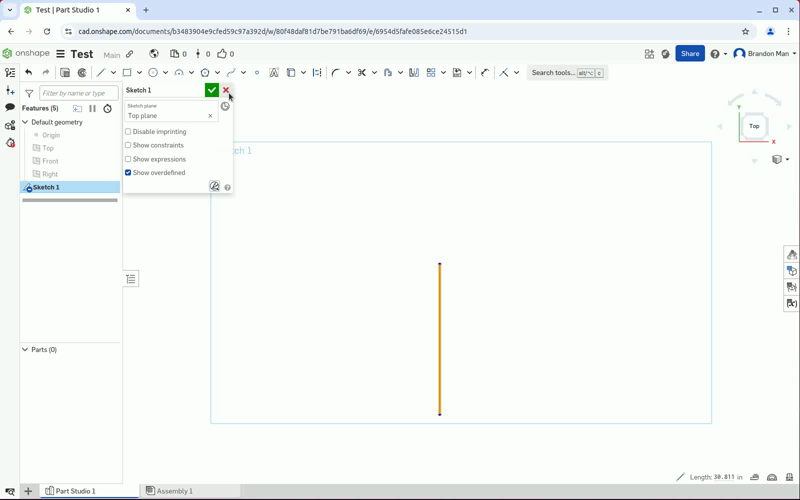
key(shift+h)
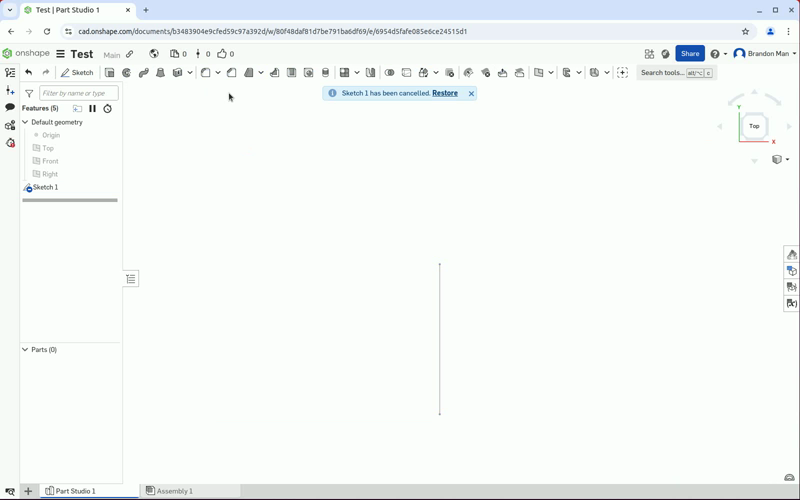
key(shift+s)
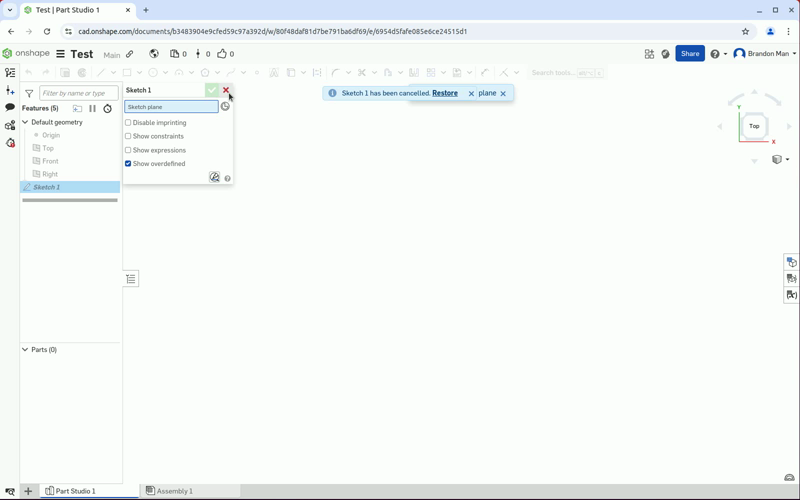
mouse_move(73, 150)
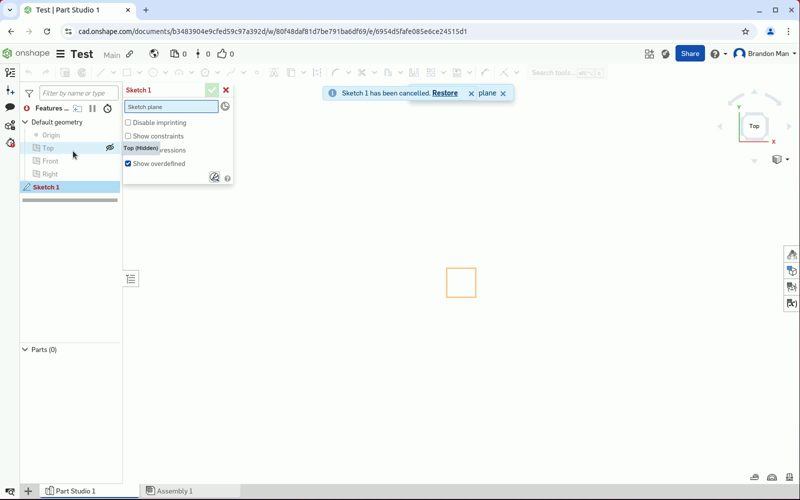
click(73, 150)
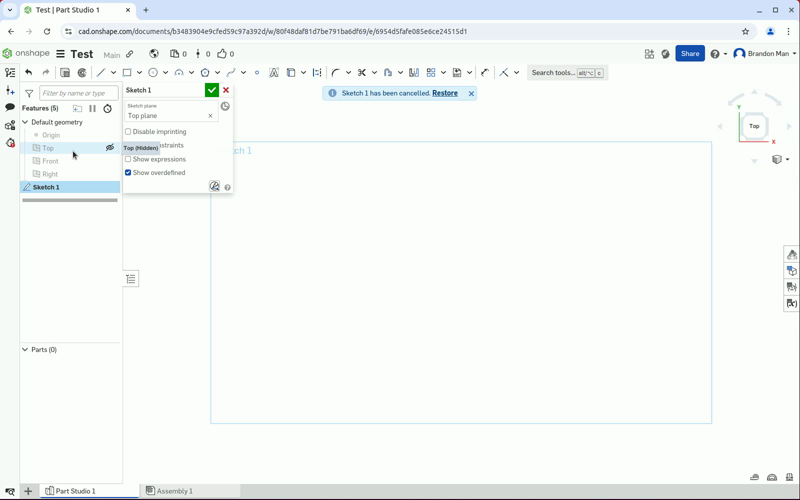
mouse_move(73, 352)
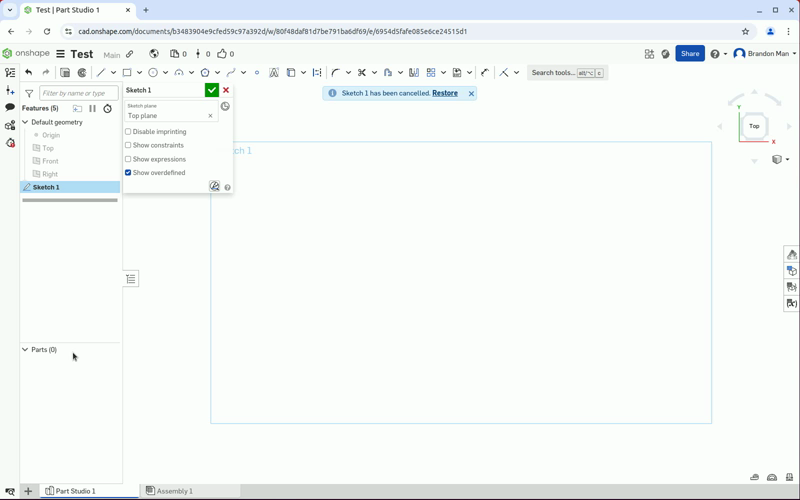
key(y)
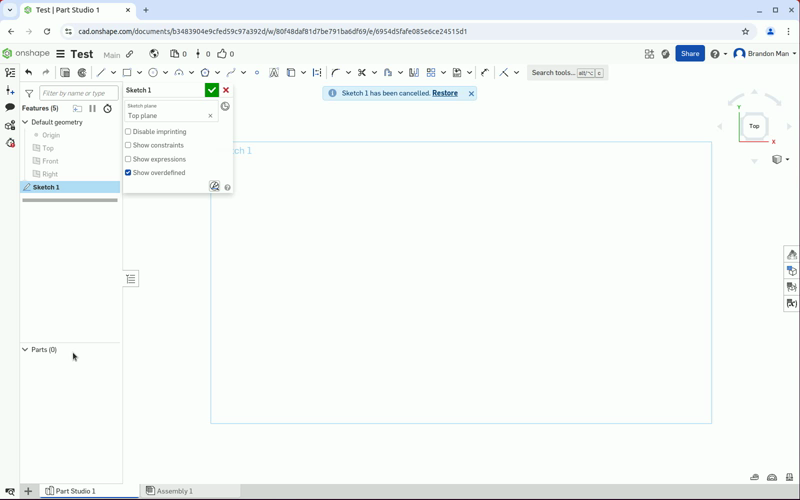
key(l)
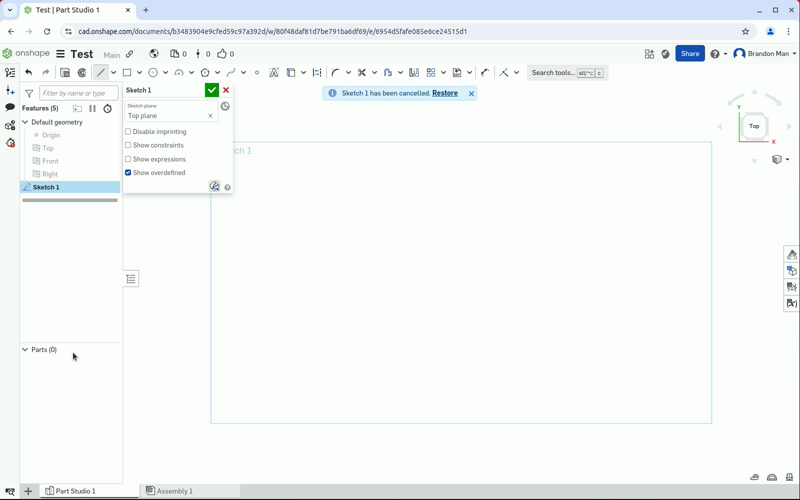
key_down(shift)
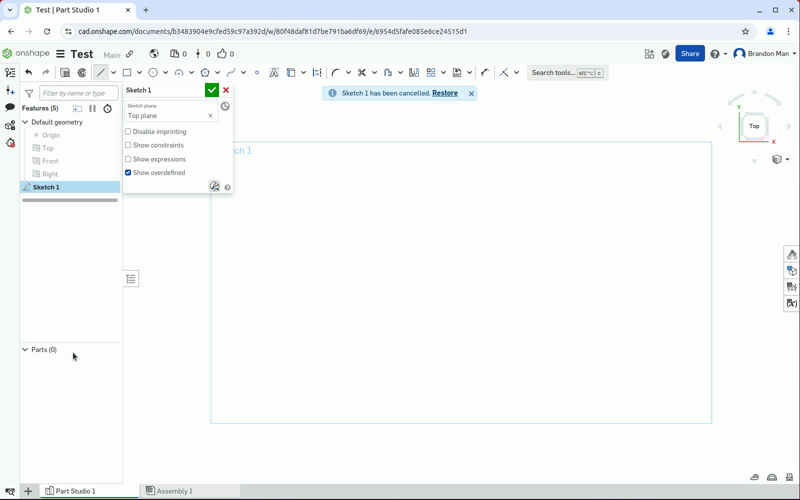
mouse_move(460, 282)
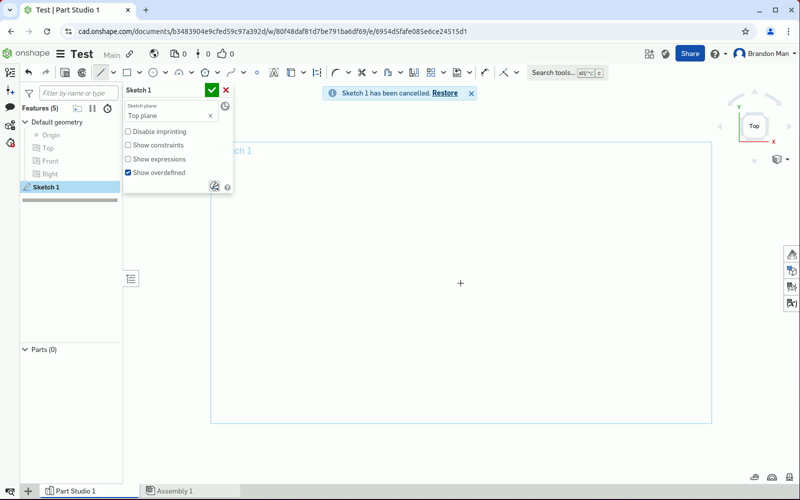
click(460, 282)
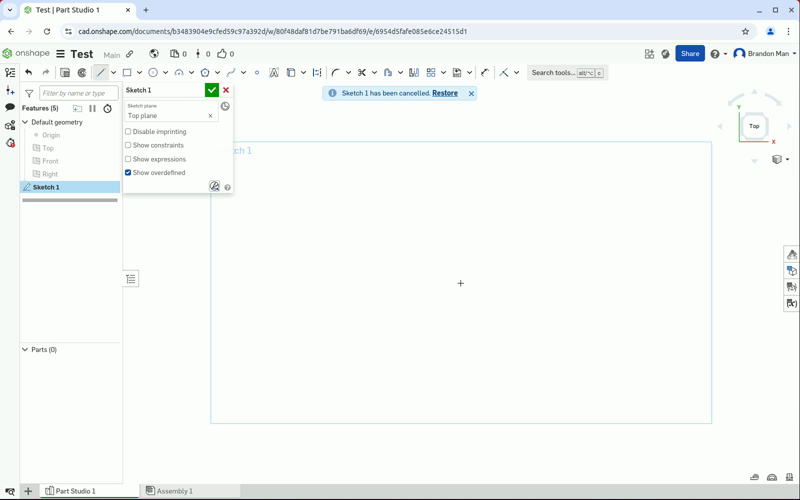
key_up(shift)
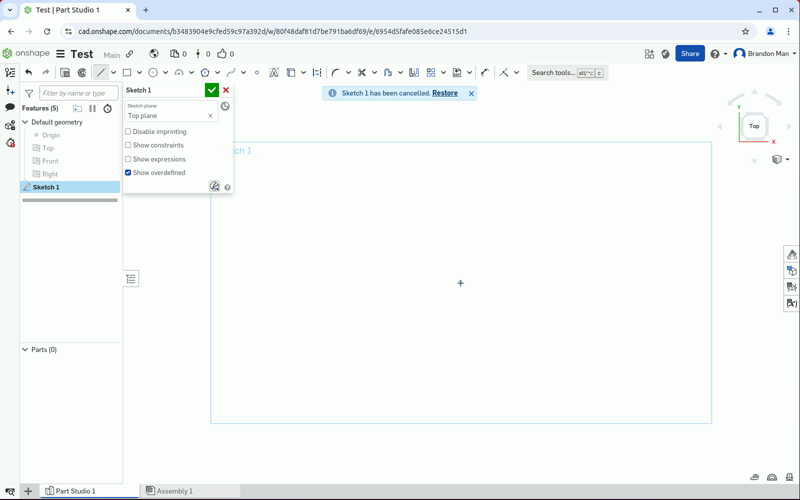
key_down(shift)
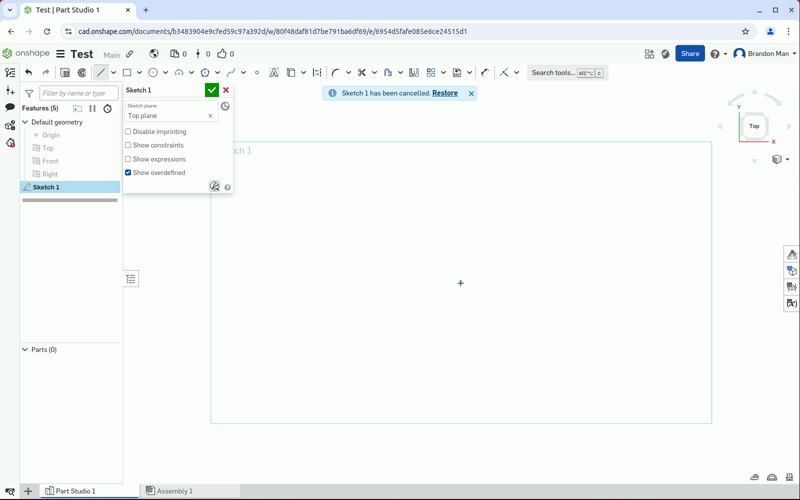
mouse_move(490, 282)
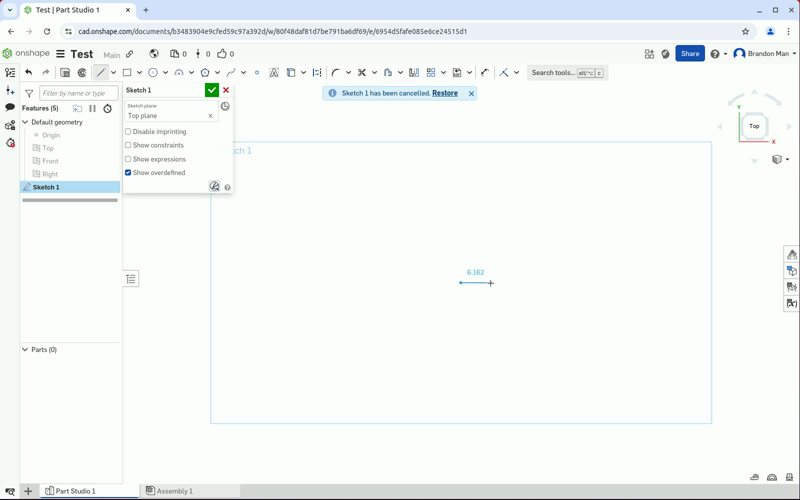
mouse_move(493, 282)
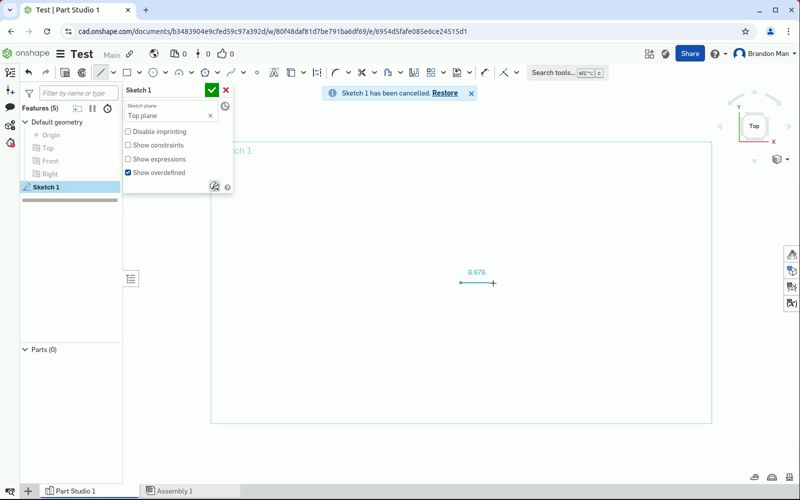
click(493, 282)
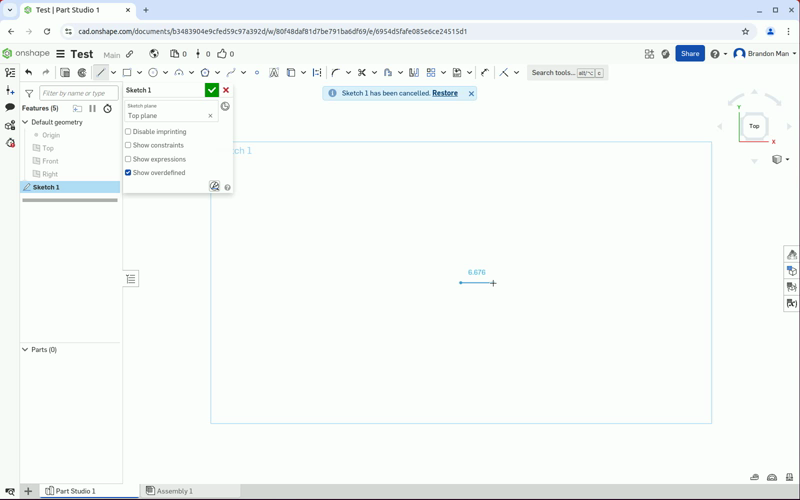
key_up(shift)
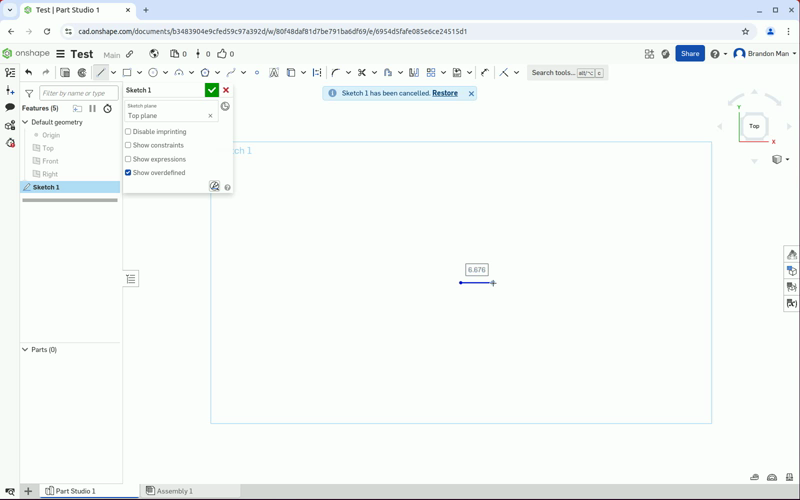
key_down(shift)
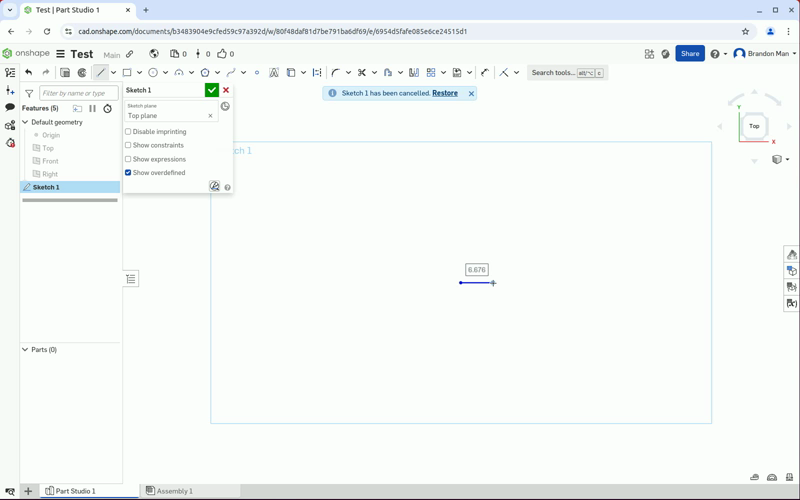
mouse_move(523, 282)
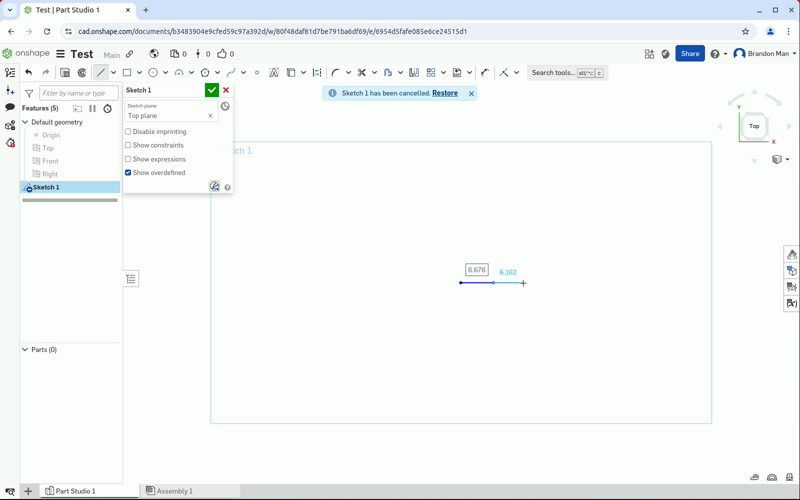
mouse_move(493, 250)
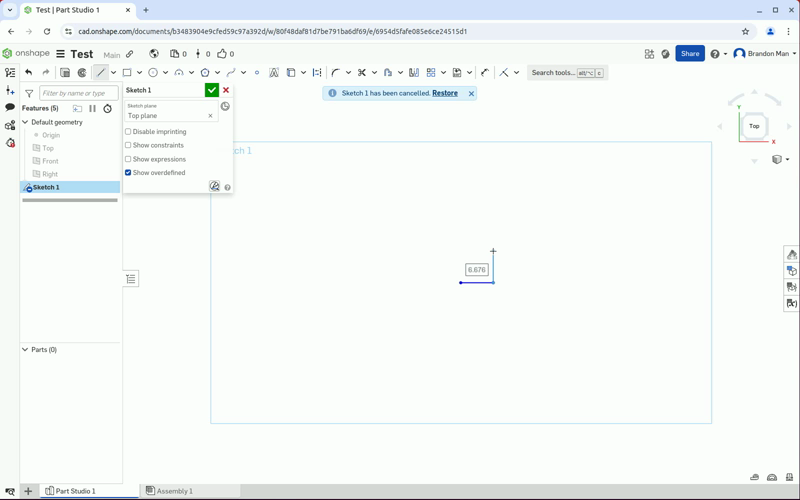
click(493, 250)
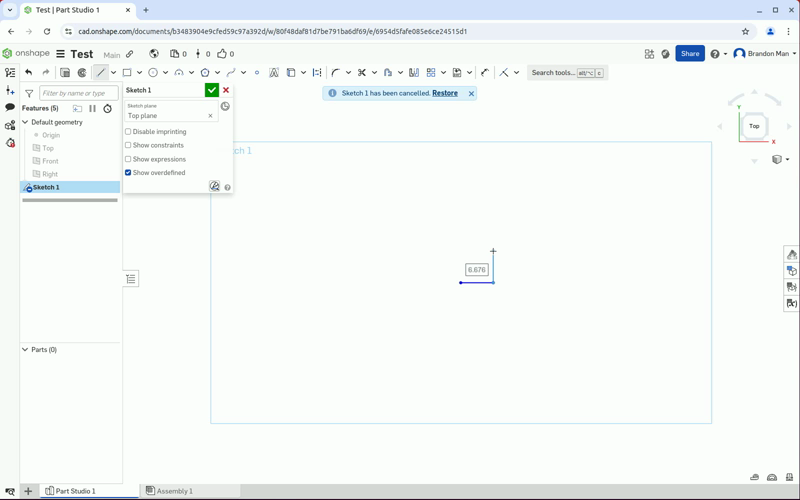
key_up(shift)
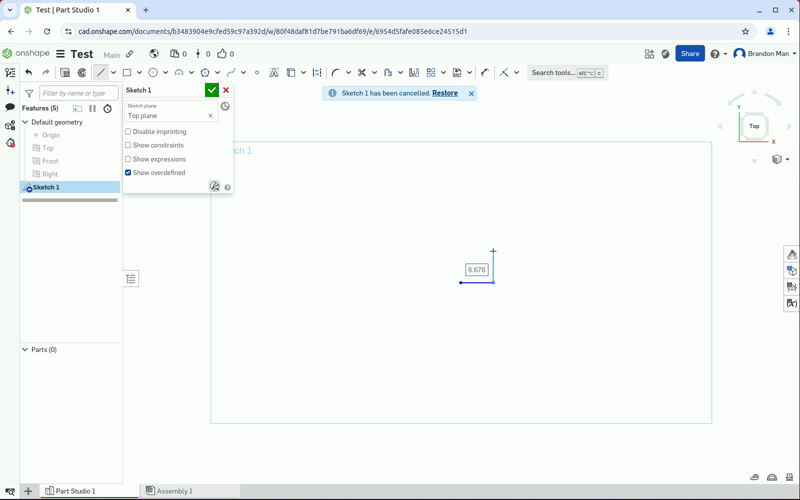
key_down(shift)
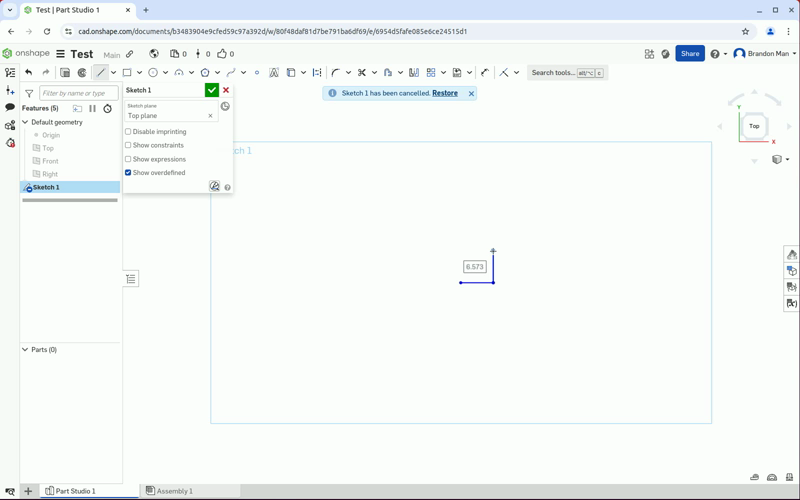
mouse_move(523, 250)
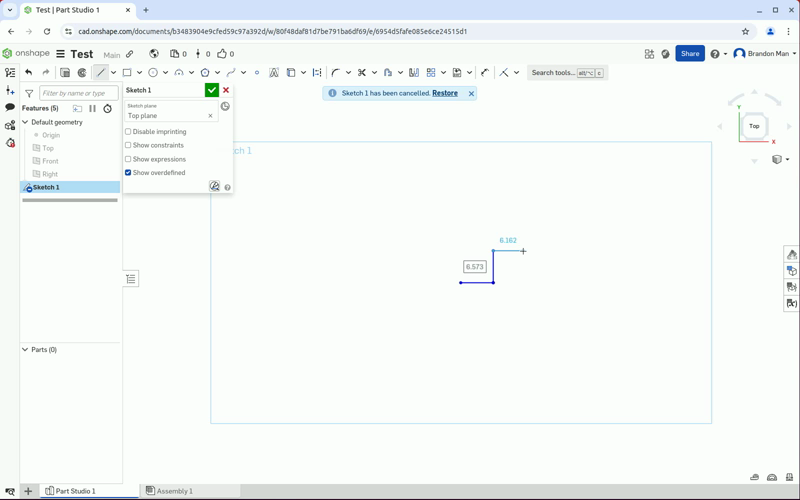
mouse_move(460, 250)
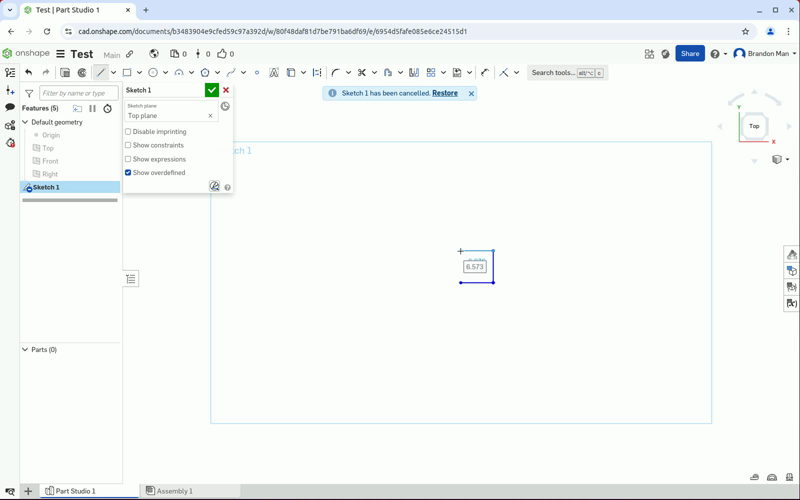
click(460, 250)
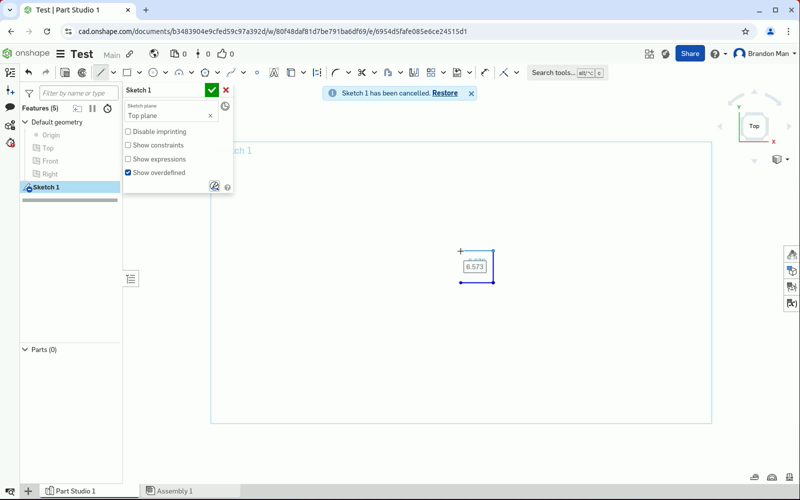
key_up(shift)
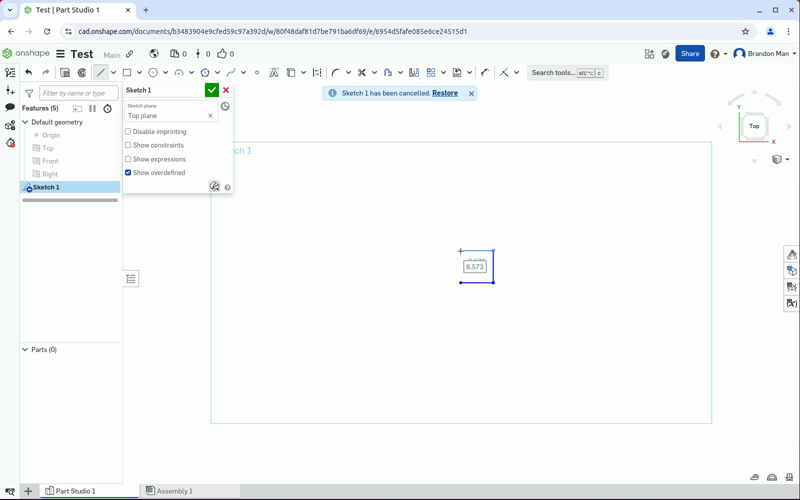
mouse_move(490, 250)
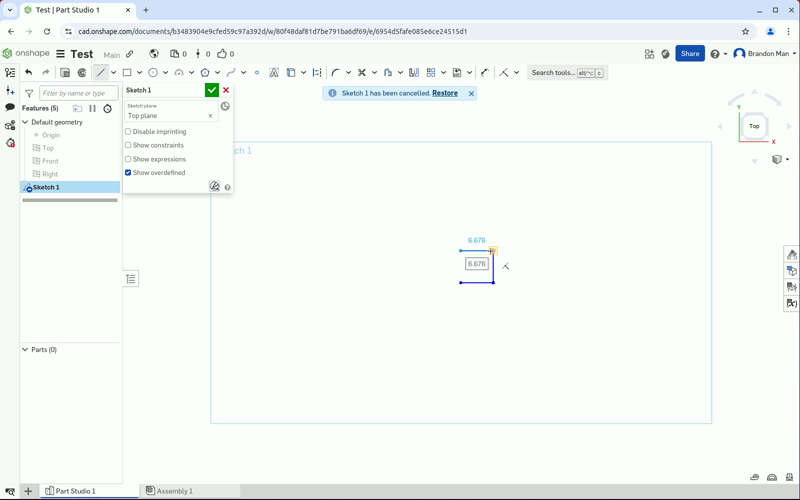
key_down(shift)
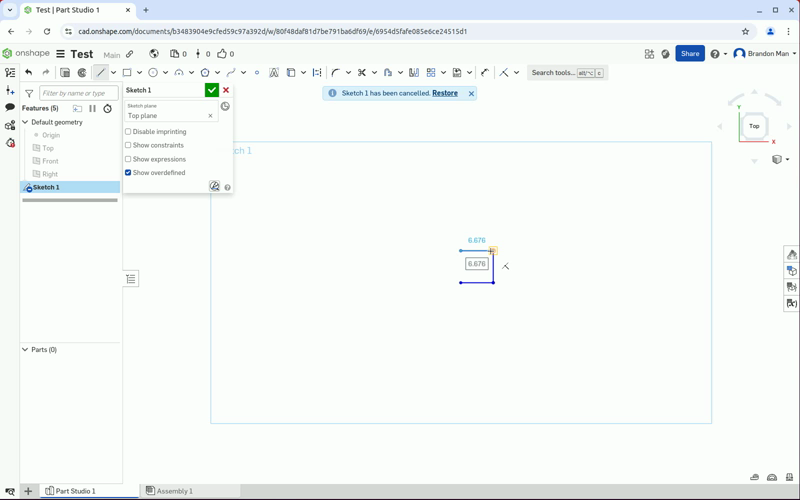
mouse_move(460, 282)
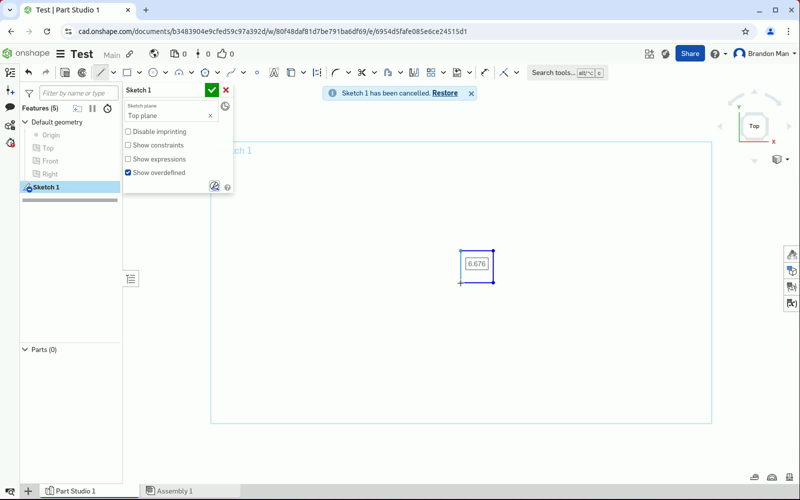
key_up(shift)
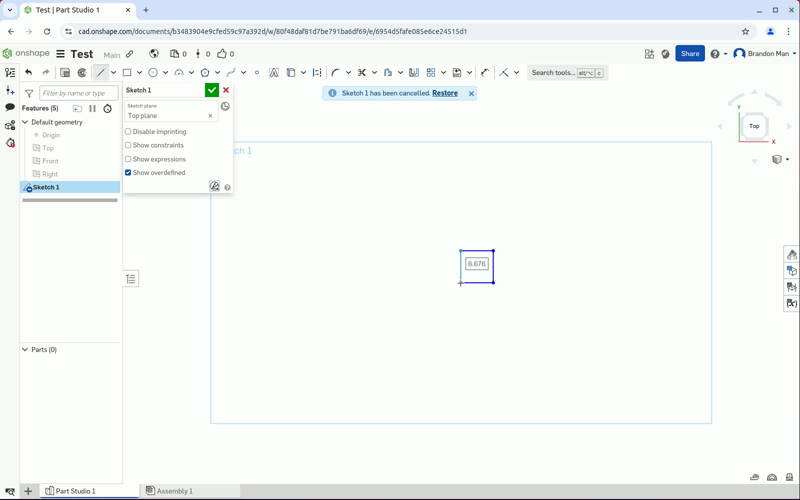
click(460, 282)
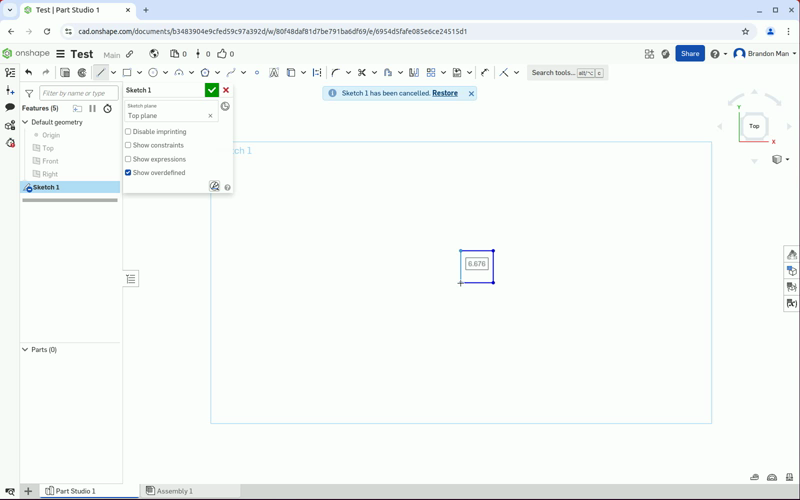
key(esc)
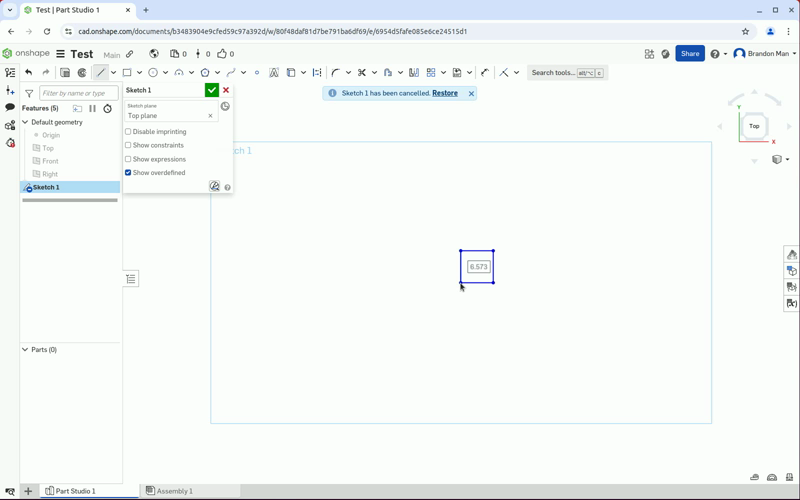
mouse_move(492, 277)
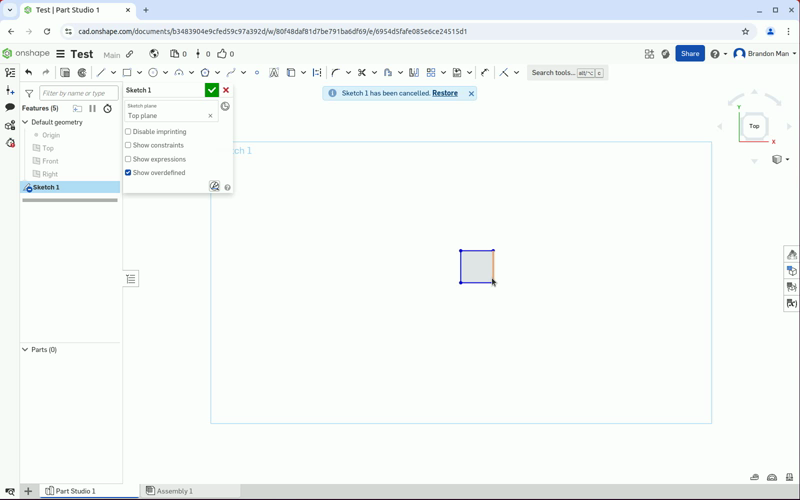
scroll(6)
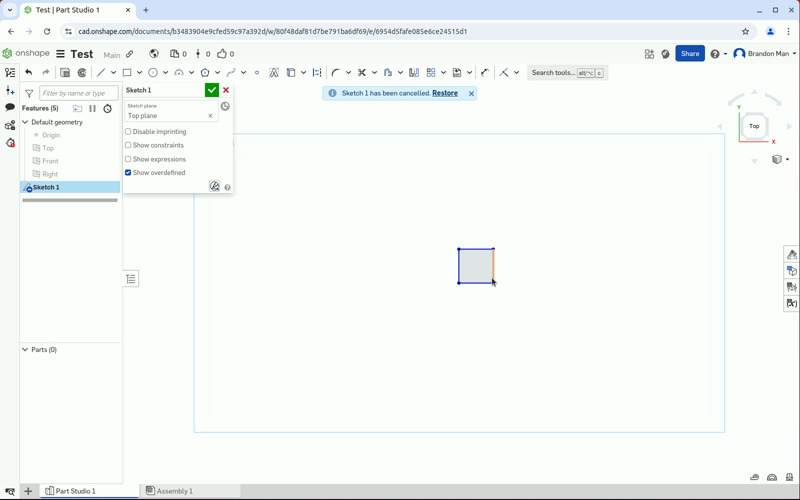
scroll(6)
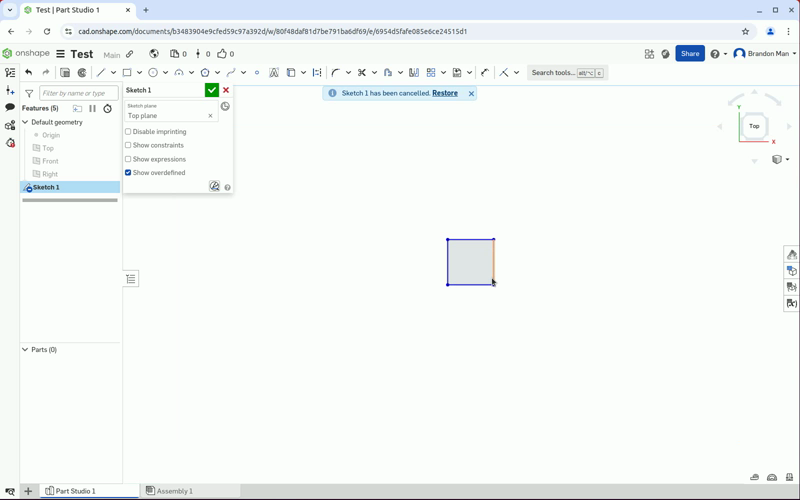
scroll(6)
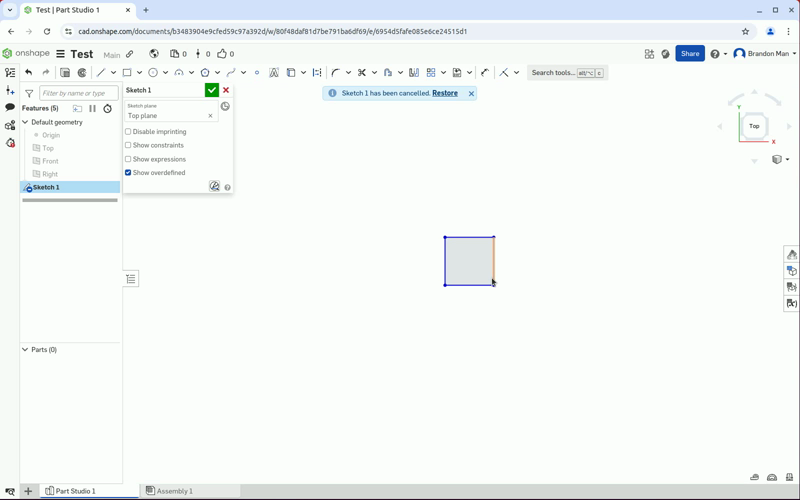
scroll(6)
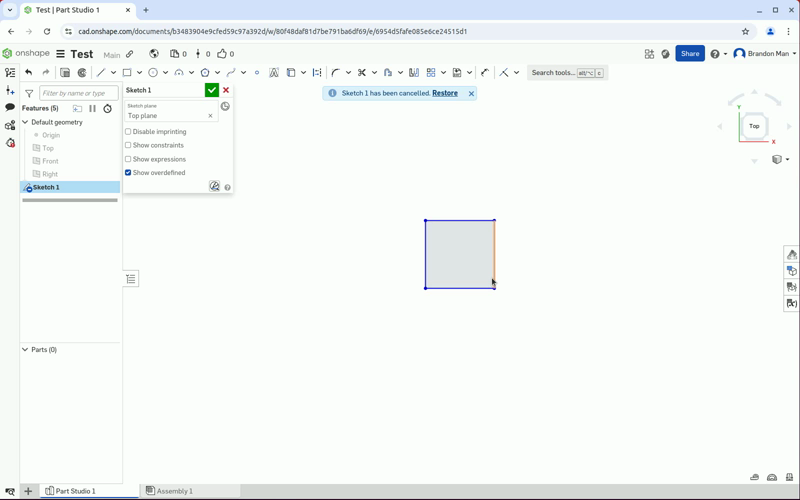
scroll(6)
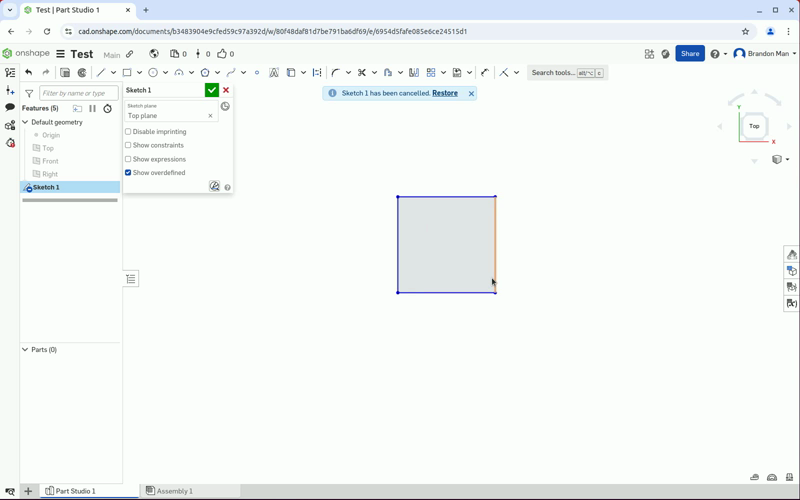
scroll(6)
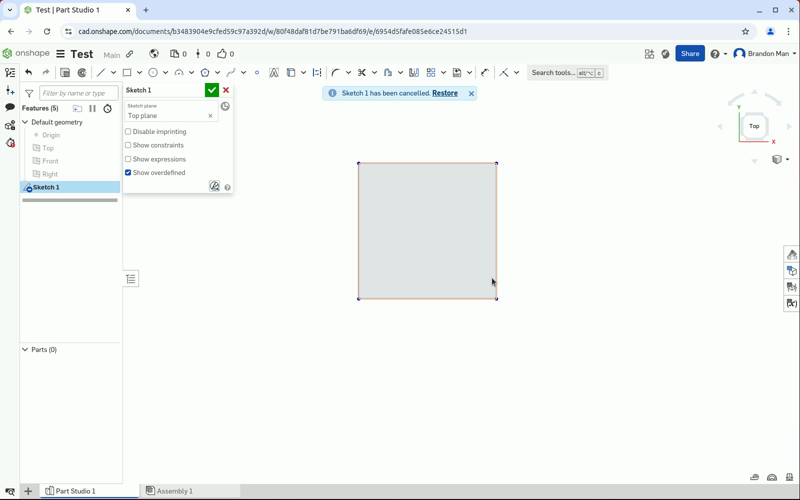
scroll(6)
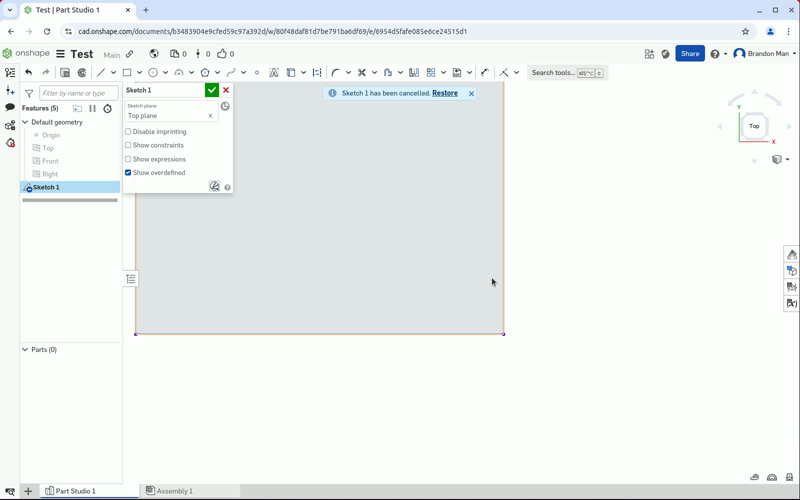
click(492, 277)
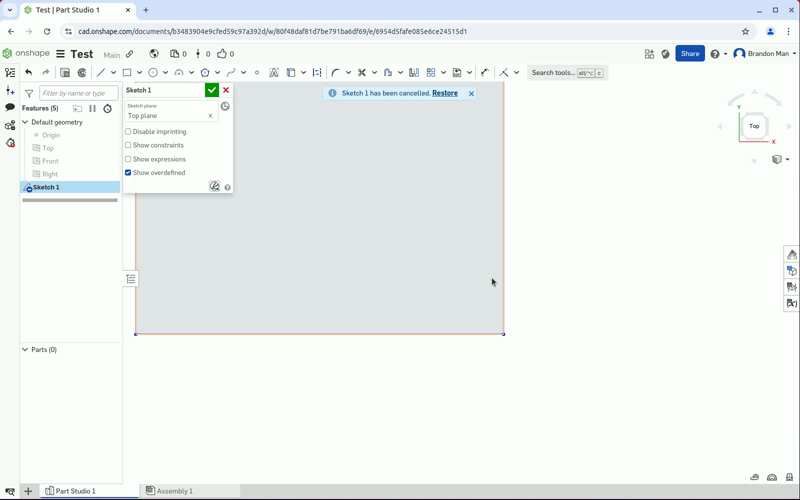
scroll(-6)
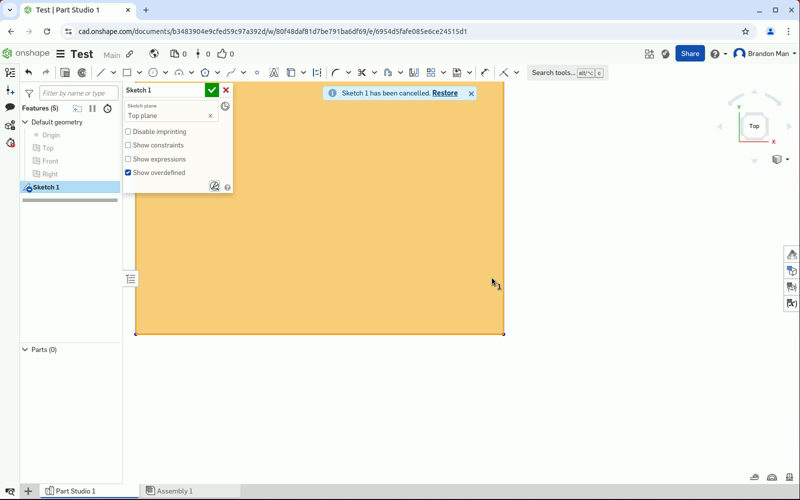
scroll(-6)
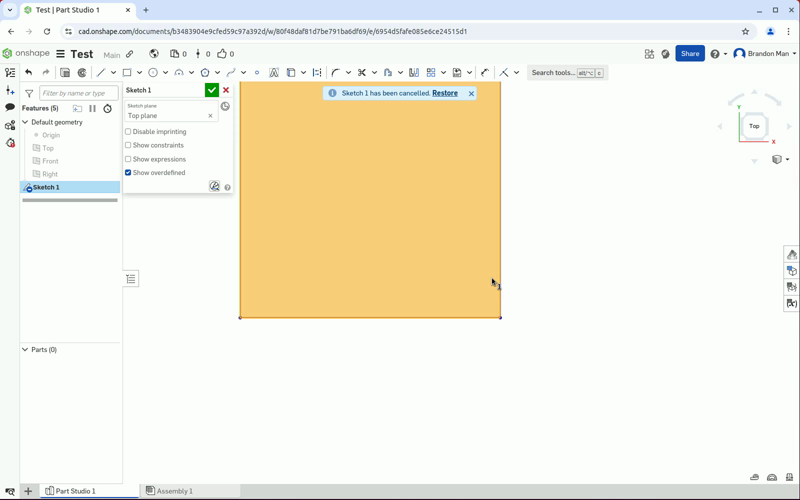
scroll(-6)
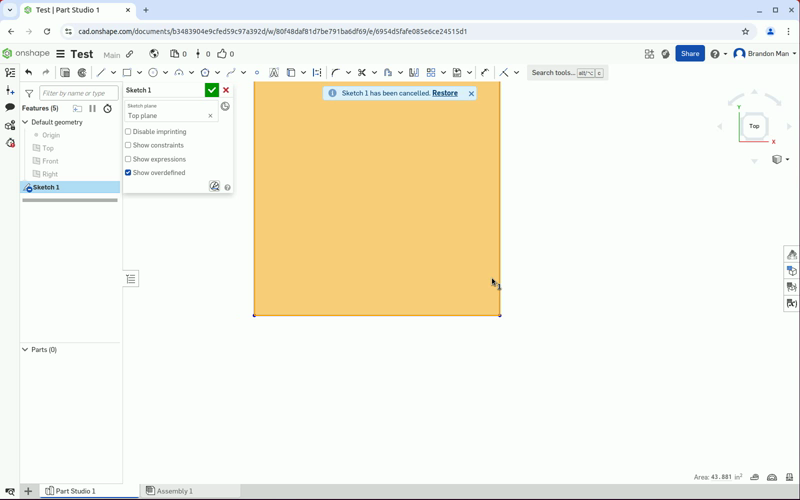
scroll(-6)
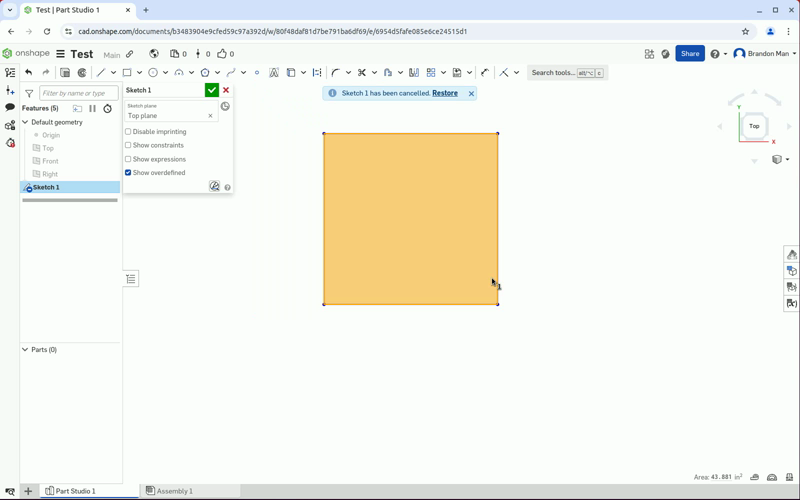
scroll(-6)
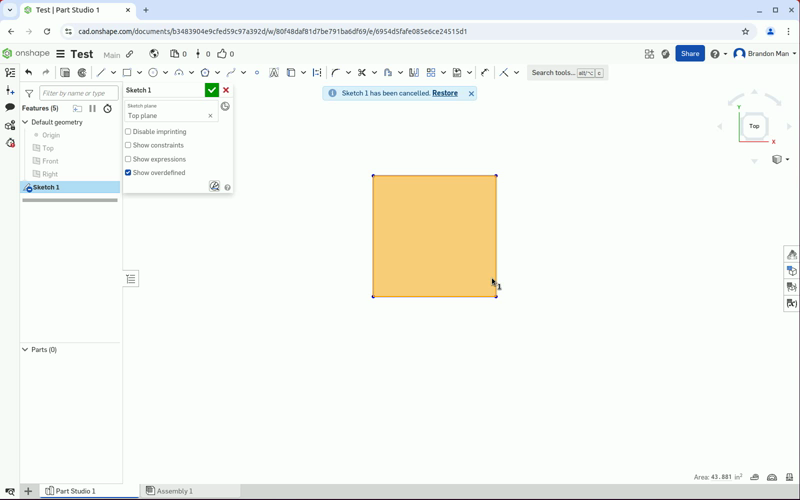
scroll(-6)
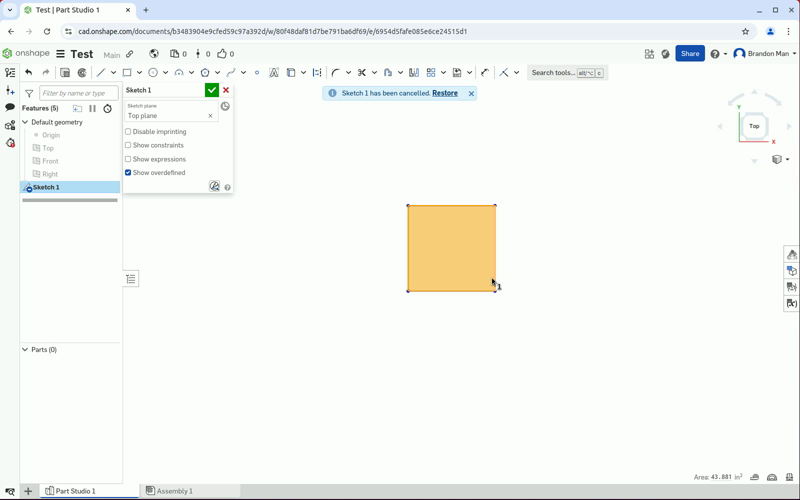
scroll(-6)
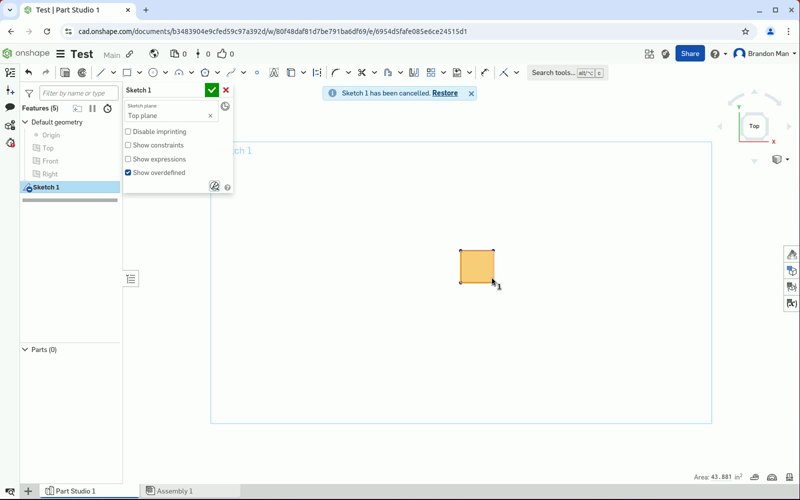
mouse_move(73, 352)
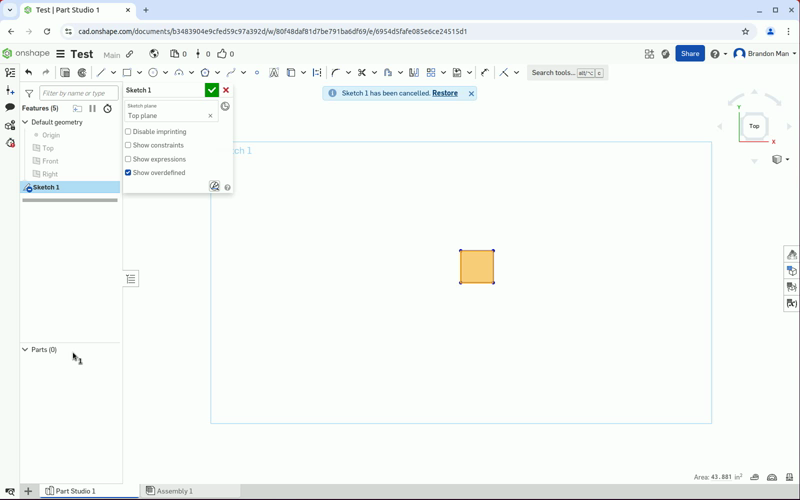
key(shift+y)
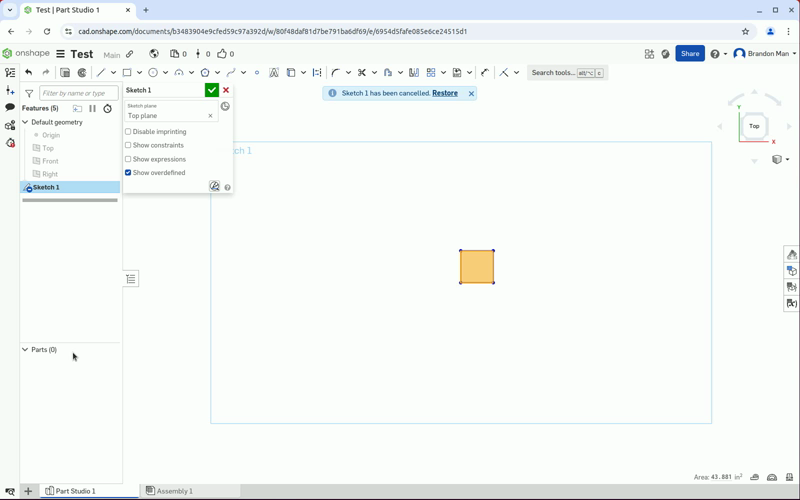
key(shift+e)
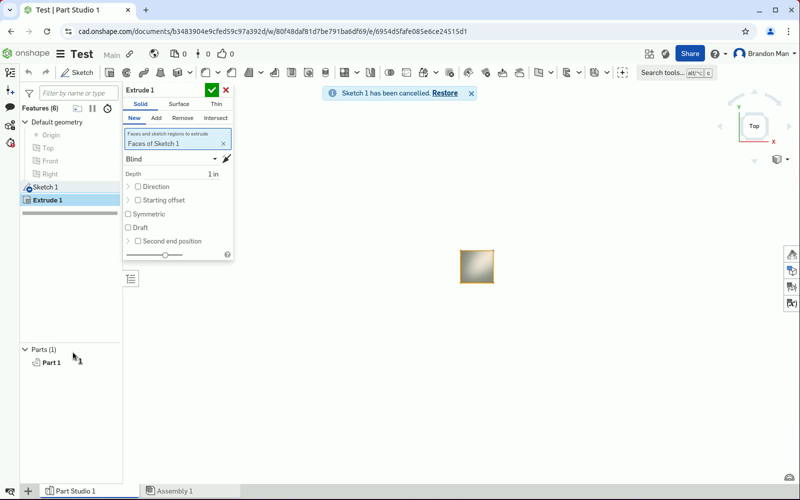
mouse_move(143, 106)
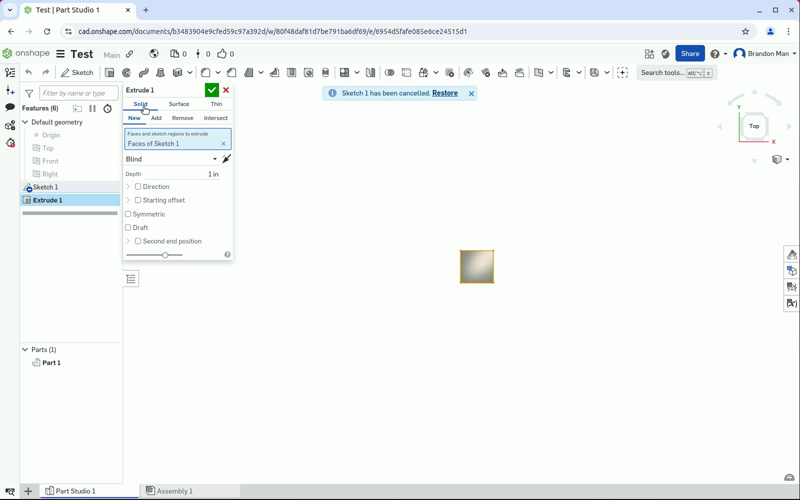
click(143, 106)
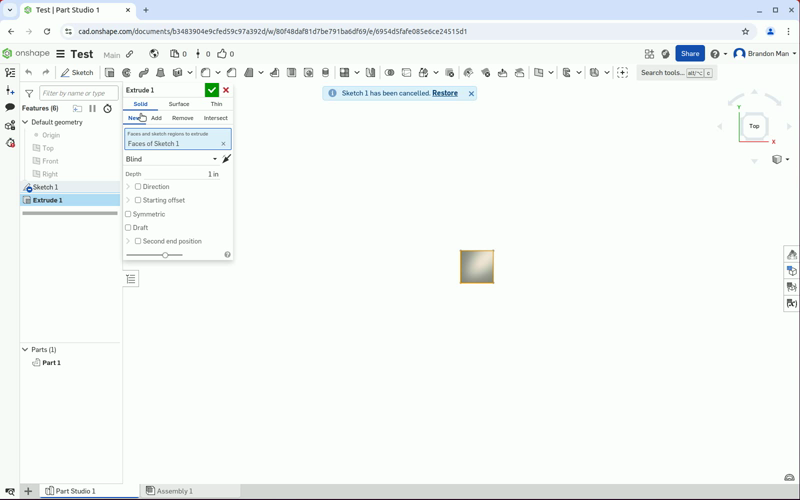
mouse_move(137, 120)
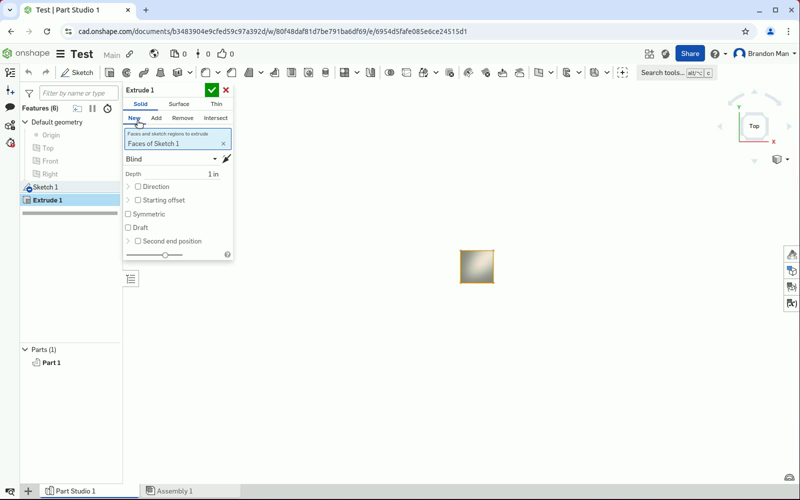
click(137, 120)
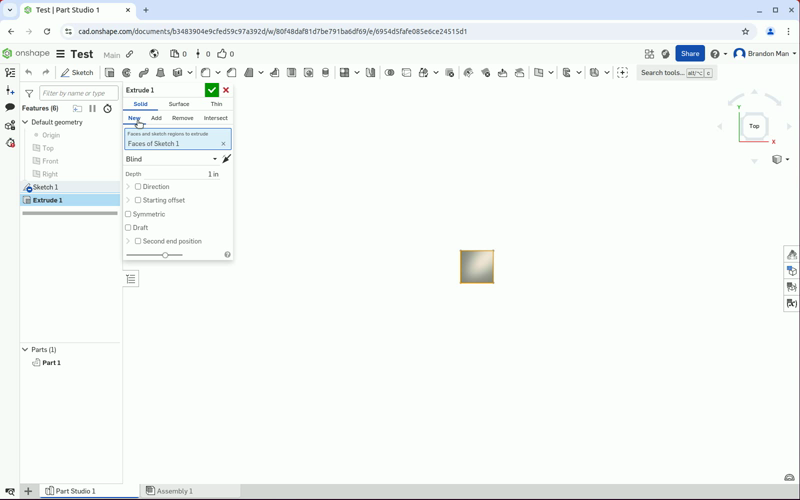
key(tab, 4)
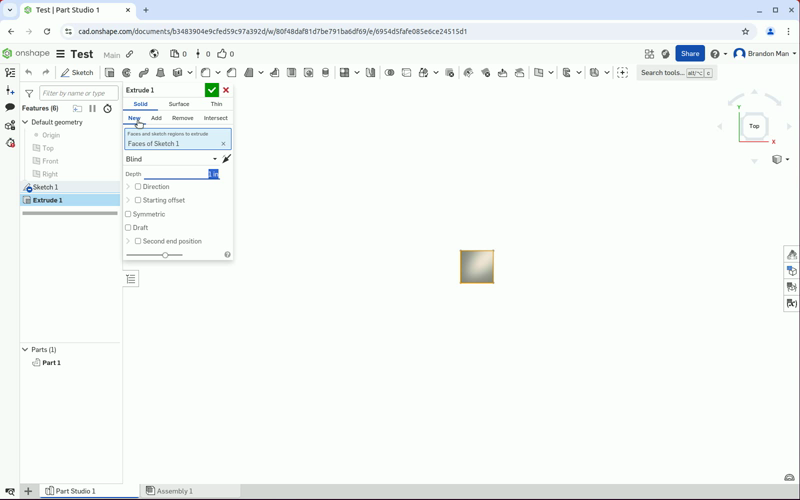
text(6.499)
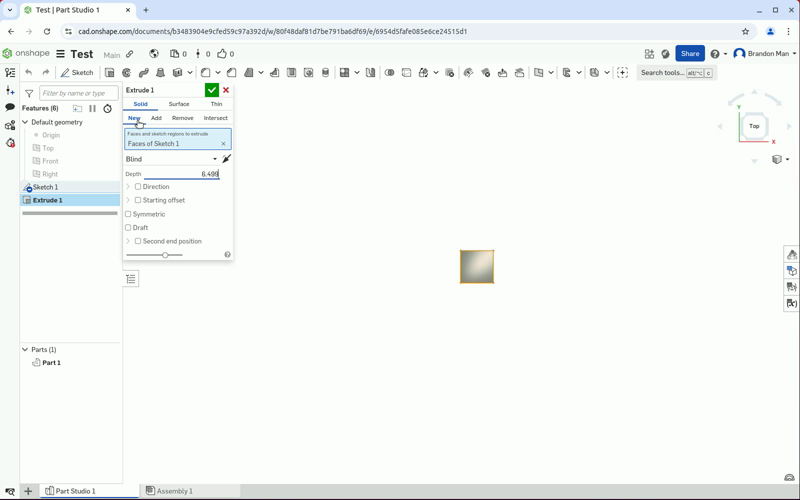
key(enter)
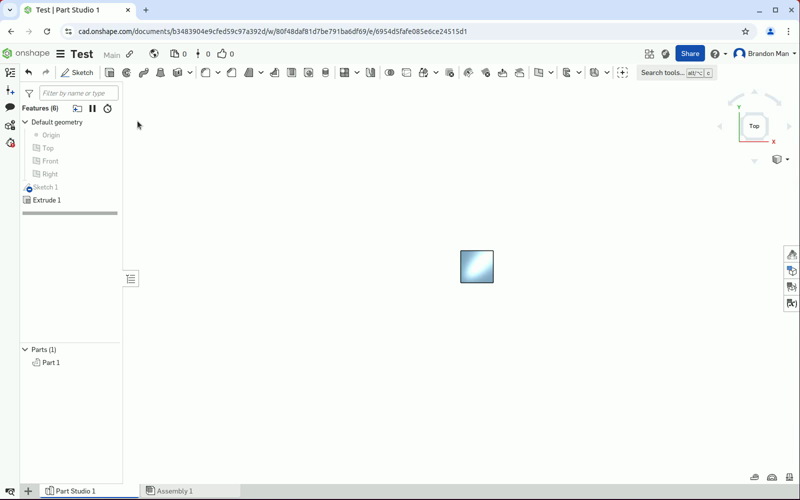
key(shift+h)
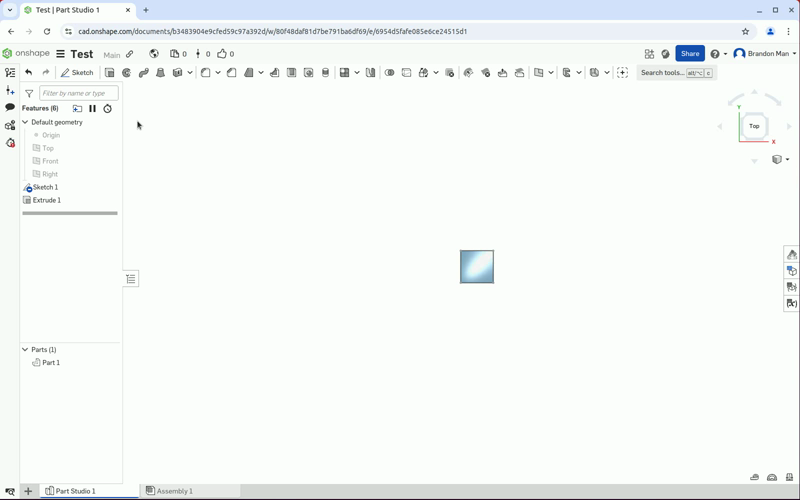
key(shift+h)
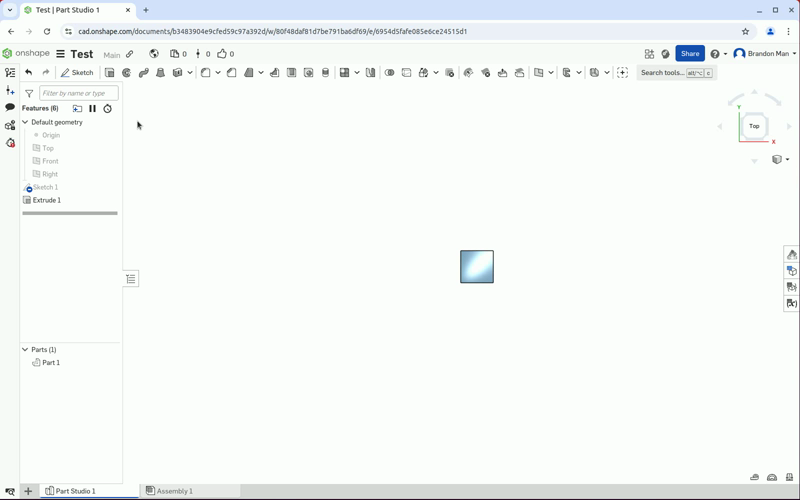
mouse_move(73, 189)
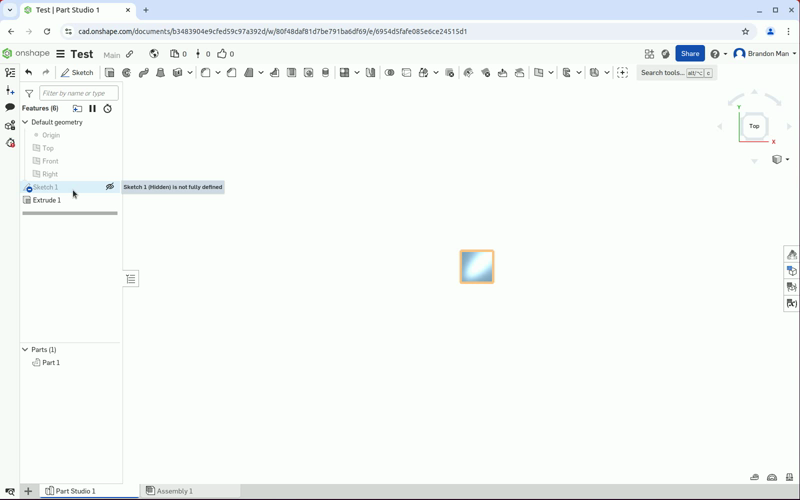
click(73, 189)
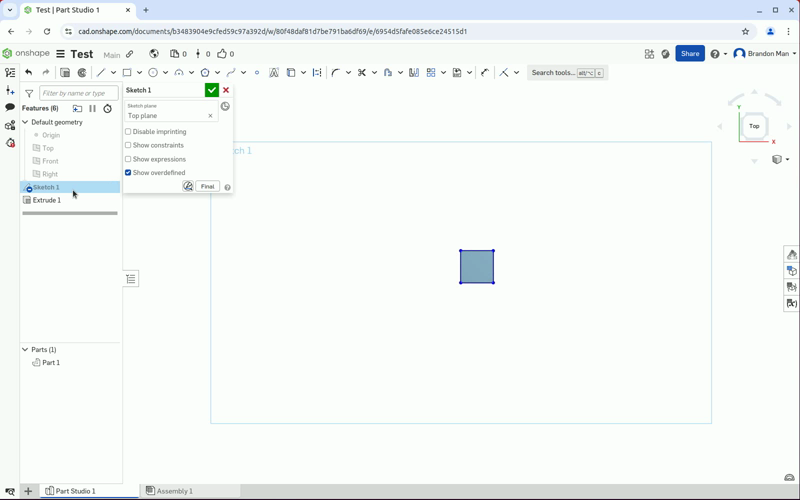
mouse_move(229, 92)
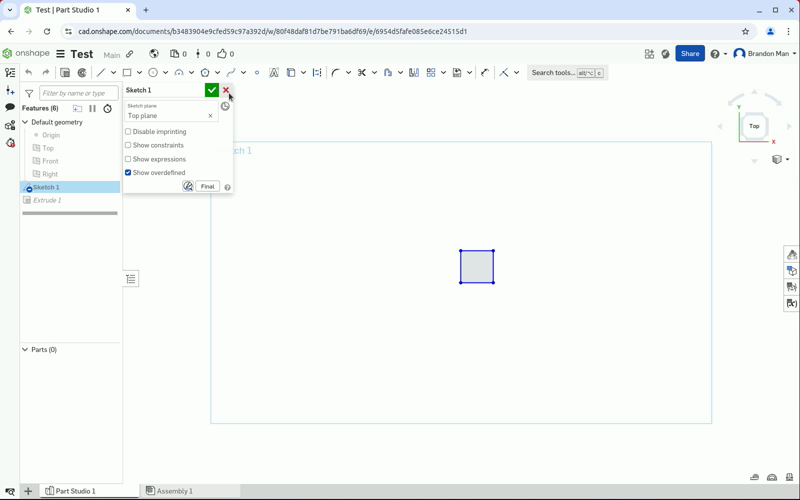
click(229, 92)
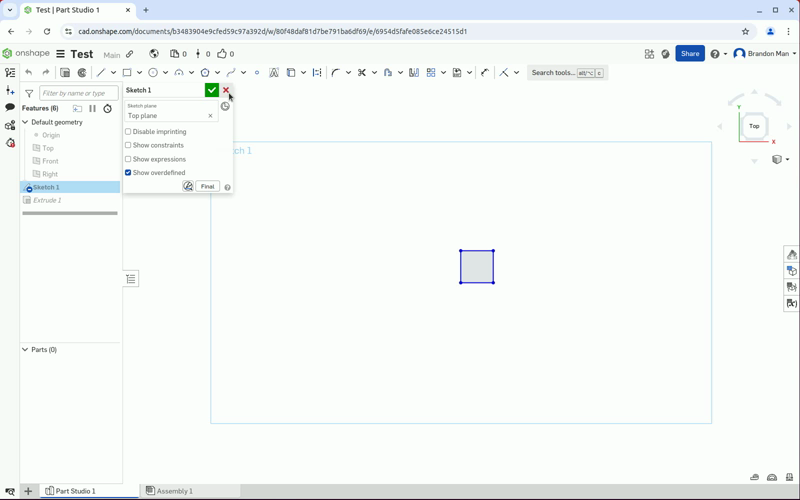
key(shift+s)
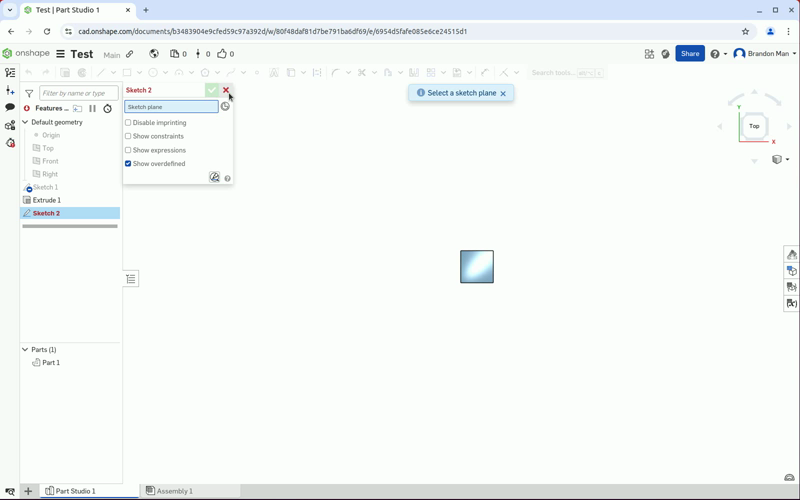
mouse_move(73, 150)
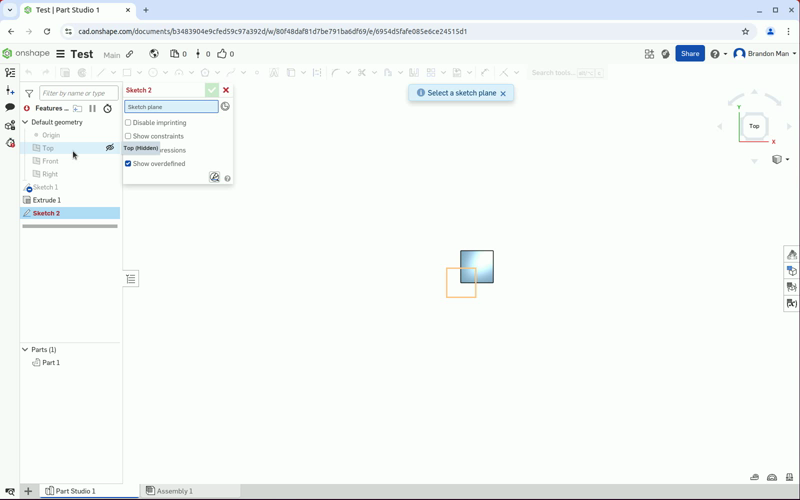
click(73, 150)
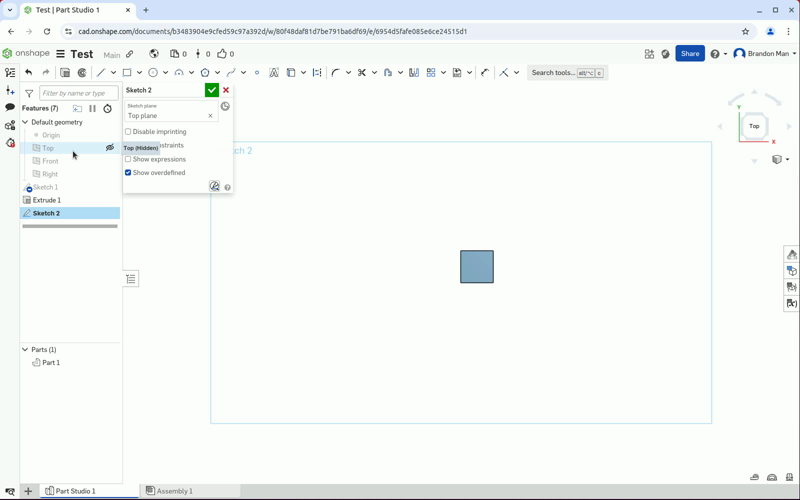
mouse_move(73, 352)
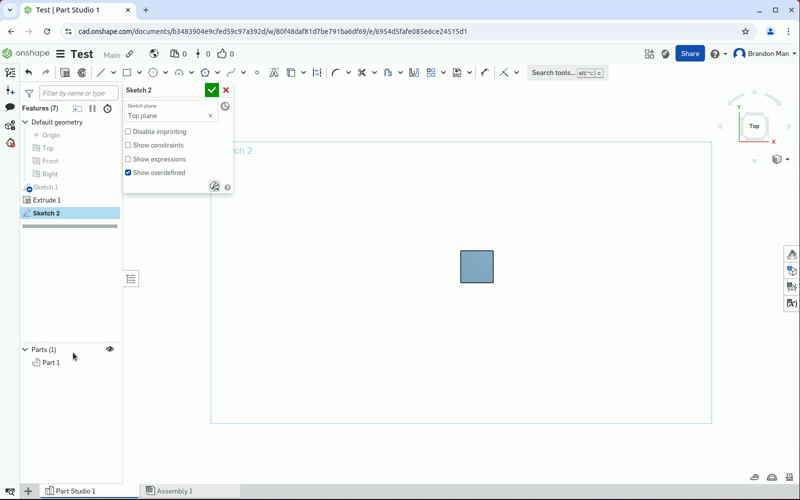
key(y)
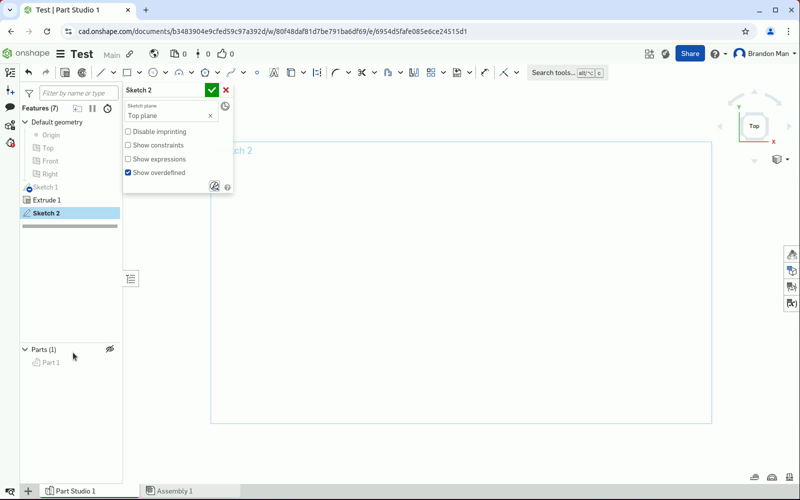
key(l)
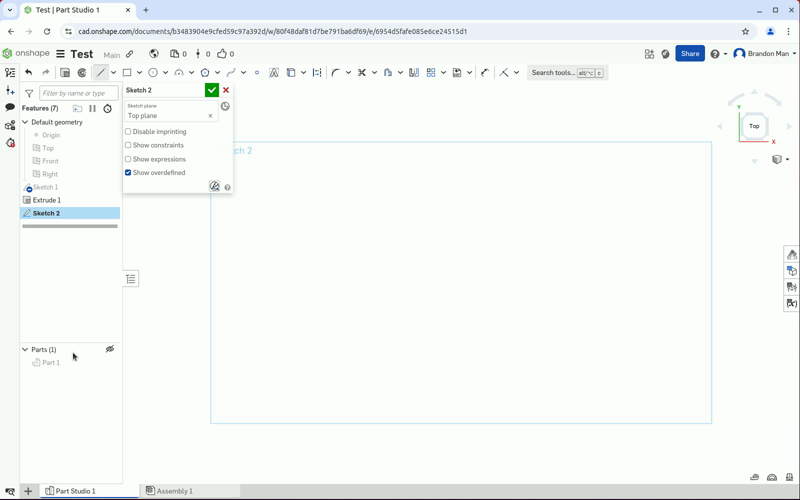
key_down(shift)
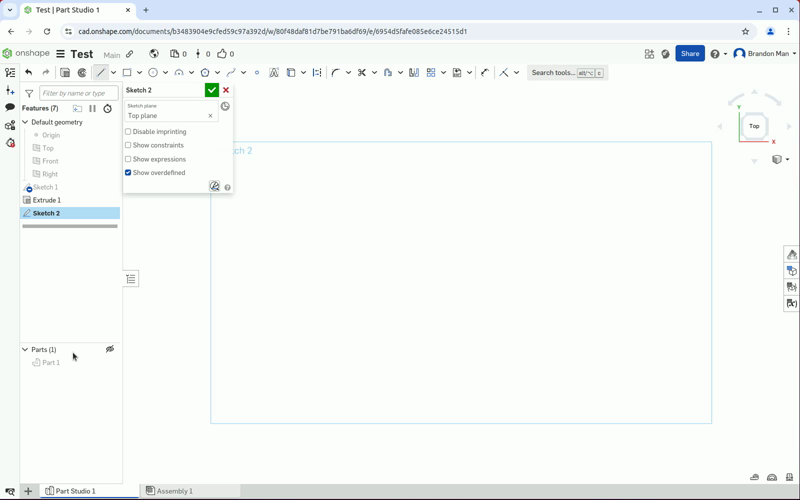
mouse_move(494, 249)
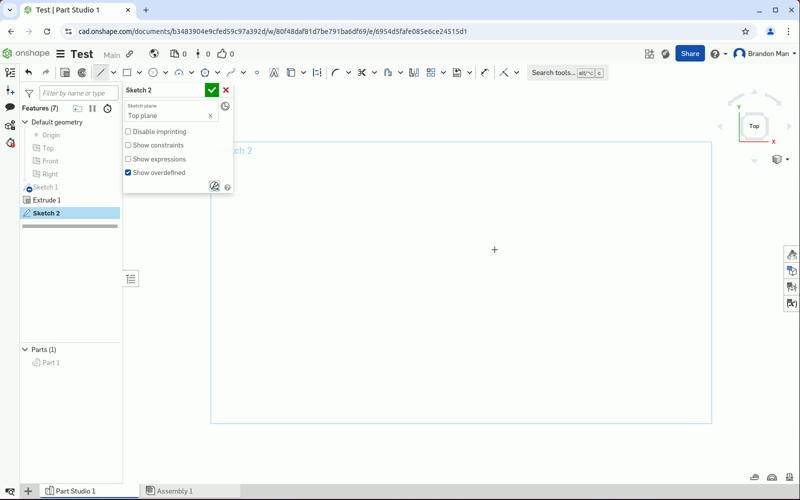
click(494, 249)
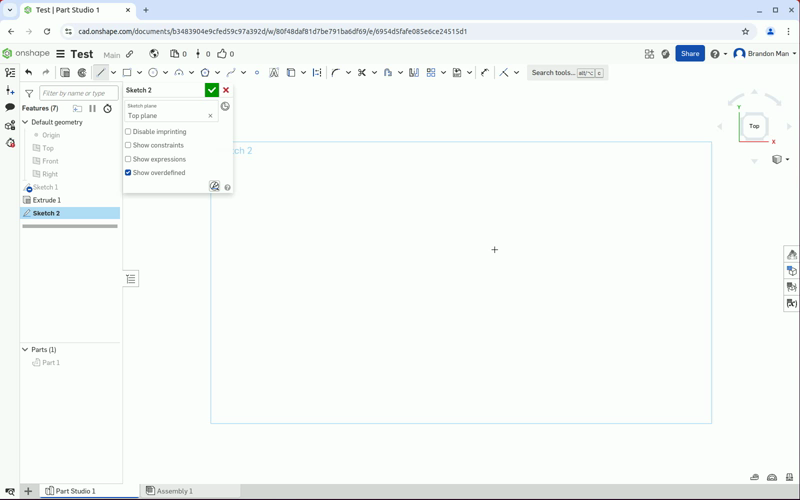
key_up(shift)
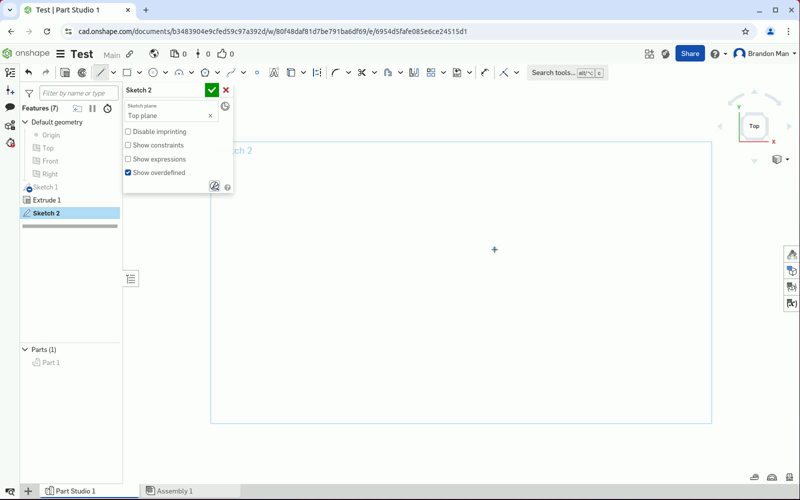
key_down(shift)
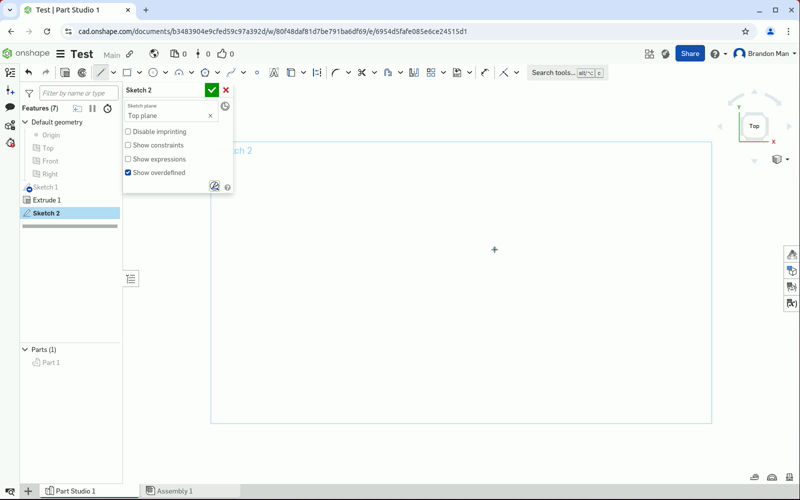
mouse_move(524, 249)
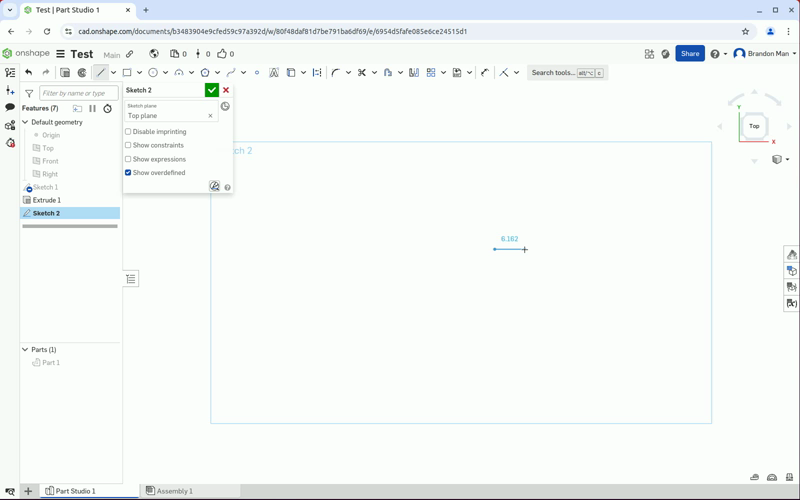
mouse_move(529, 249)
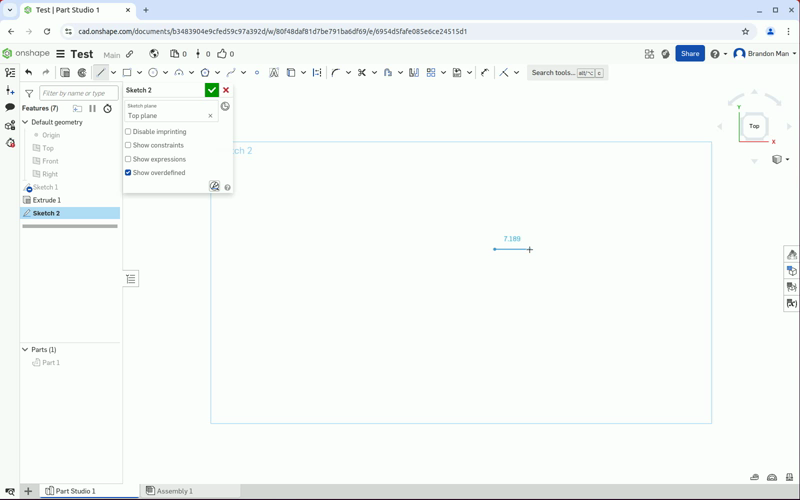
click(529, 249)
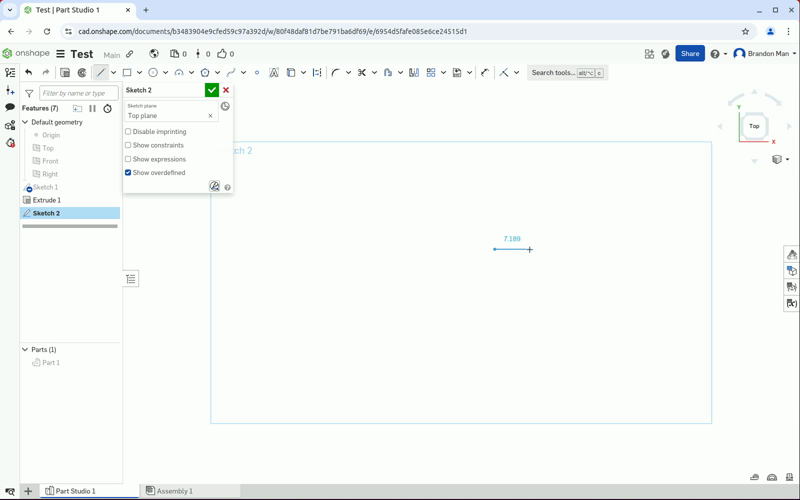
key_up(shift)
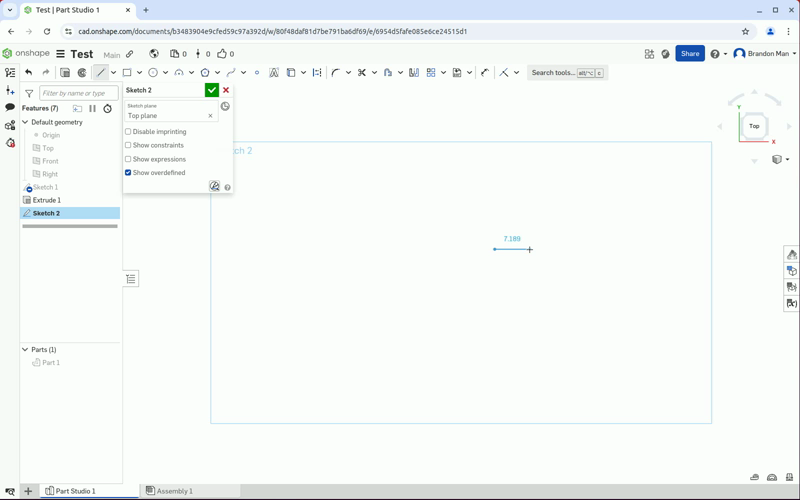
key_down(shift)
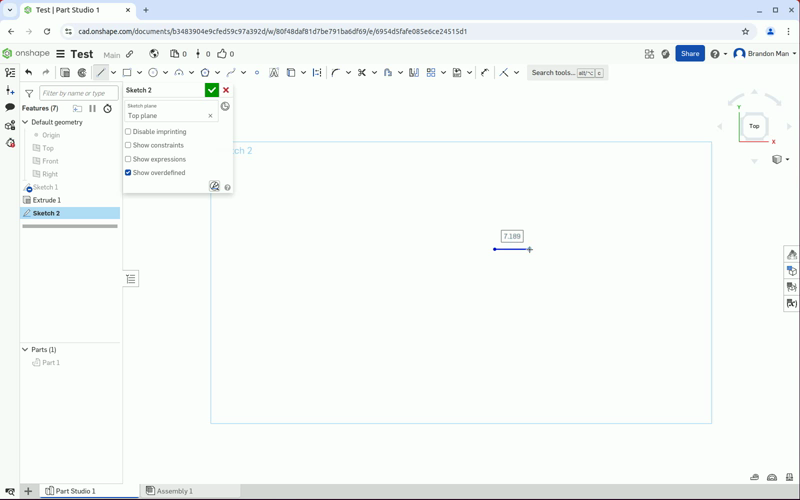
mouse_move(559, 249)
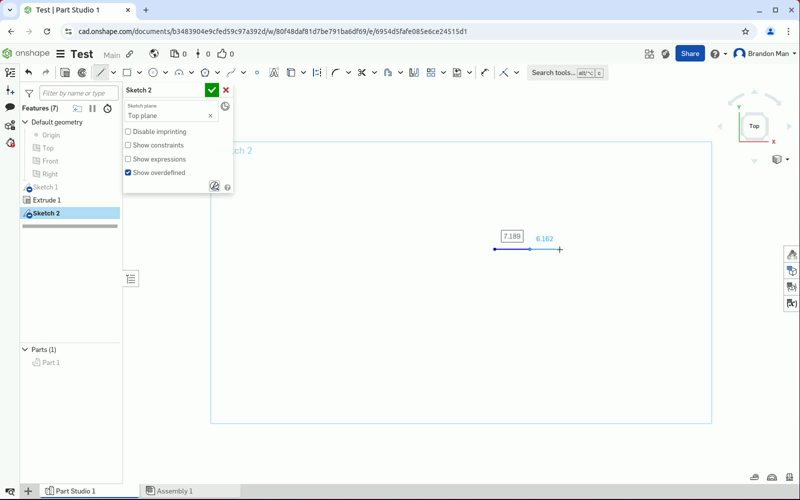
mouse_move(529, 214)
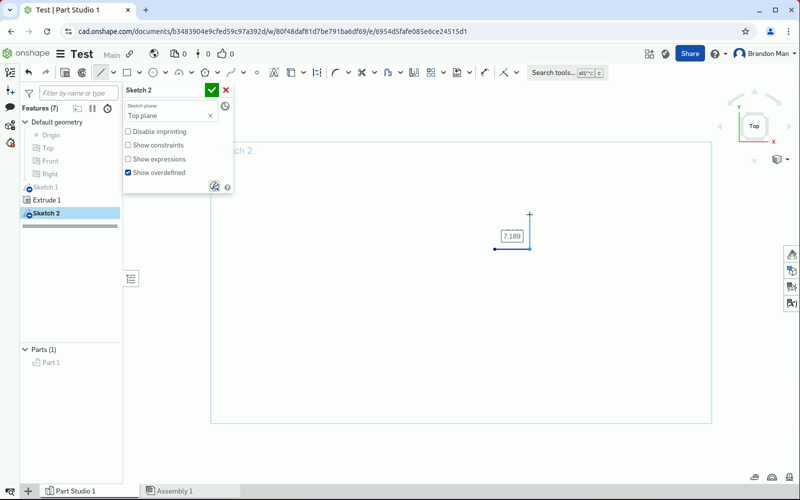
click(529, 214)
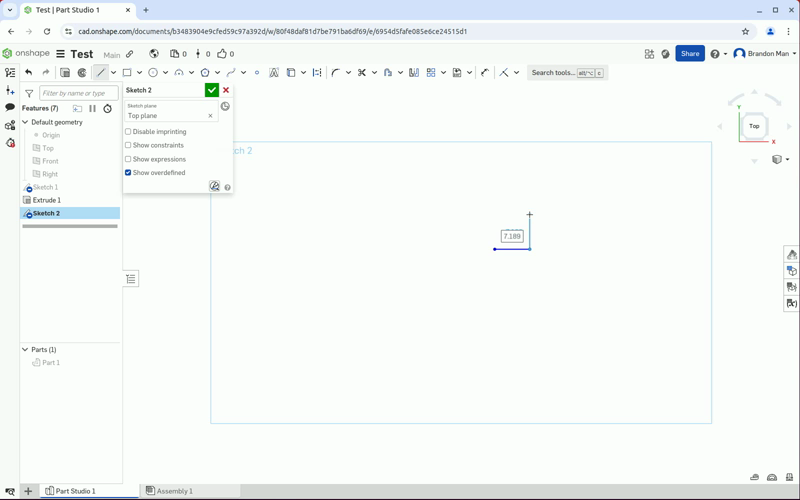
key_up(shift)
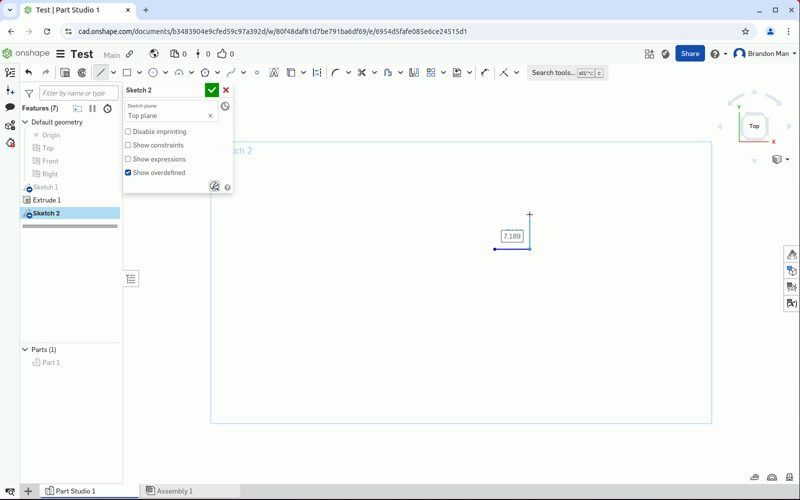
key_down(shift)
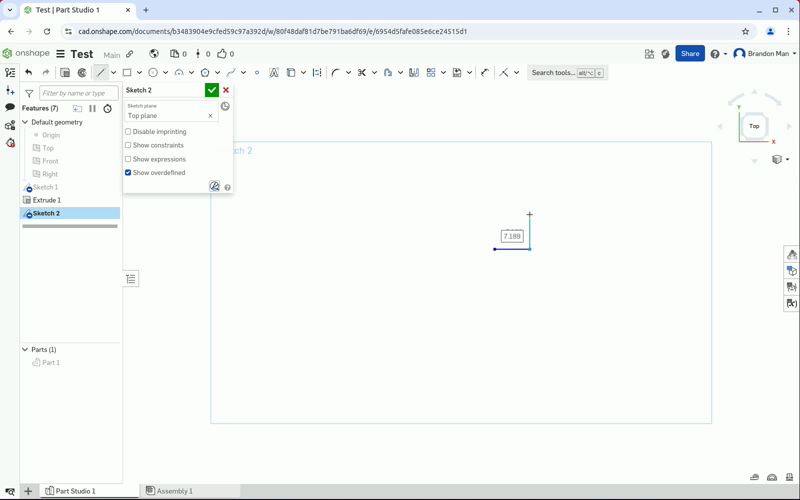
mouse_move(559, 214)
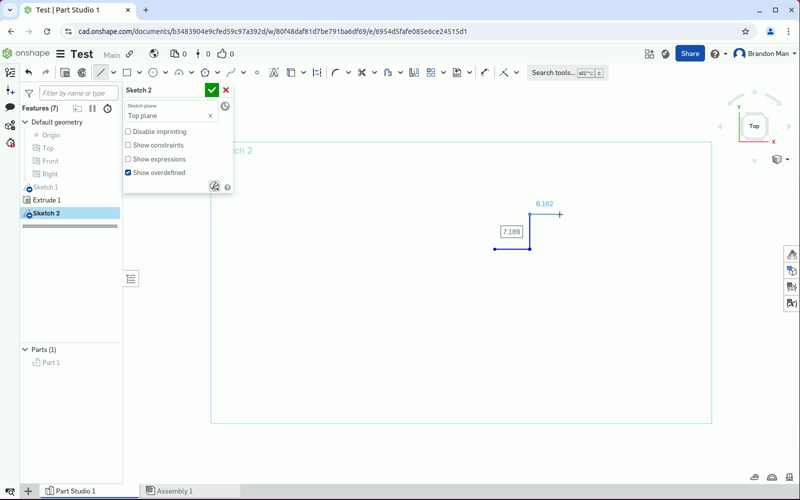
mouse_move(494, 214)
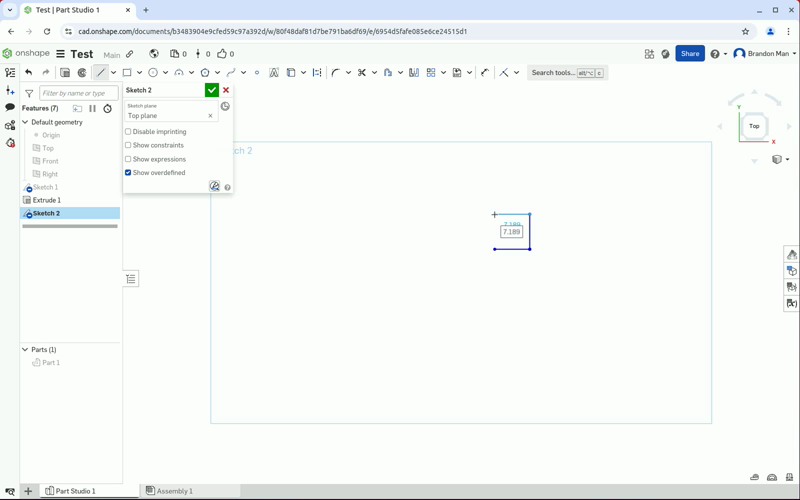
click(494, 214)
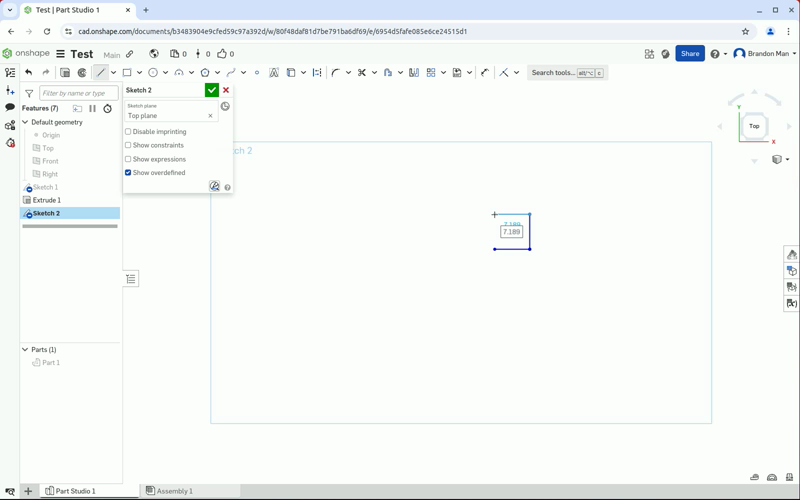
key_up(shift)
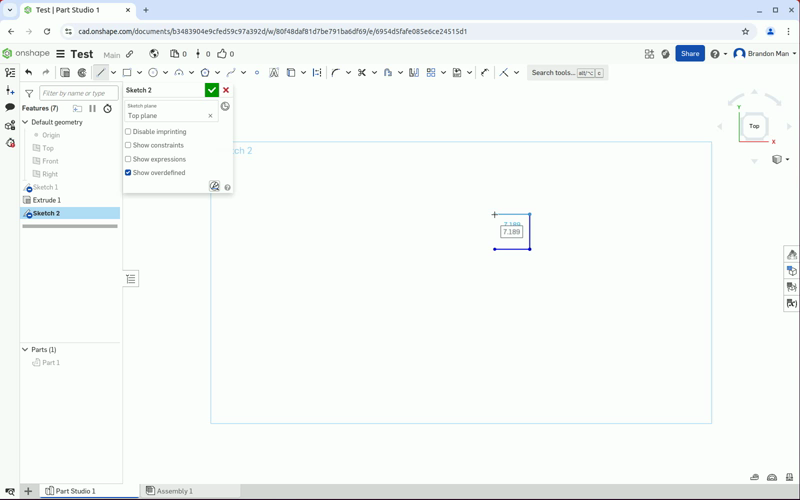
mouse_move(524, 214)
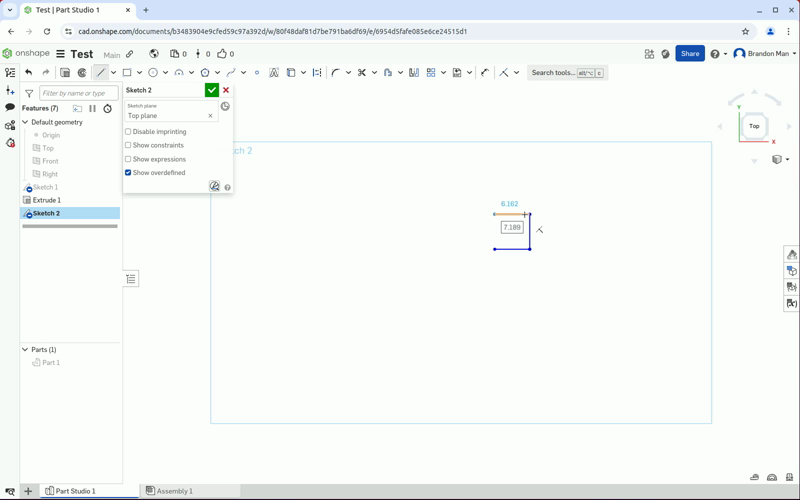
key_down(shift)
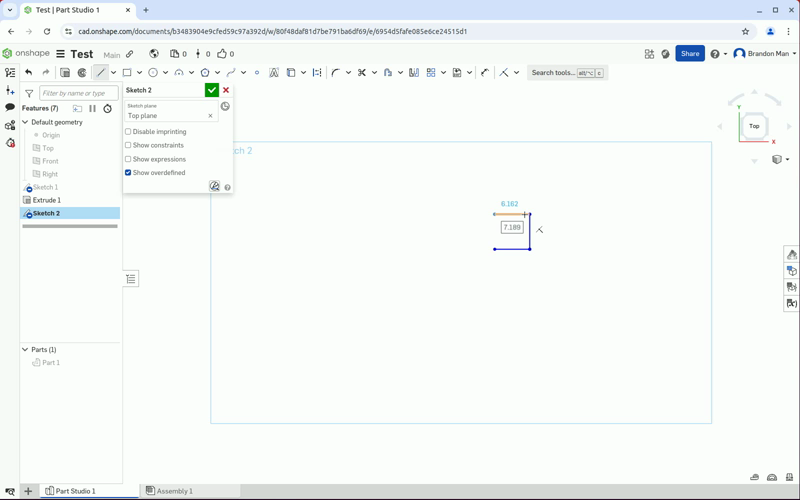
mouse_move(494, 249)
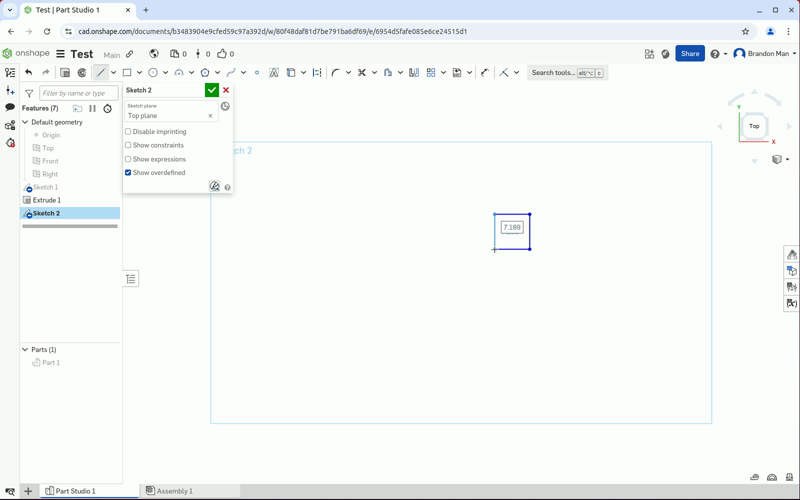
key_up(shift)
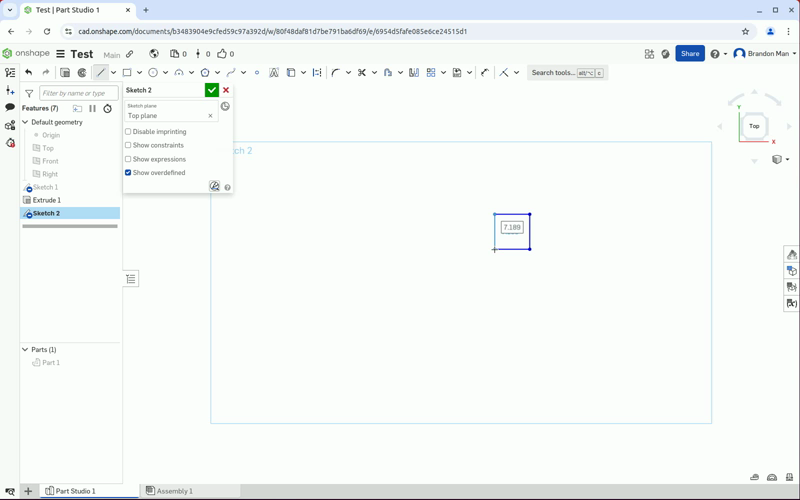
click(494, 249)
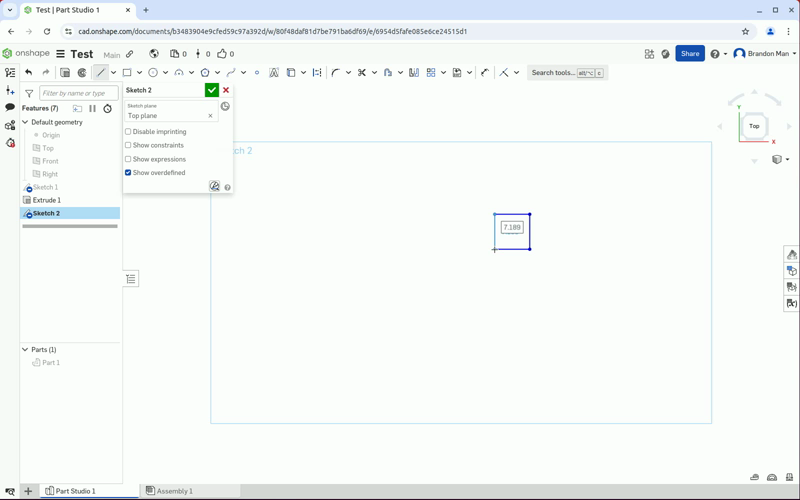
key(esc)
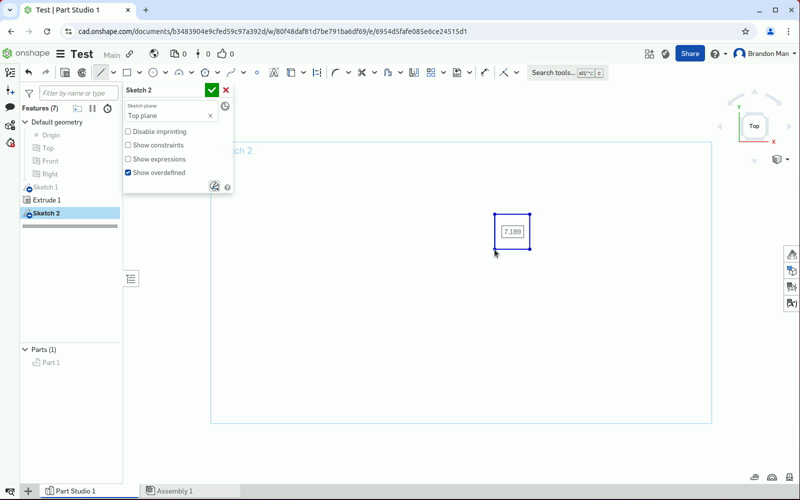
mouse_move(498, 218)
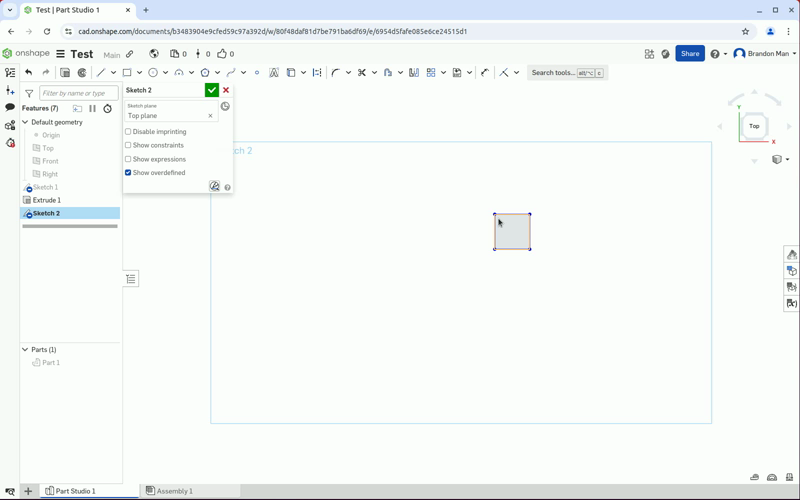
scroll(6)
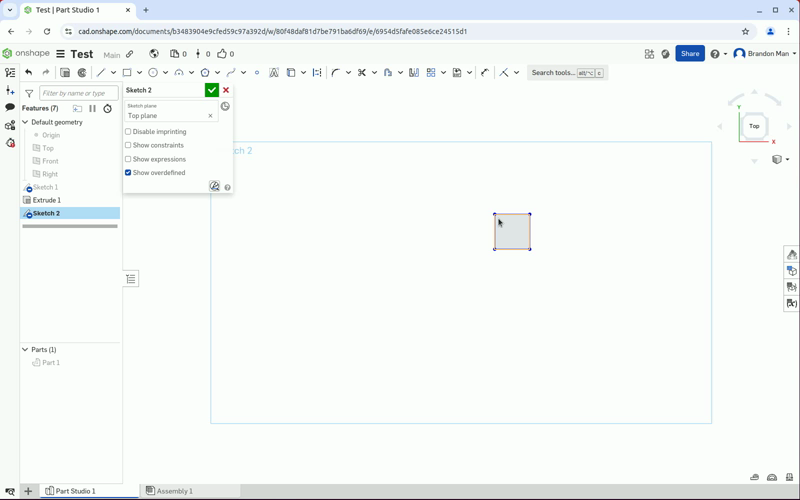
scroll(6)
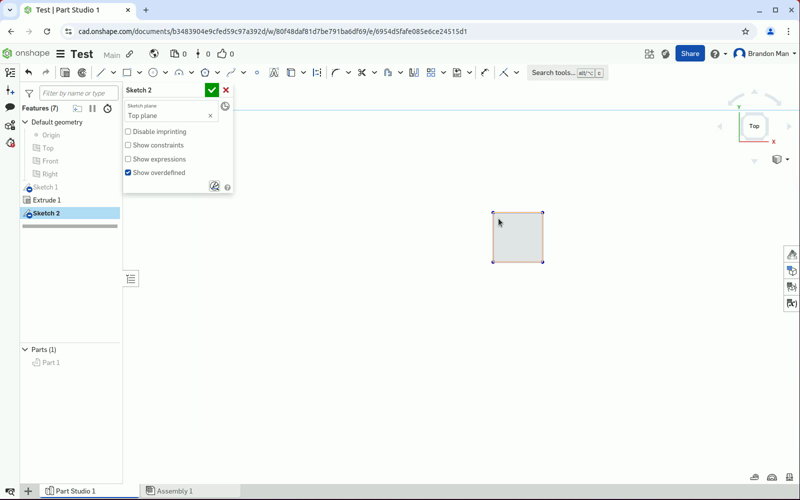
scroll(6)
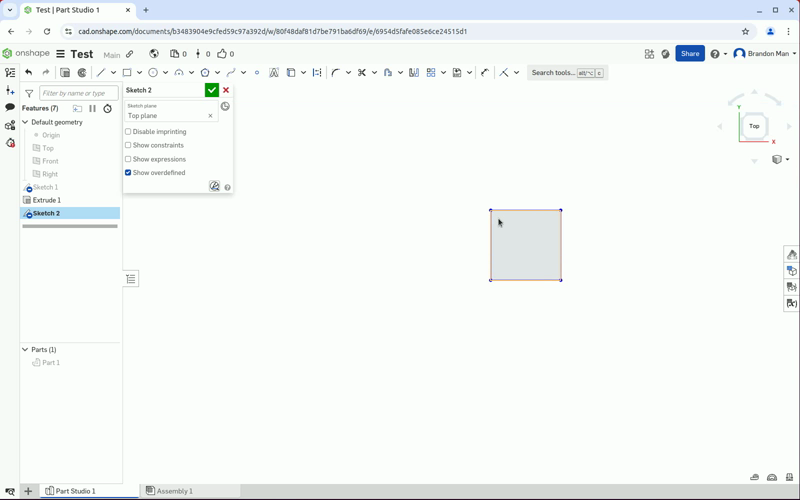
scroll(6)
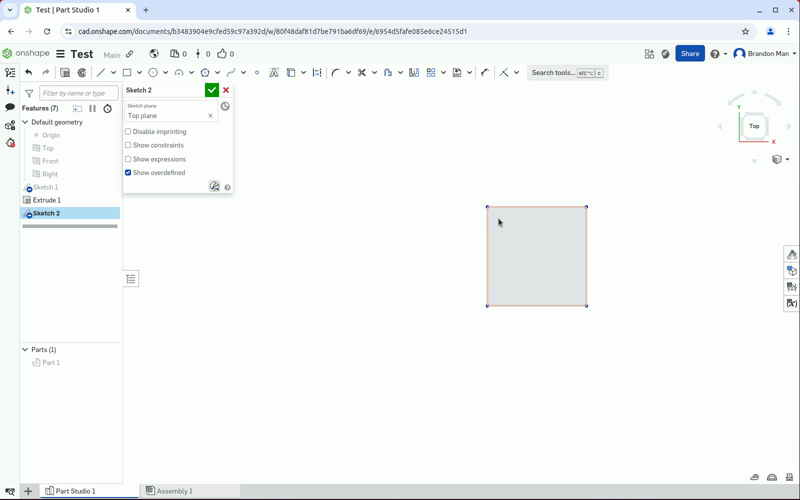
scroll(6)
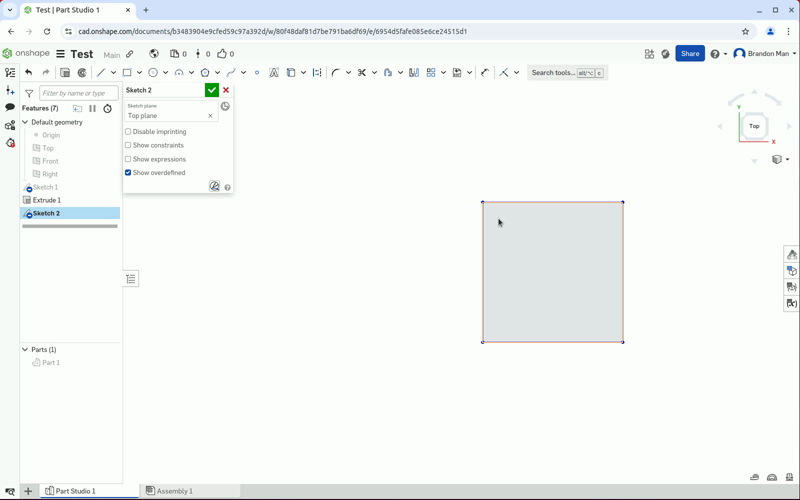
scroll(6)
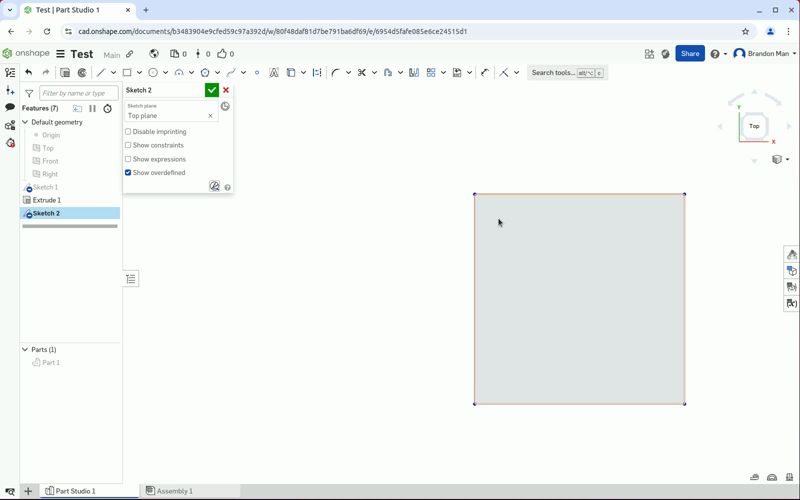
scroll(6)
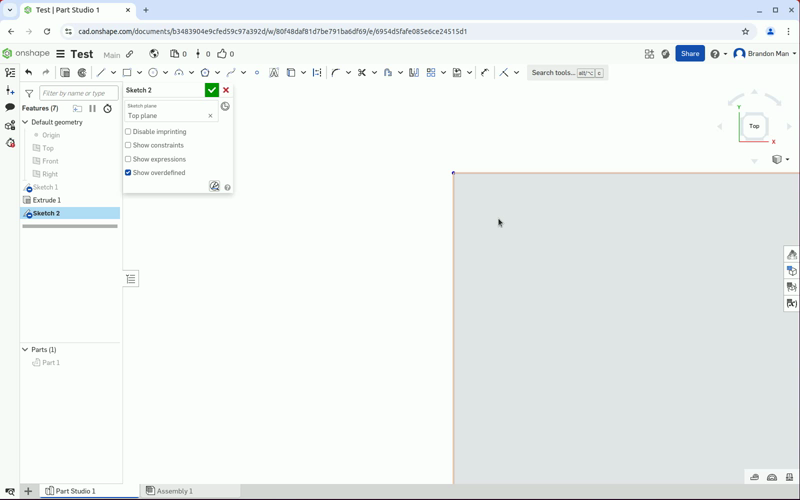
click(498, 218)
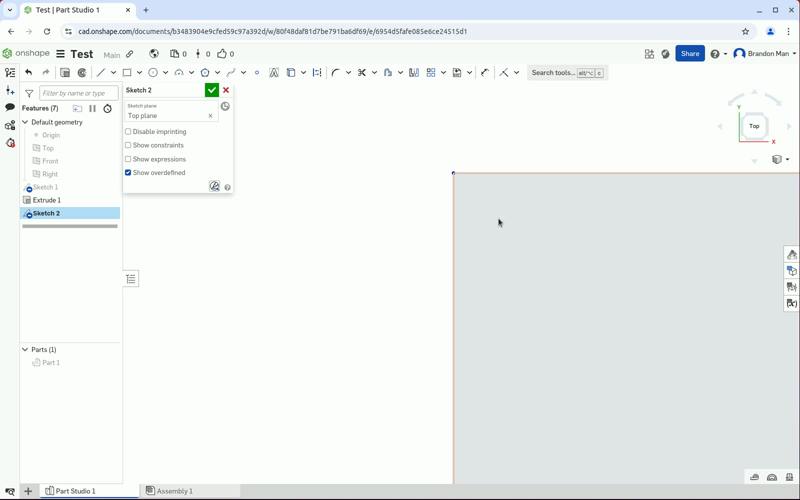
scroll(-6)
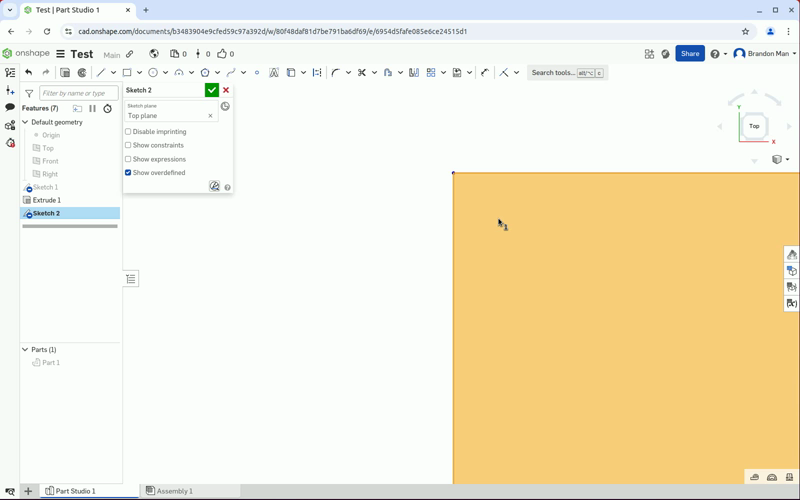
scroll(-6)
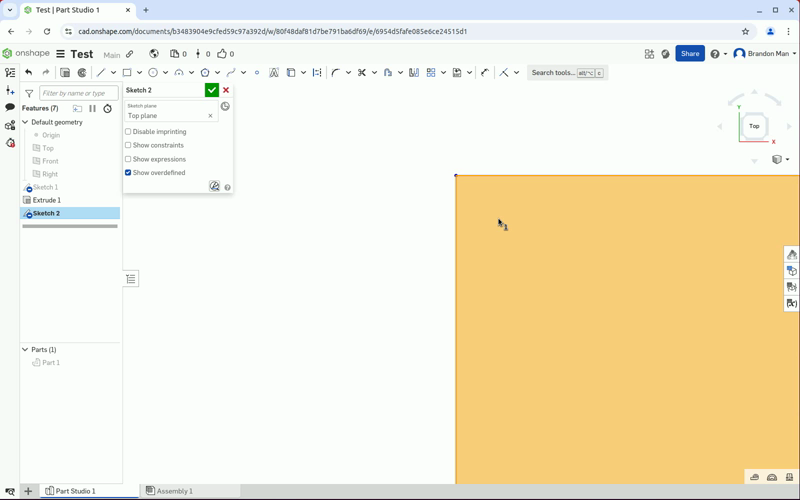
scroll(-6)
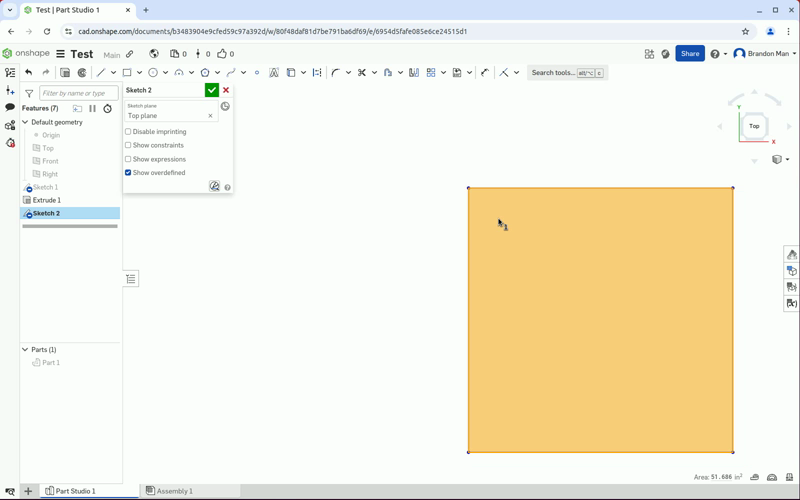
scroll(-6)
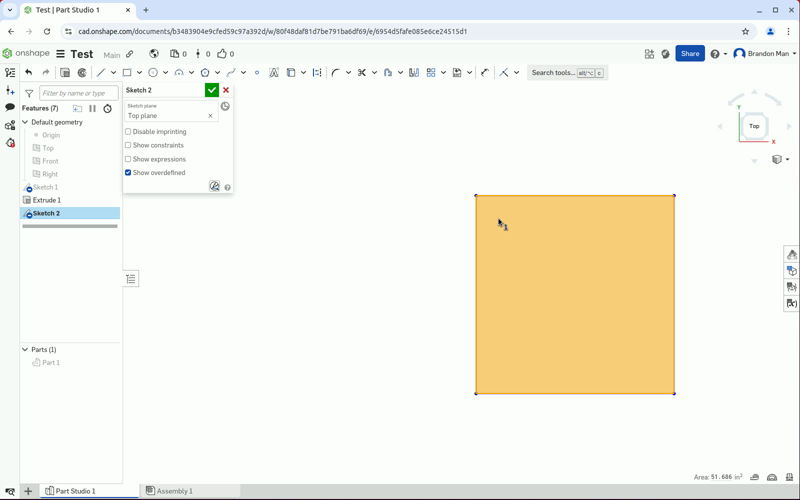
scroll(-6)
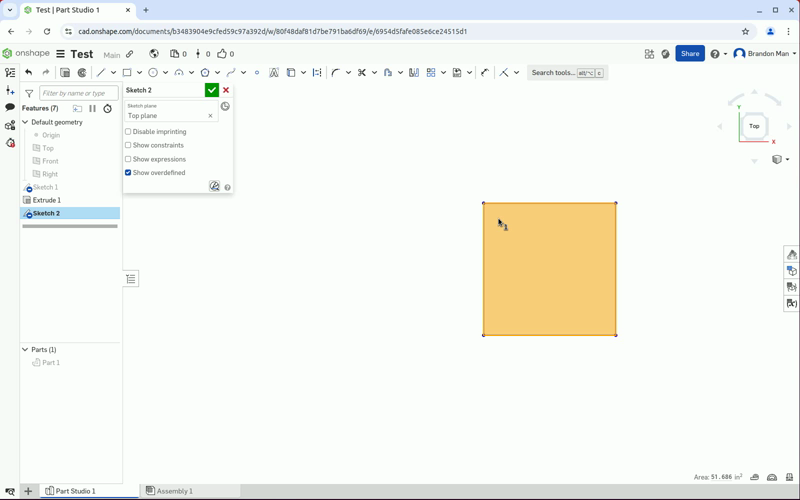
scroll(-6)
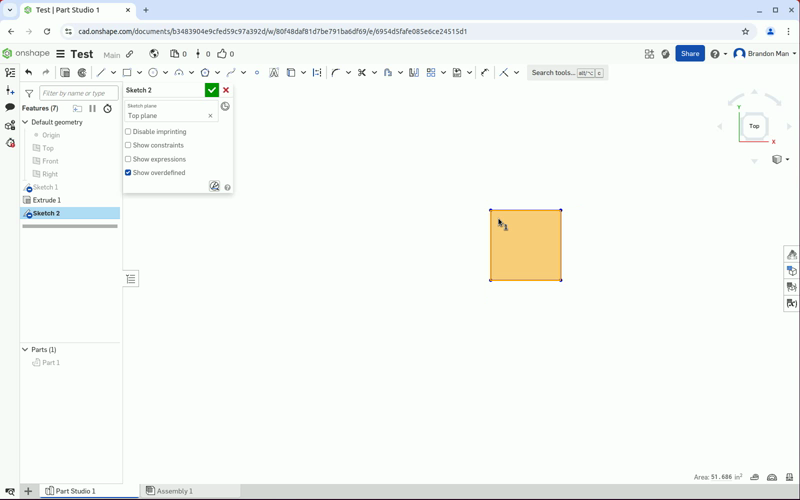
scroll(-6)
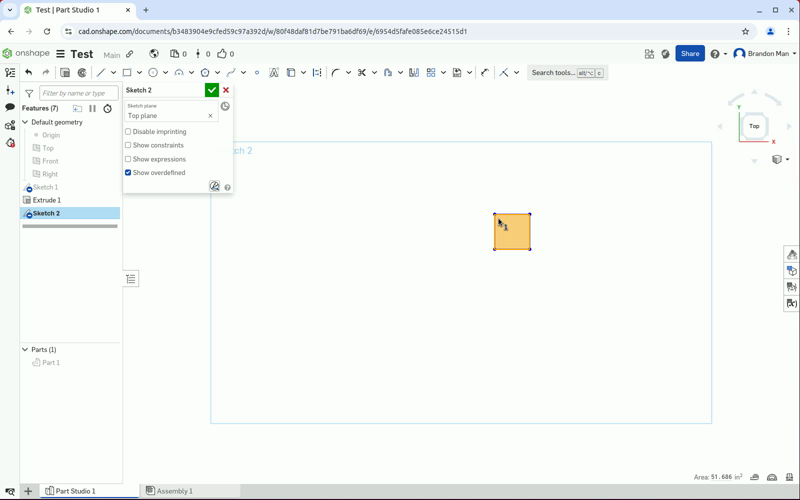
mouse_move(73, 352)
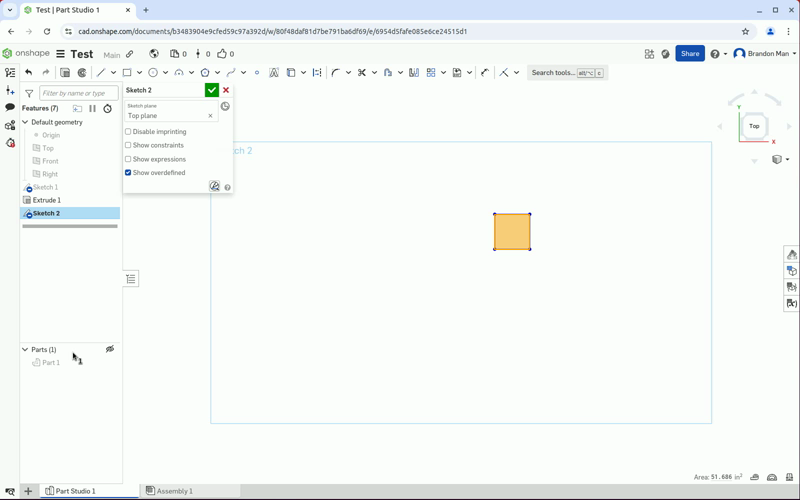
key(shift+y)
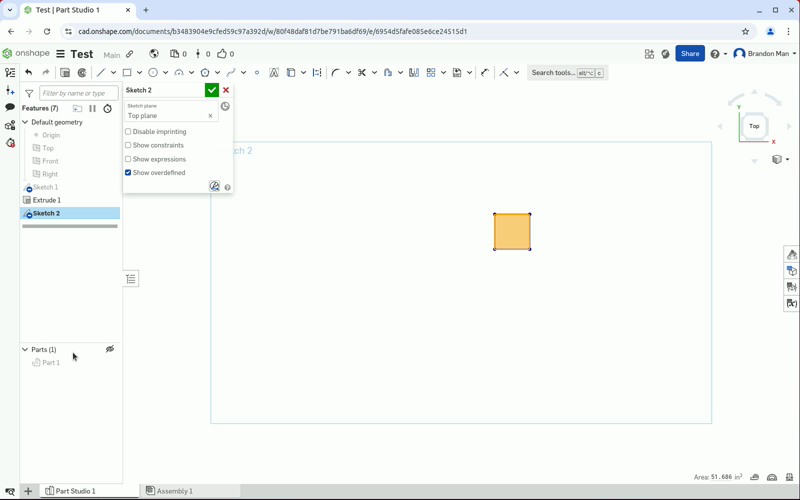
key(shift+e)
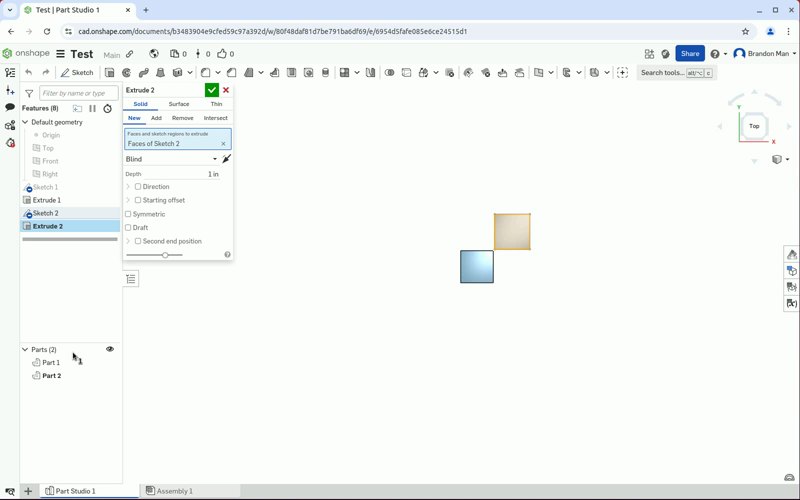
mouse_move(143, 106)
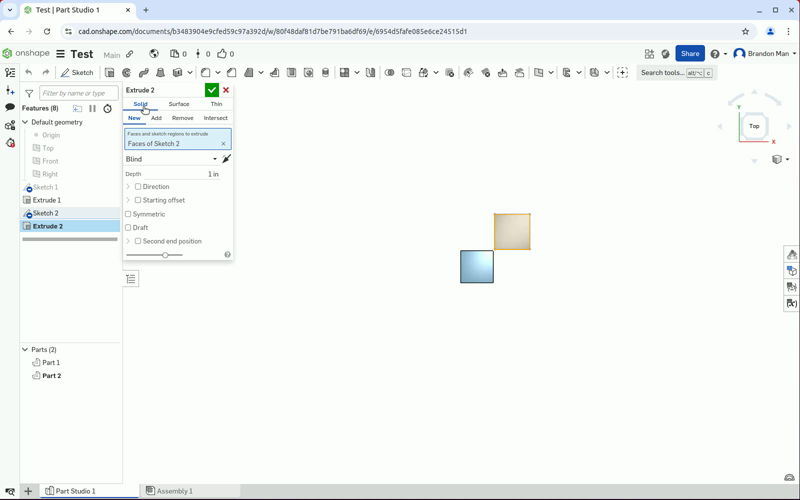
click(143, 106)
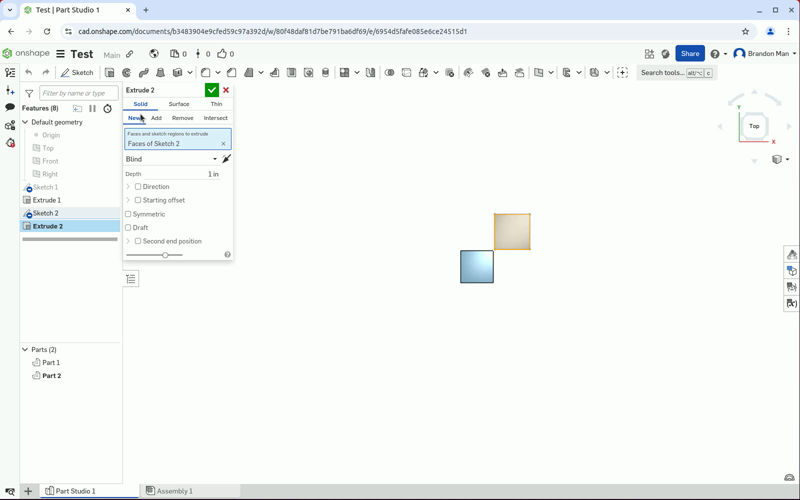
mouse_move(137, 120)
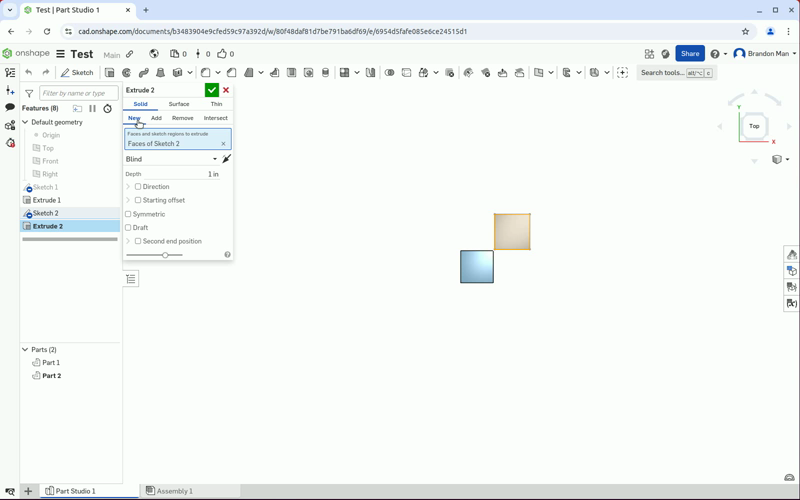
click(137, 120)
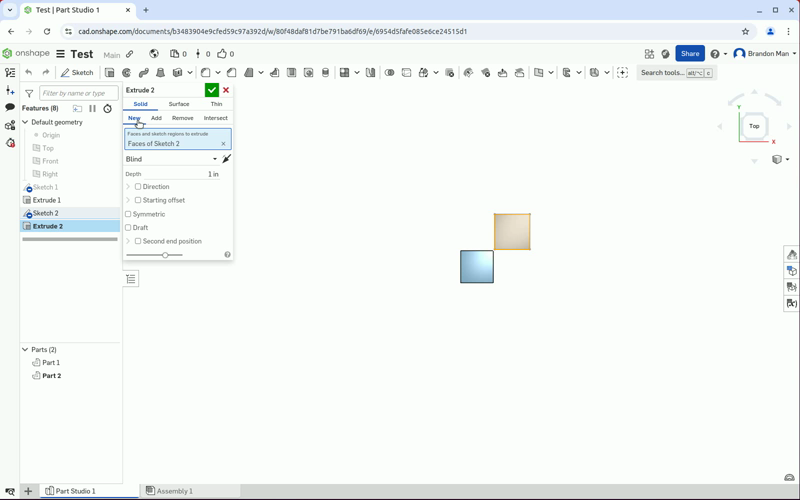
key(tab, 4)
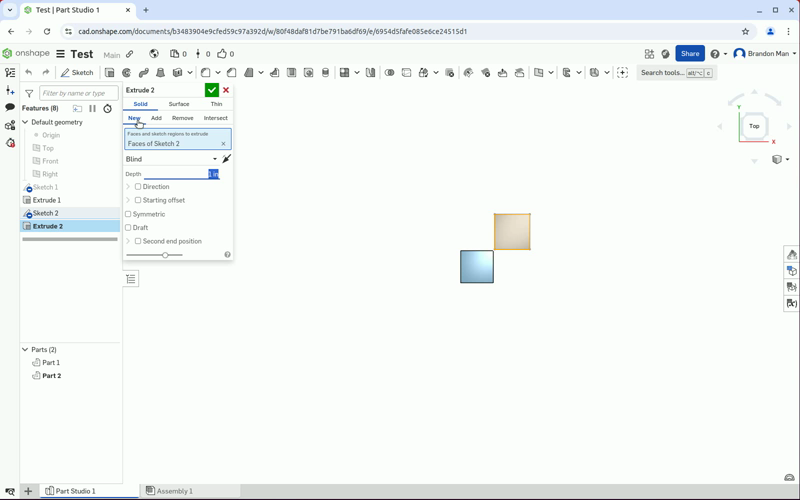
text(6.981)
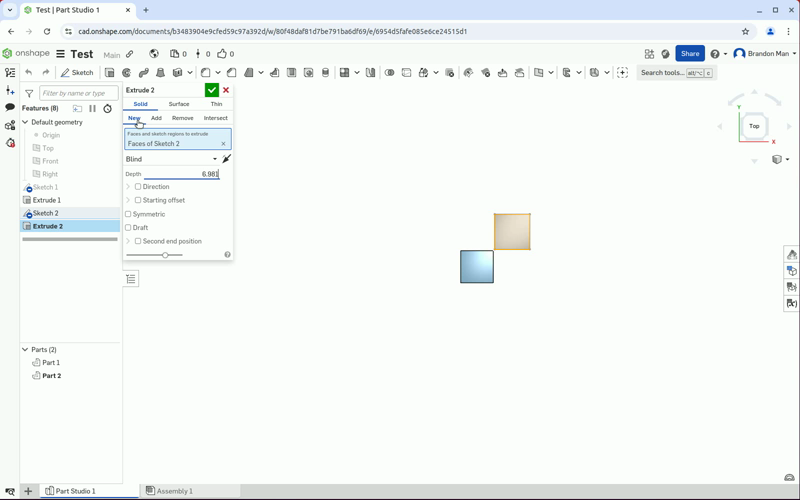
key(enter)
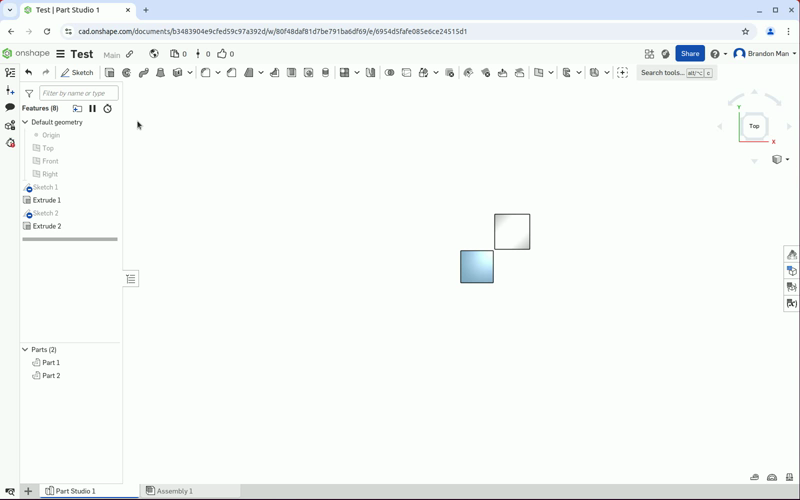
key(shift+h)
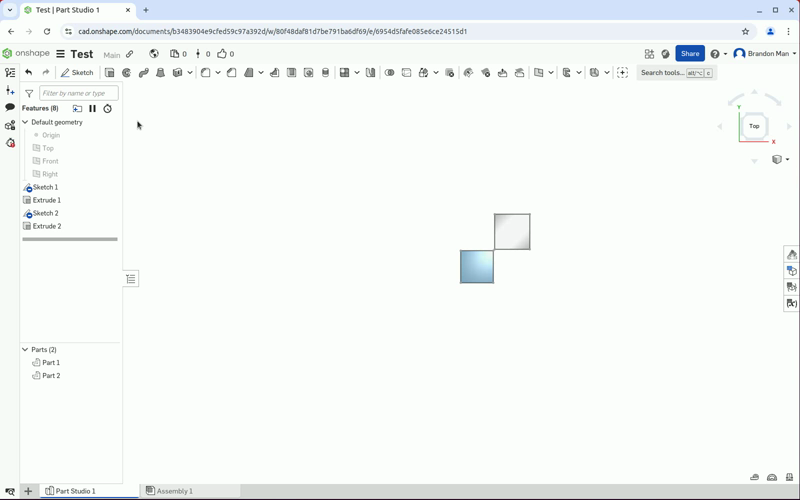
key(shift+h)
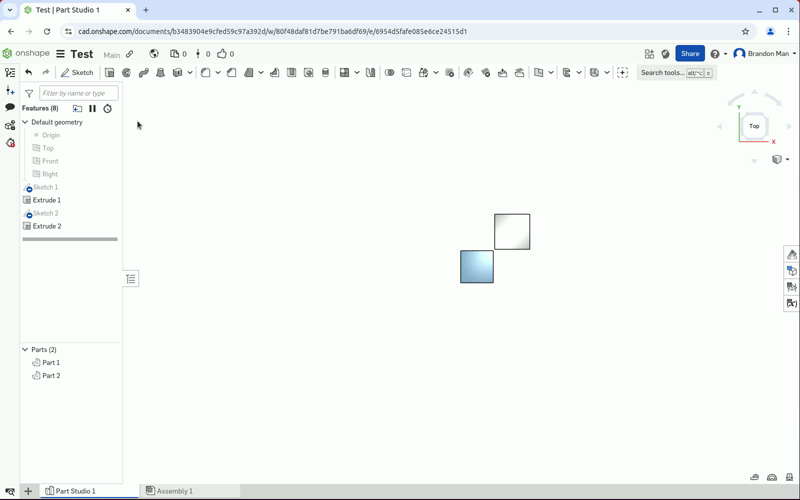
mouse_move(73, 189)
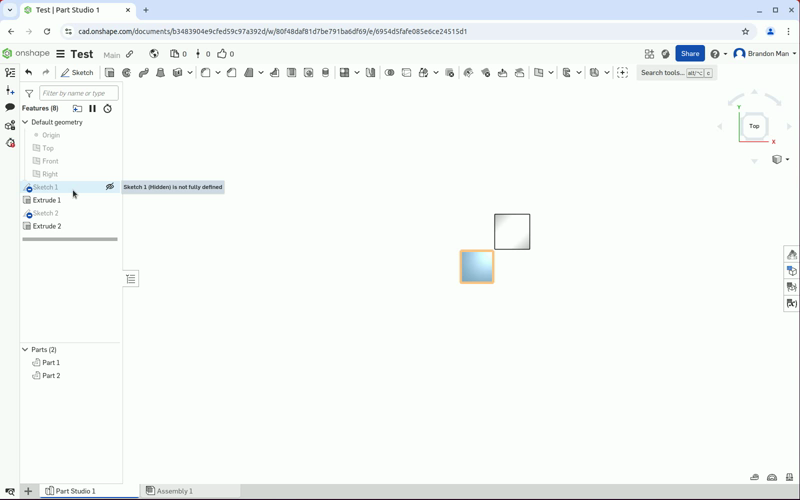
click(73, 189)
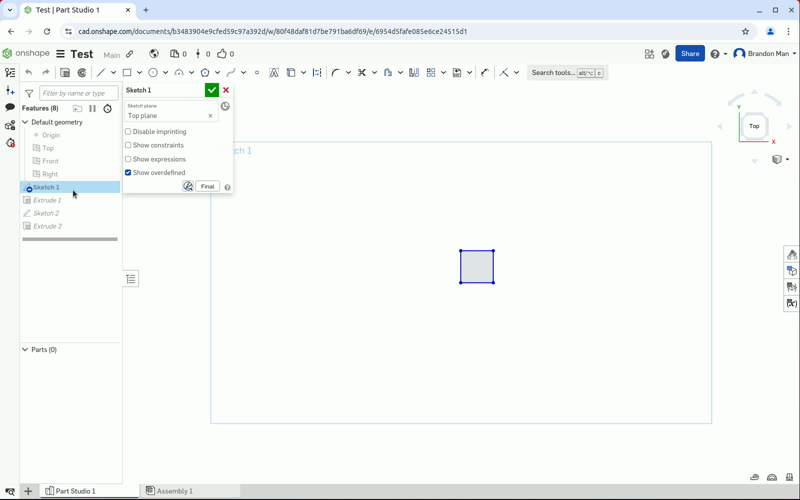
mouse_move(229, 92)
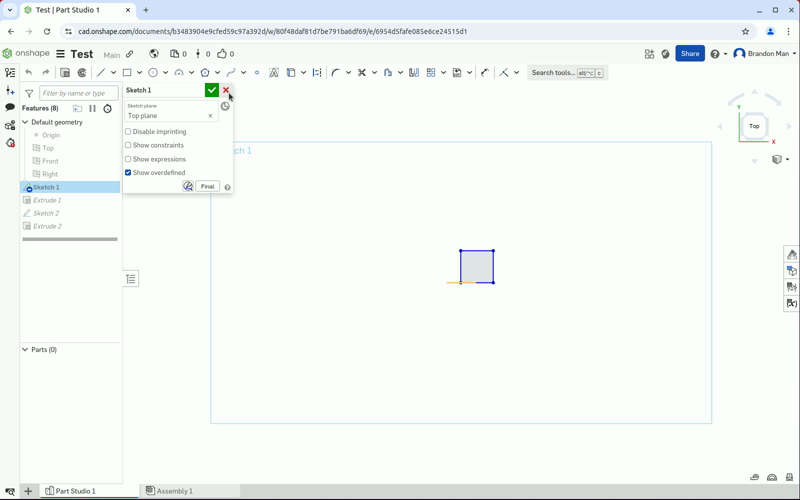
click(229, 92)
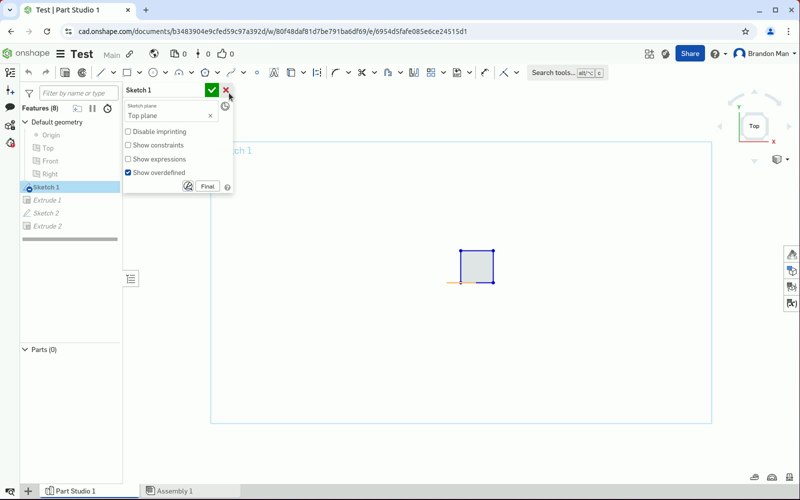
key(shift+s)
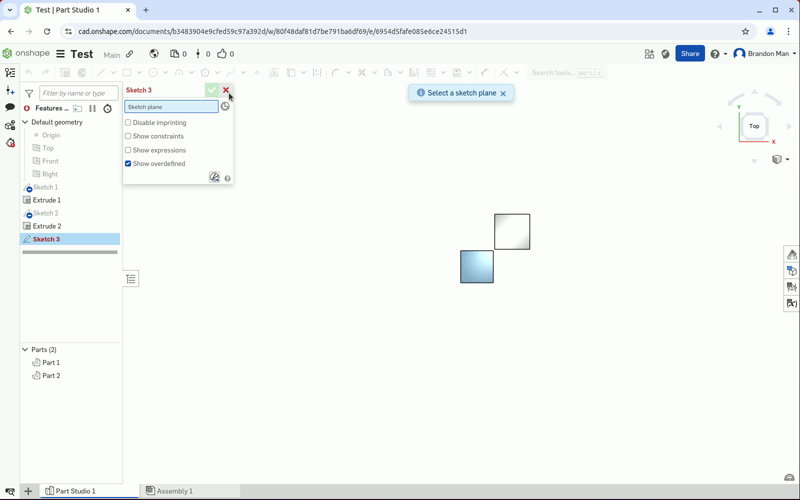
mouse_move(73, 150)
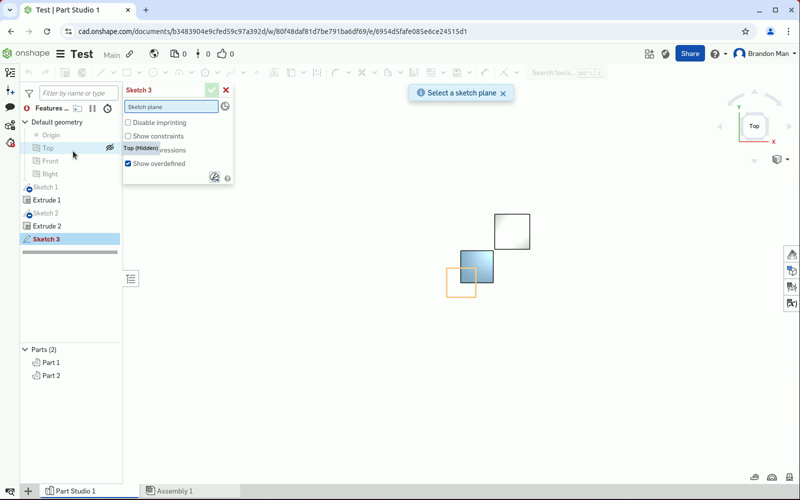
click(73, 150)
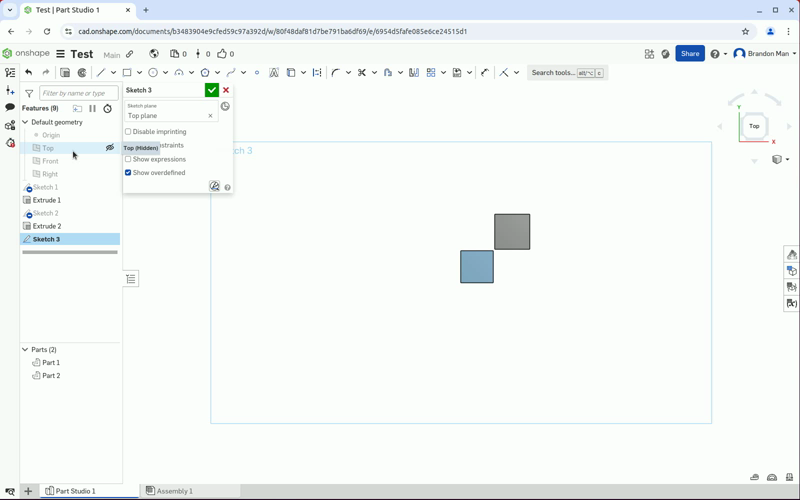
mouse_move(73, 352)
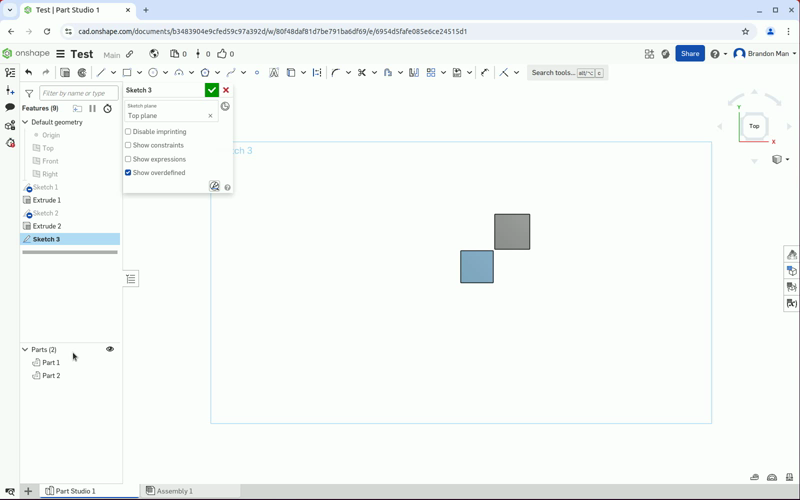
key(y)
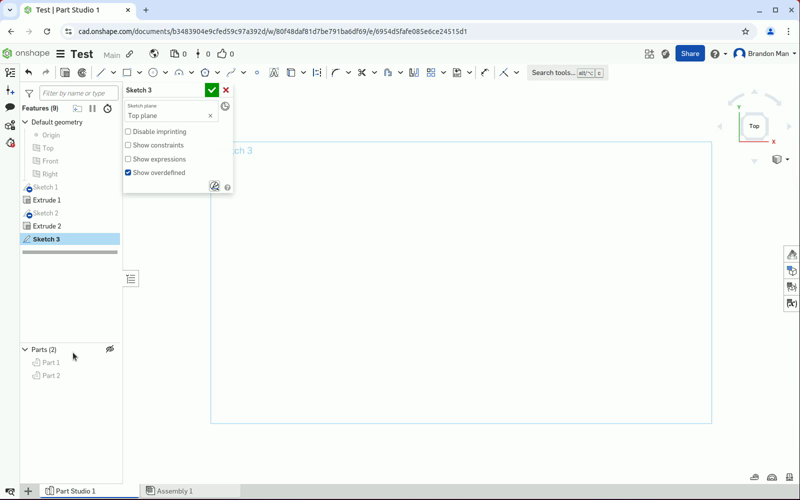
key(l)
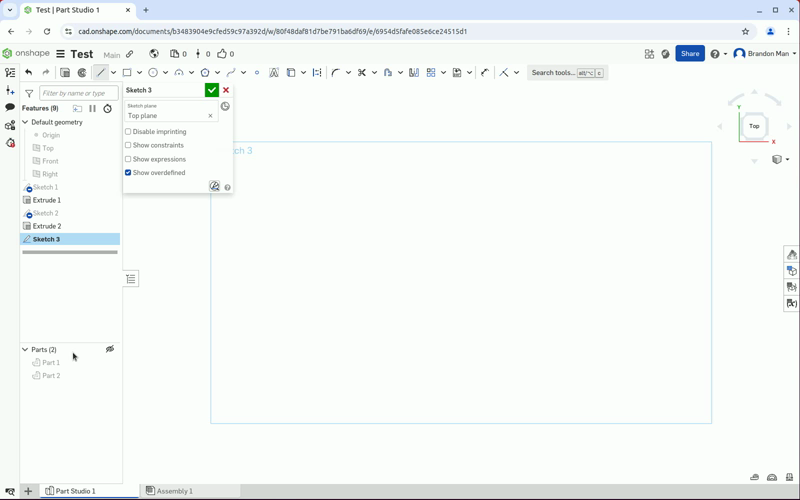
key_down(shift)
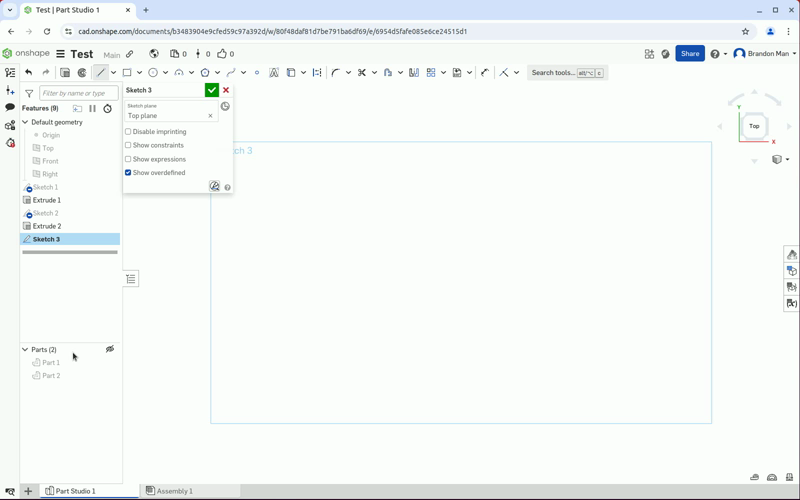
mouse_move(535, 207)
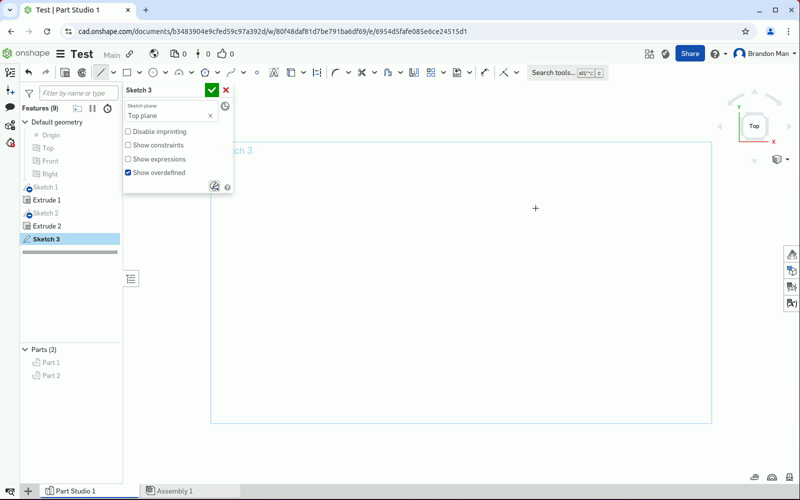
click(535, 207)
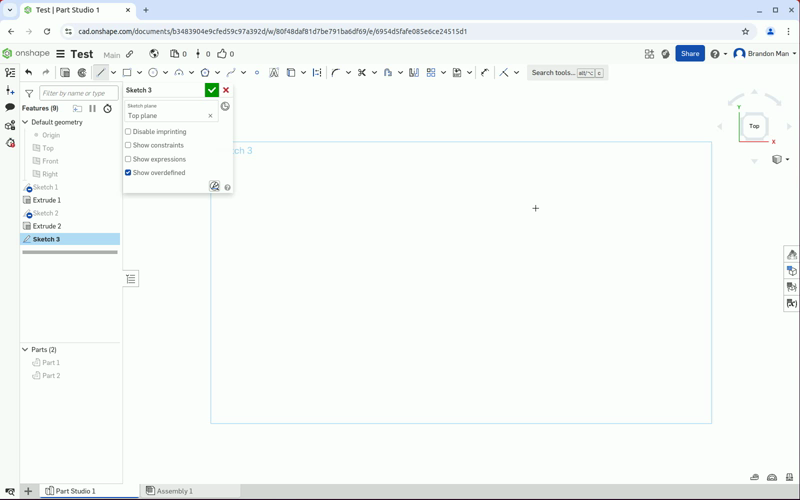
key_up(shift)
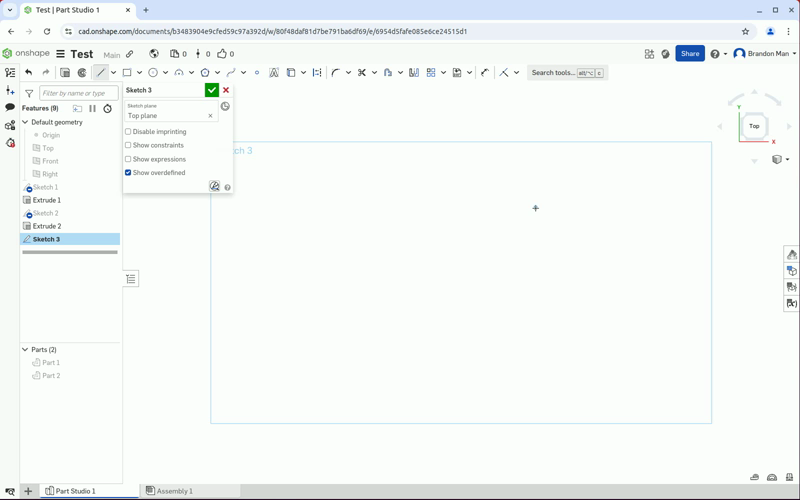
key_down(shift)
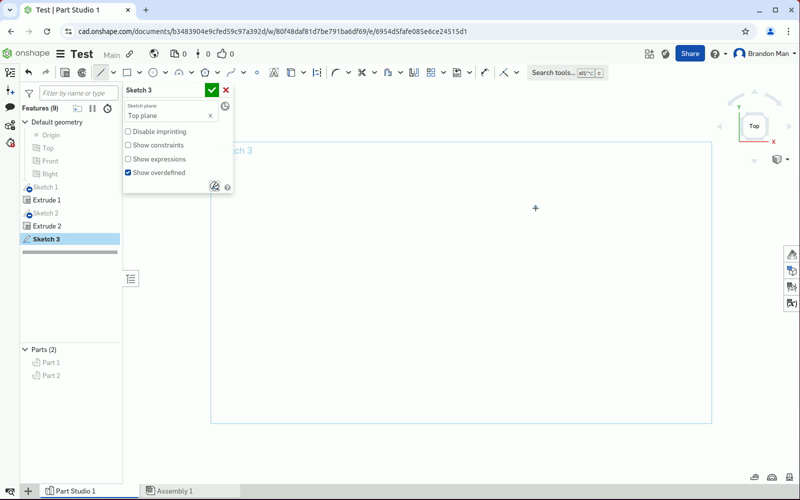
mouse_move(565, 207)
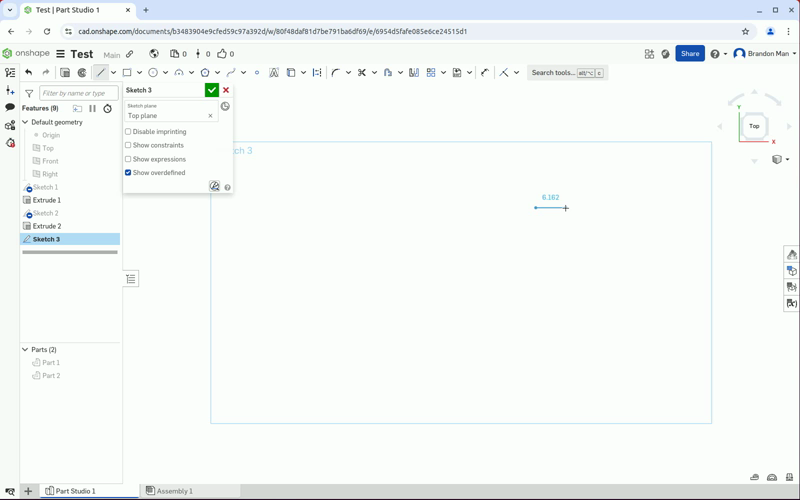
mouse_move(574, 207)
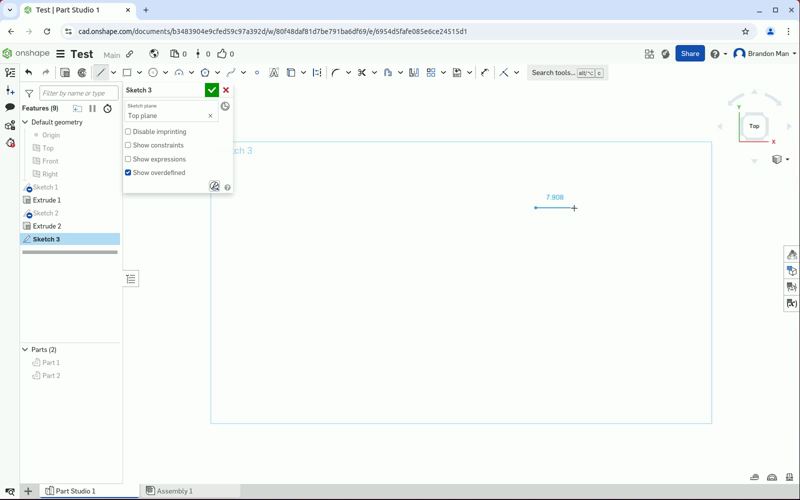
click(574, 207)
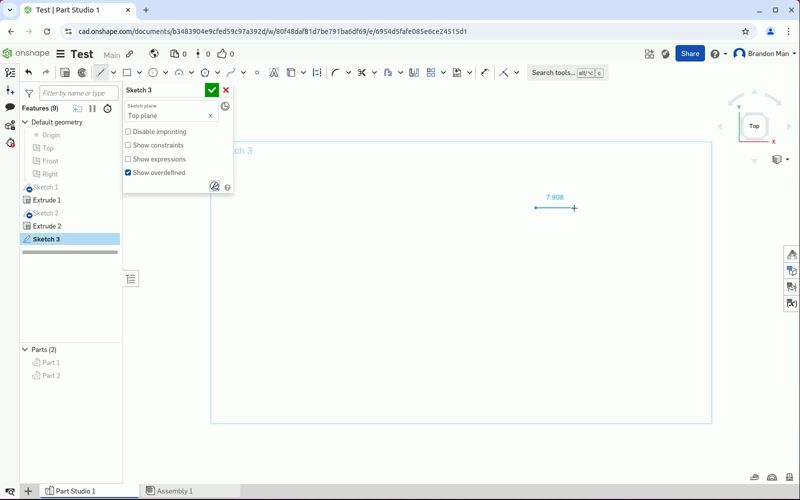
key_up(shift)
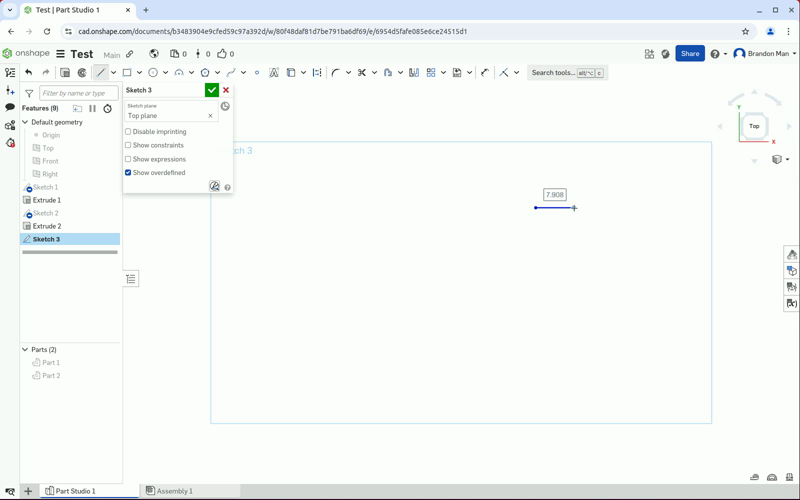
key_down(shift)
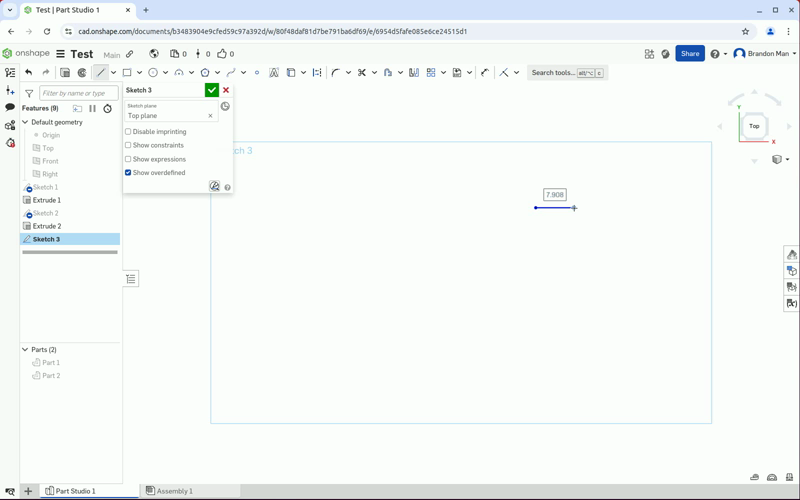
mouse_move(589, 207)
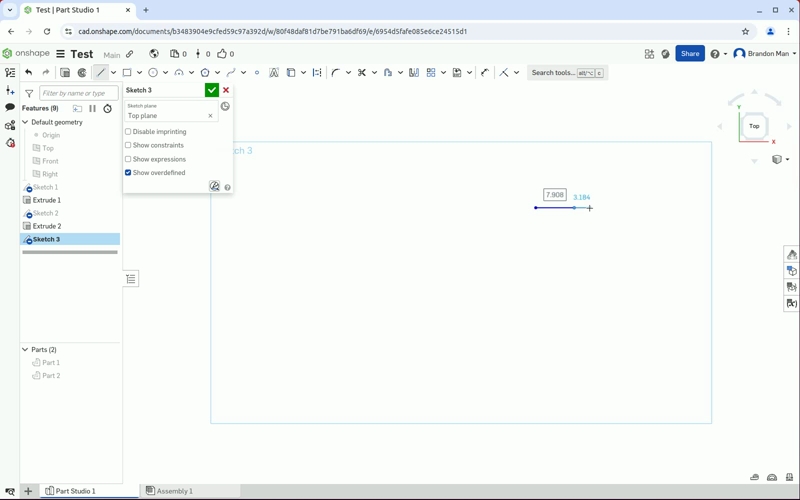
mouse_move(574, 169)
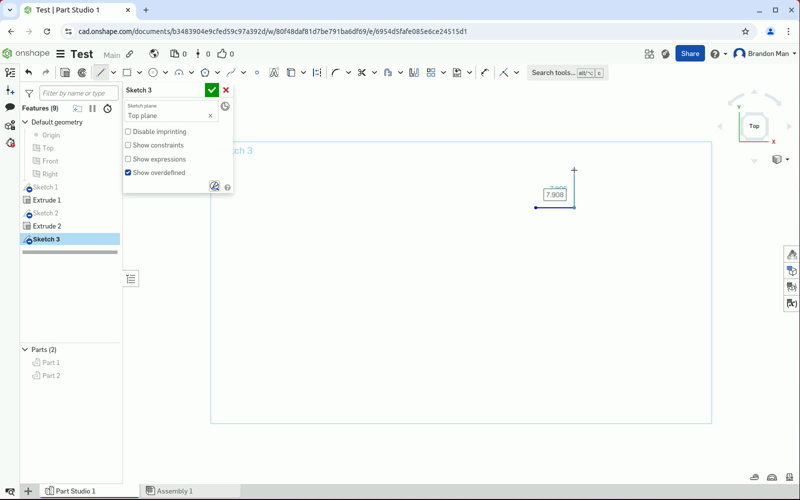
click(574, 169)
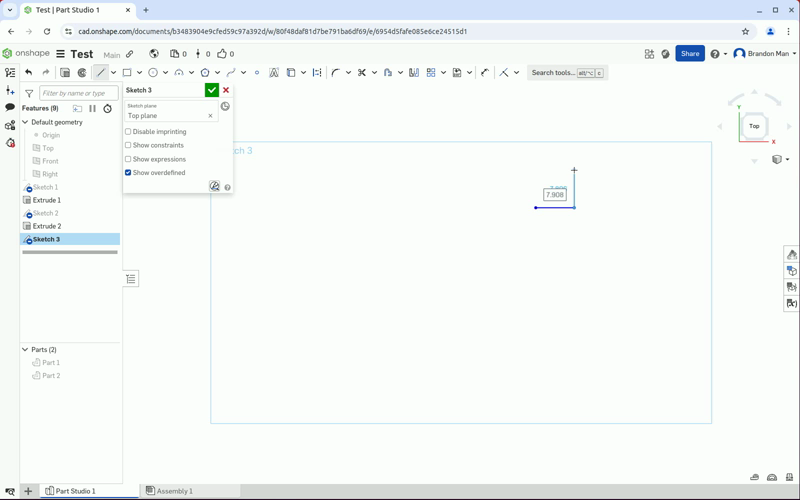
key_up(shift)
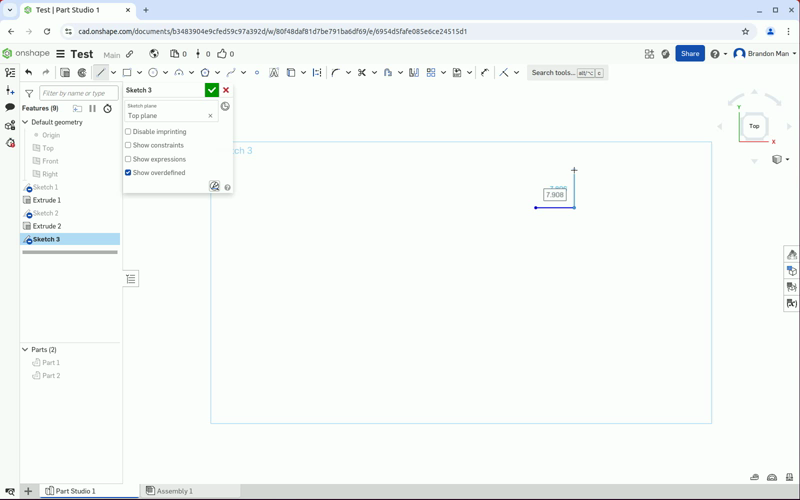
key_down(shift)
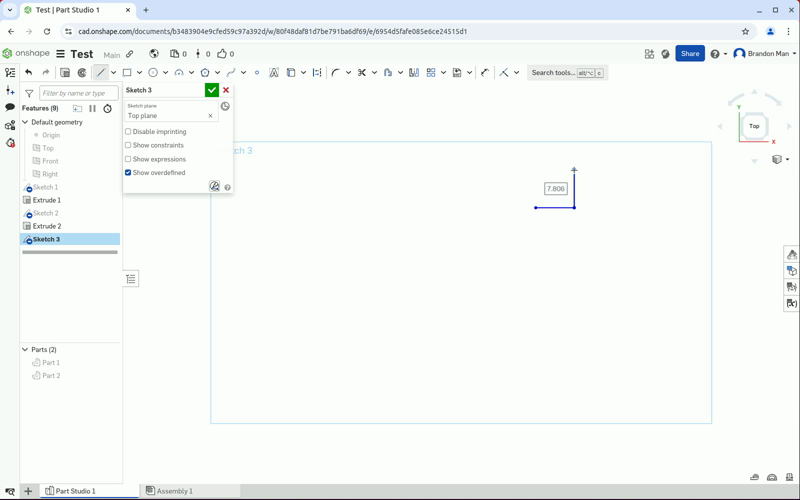
mouse_move(589, 169)
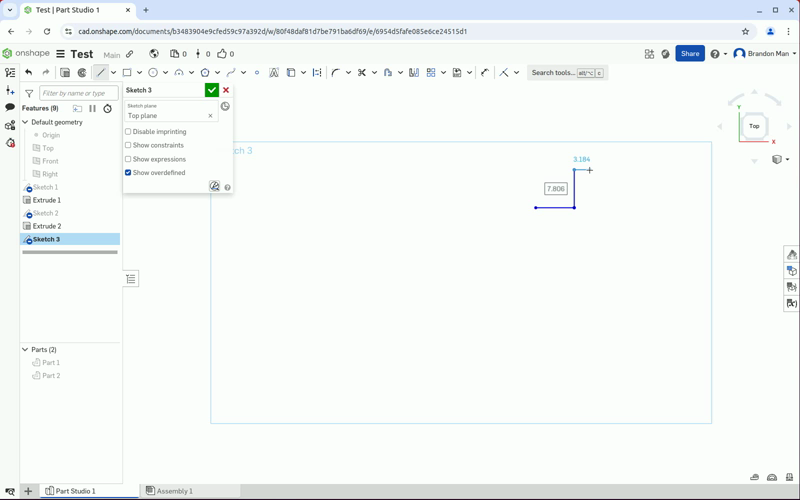
mouse_move(535, 169)
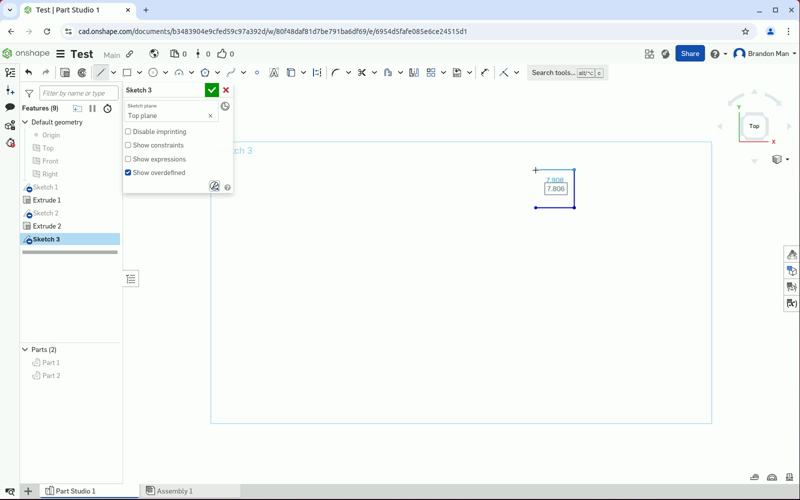
click(535, 169)
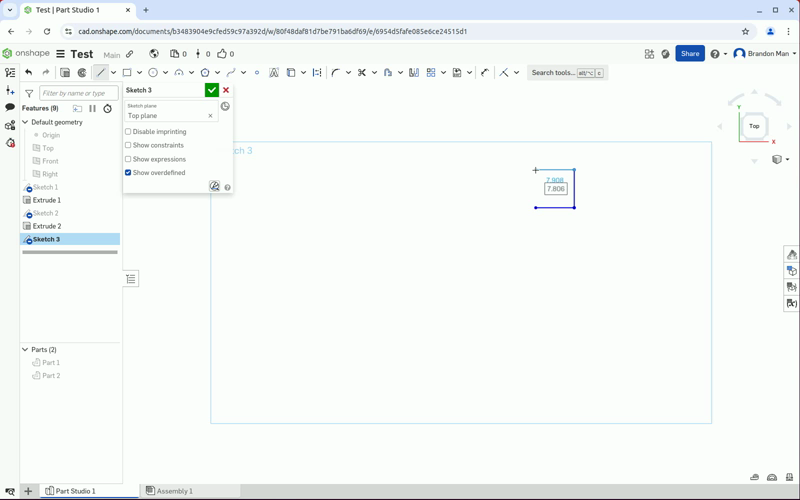
key_up(shift)
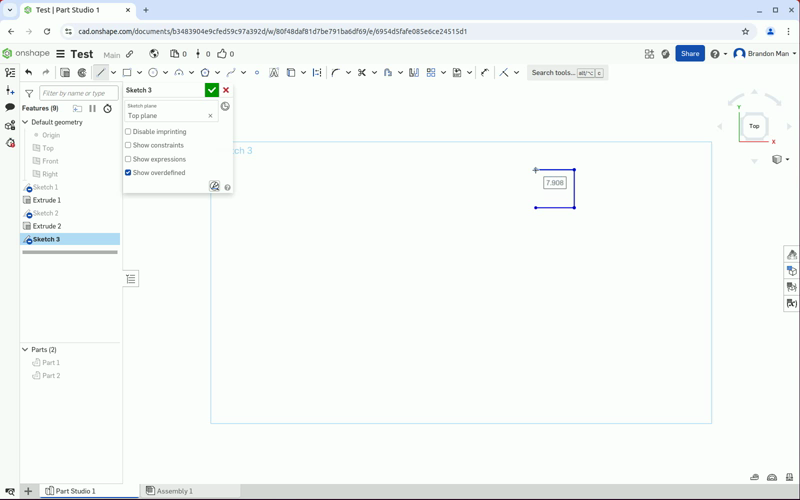
mouse_move(565, 169)
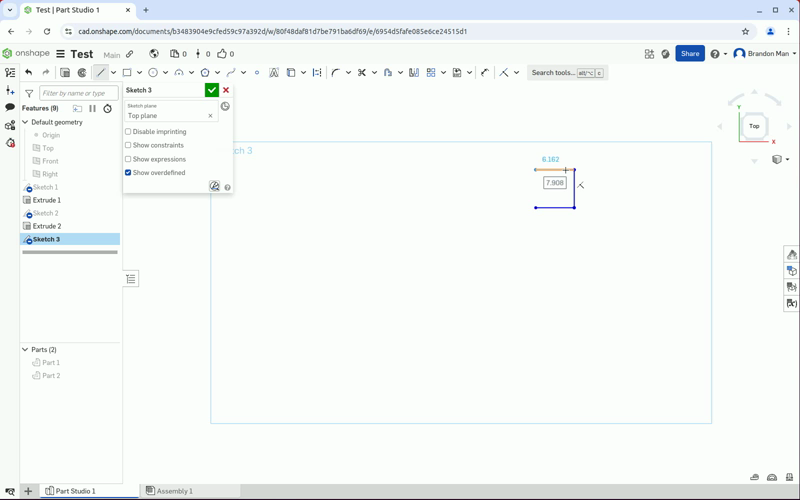
key_down(shift)
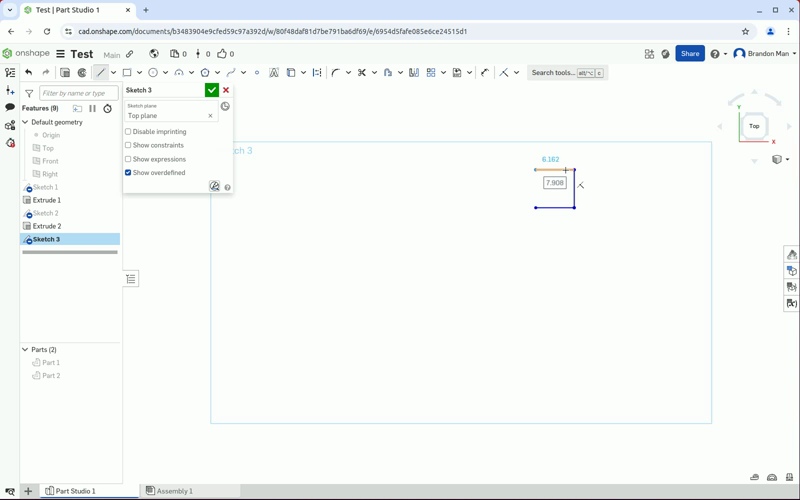
mouse_move(535, 207)
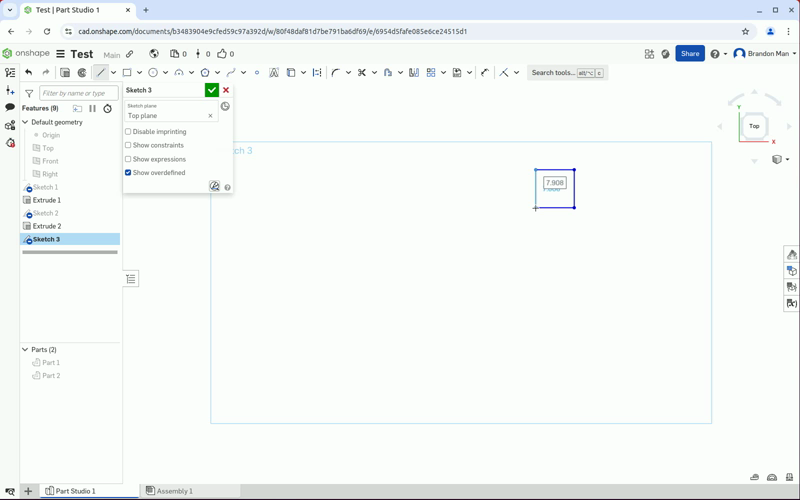
key_up(shift)
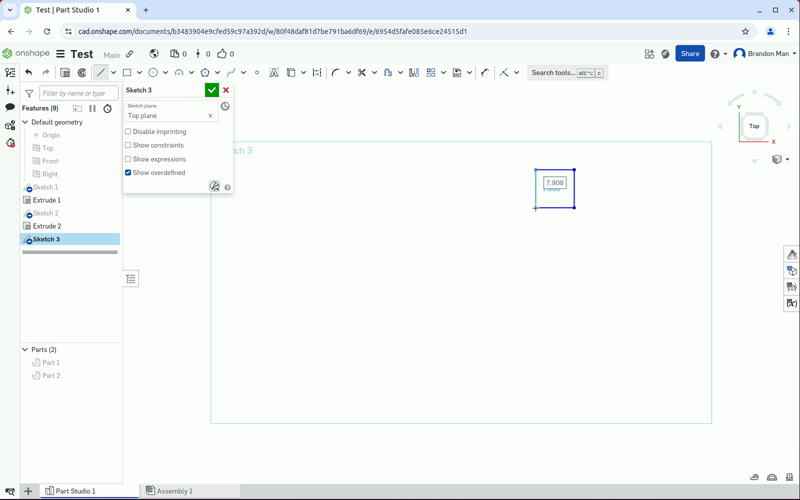
click(535, 207)
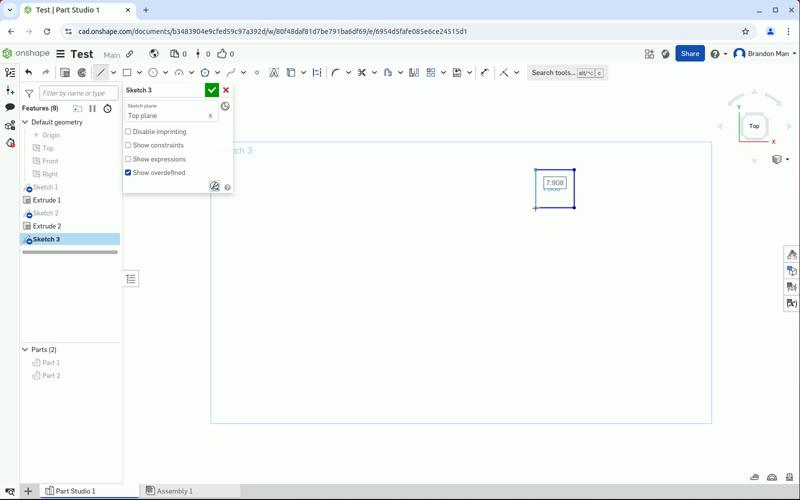
key(esc)
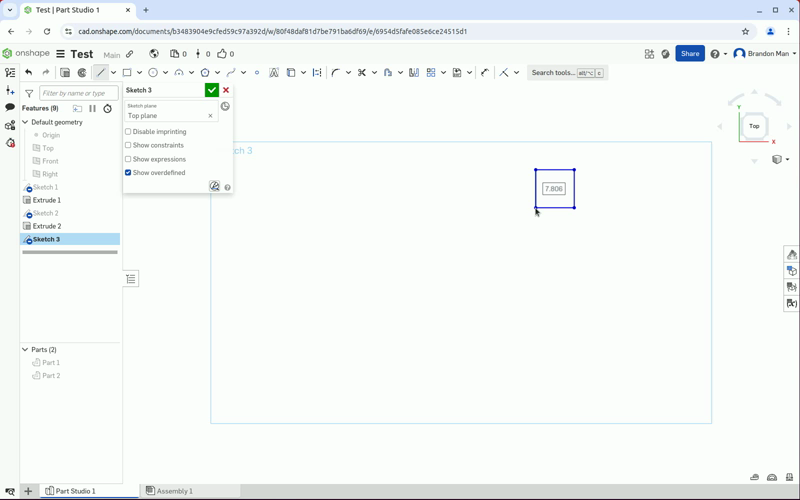
mouse_move(541, 182)
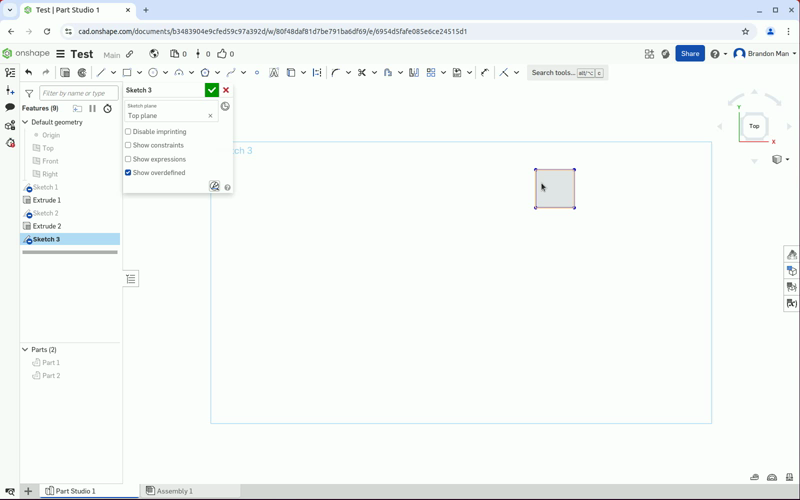
scroll(6)
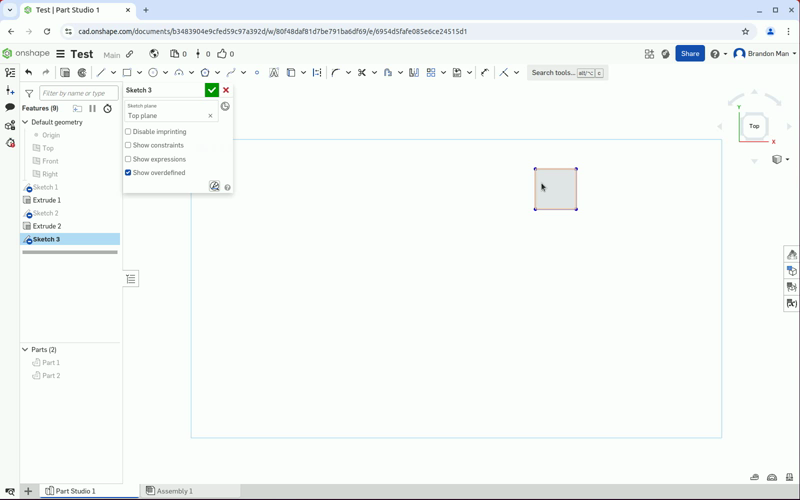
scroll(6)
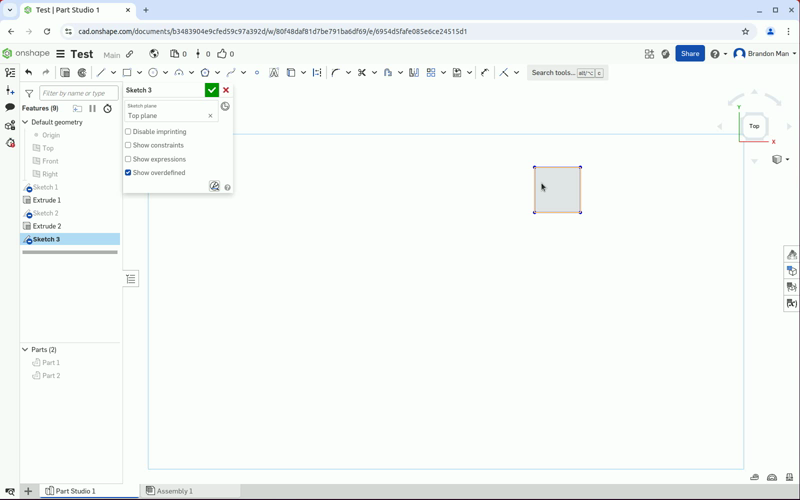
scroll(6)
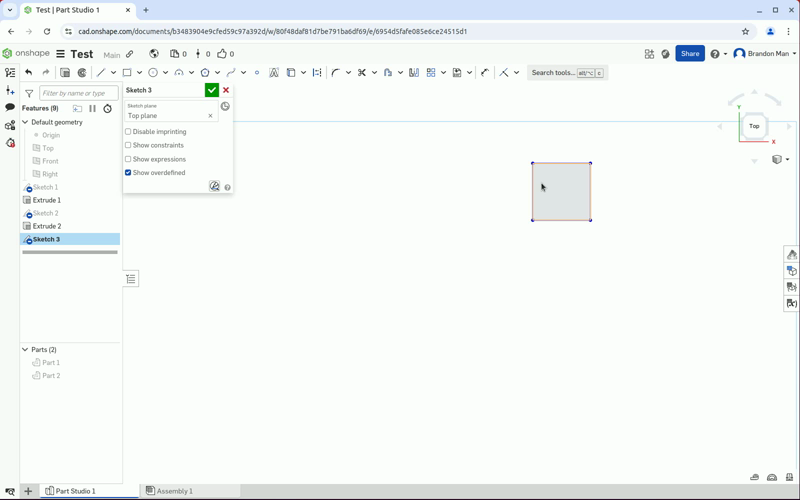
scroll(6)
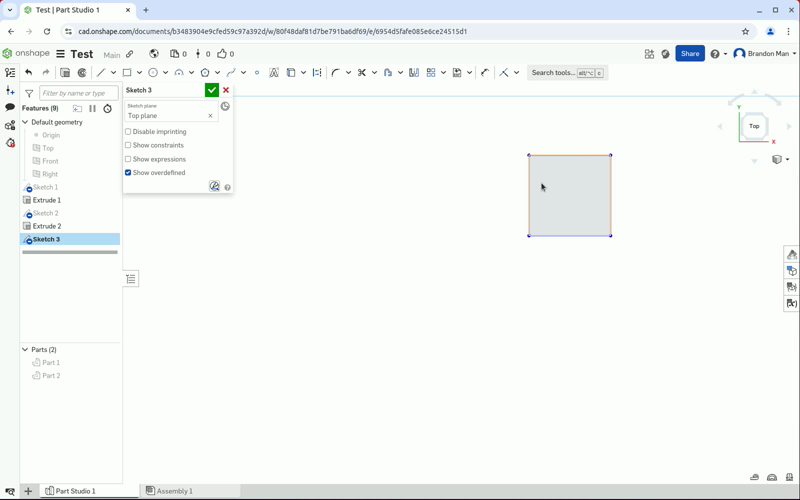
scroll(6)
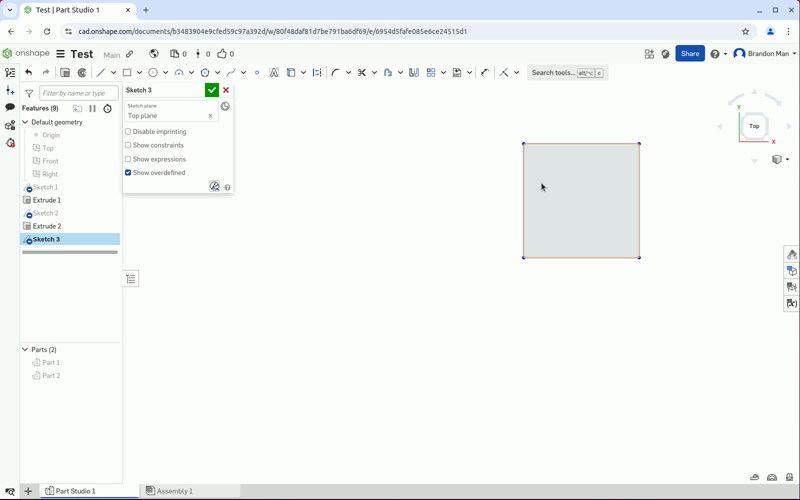
scroll(6)
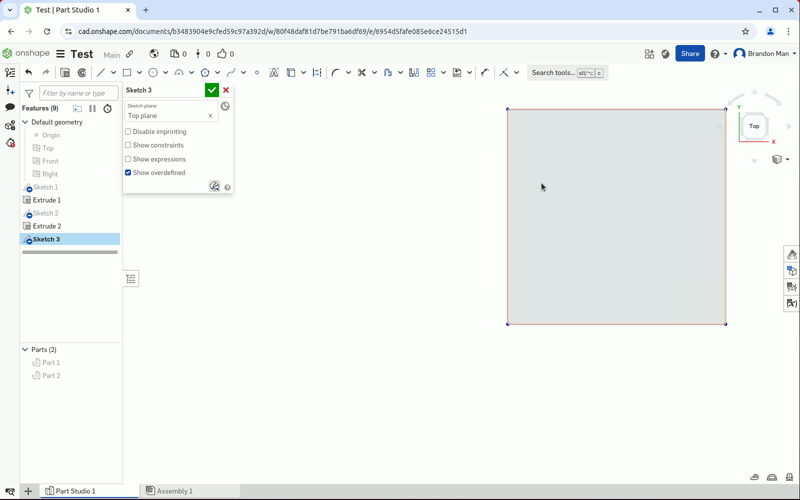
scroll(6)
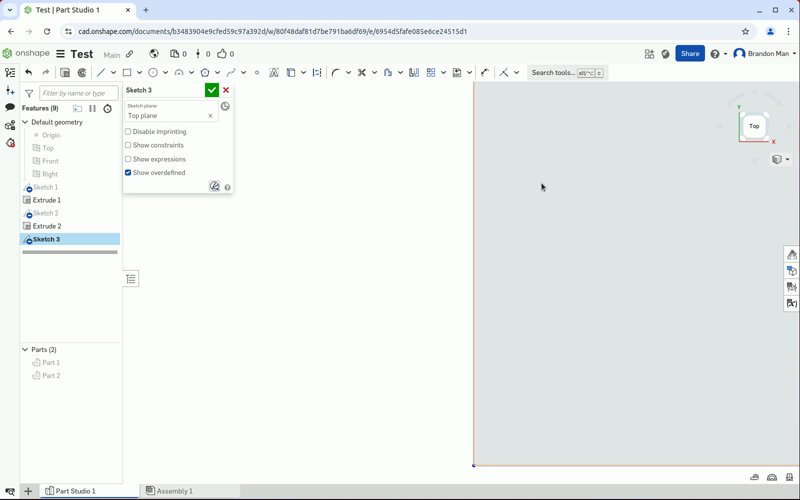
click(541, 182)
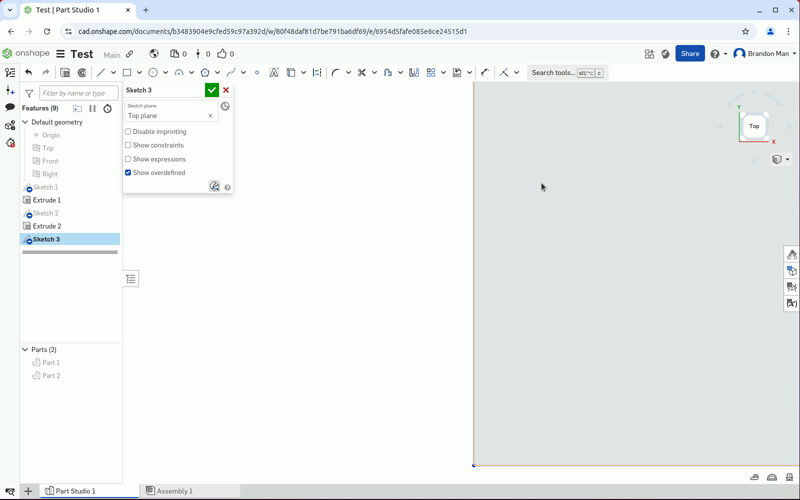
scroll(-6)
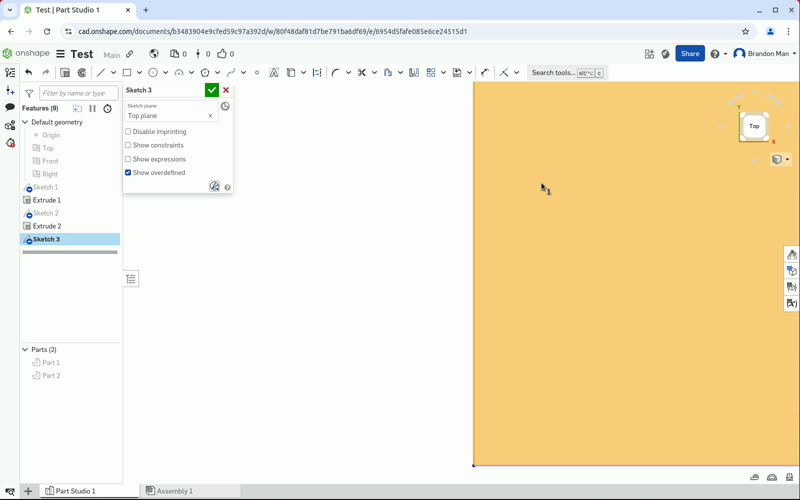
scroll(-6)
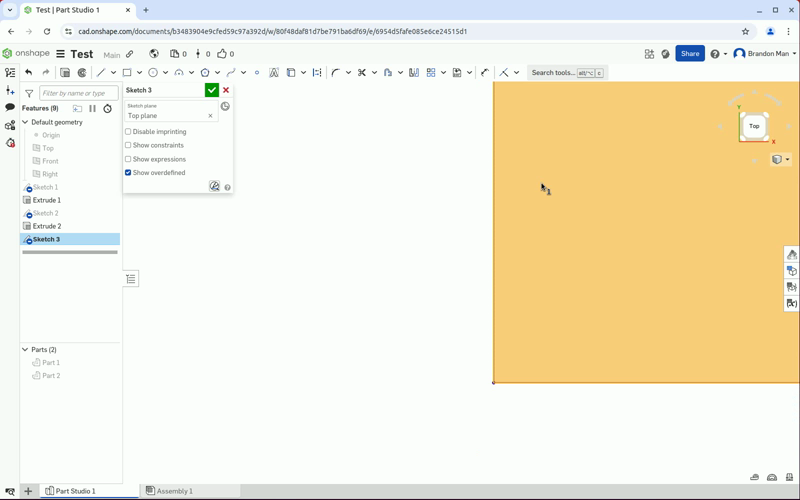
scroll(-6)
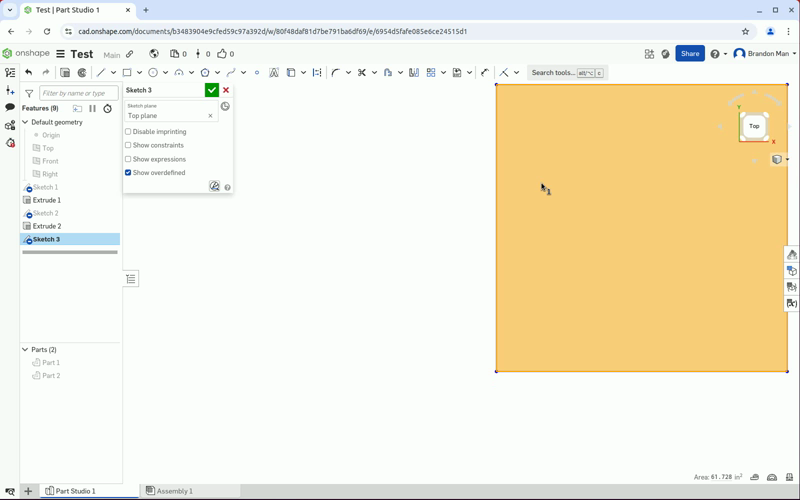
scroll(-6)
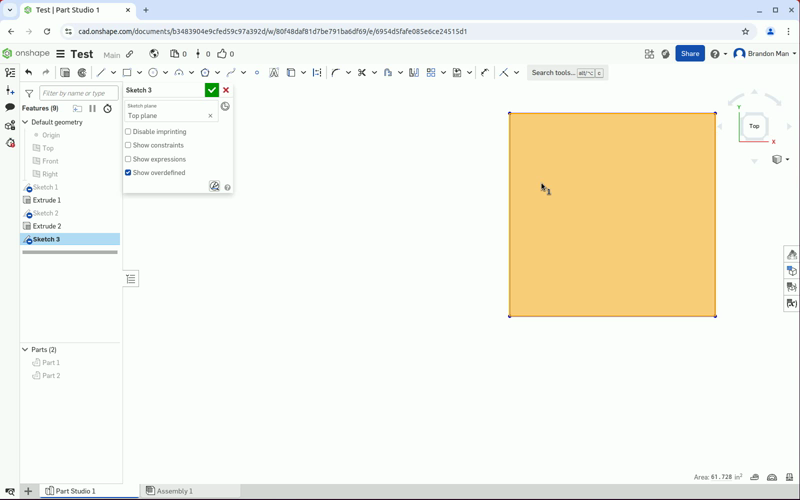
scroll(-6)
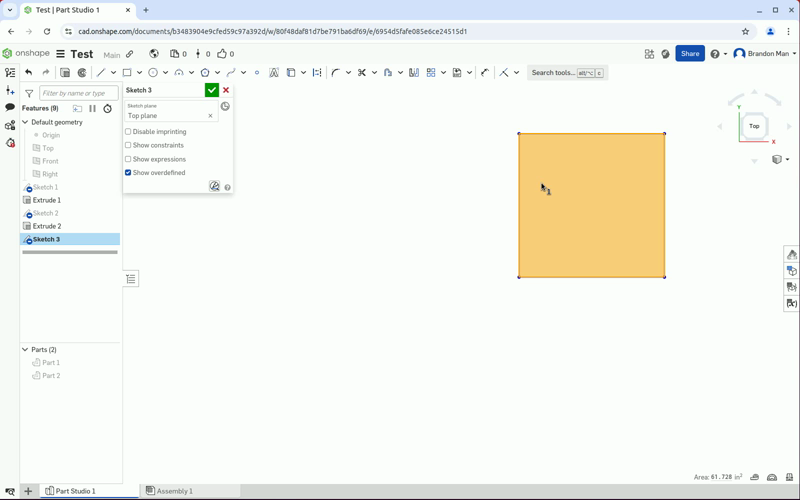
scroll(-6)
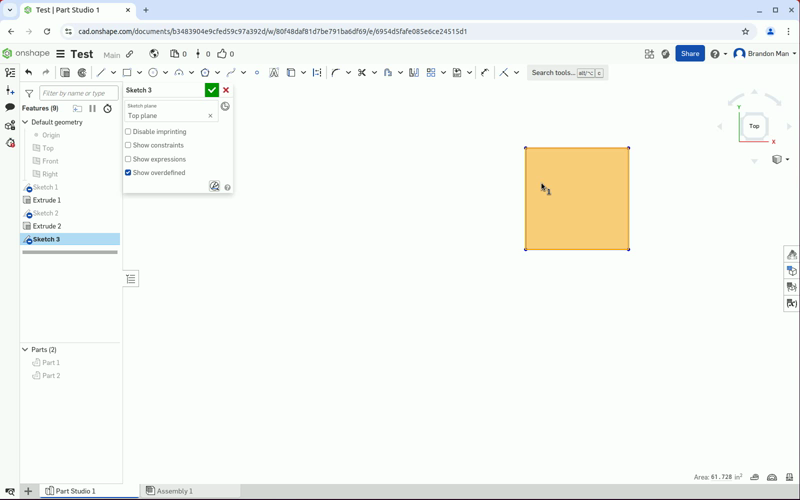
scroll(-6)
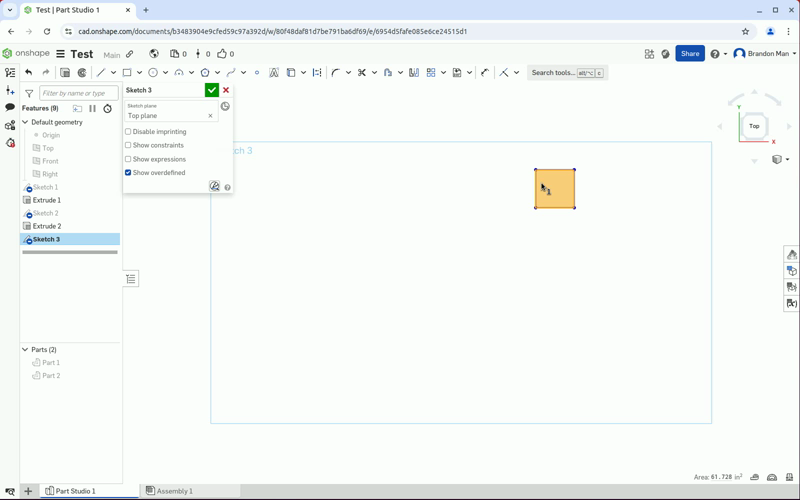
mouse_move(73, 352)
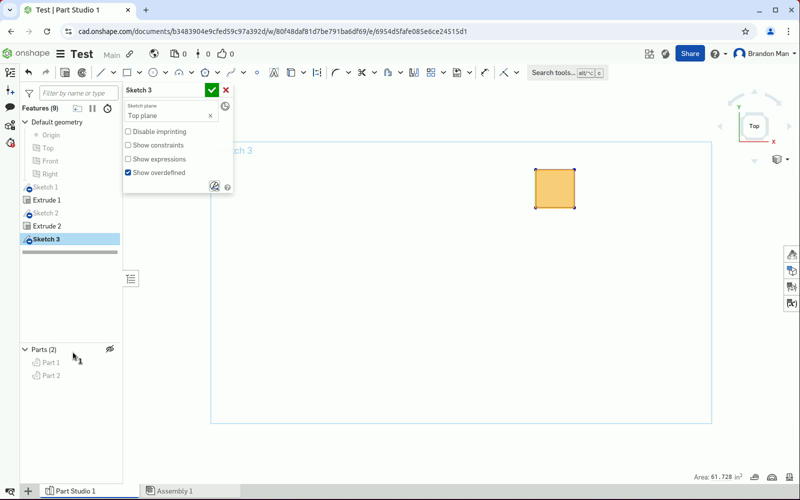
key(shift+y)
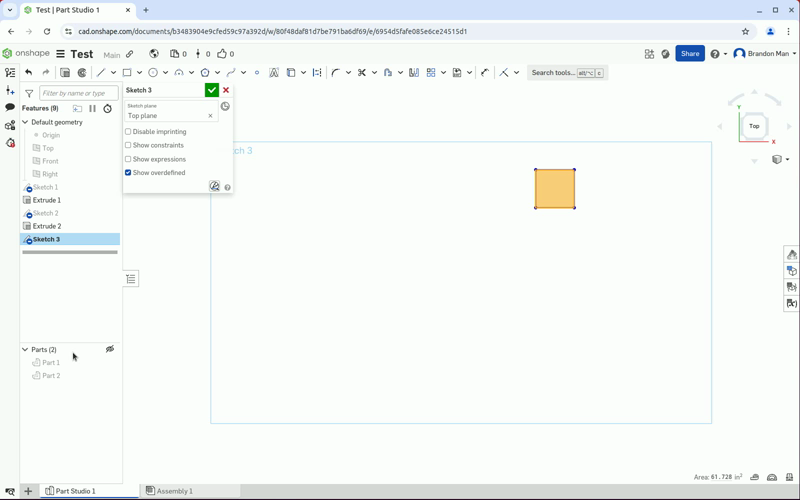
key(shift+e)
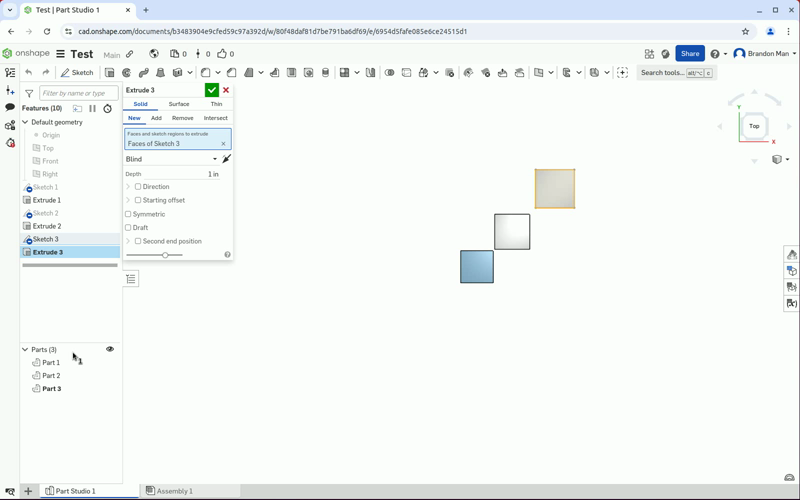
mouse_move(143, 106)
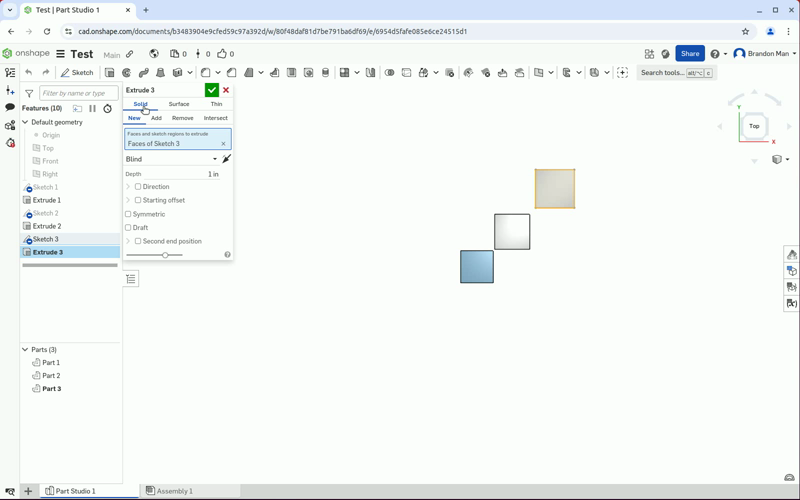
click(143, 106)
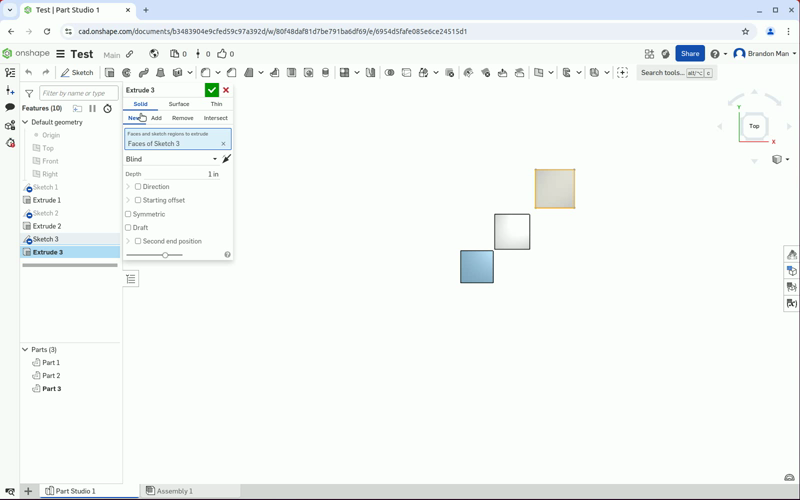
mouse_move(137, 120)
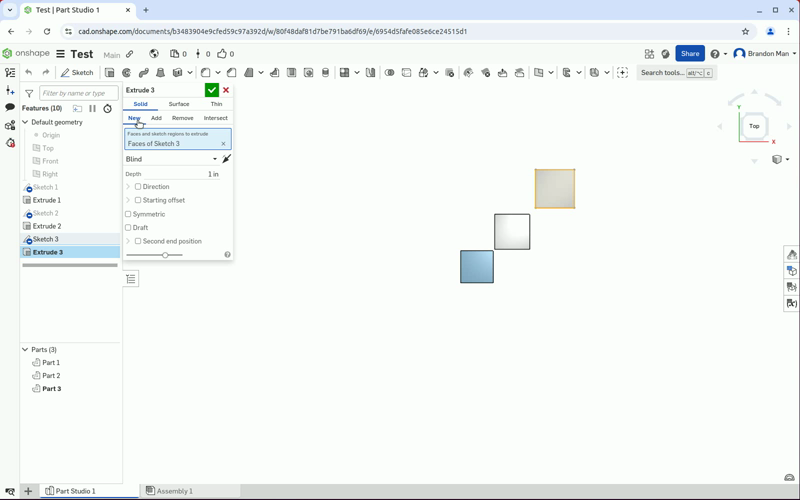
click(137, 120)
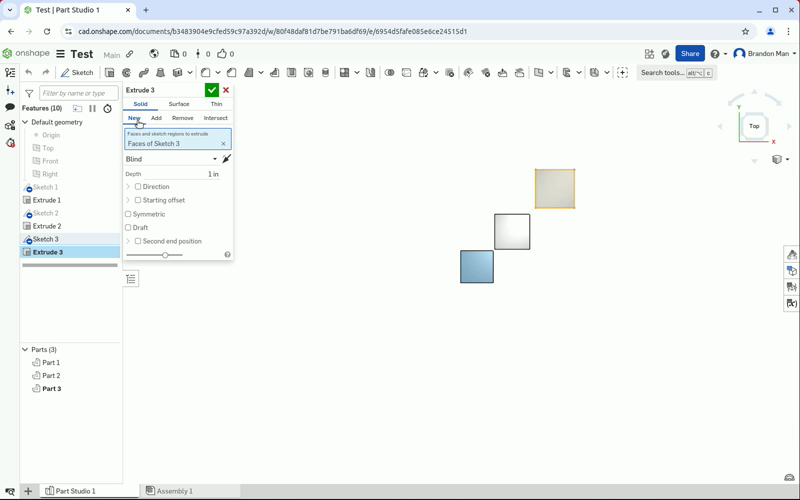
key(tab, 4)
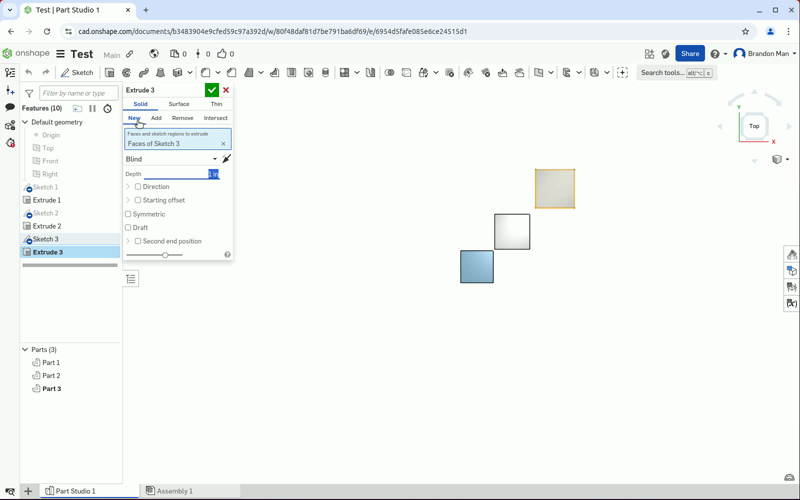
text(7.703)
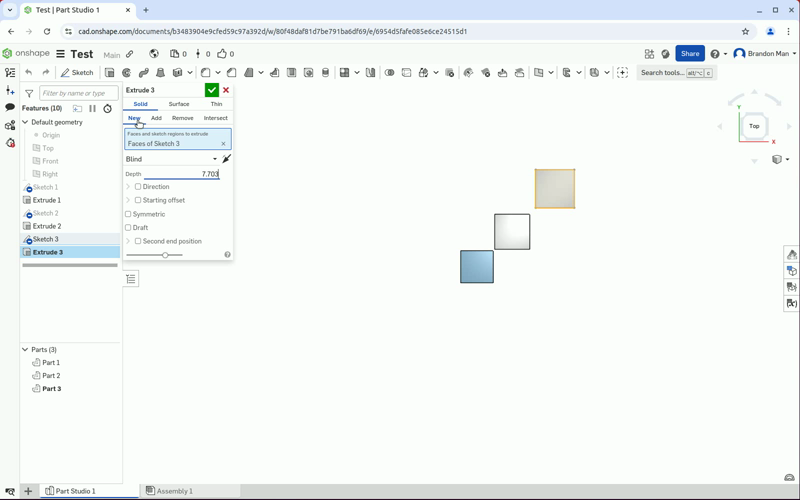
key(enter)
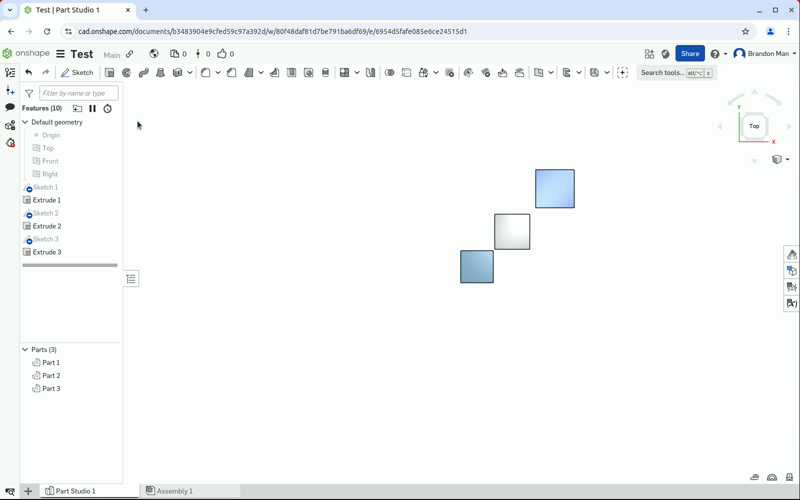
key(shift+h)
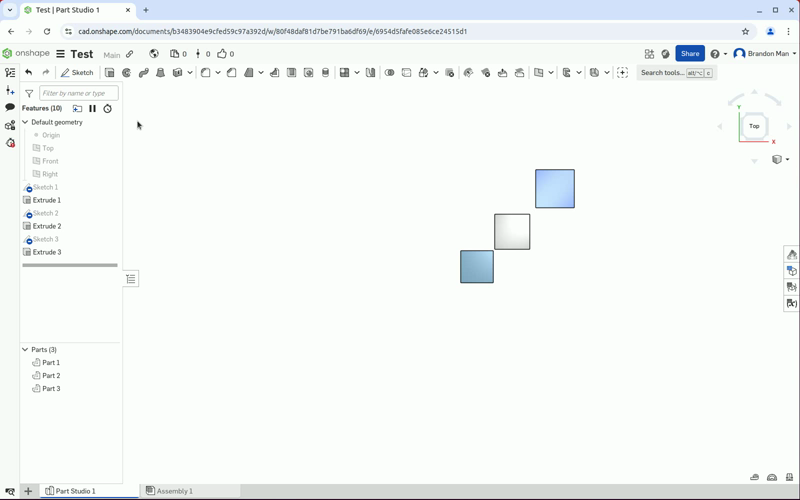
key(shift+h)
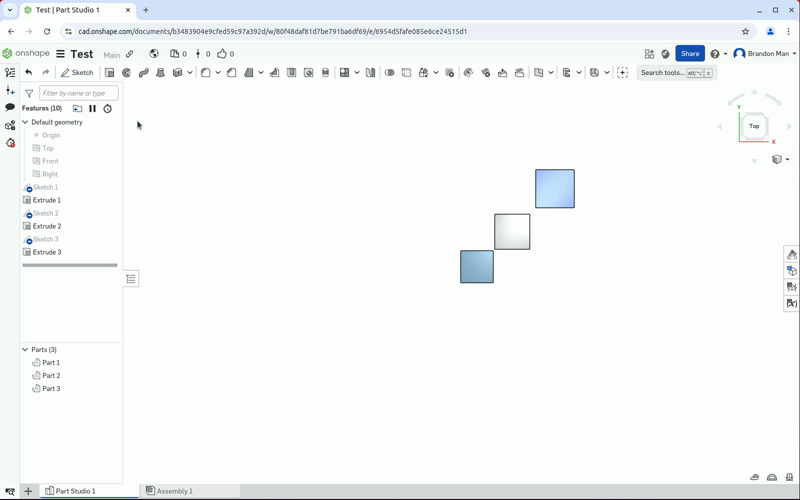
mouse_move(73, 189)
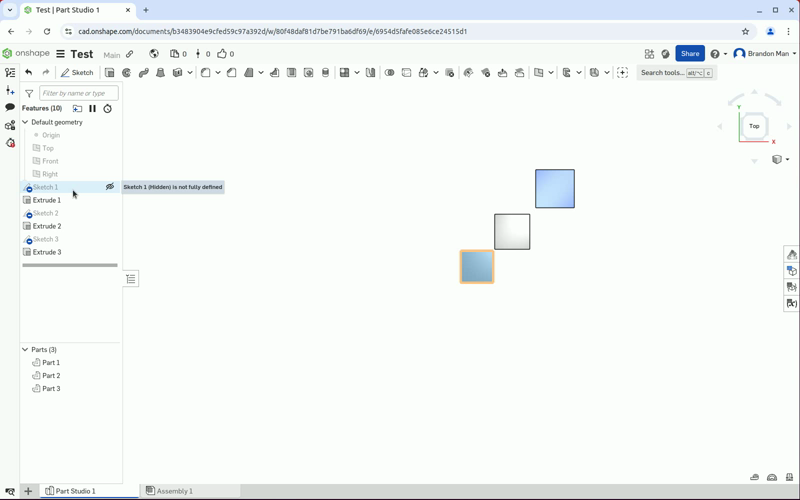
click(73, 189)
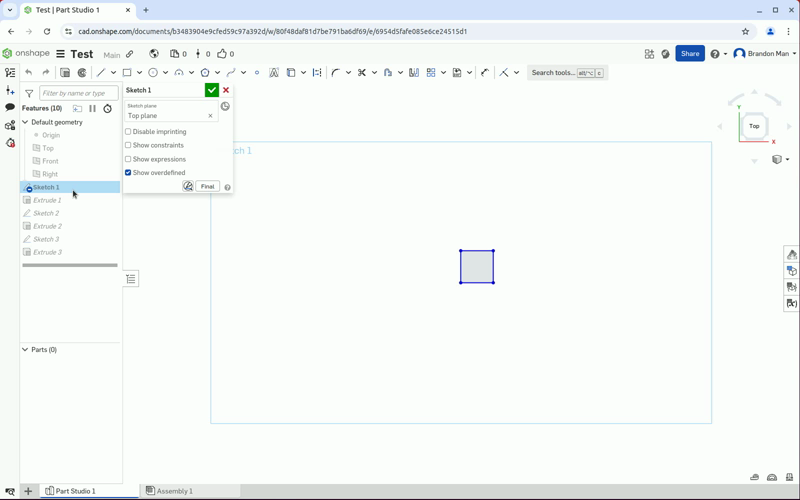
mouse_move(229, 92)
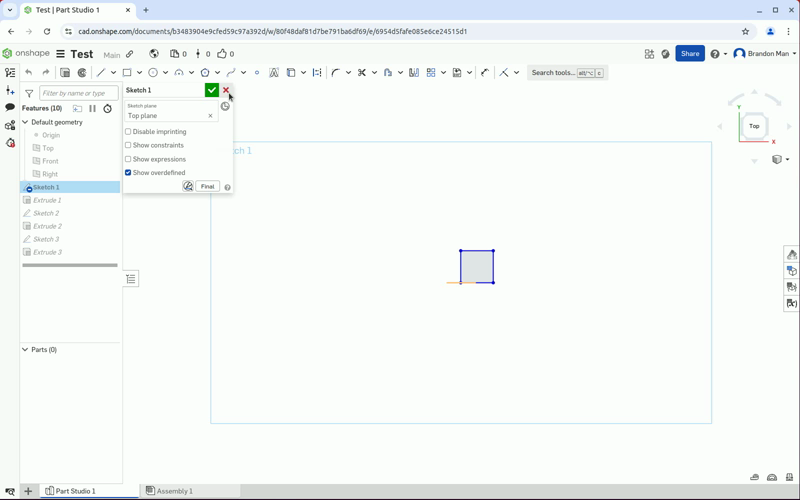
click(229, 92)
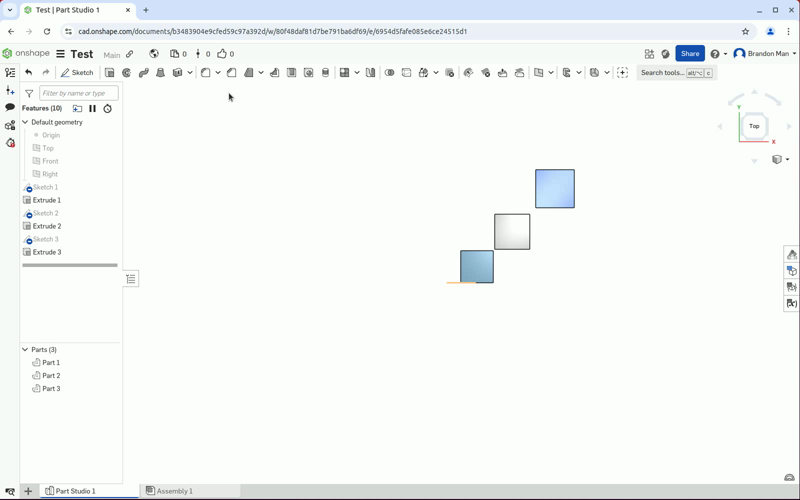
mouse_move(541, 75)
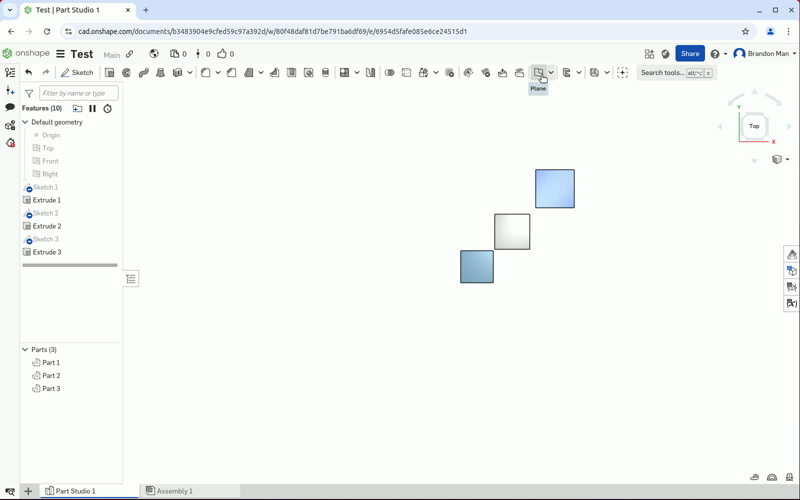
click(541, 75)
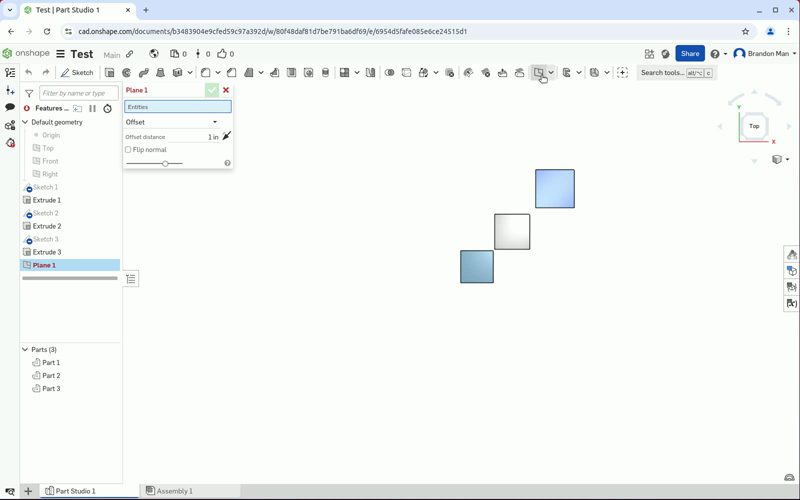
mouse_move(73, 150)
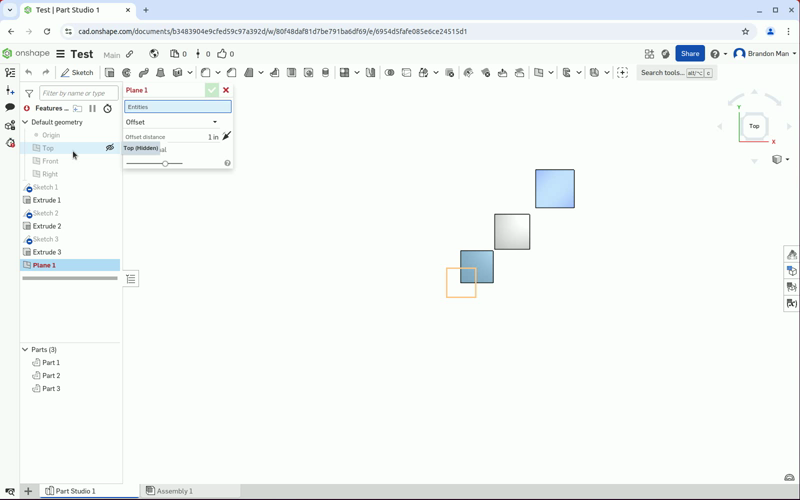
click(73, 150)
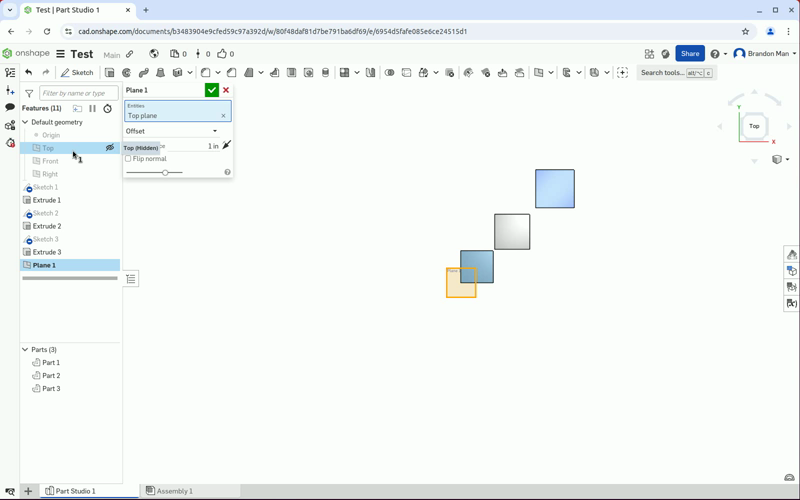
key(tab, 2)
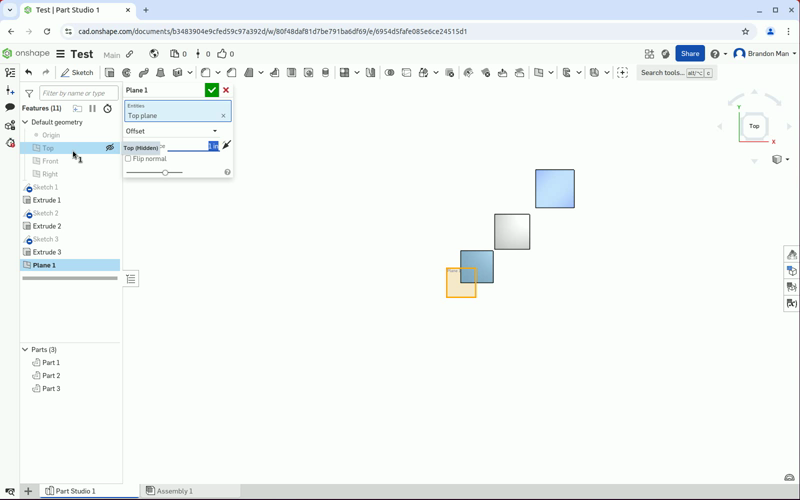
text(6.501)
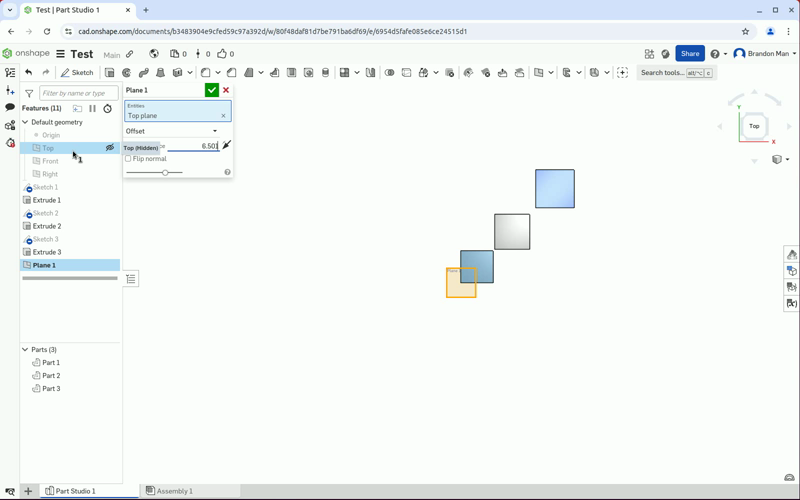
key(enter, 2)
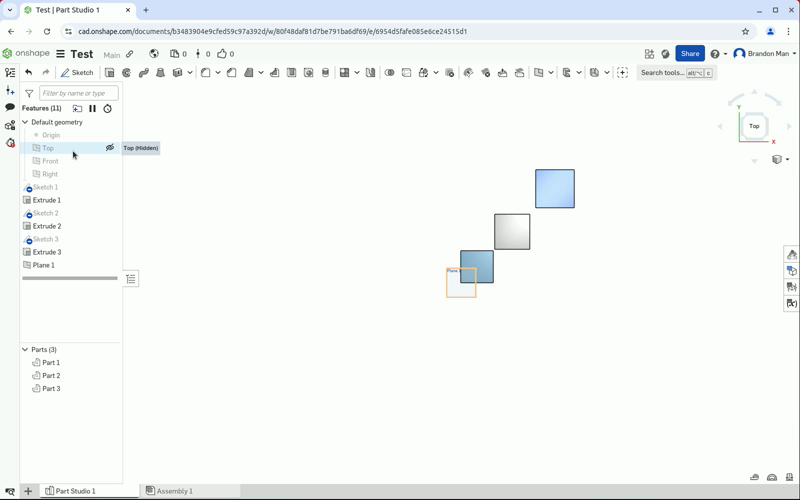
key(shift+s)
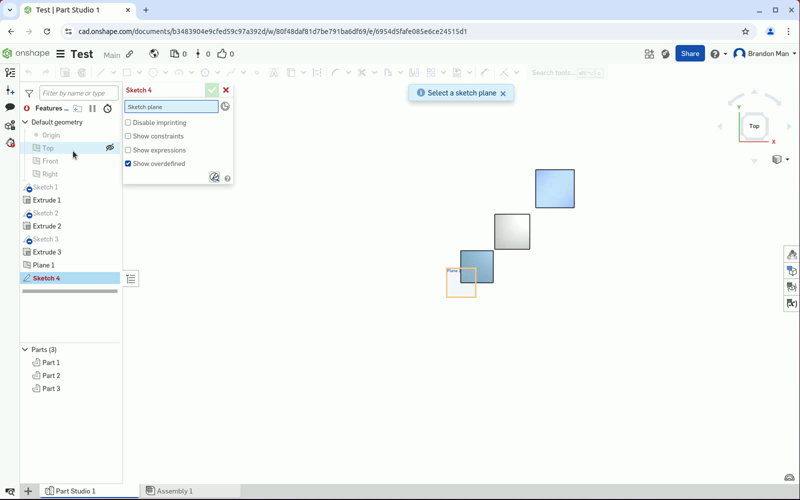
mouse_move(73, 267)
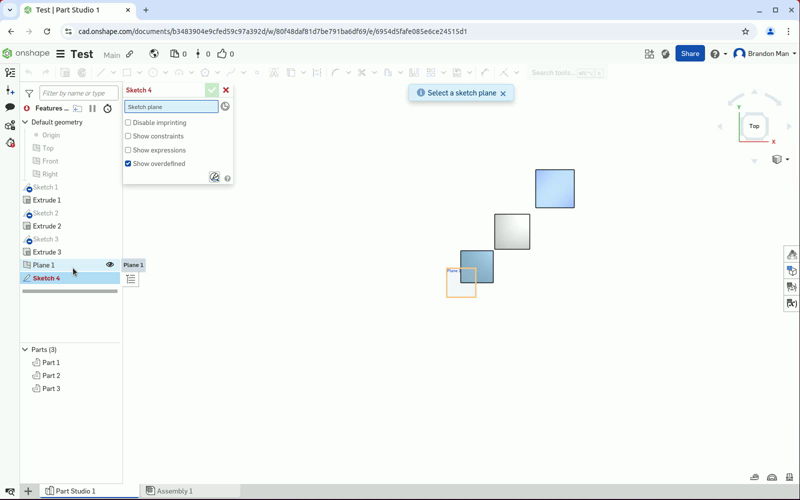
click(73, 267)
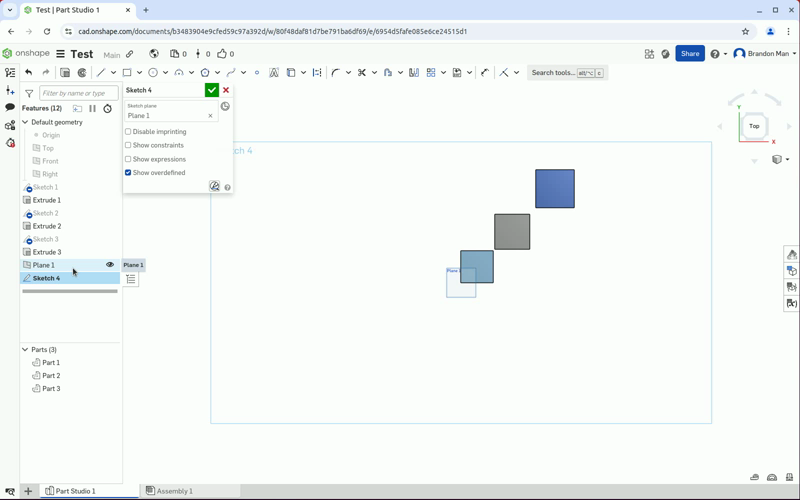
mouse_move(73, 352)
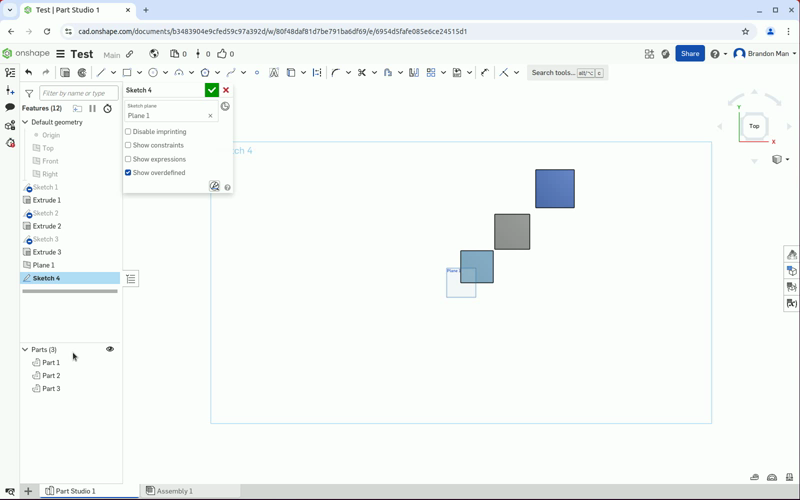
key(y)
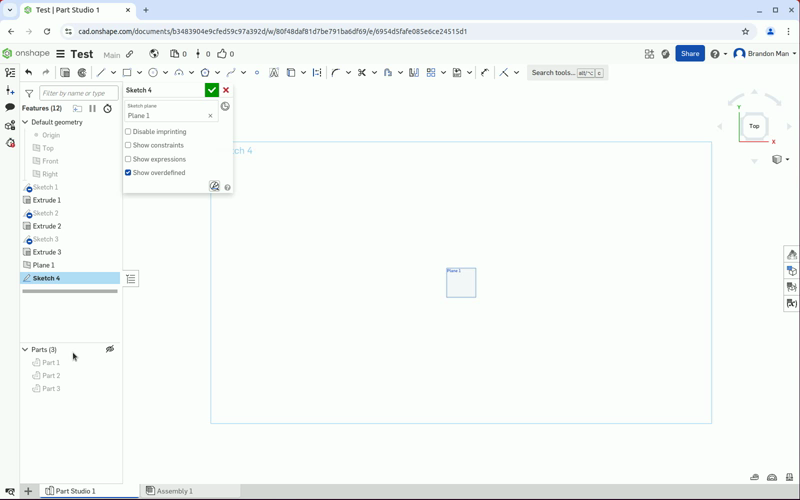
key(l)
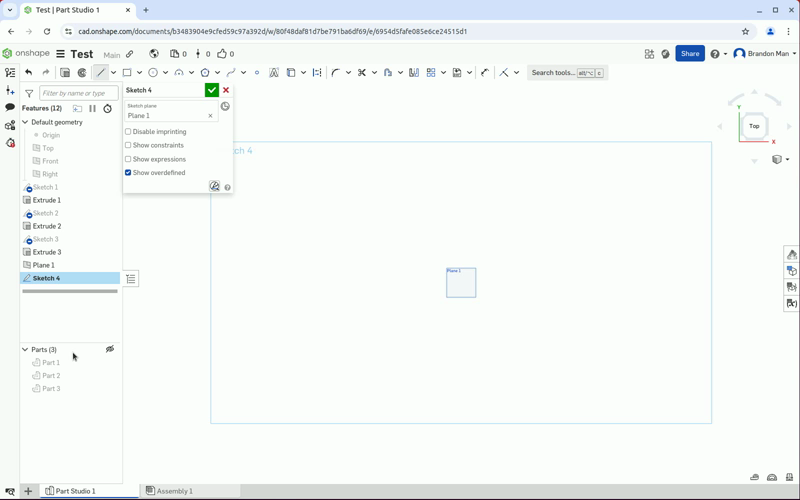
key_down(shift)
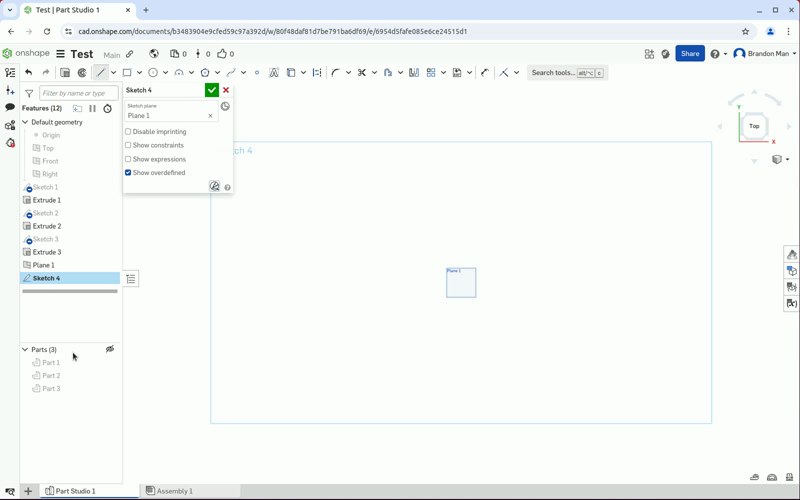
mouse_move(483, 251)
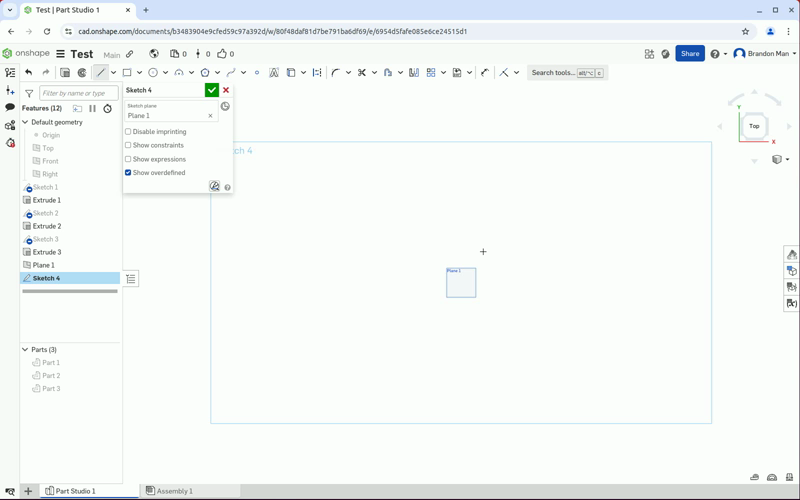
click(483, 251)
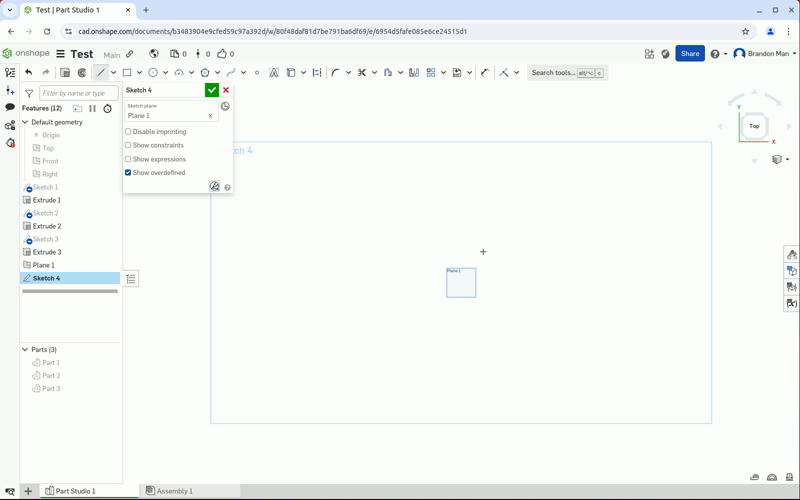
key_up(shift)
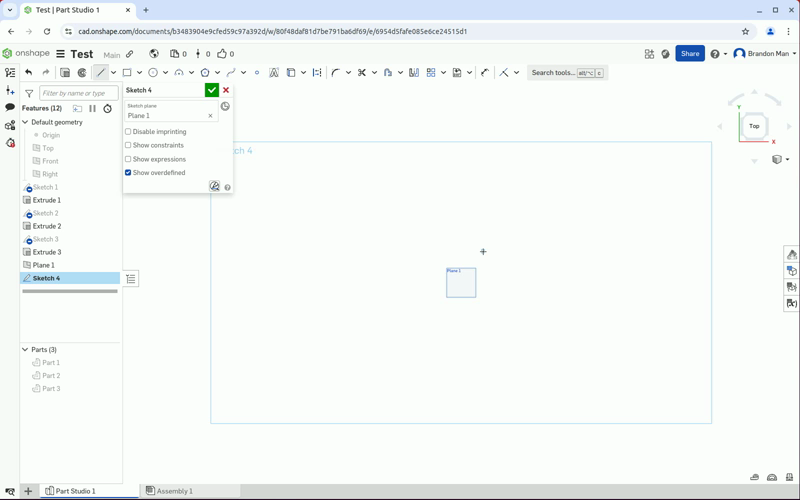
key_down(shift)
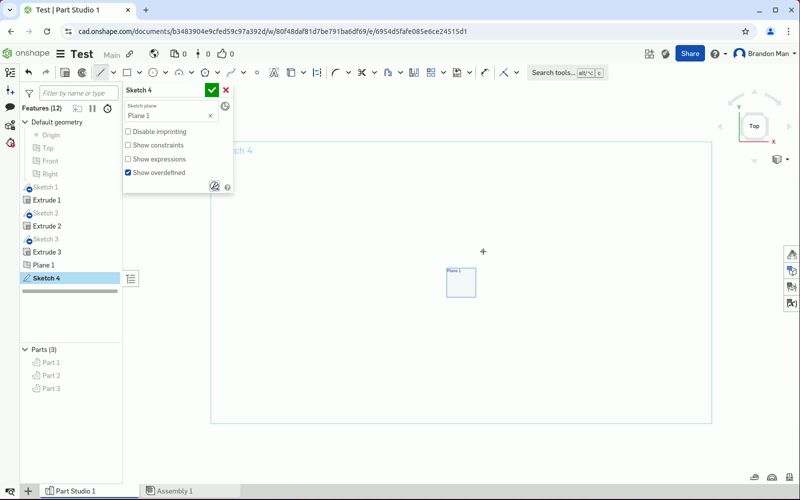
mouse_move(513, 251)
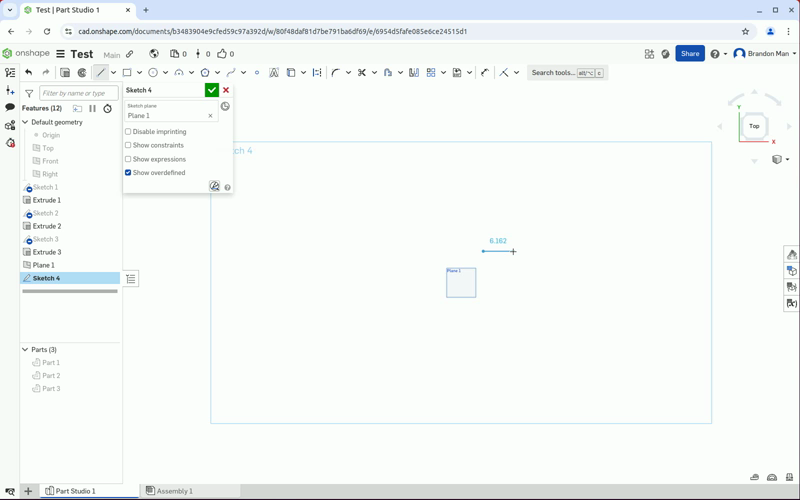
mouse_move(492, 251)
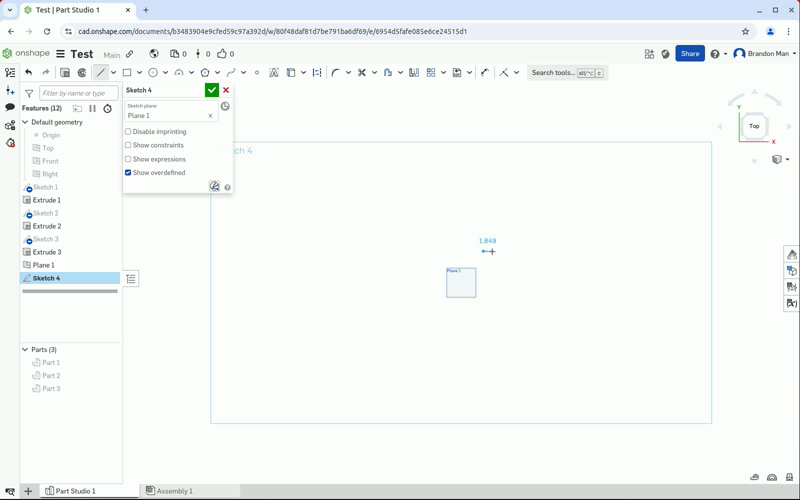
click(492, 251)
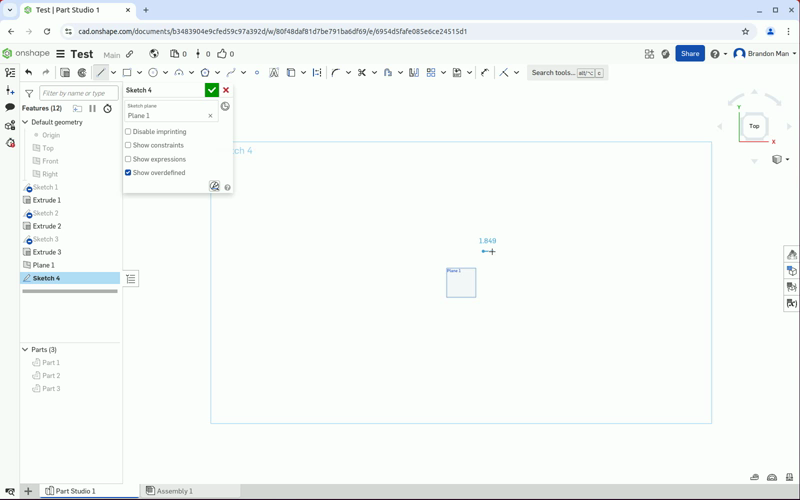
key_up(shift)
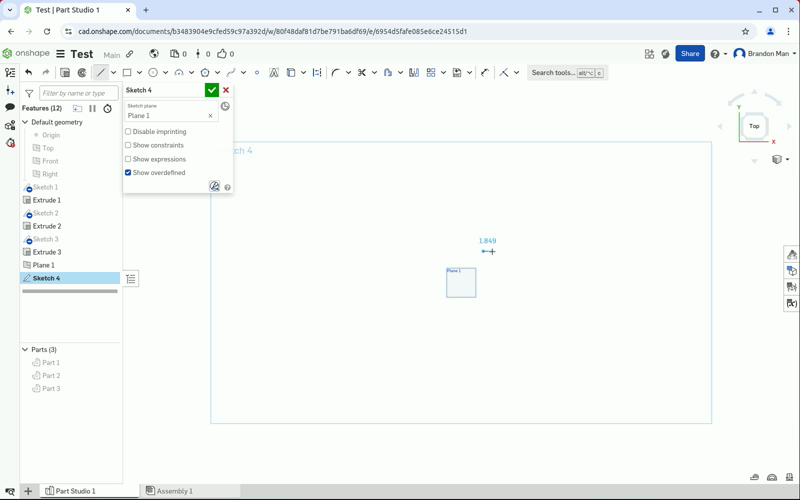
key_down(shift)
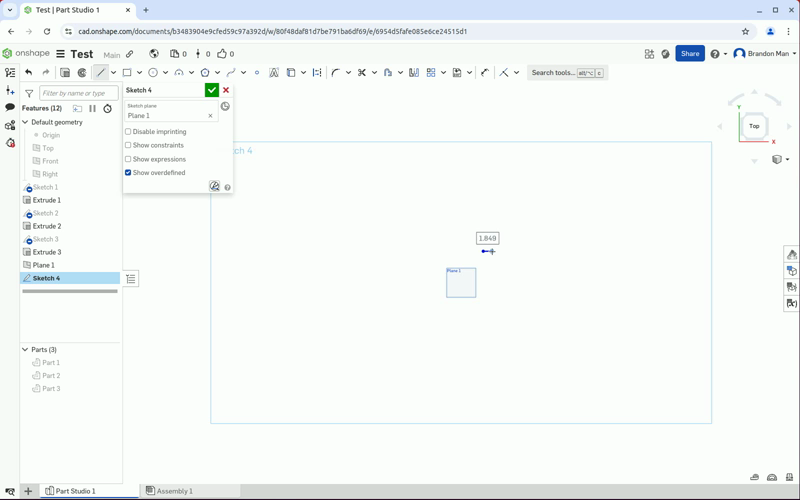
mouse_move(522, 251)
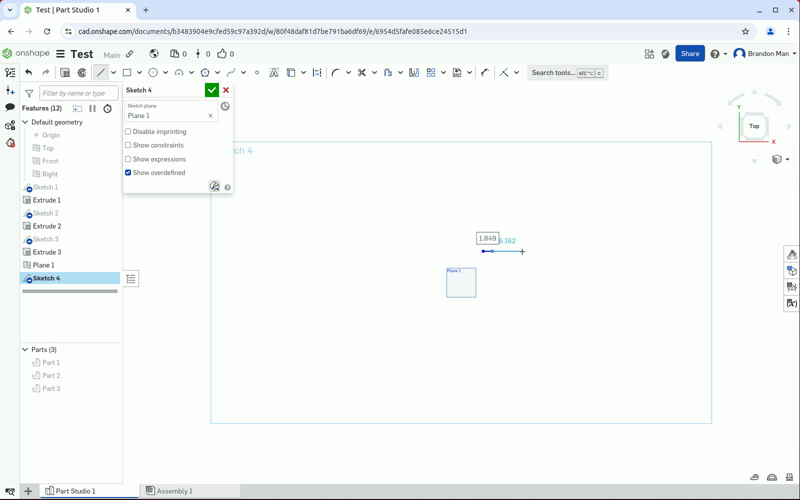
mouse_move(492, 260)
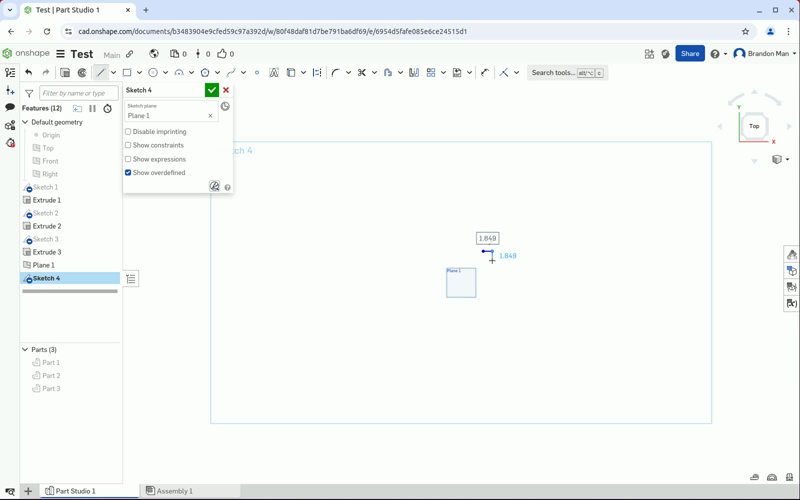
click(492, 260)
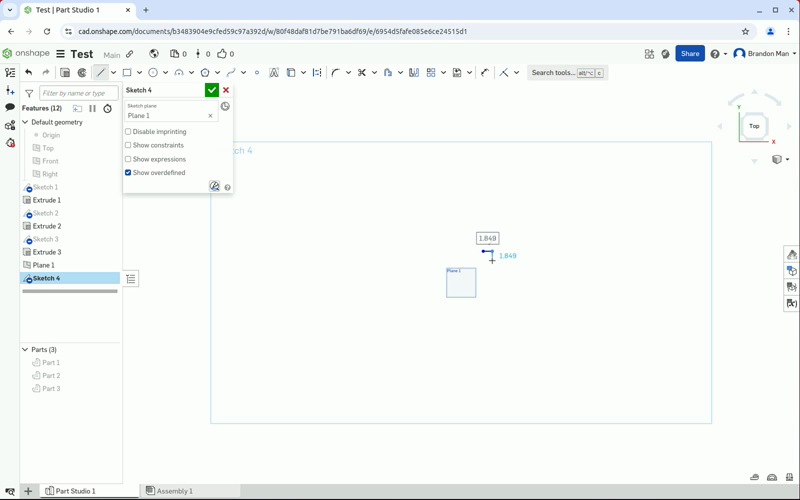
key_up(shift)
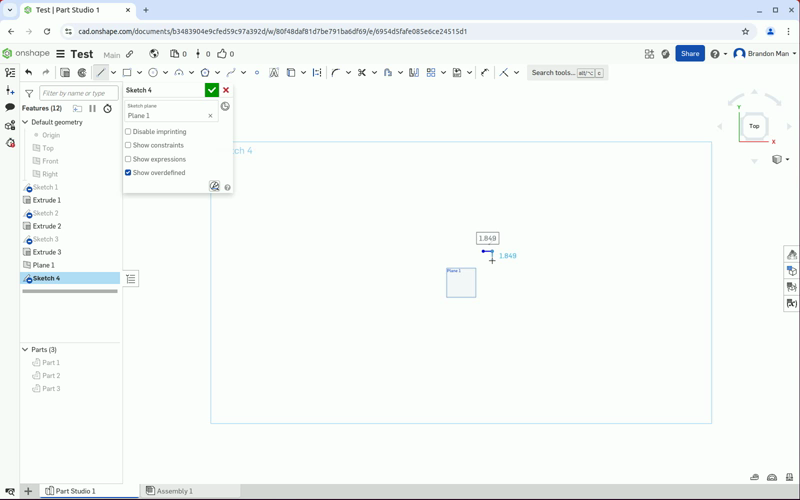
key_down(shift)
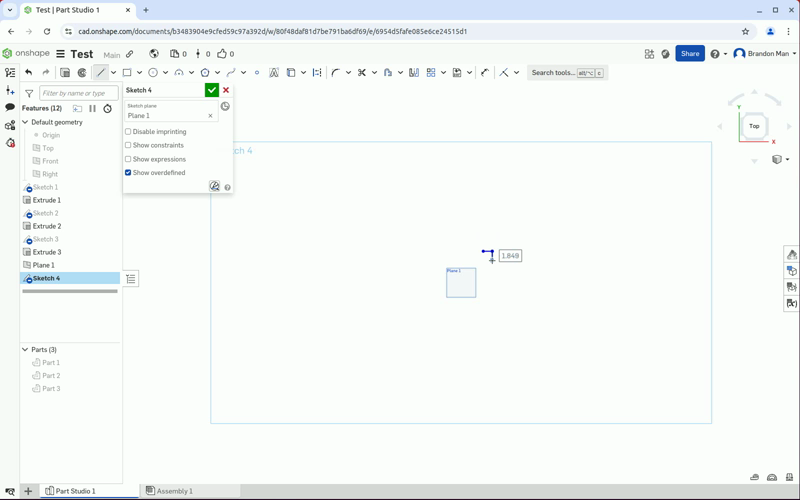
mouse_move(522, 260)
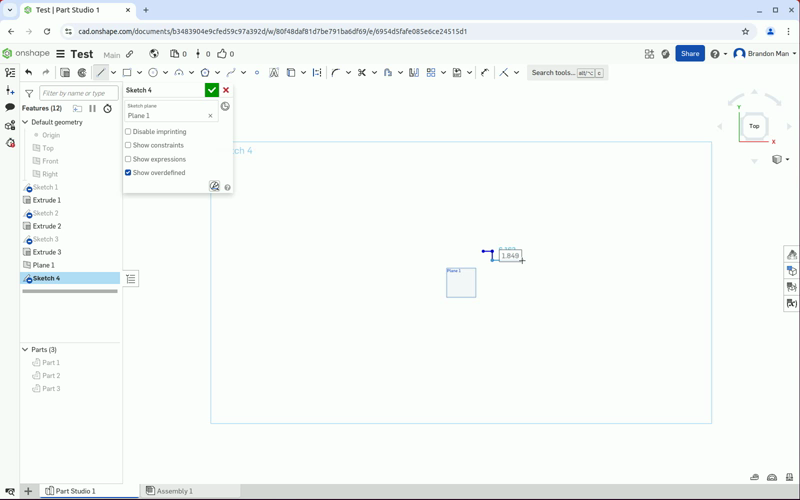
mouse_move(508, 260)
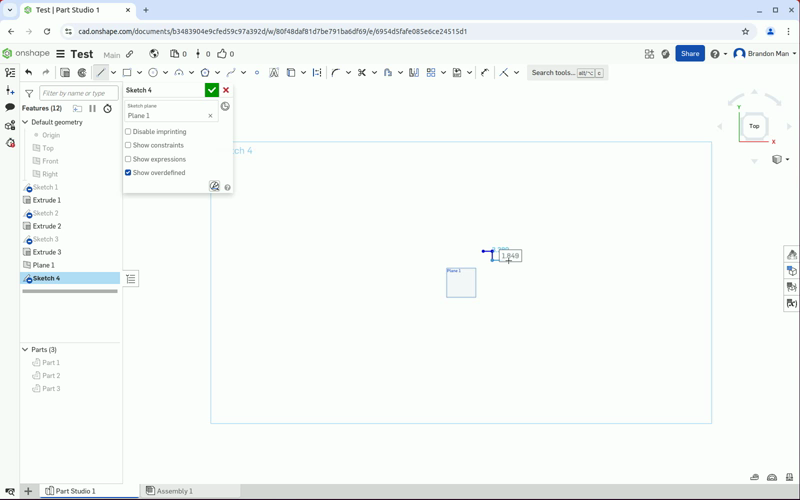
click(508, 260)
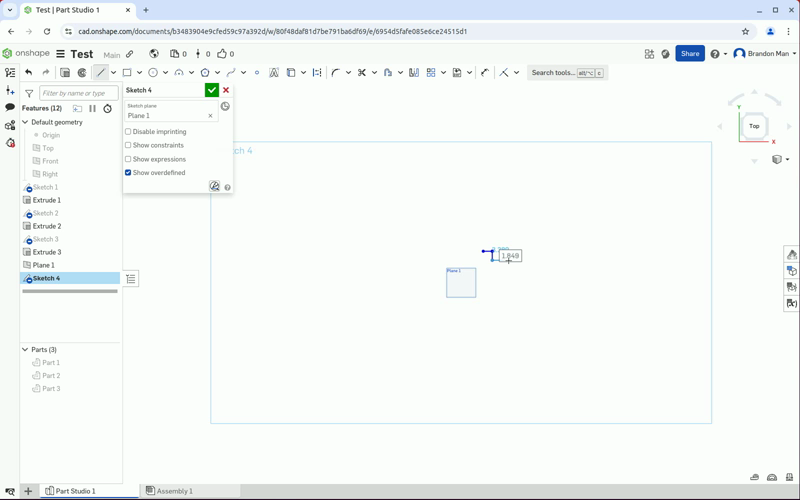
key_up(shift)
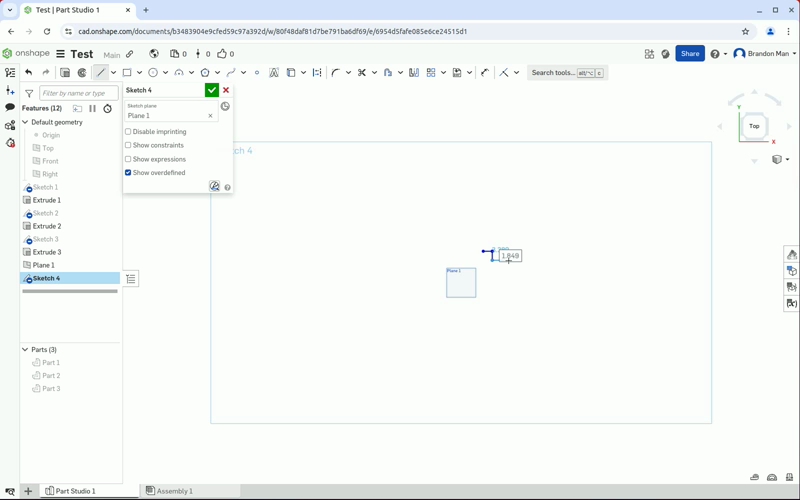
key_down(shift)
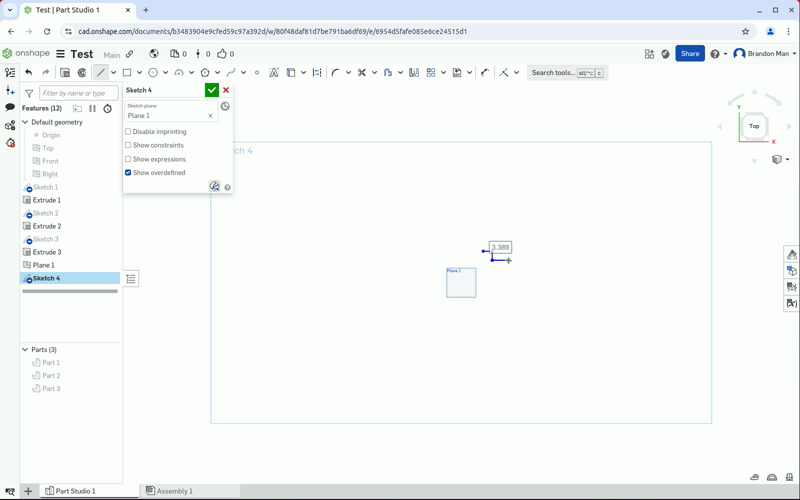
mouse_move(538, 260)
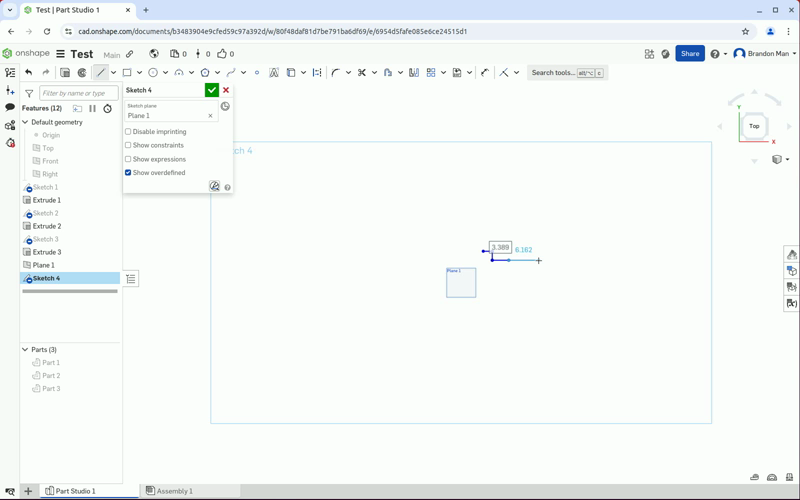
mouse_move(508, 234)
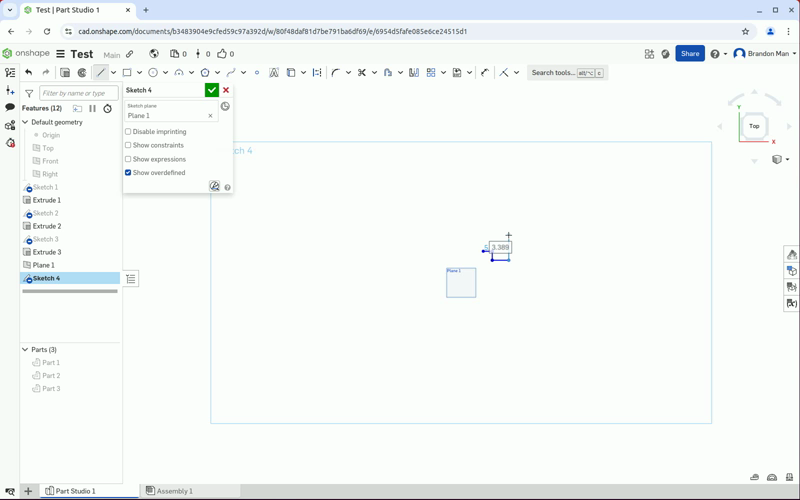
click(508, 234)
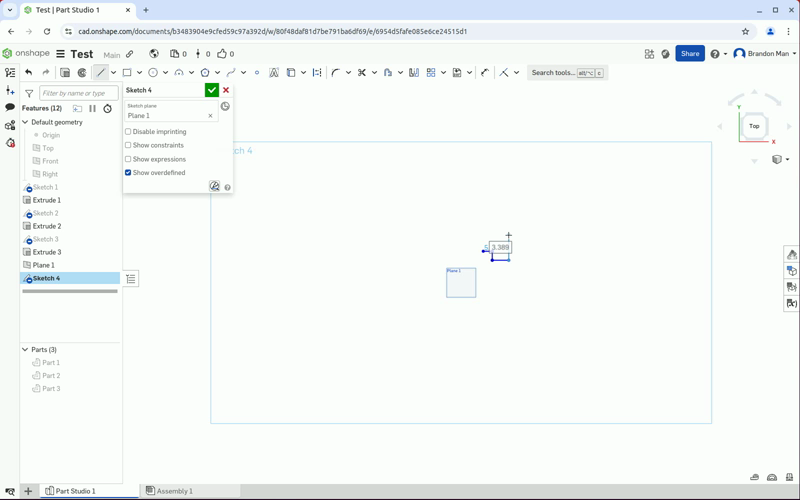
key_up(shift)
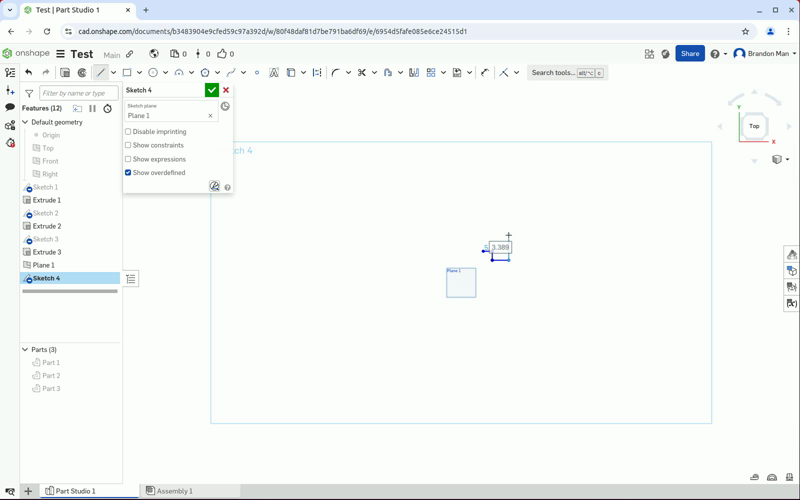
key_down(shift)
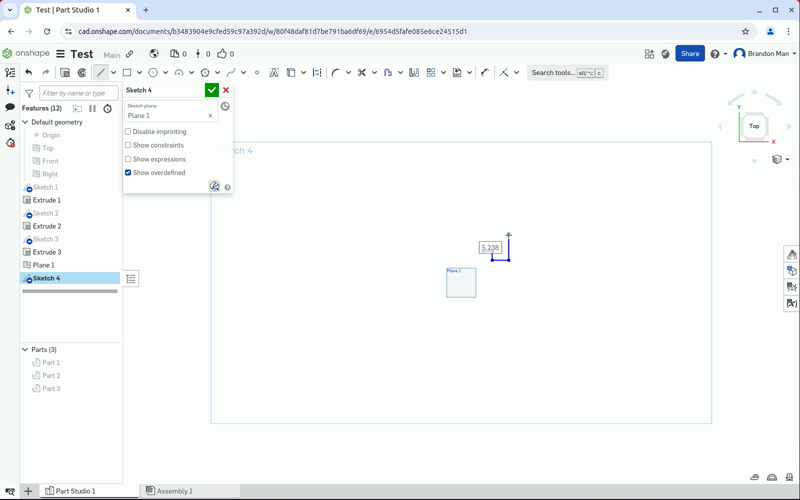
mouse_move(538, 234)
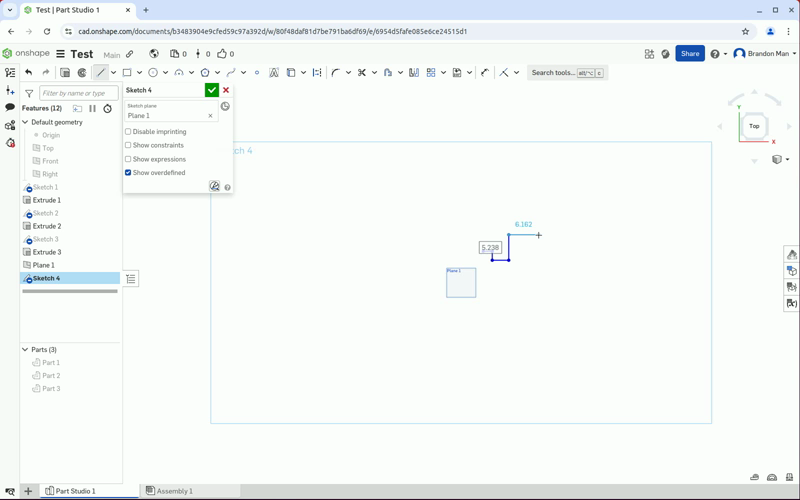
mouse_move(483, 234)
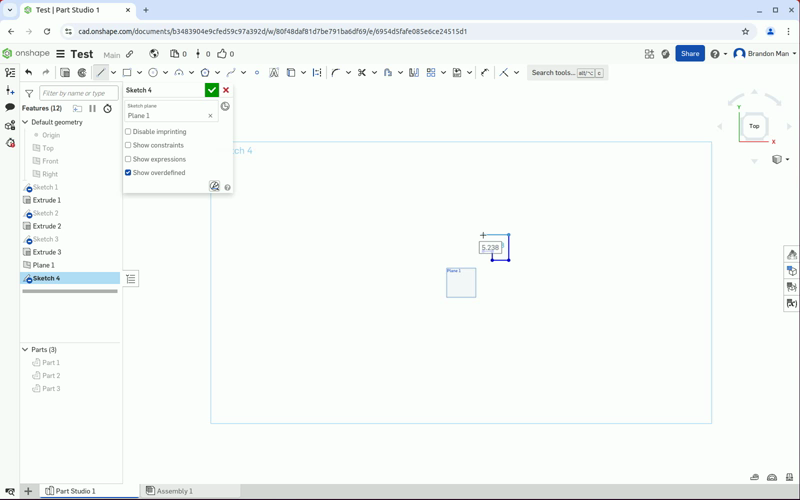
click(483, 234)
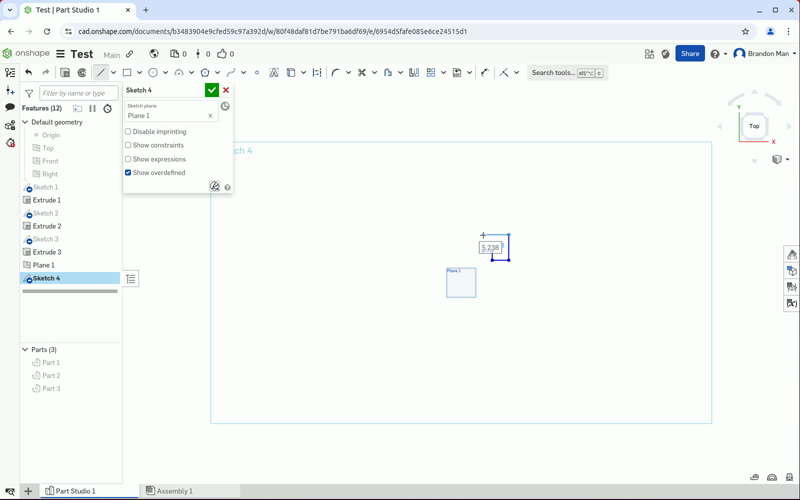
key_up(shift)
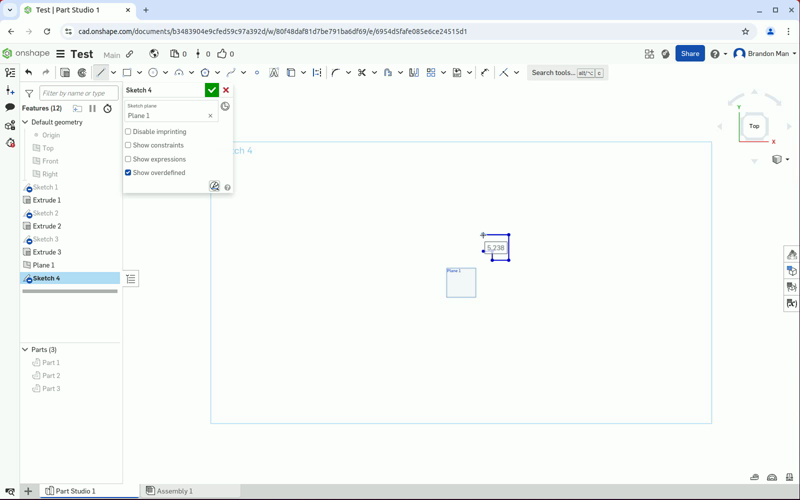
mouse_move(513, 234)
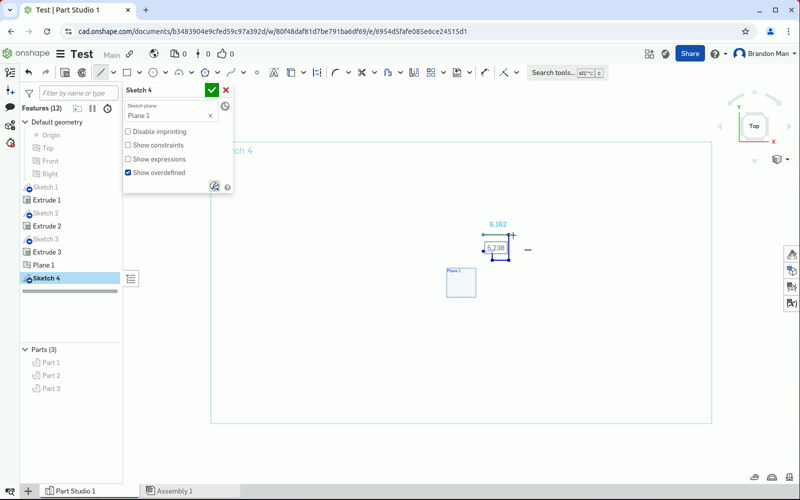
key_down(shift)
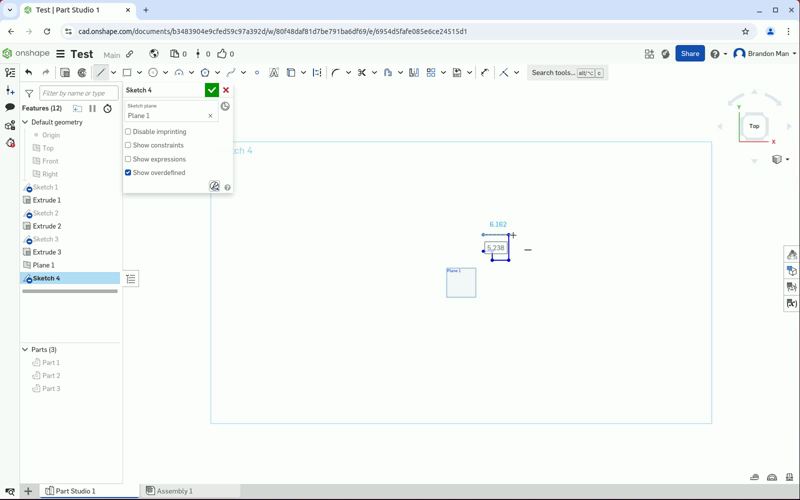
mouse_move(483, 251)
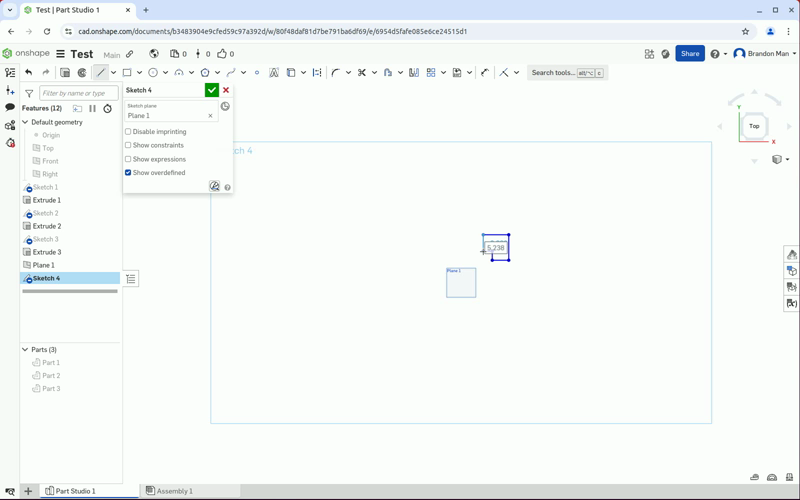
key_up(shift)
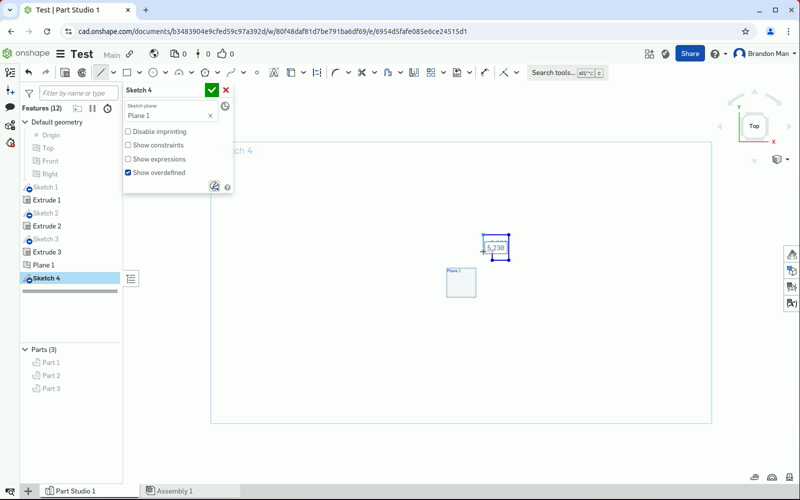
click(483, 251)
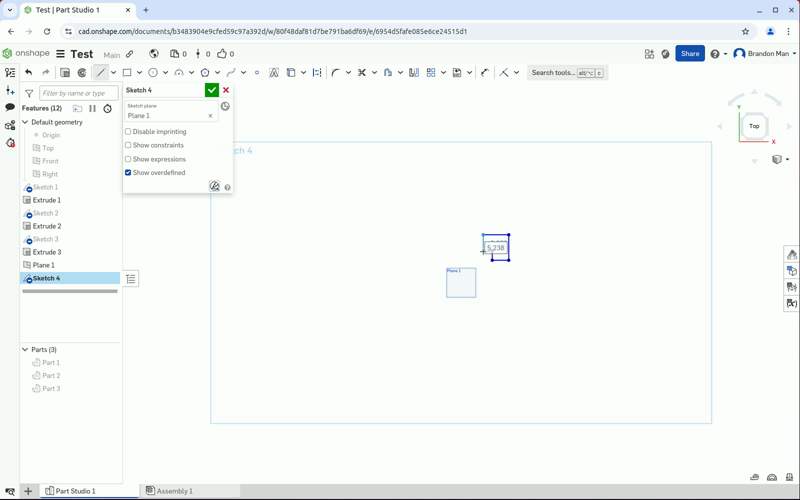
key(esc)
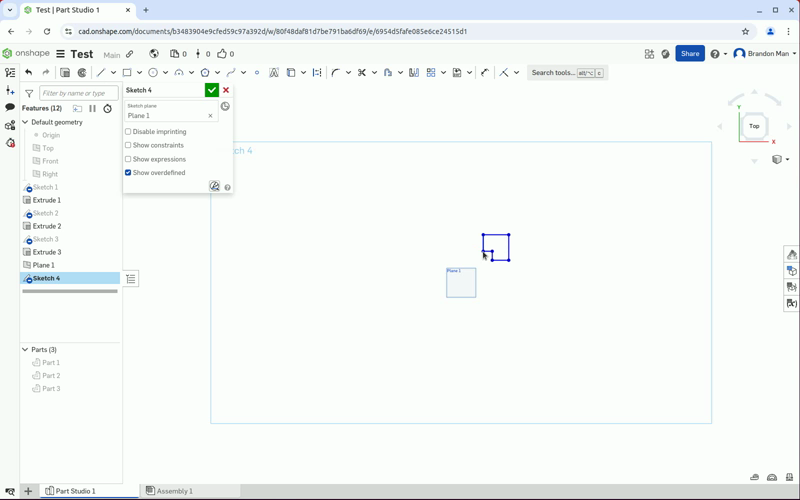
mouse_move(502, 238)
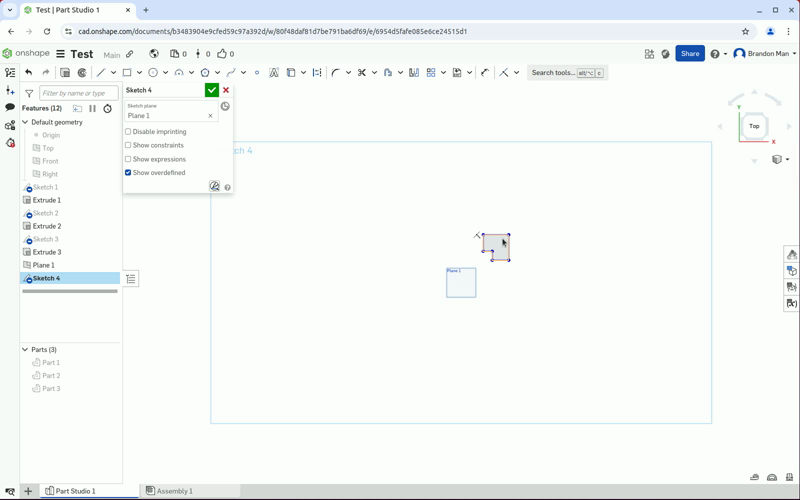
scroll(6)
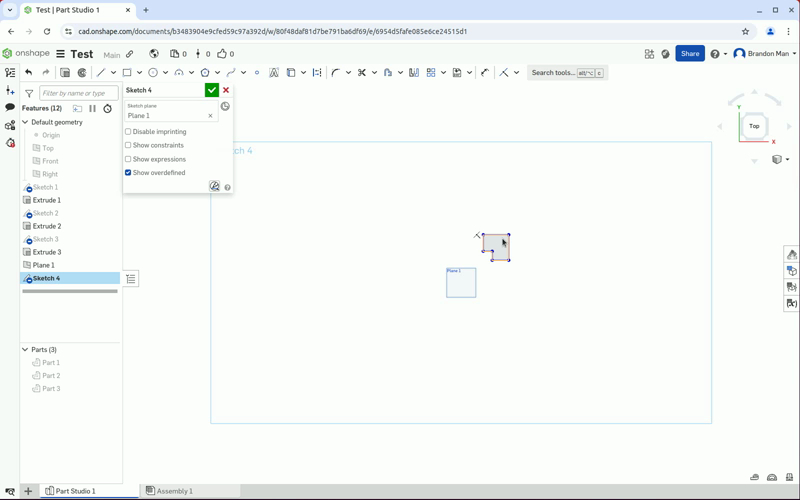
scroll(6)
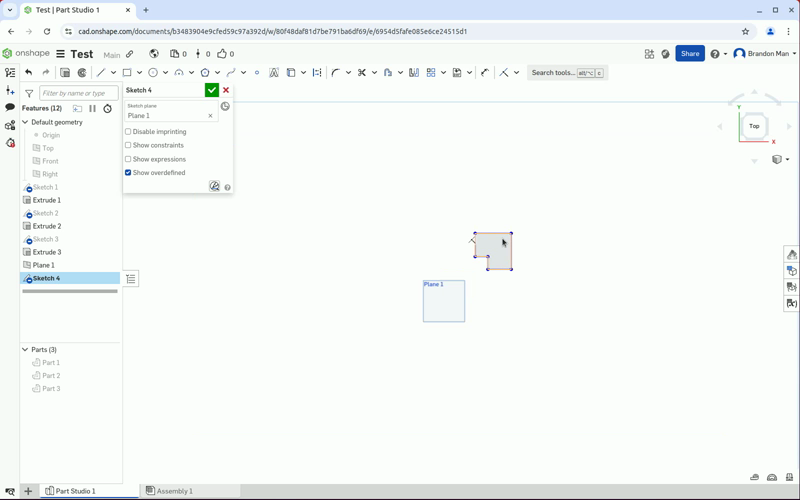
scroll(6)
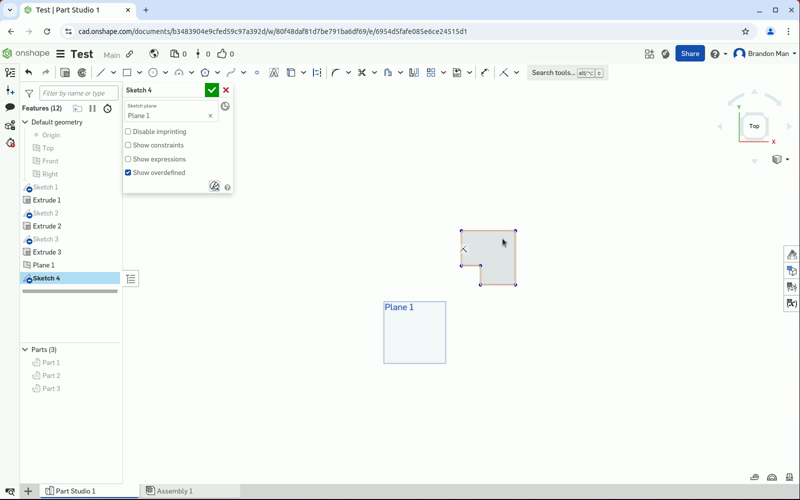
scroll(6)
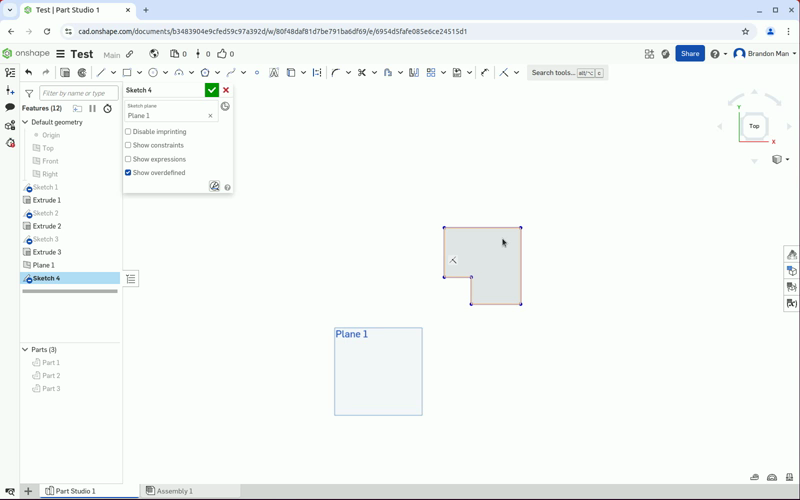
scroll(6)
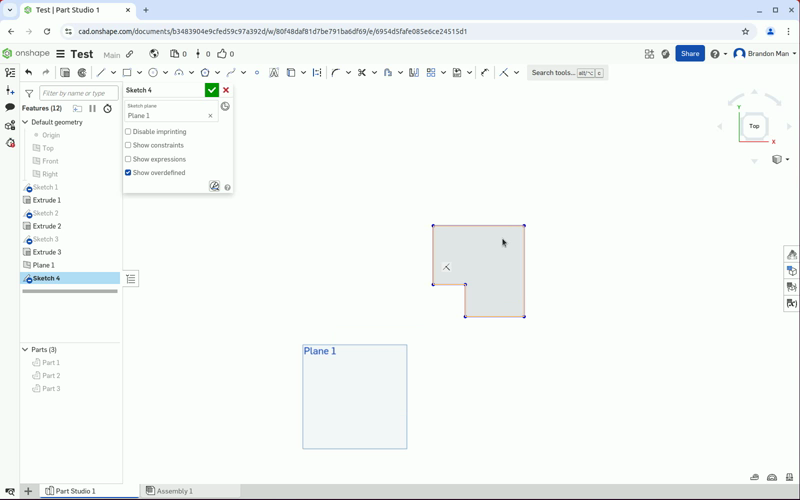
scroll(6)
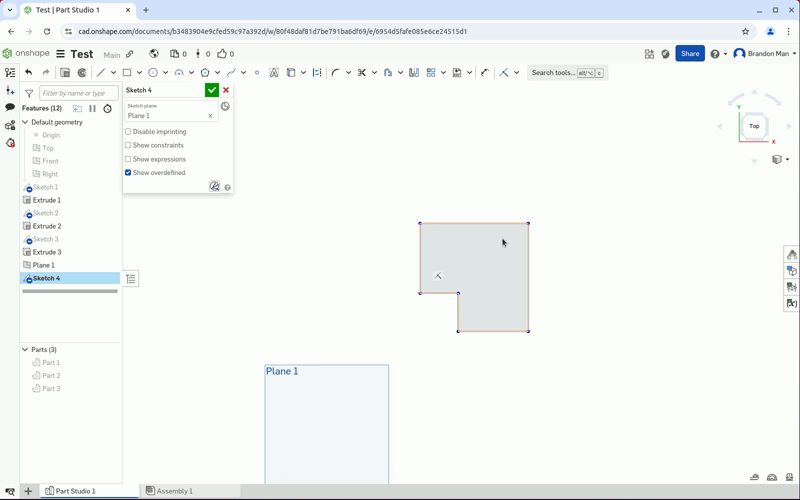
scroll(6)
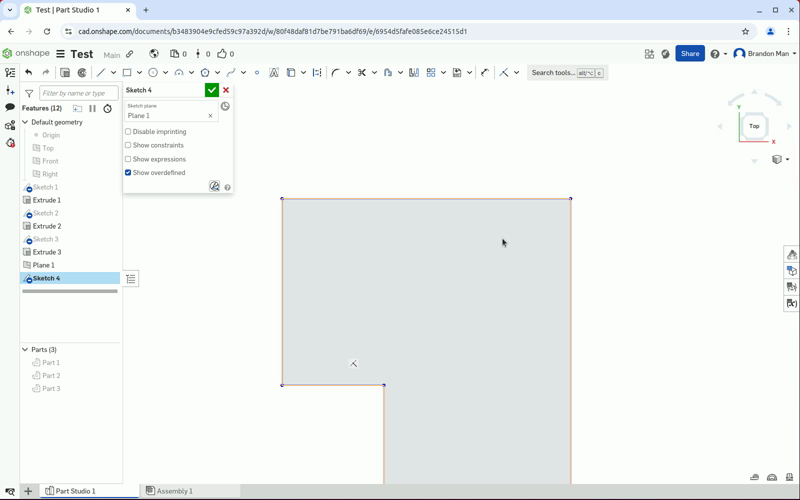
click(502, 238)
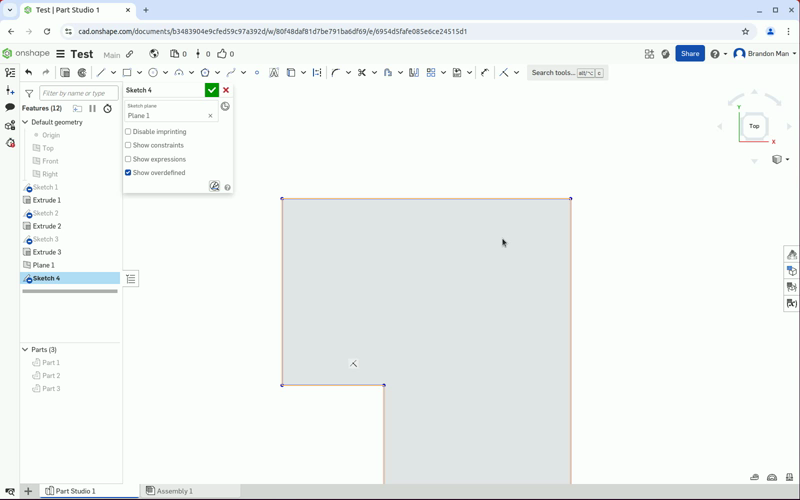
scroll(-6)
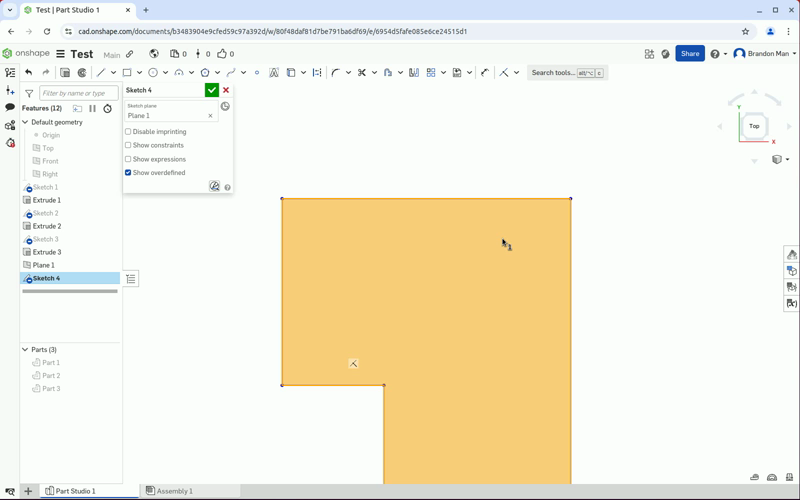
scroll(-6)
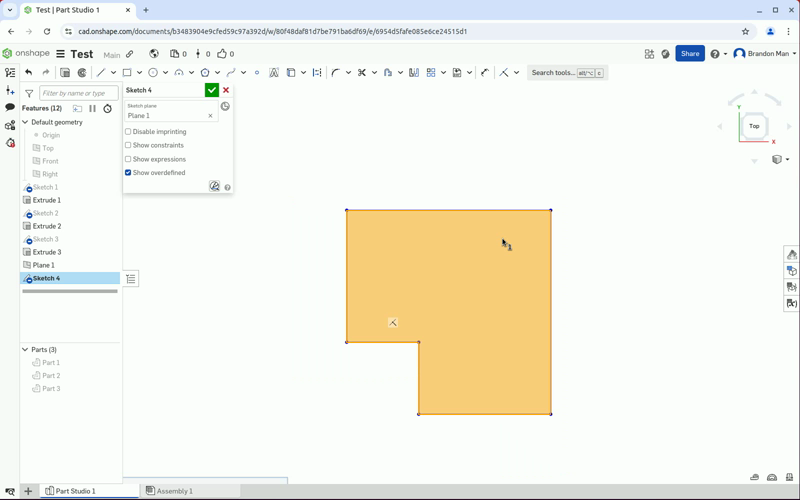
scroll(-6)
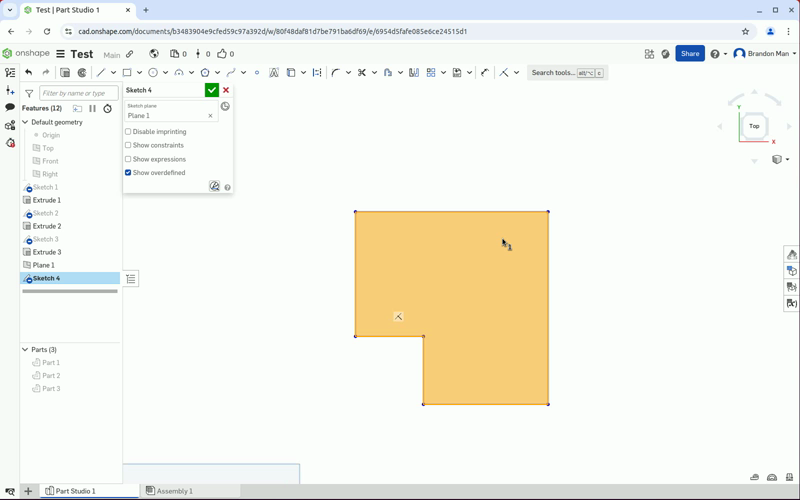
scroll(-6)
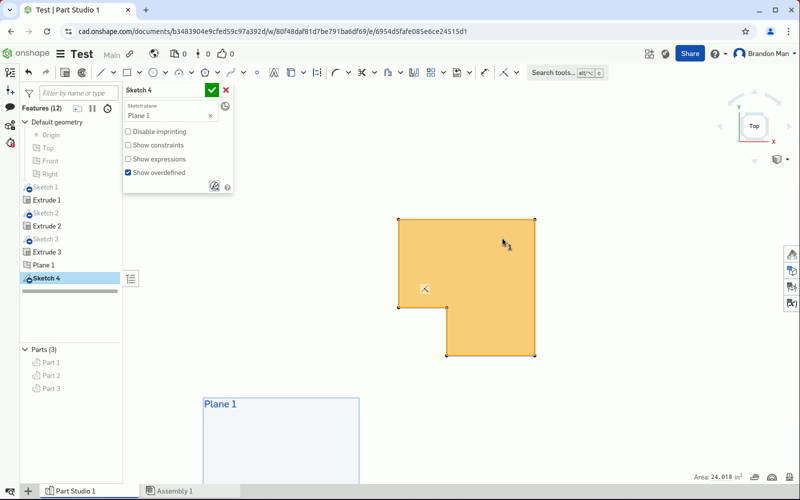
scroll(-6)
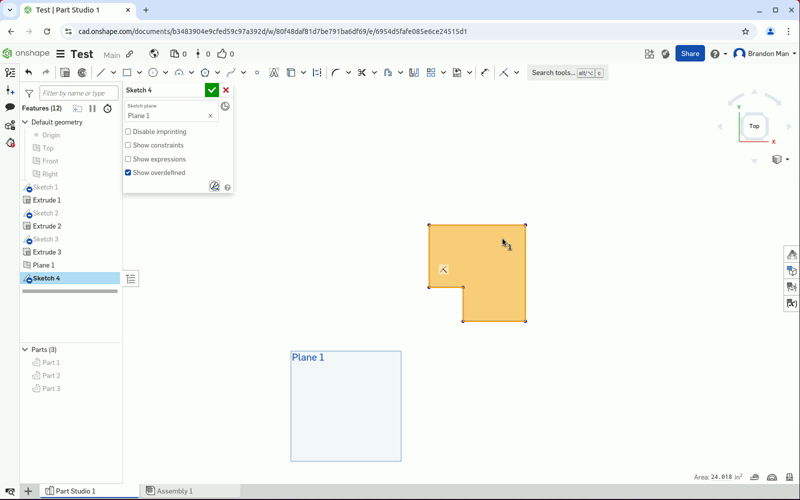
scroll(-6)
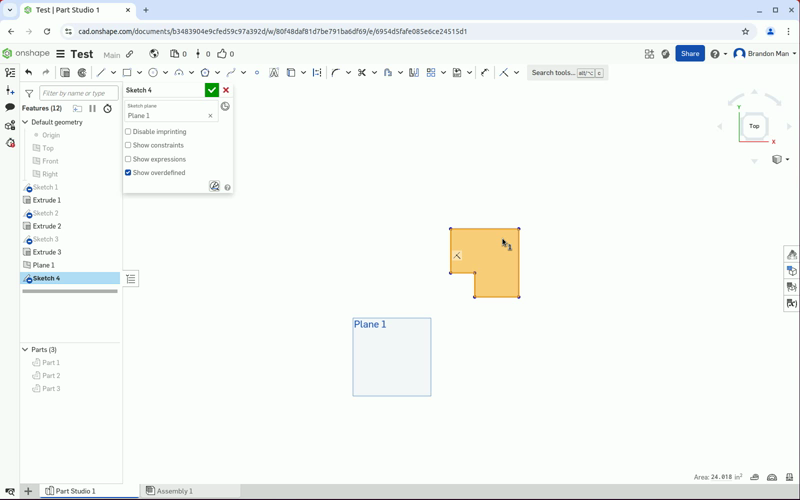
scroll(-6)
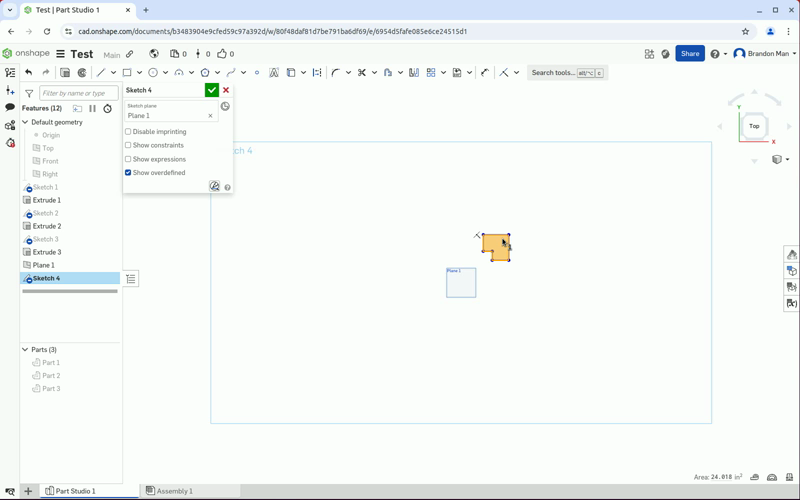
mouse_move(73, 352)
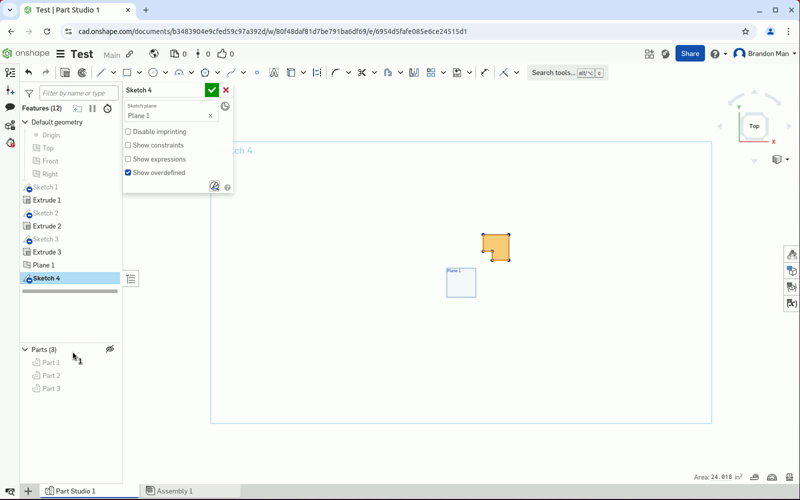
key(shift+y)
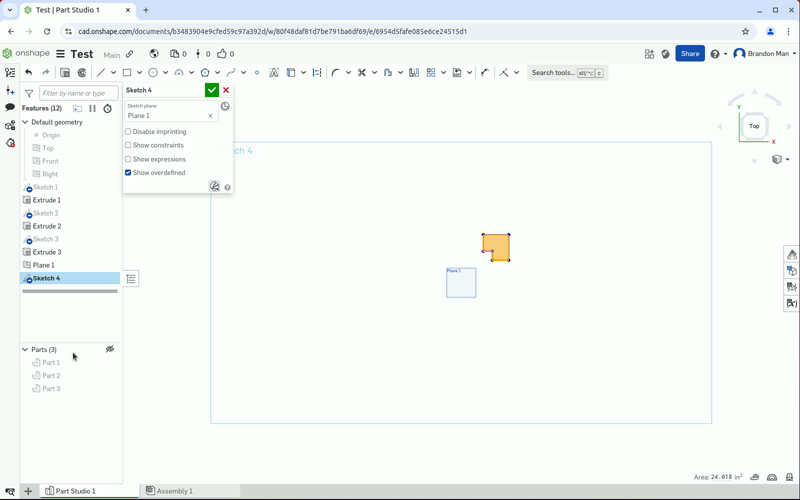
key(shift+e)
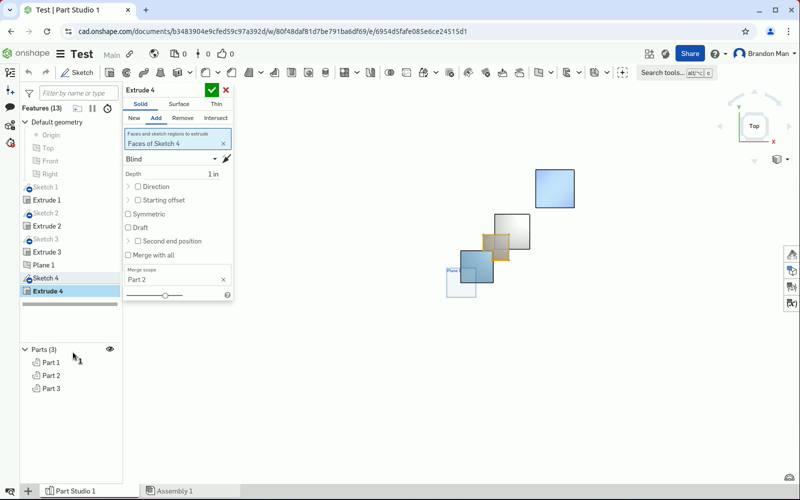
mouse_move(143, 106)
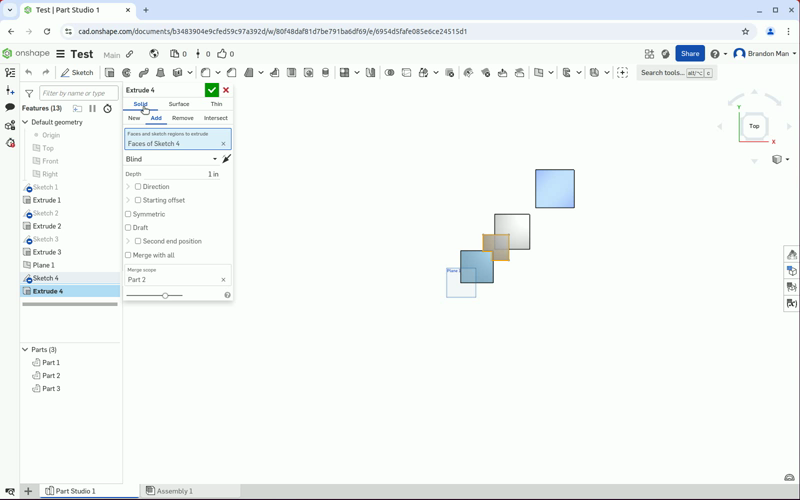
click(143, 106)
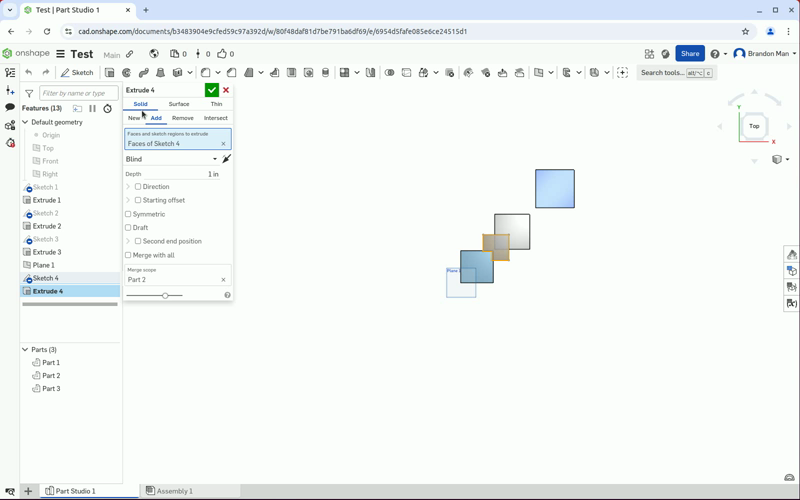
mouse_move(137, 120)
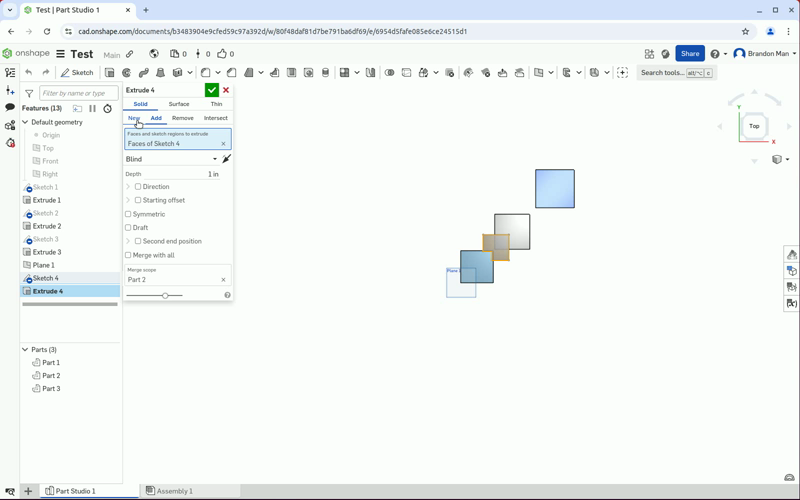
click(137, 120)
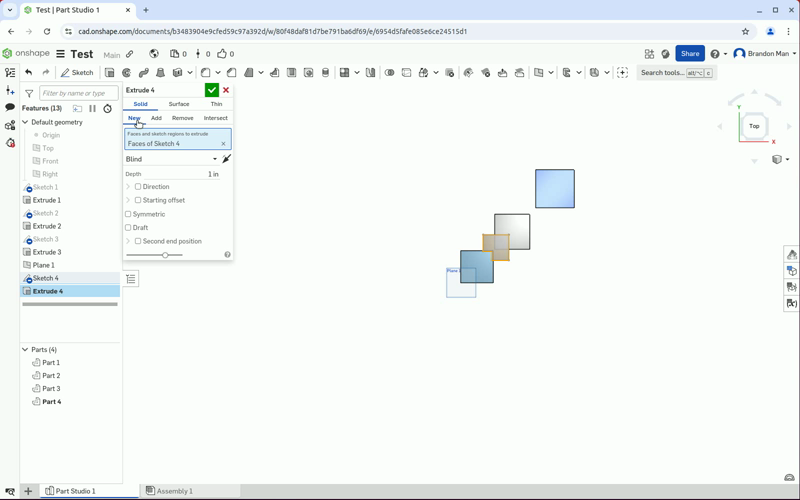
key(tab, 4)
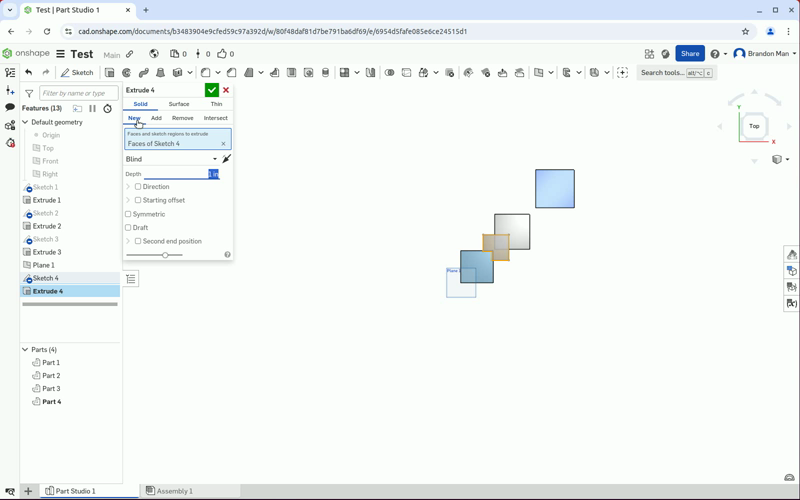
text(5.055)
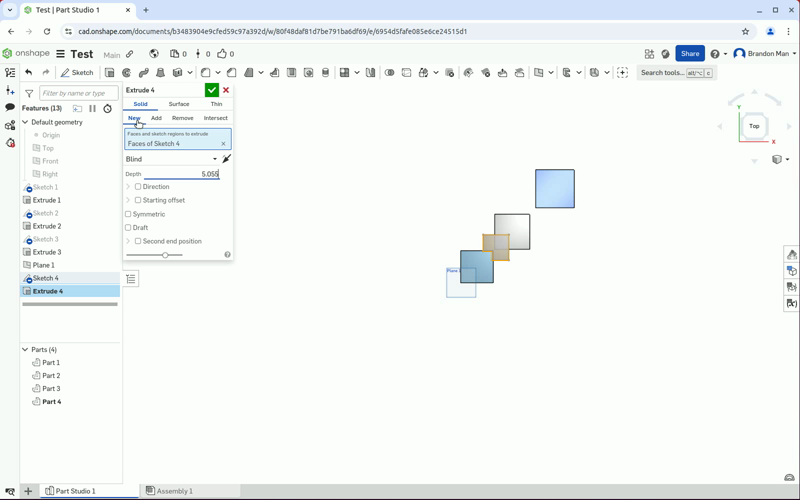
key(enter)
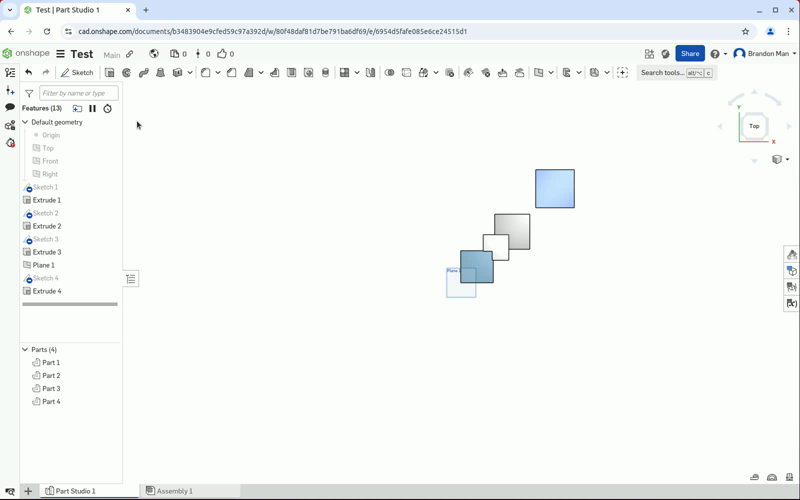
key(shift+h)
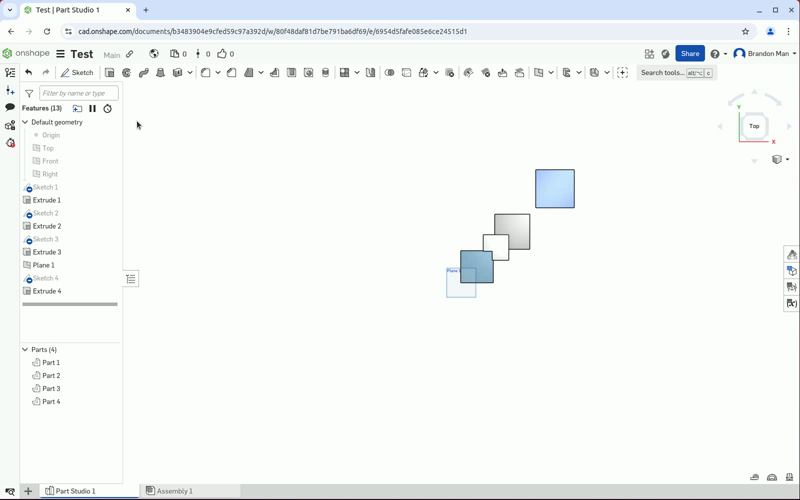
key(shift+h)
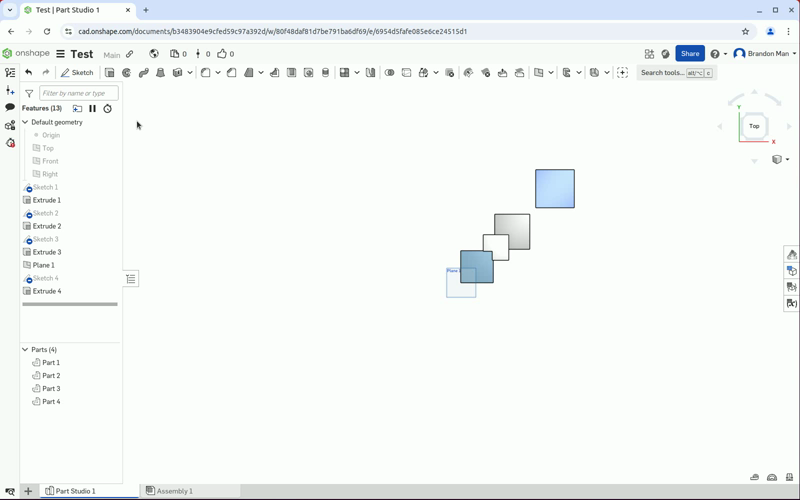
mouse_move(73, 189)
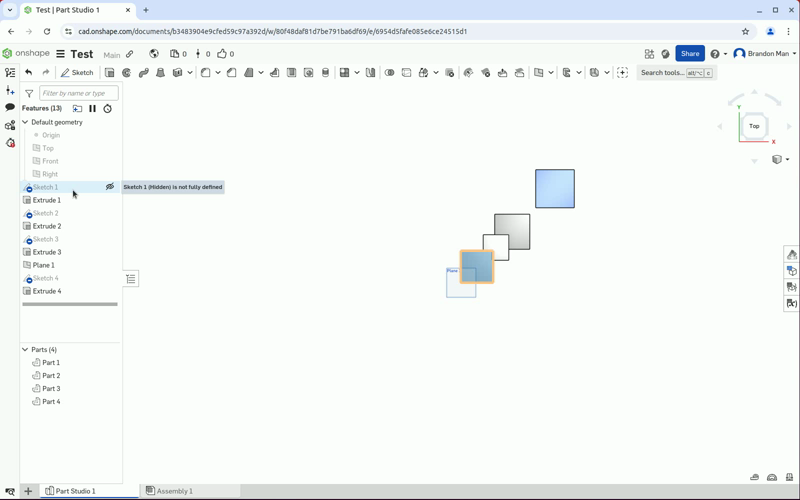
click(73, 189)
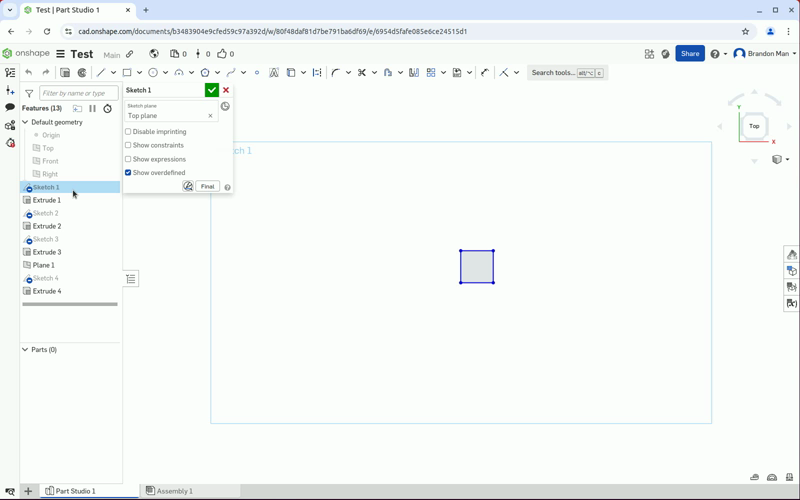
mouse_move(229, 92)
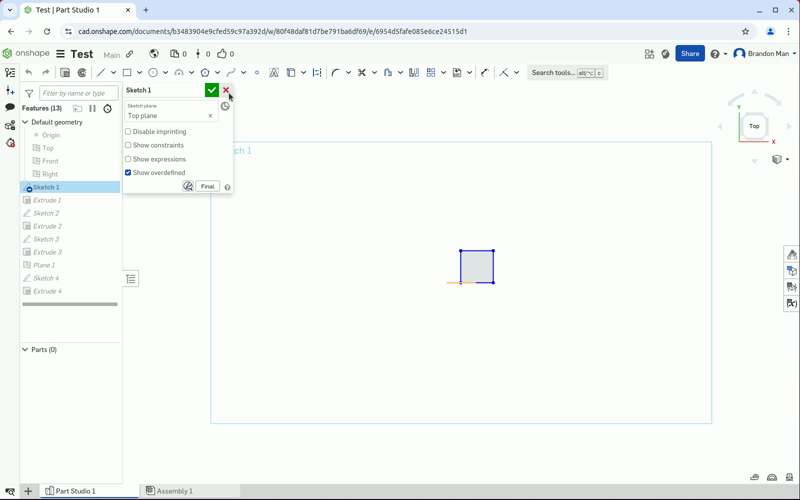
click(229, 92)
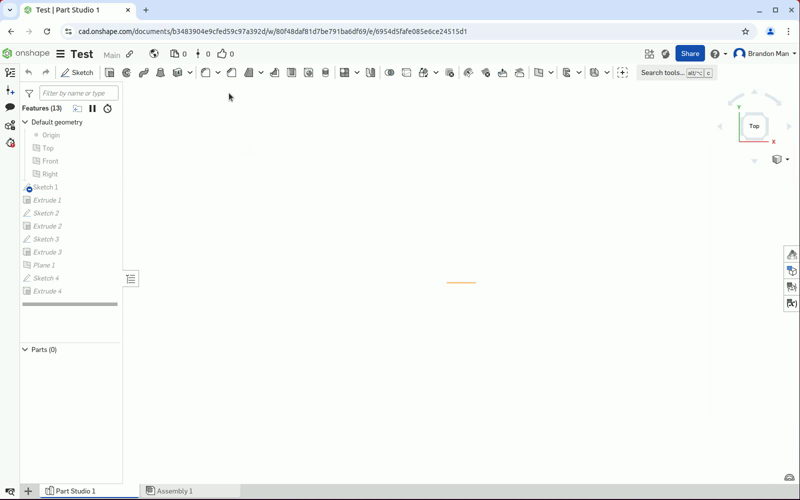
key(shift+s)
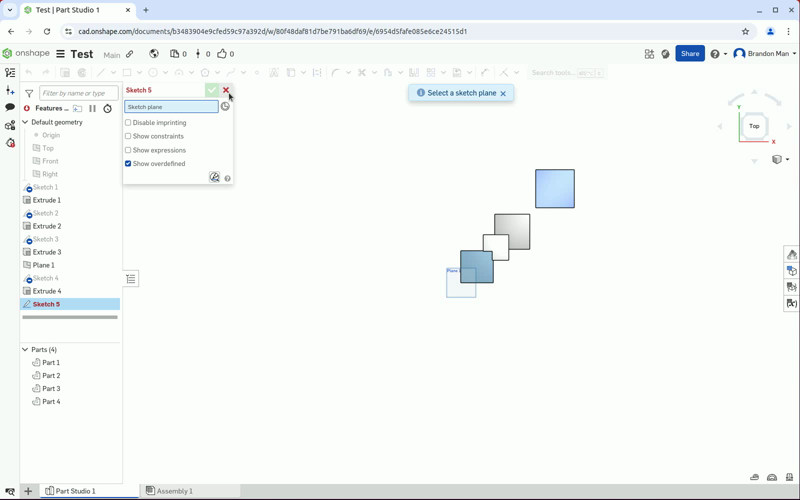
mouse_move(73, 267)
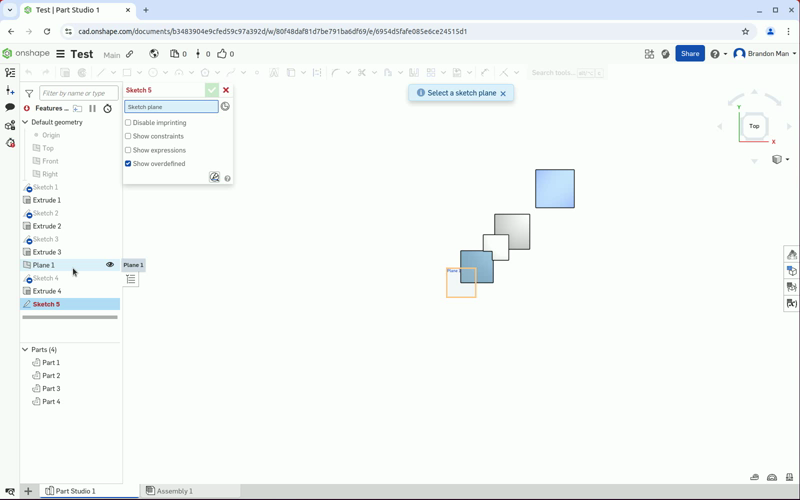
click(73, 267)
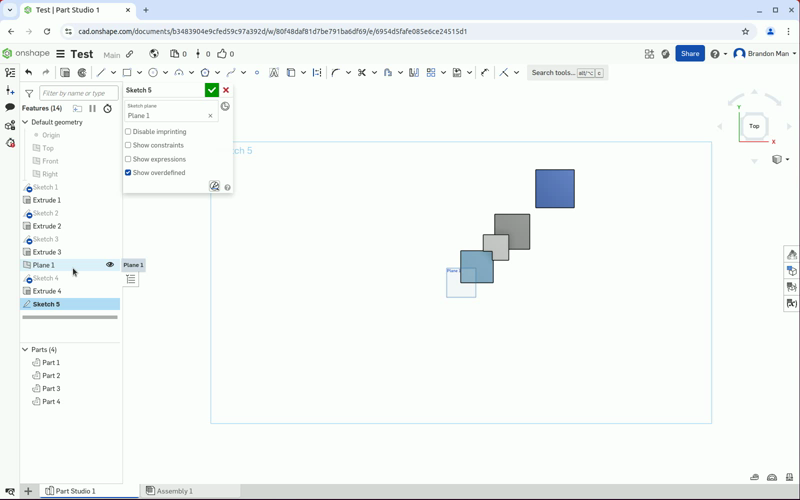
mouse_move(73, 352)
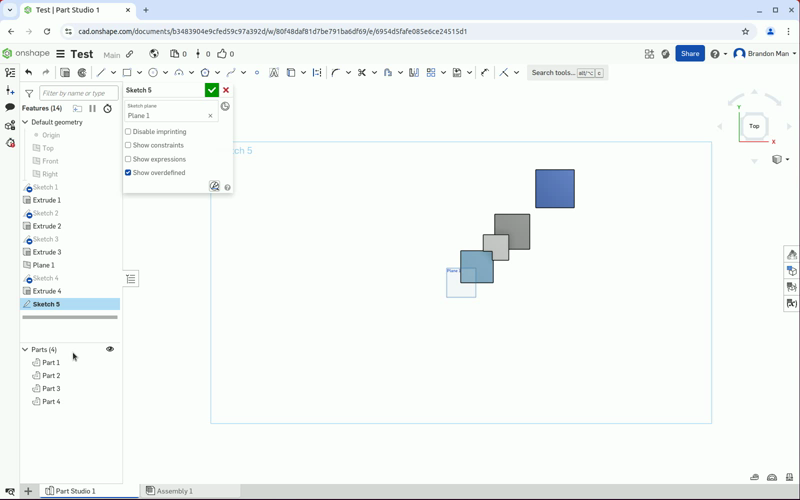
key(y)
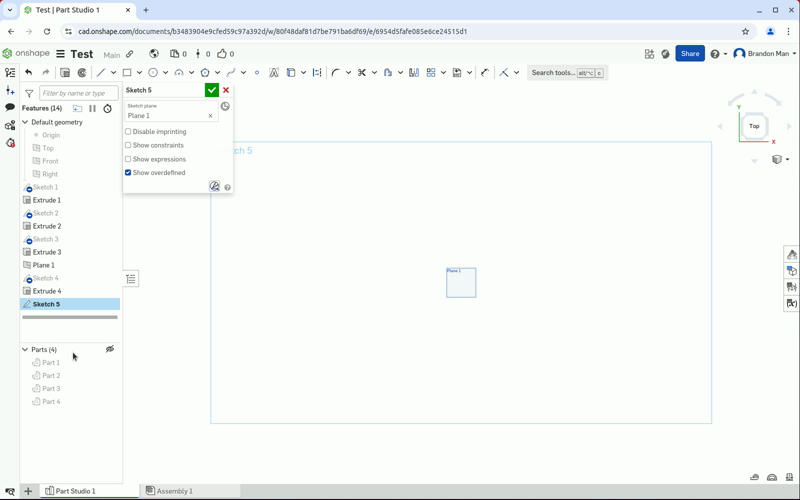
key(l)
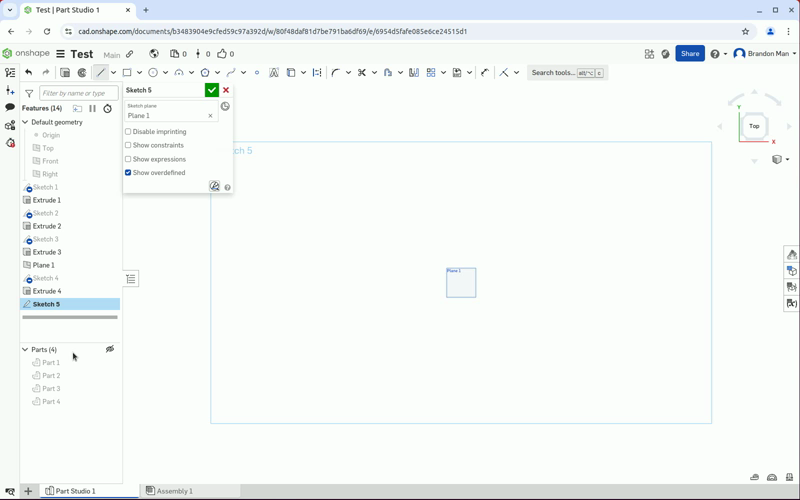
key_down(shift)
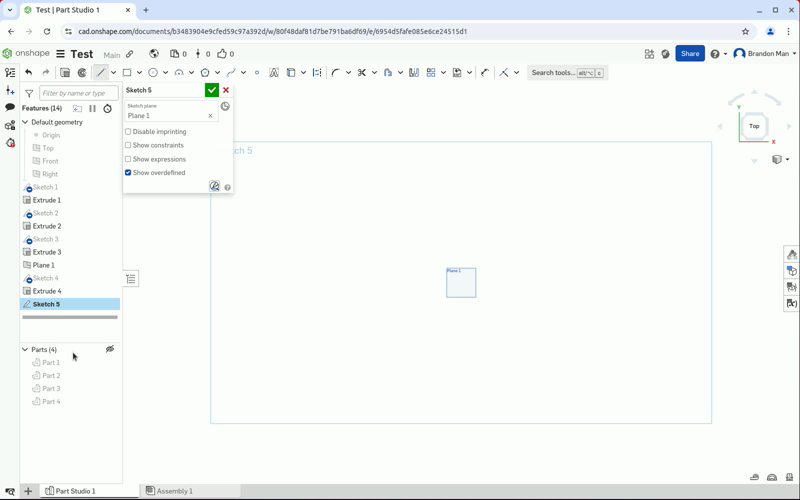
mouse_move(483, 260)
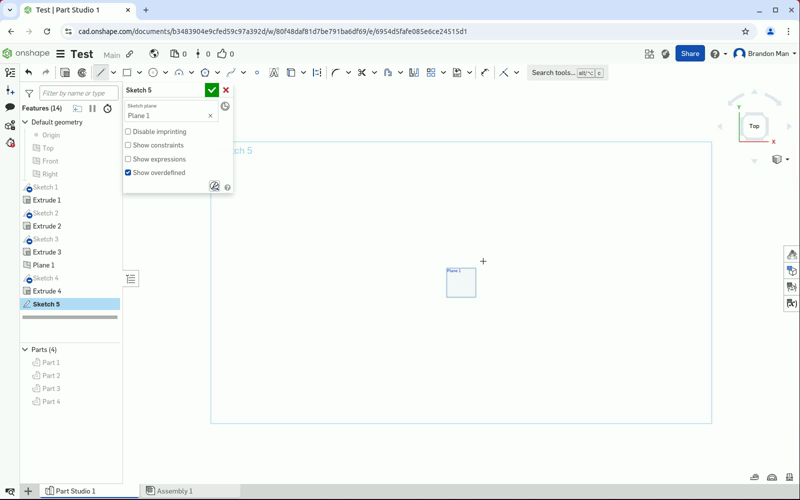
click(483, 260)
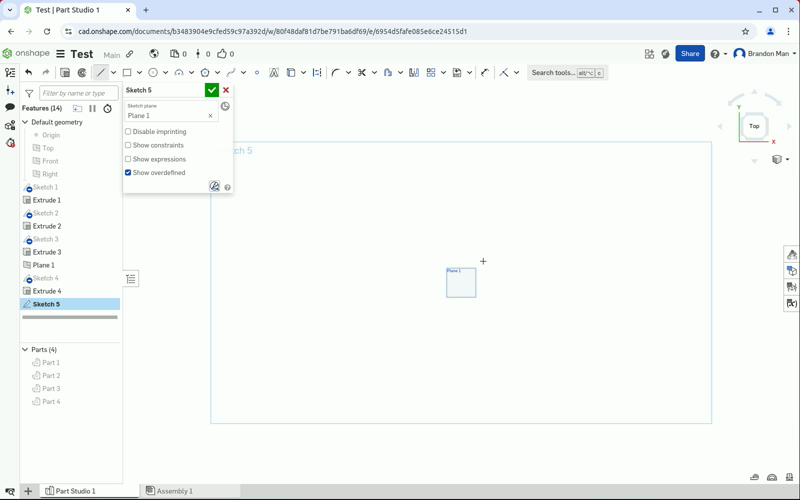
key_up(shift)
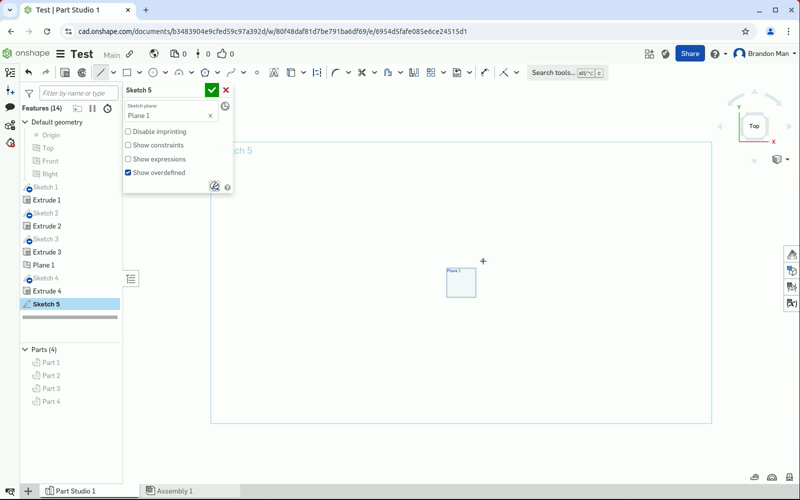
key_down(shift)
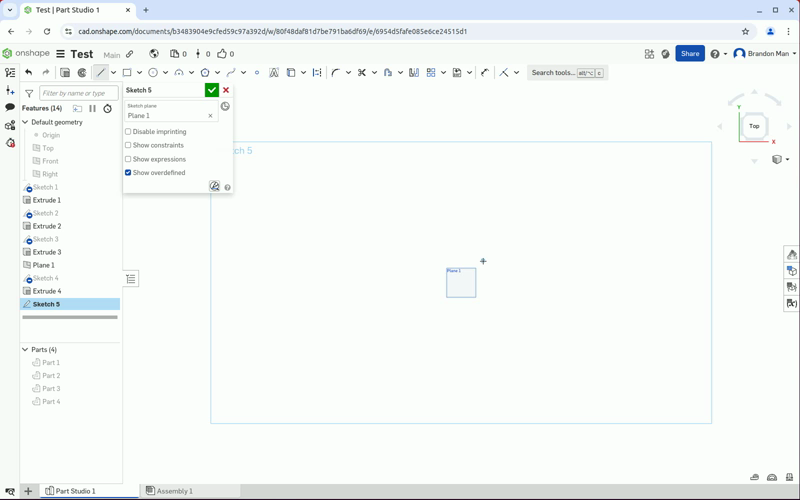
mouse_move(513, 260)
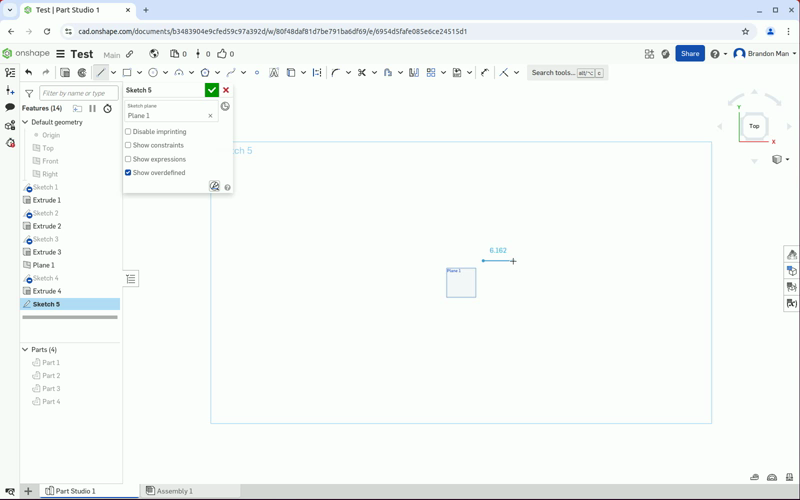
mouse_move(493, 260)
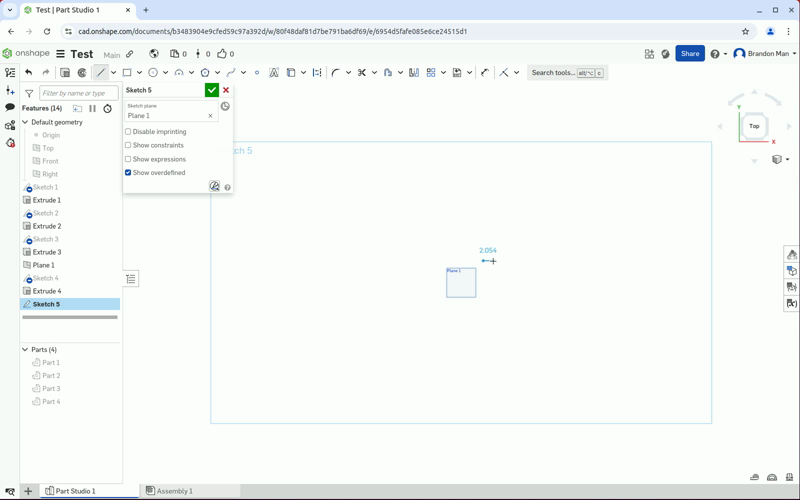
click(493, 260)
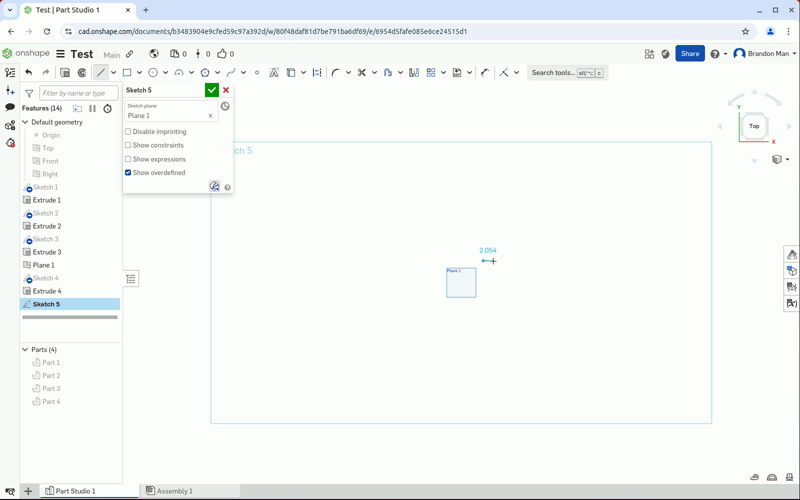
key_up(shift)
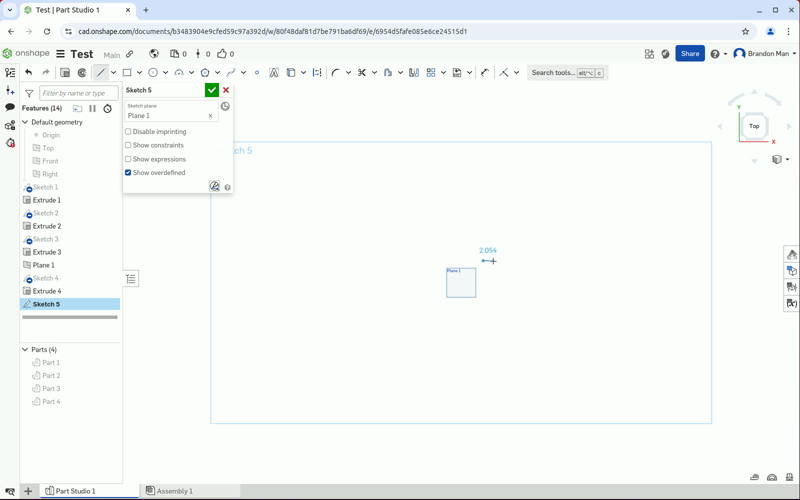
key_down(shift)
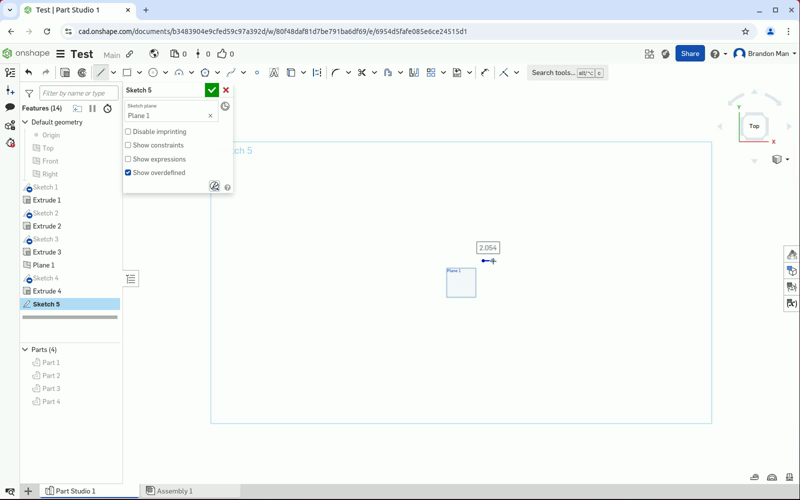
mouse_move(523, 260)
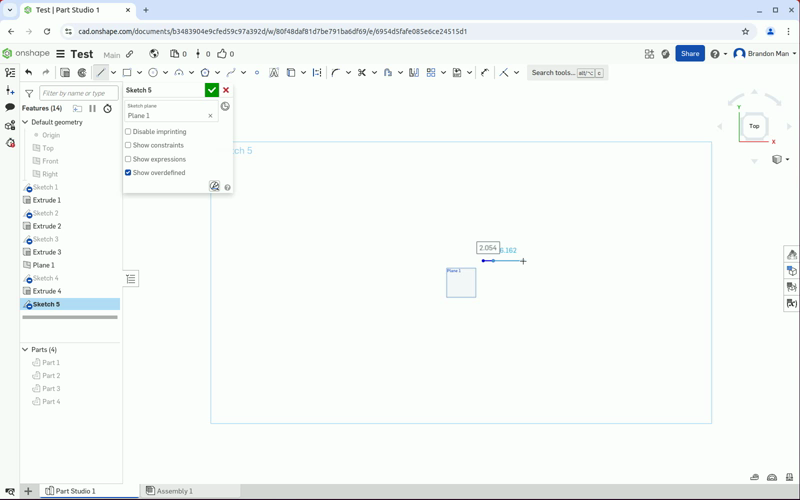
mouse_move(493, 250)
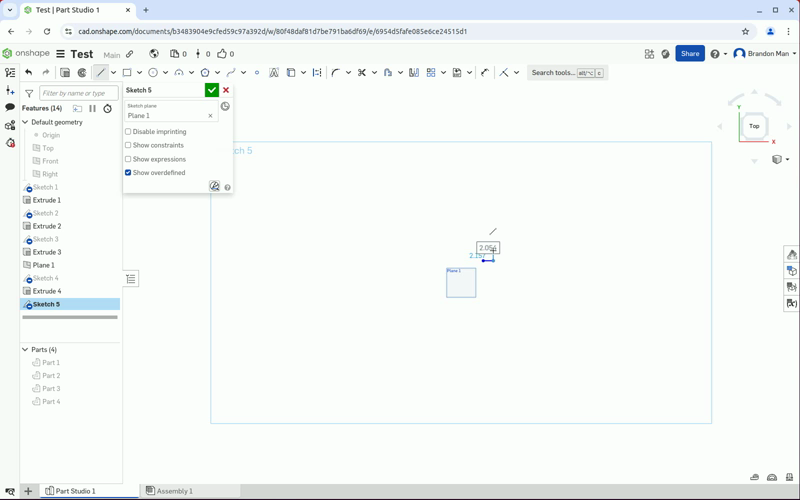
click(493, 250)
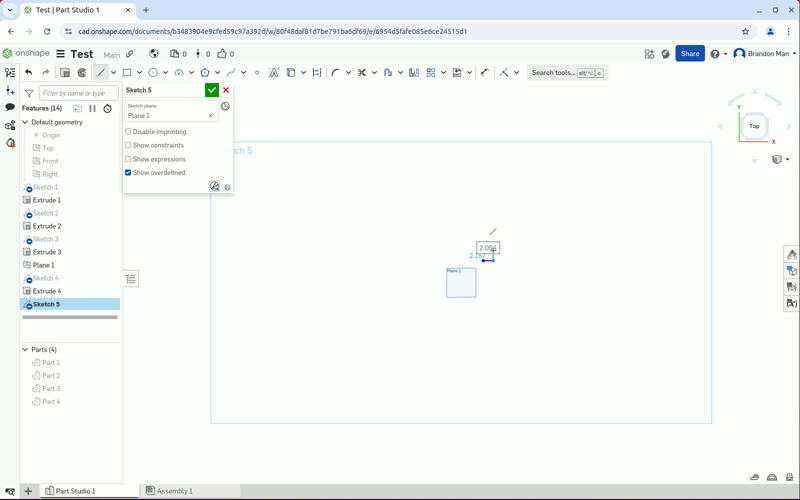
key_up(shift)
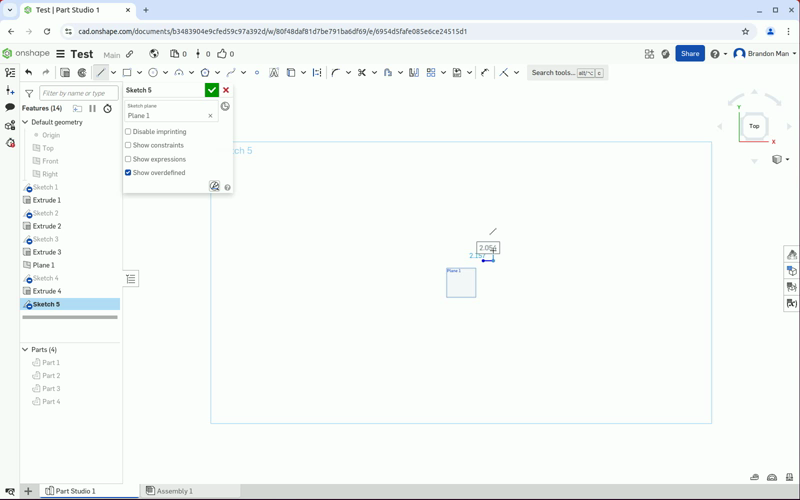
key_down(shift)
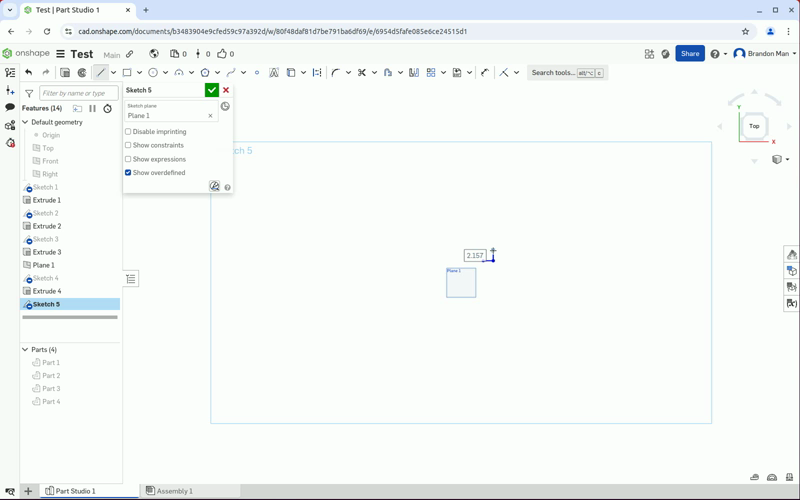
mouse_move(523, 250)
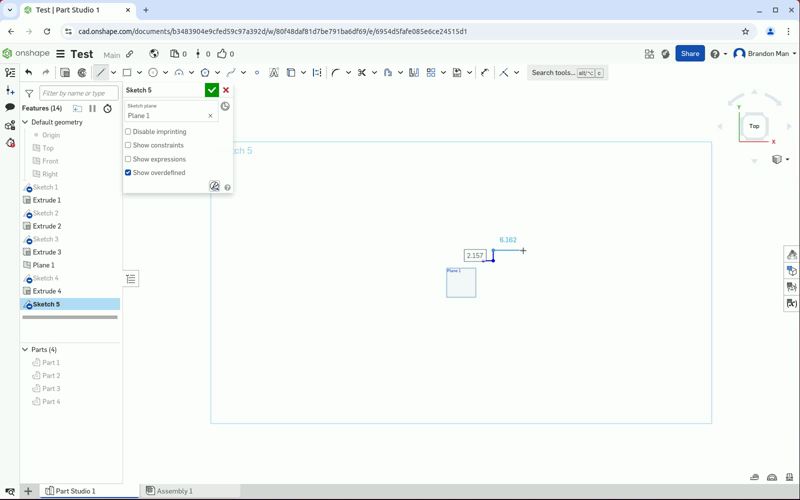
mouse_move(483, 250)
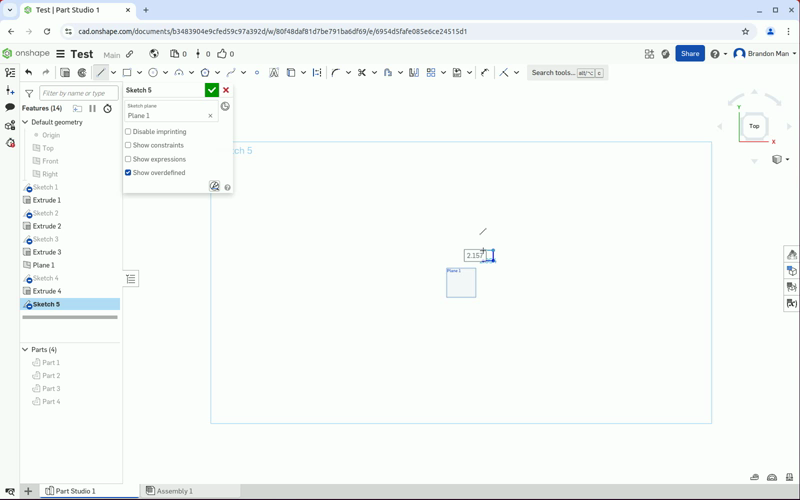
click(483, 250)
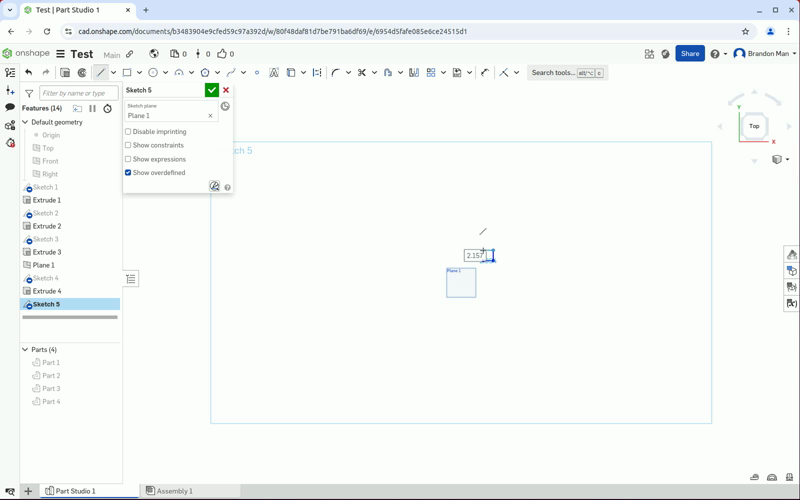
key_up(shift)
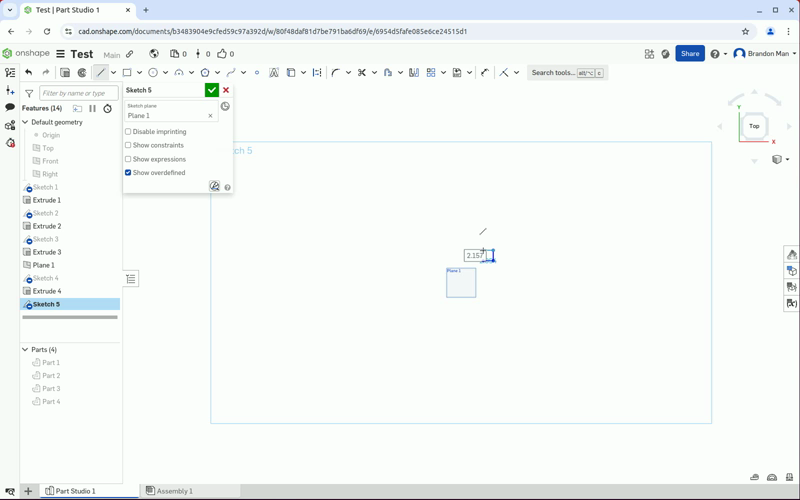
mouse_move(513, 250)
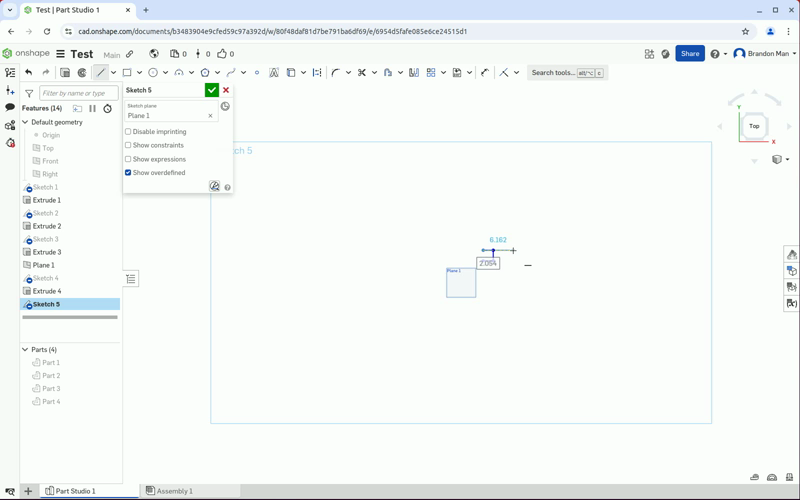
key_down(shift)
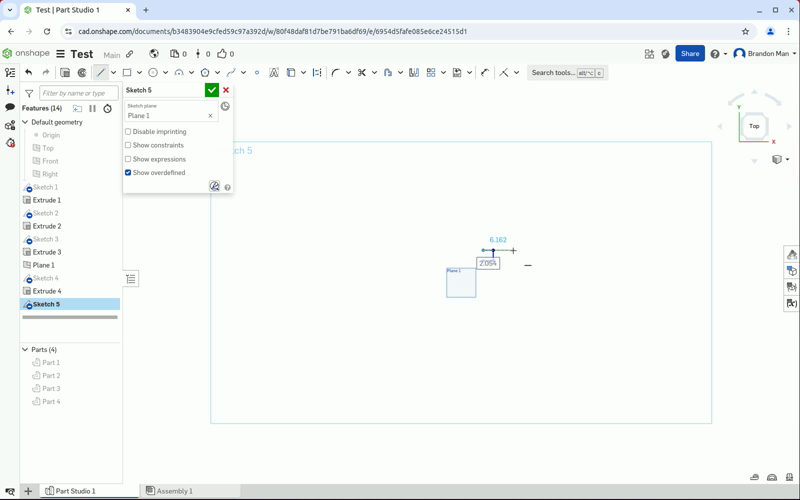
mouse_move(483, 260)
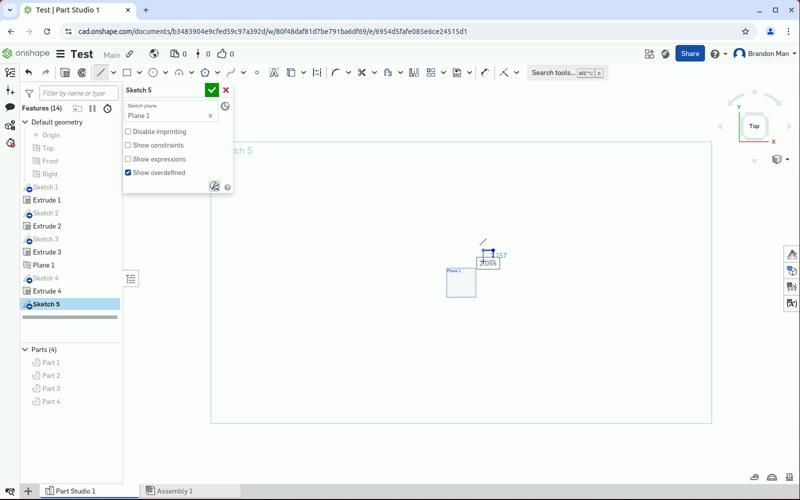
key_up(shift)
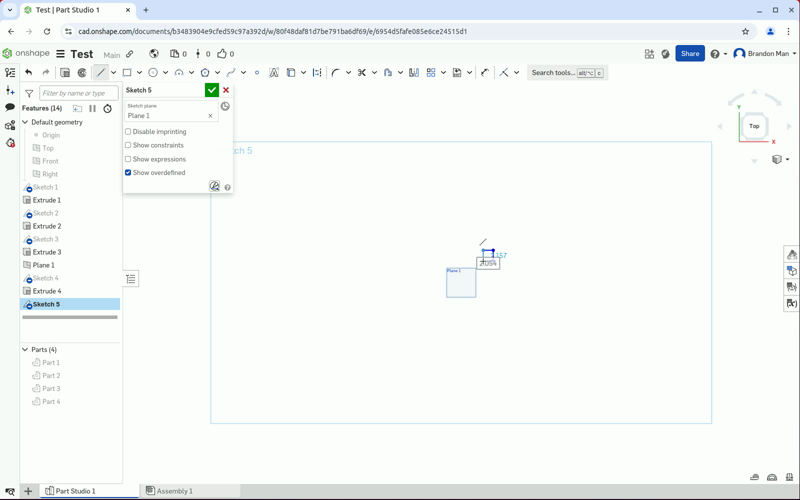
click(483, 260)
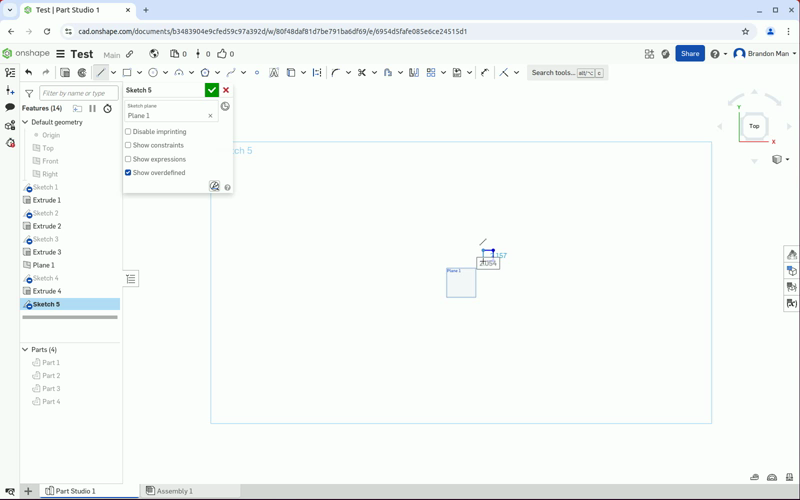
key(esc)
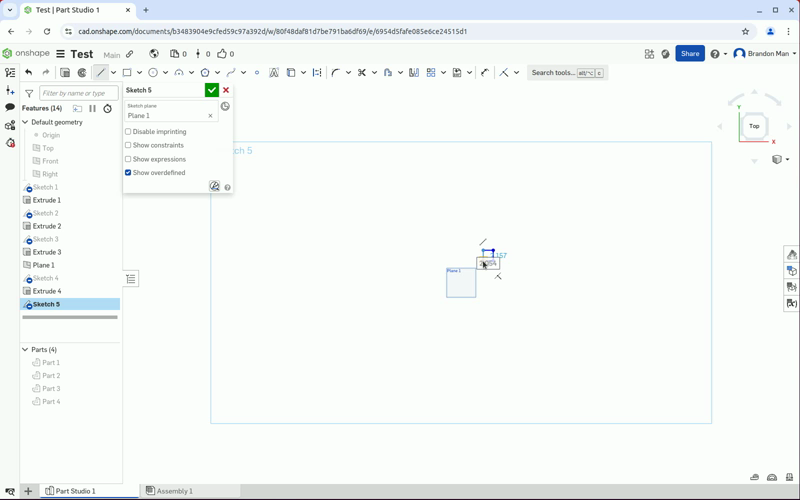
mouse_move(487, 253)
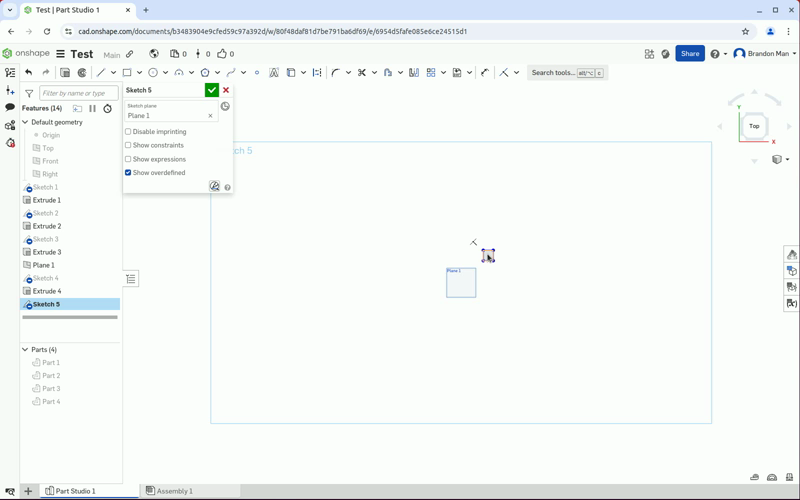
scroll(6)
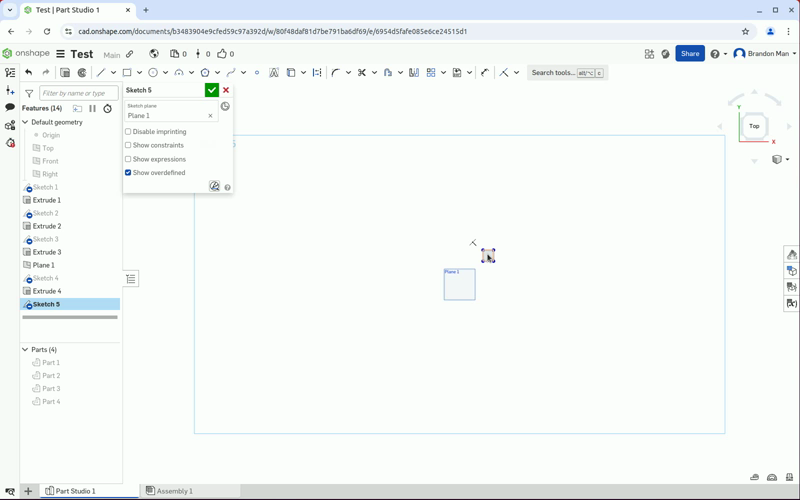
scroll(6)
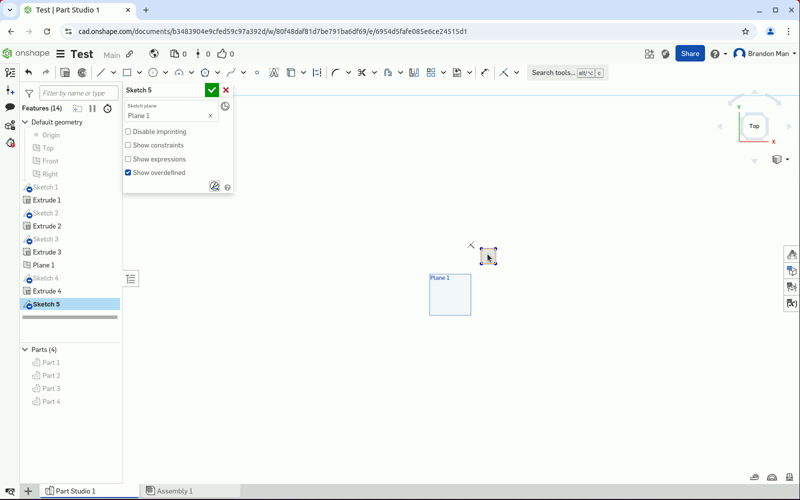
scroll(6)
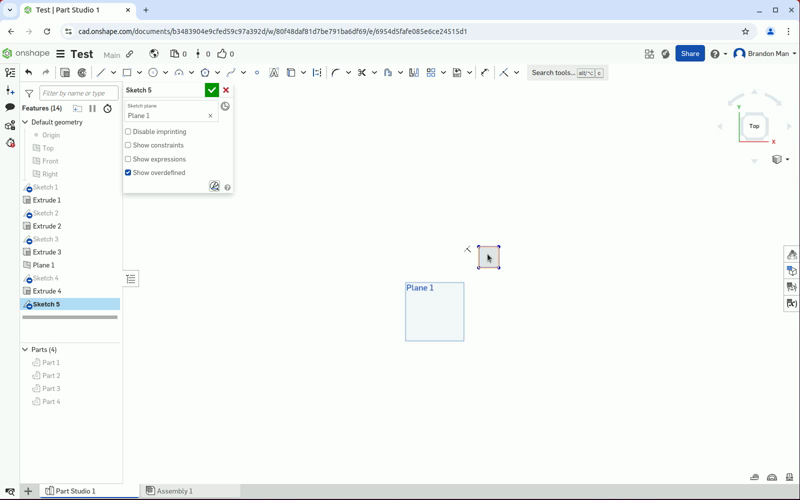
scroll(6)
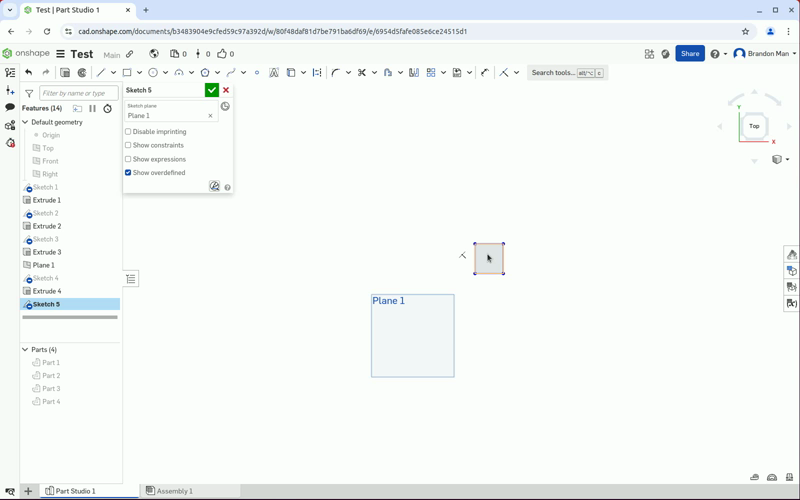
scroll(6)
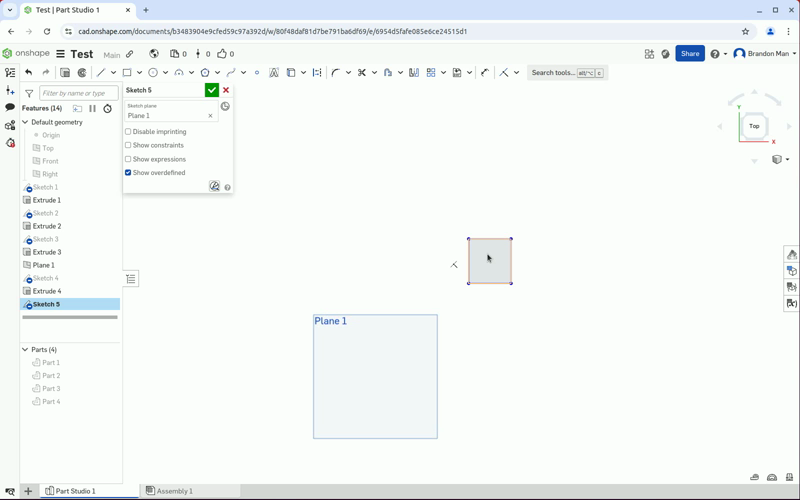
scroll(6)
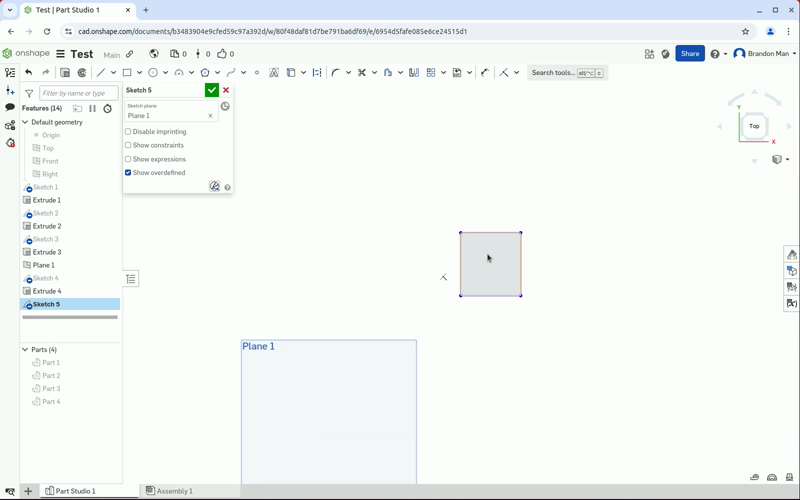
scroll(6)
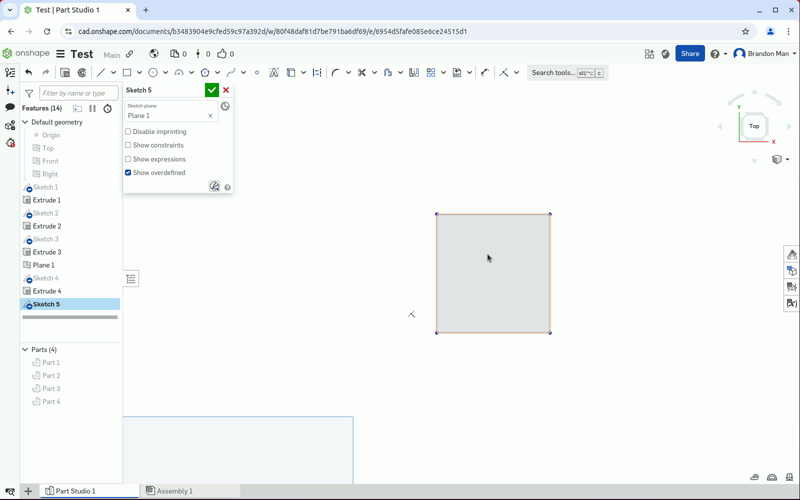
click(487, 253)
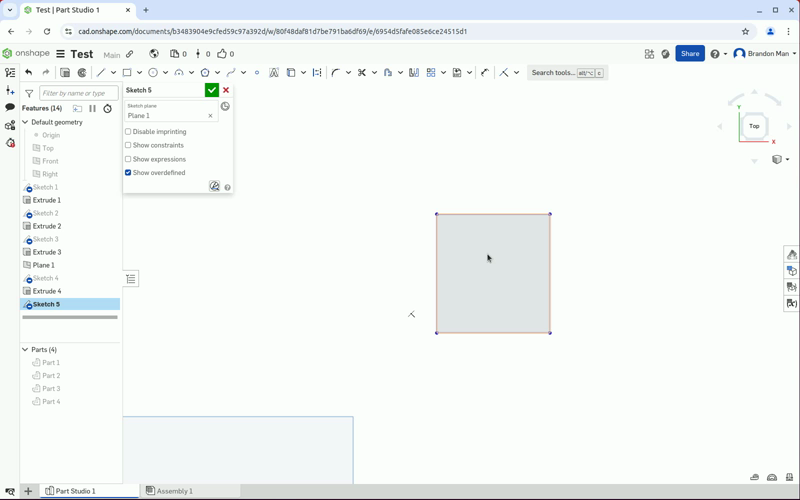
scroll(-6)
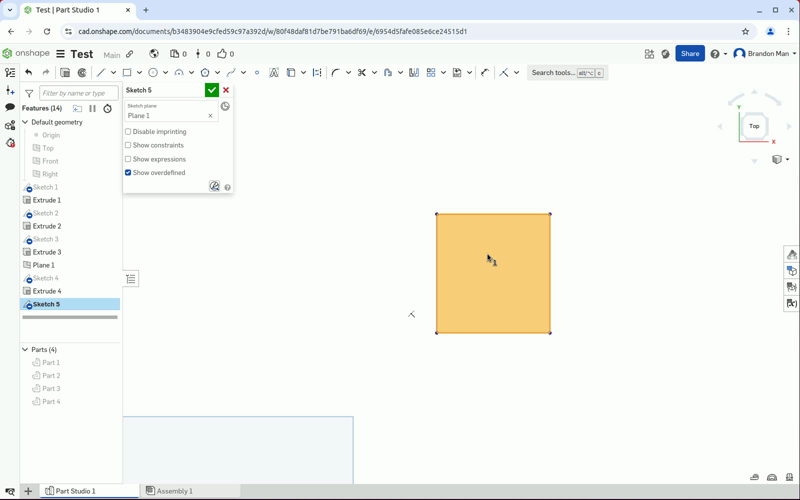
scroll(-6)
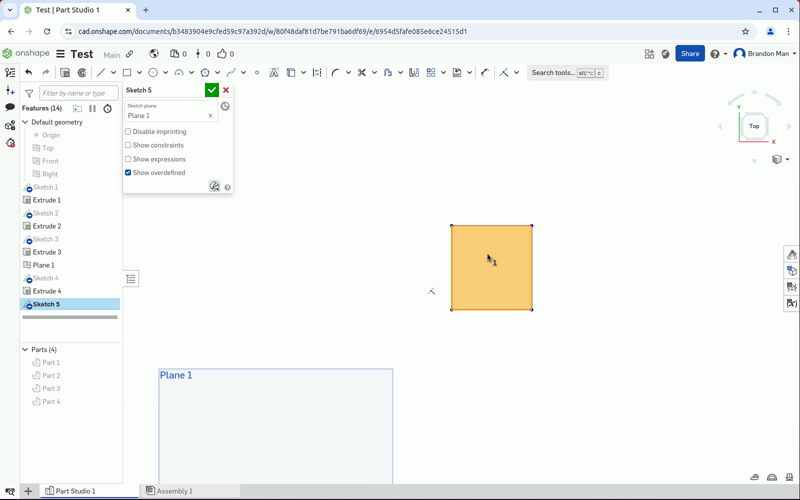
scroll(-6)
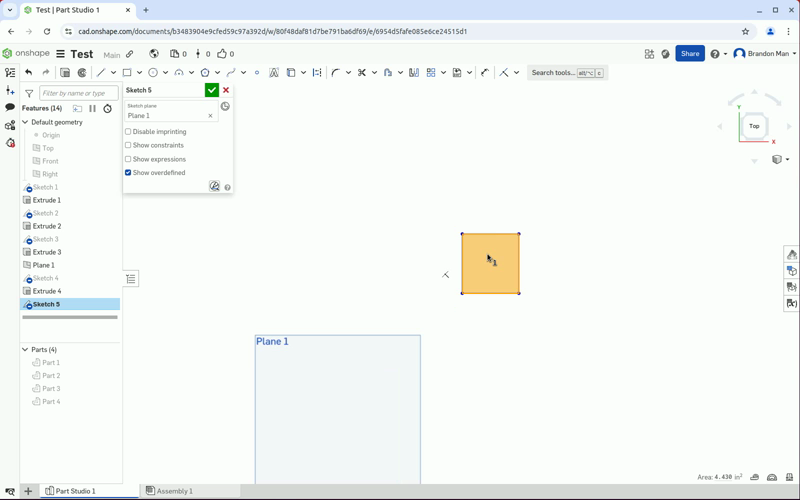
scroll(-6)
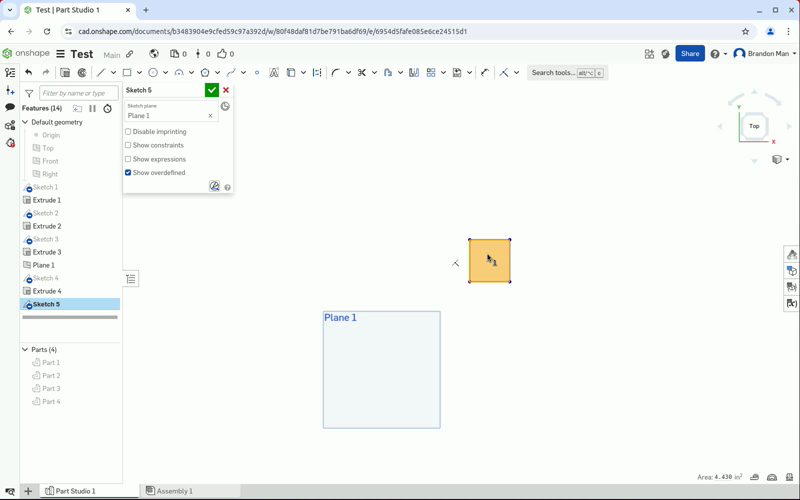
scroll(-6)
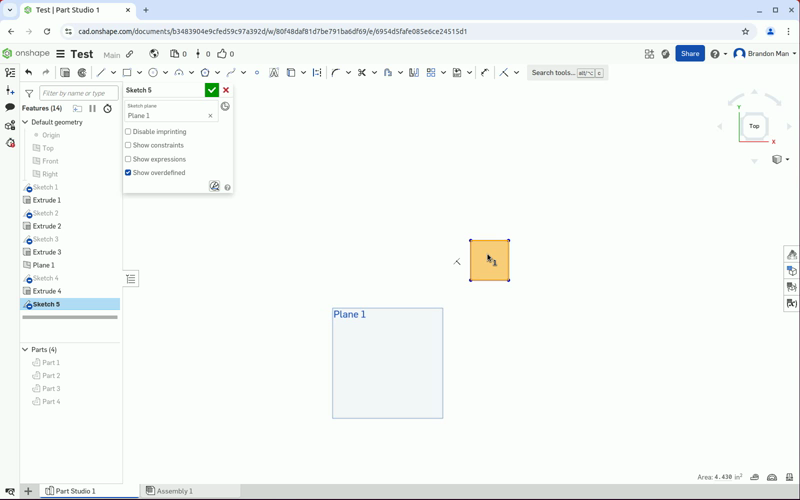
scroll(-6)
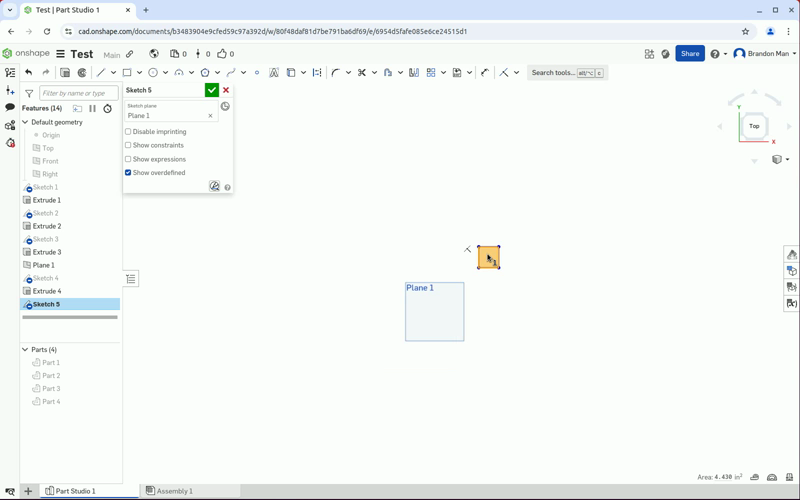
scroll(-6)
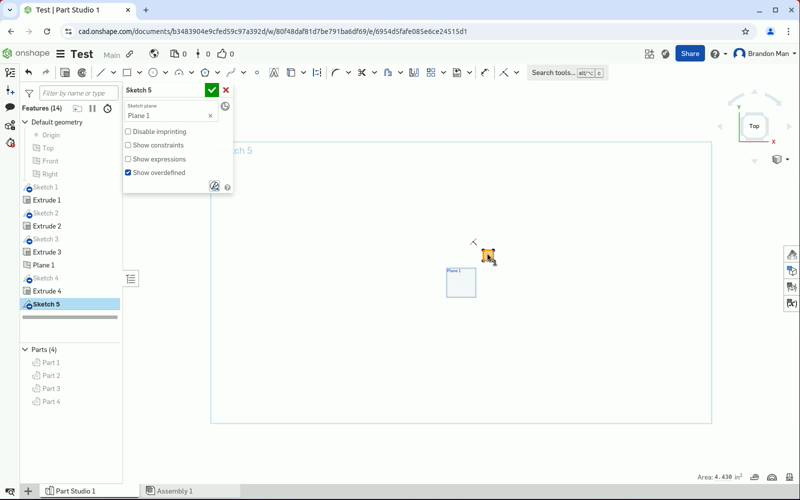
mouse_move(73, 352)
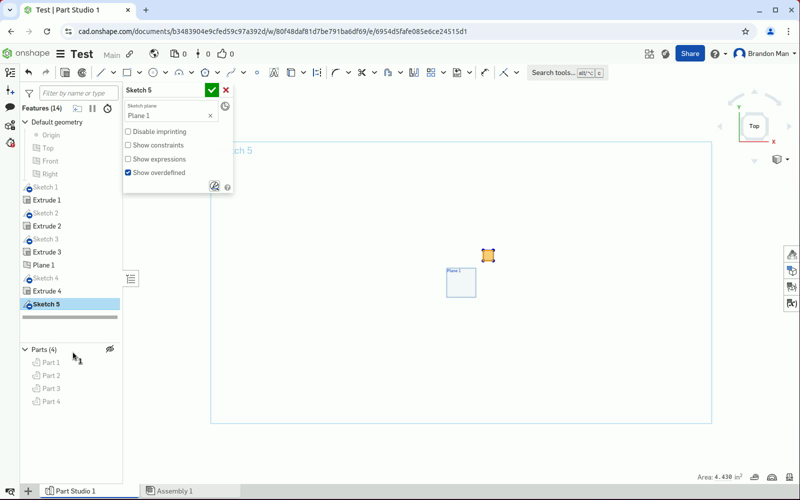
key(shift+y)
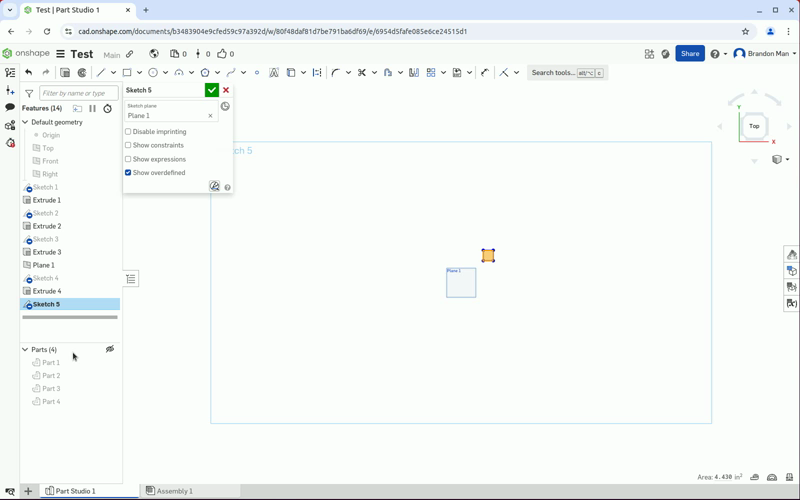
key(shift+e)
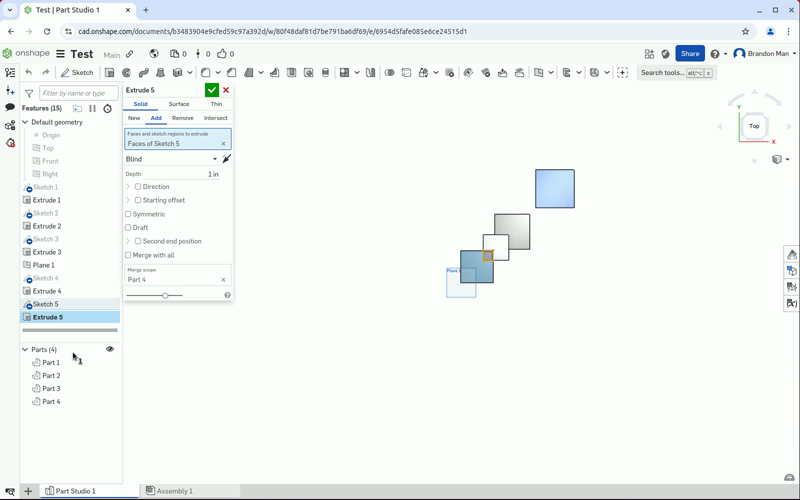
mouse_move(143, 106)
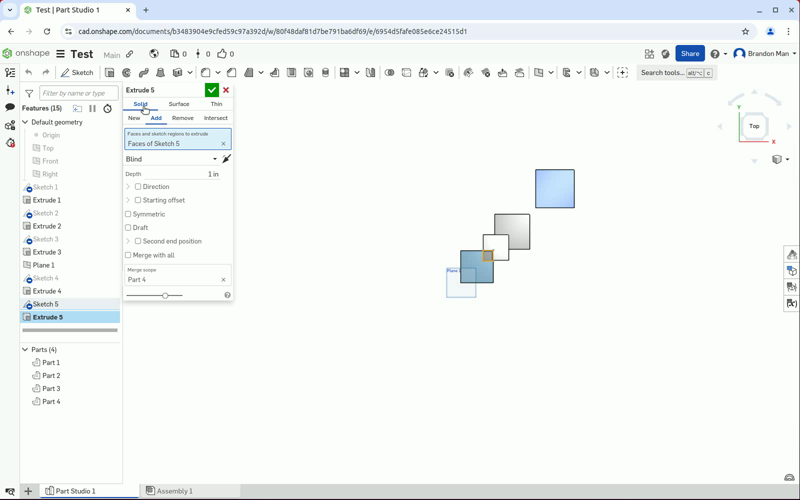
click(143, 106)
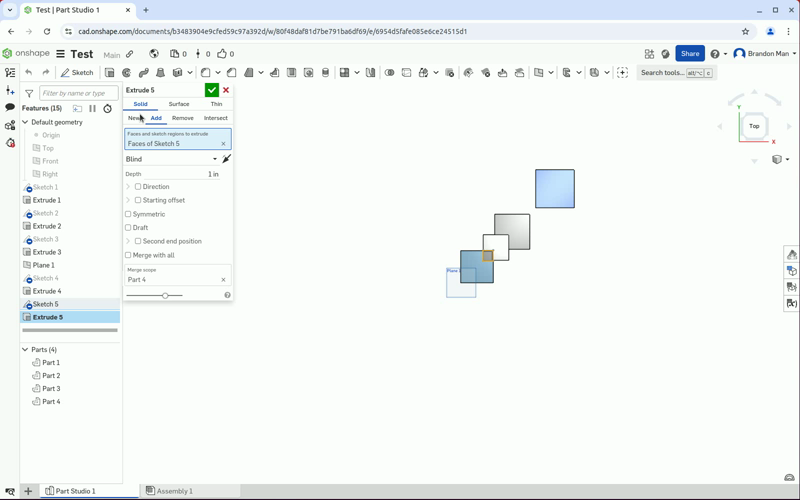
mouse_move(137, 120)
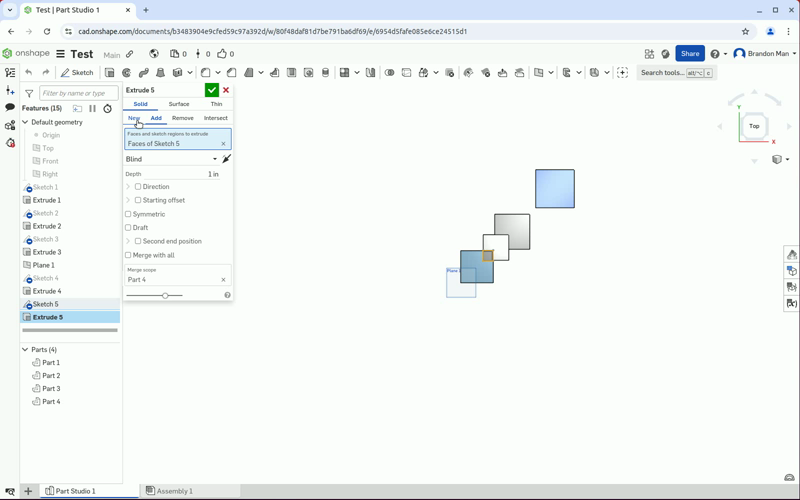
click(137, 120)
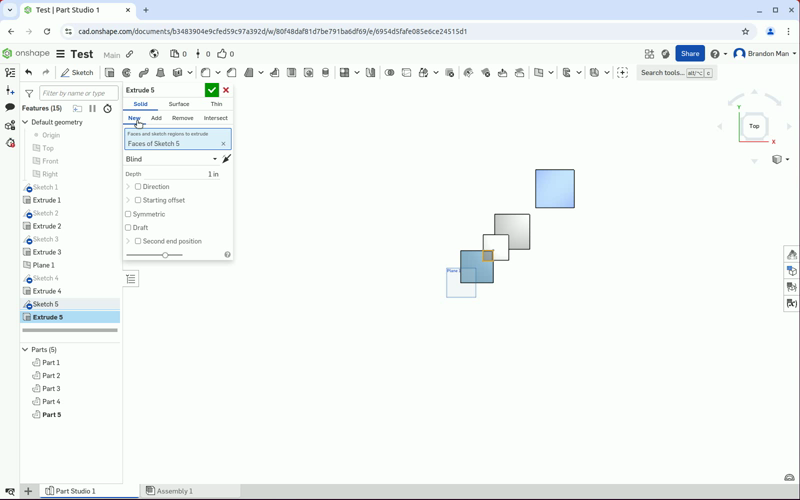
key(tab, 4)
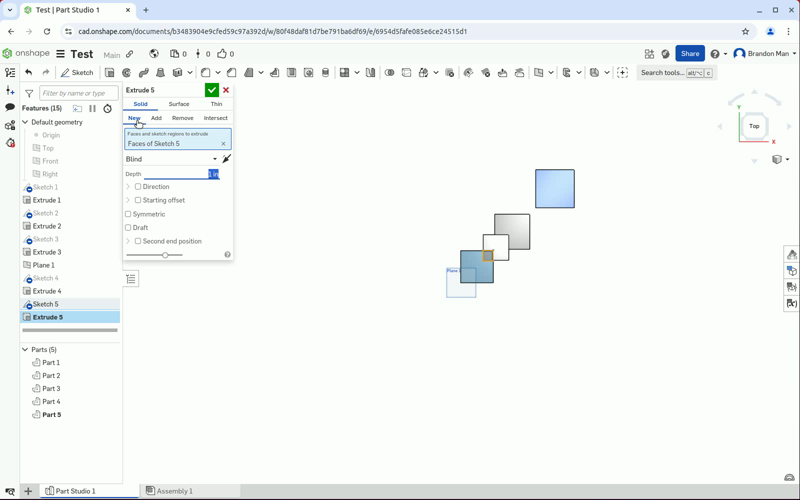
text(5.055)
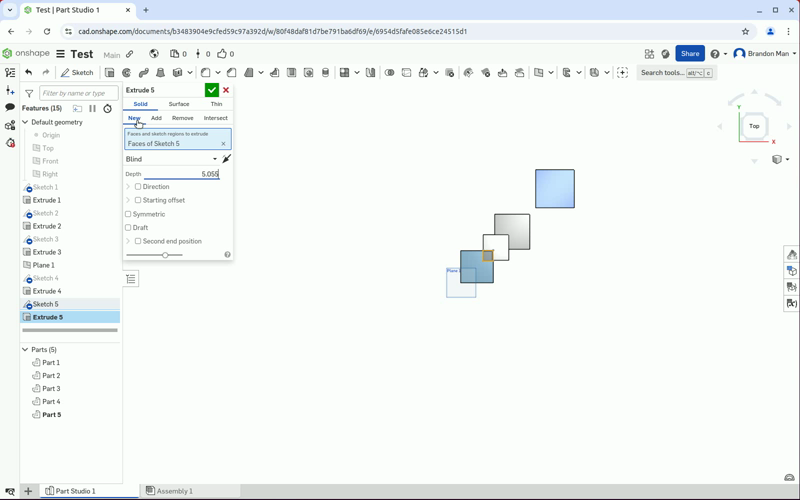
key(enter)
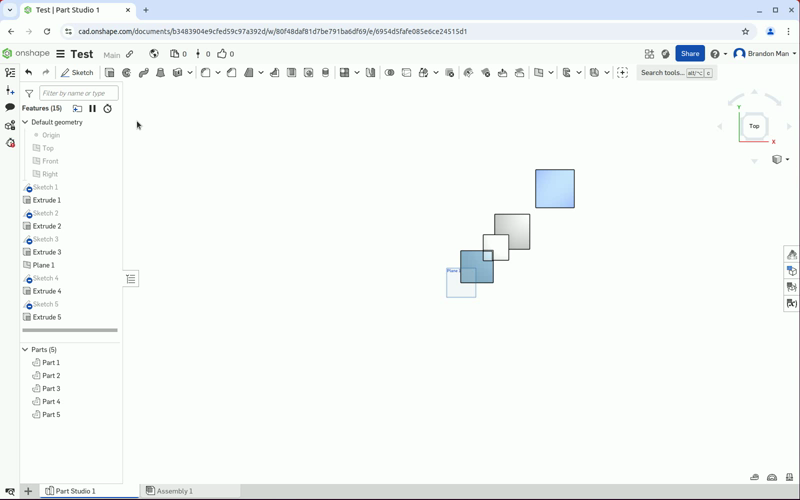
key(shift+h)
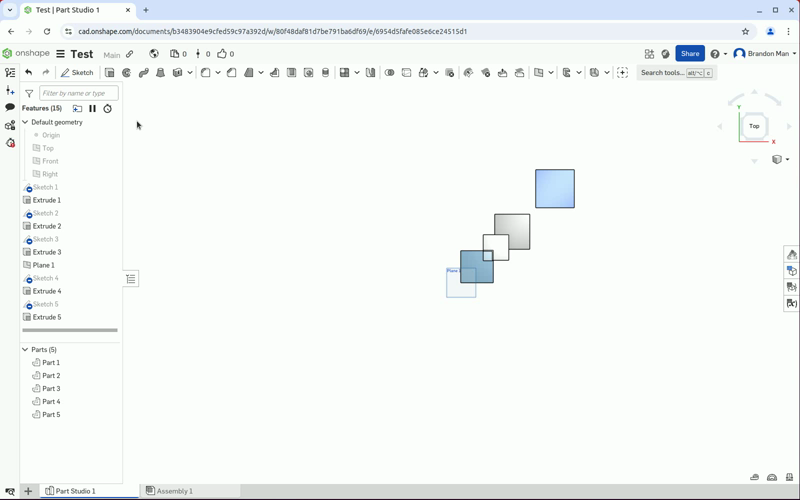
key(shift+h)
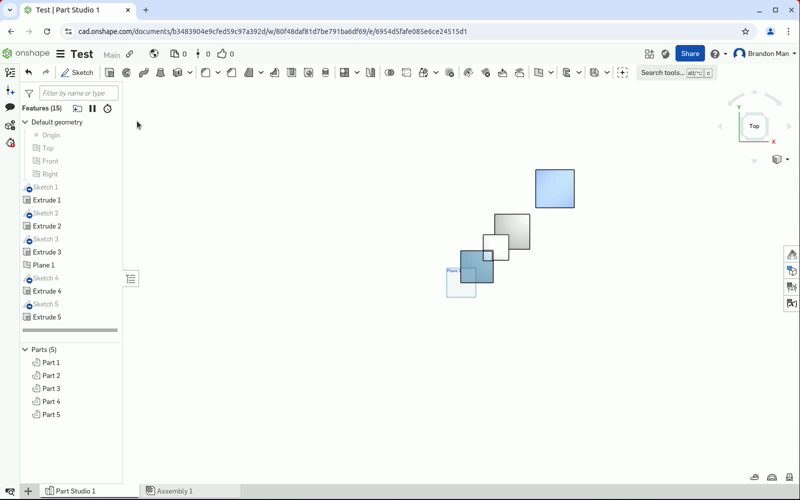
mouse_move(73, 189)
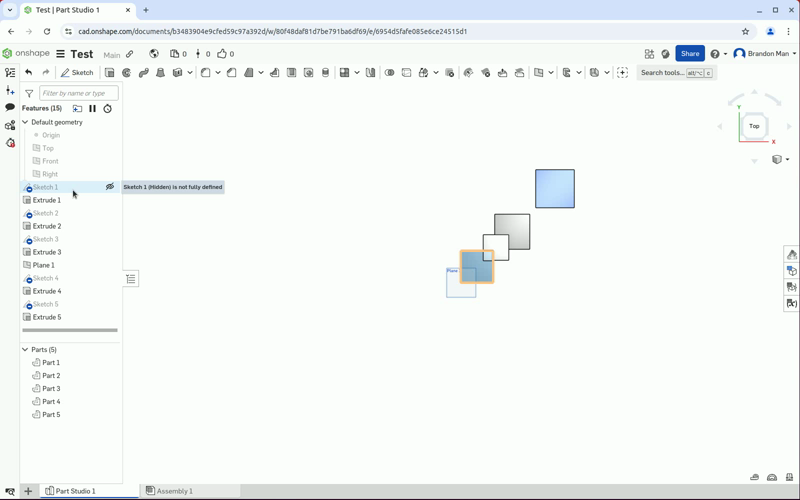
click(73, 189)
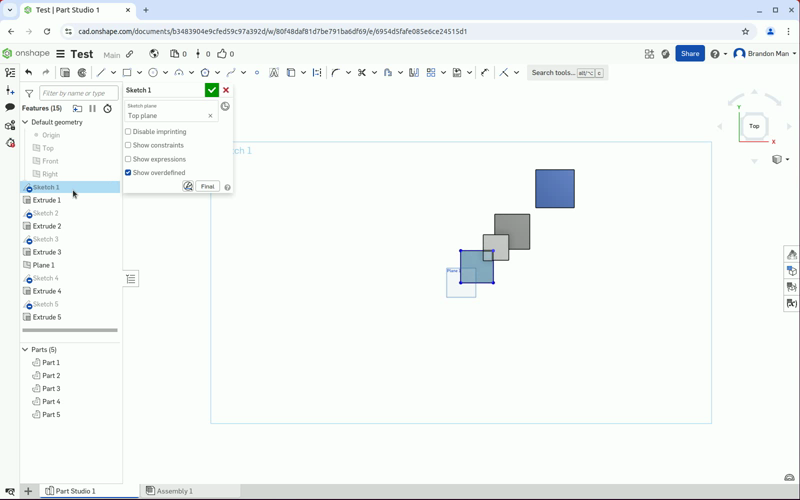
mouse_move(229, 92)
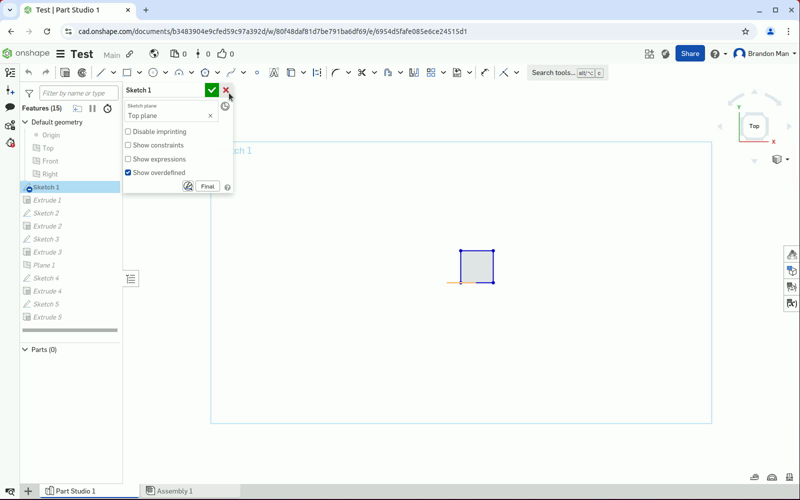
click(229, 92)
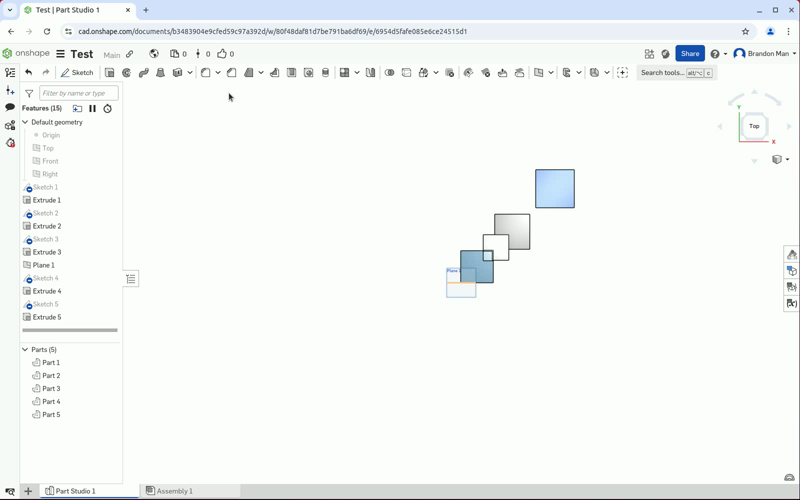
mouse_move(541, 75)
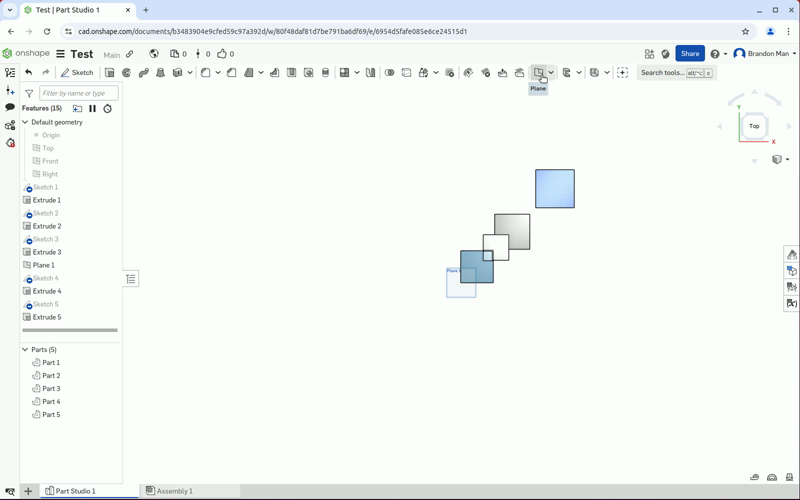
click(541, 75)
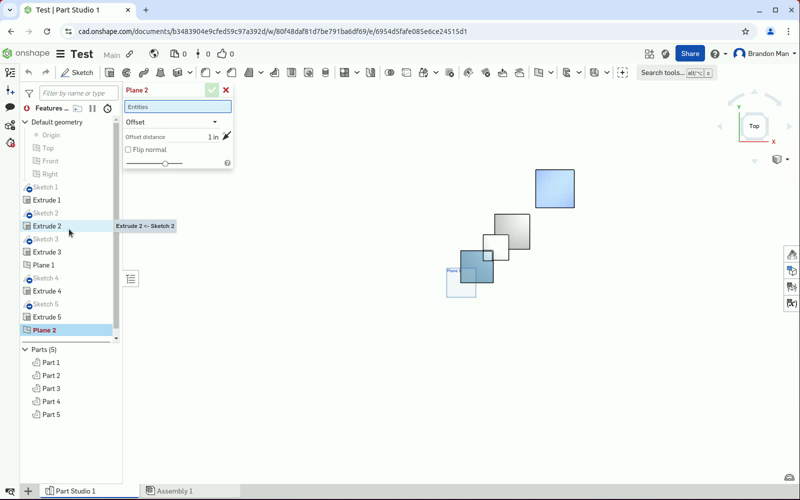
scroll(3)
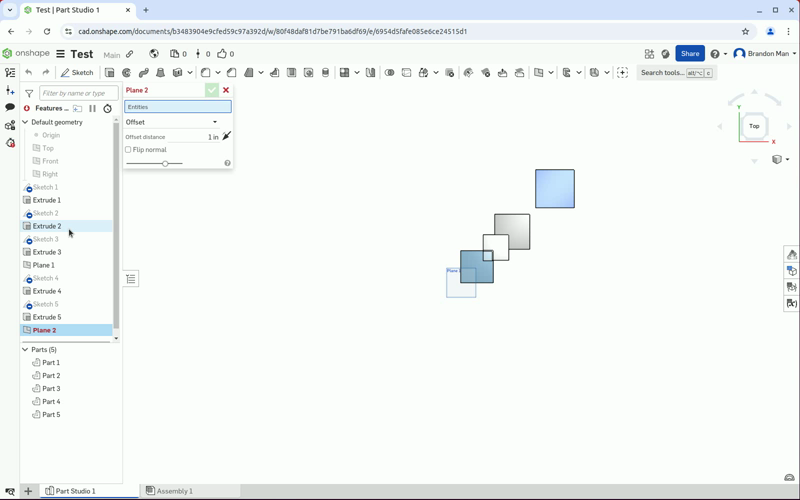
mouse_move(69, 150)
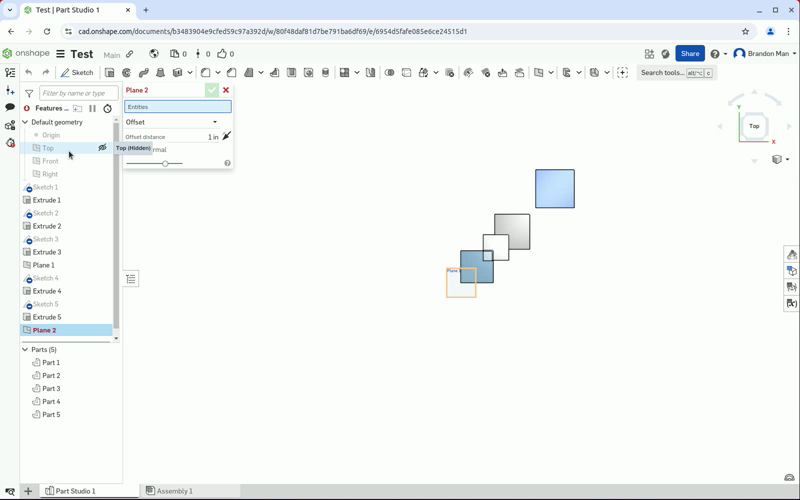
click(69, 150)
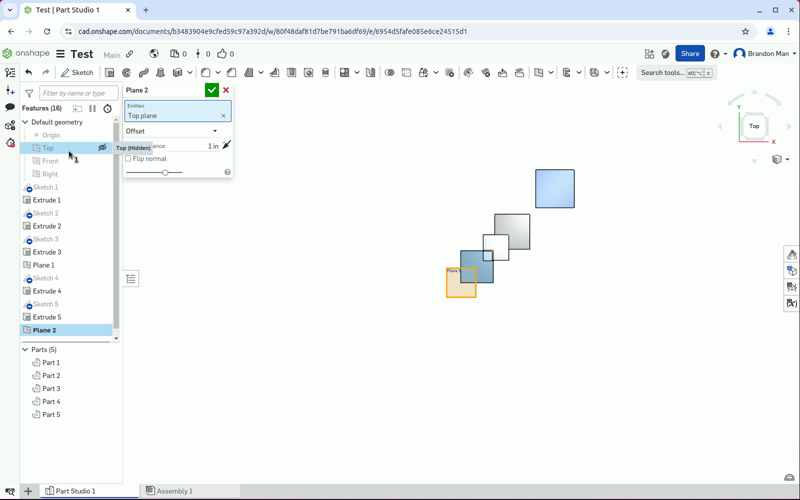
key(tab, 2)
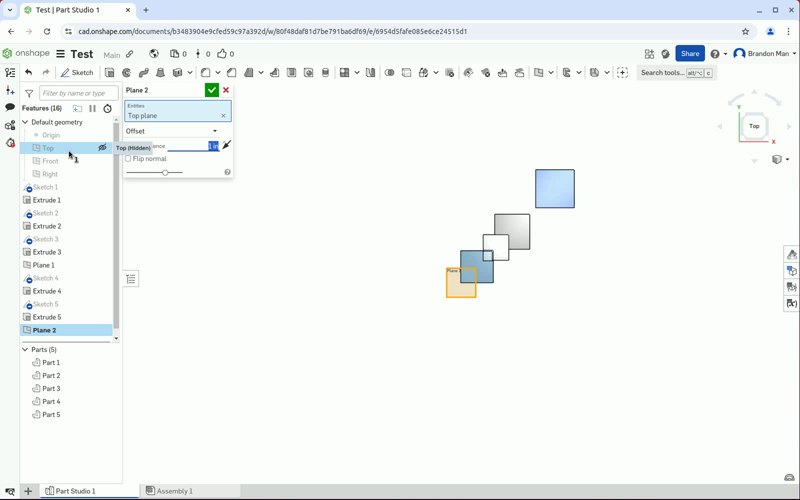
text(6.994)
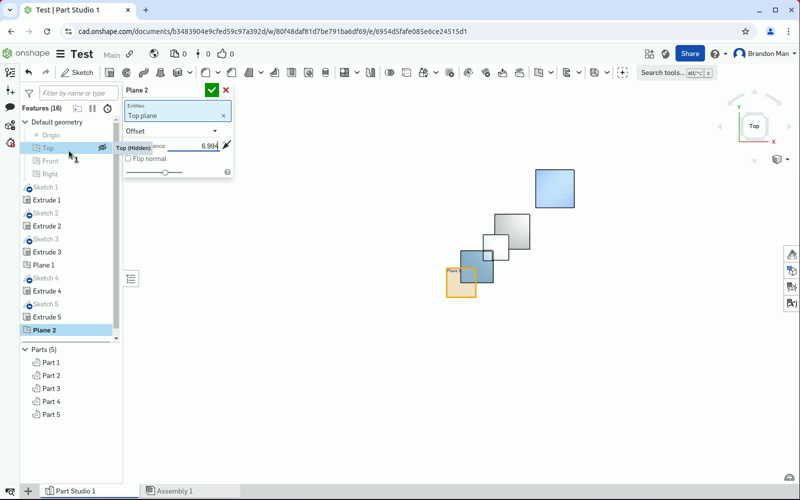
key(enter, 2)
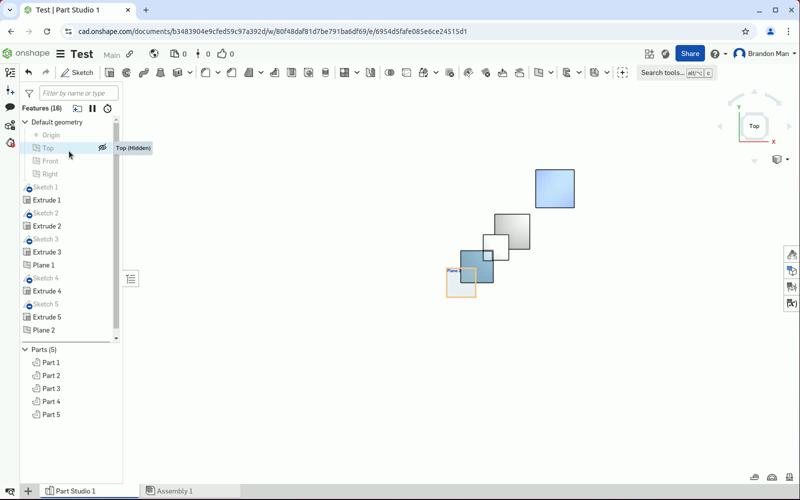
key(shift+s)
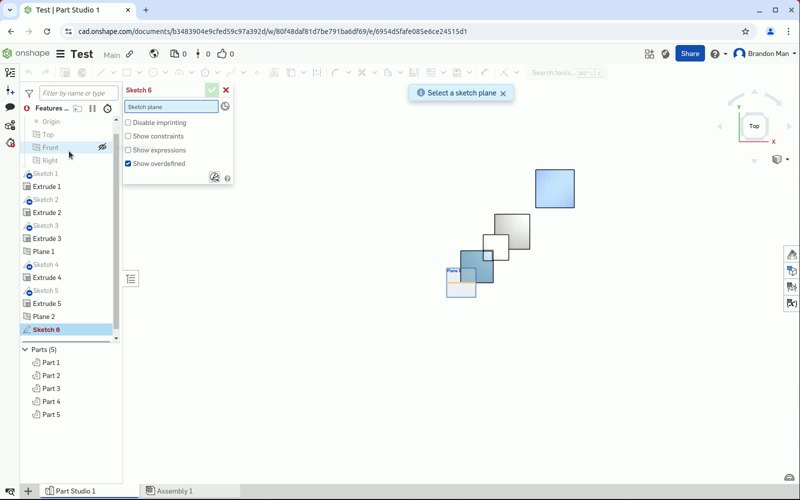
mouse_move(69, 319)
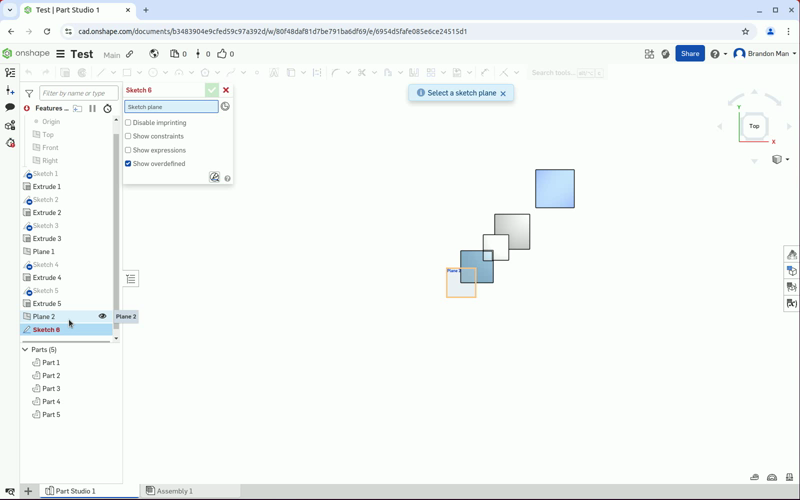
click(69, 319)
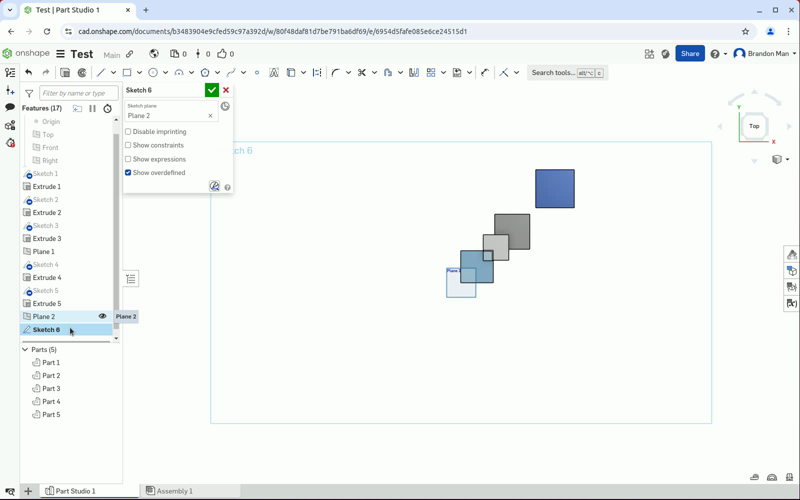
mouse_move(73, 352)
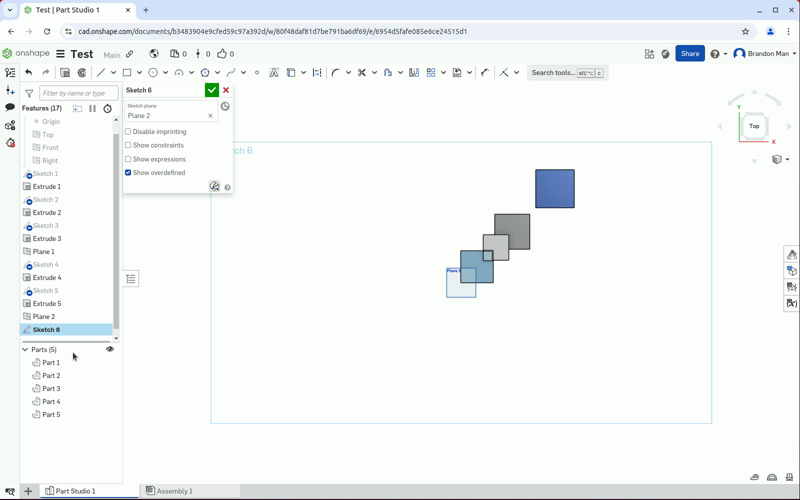
key(y)
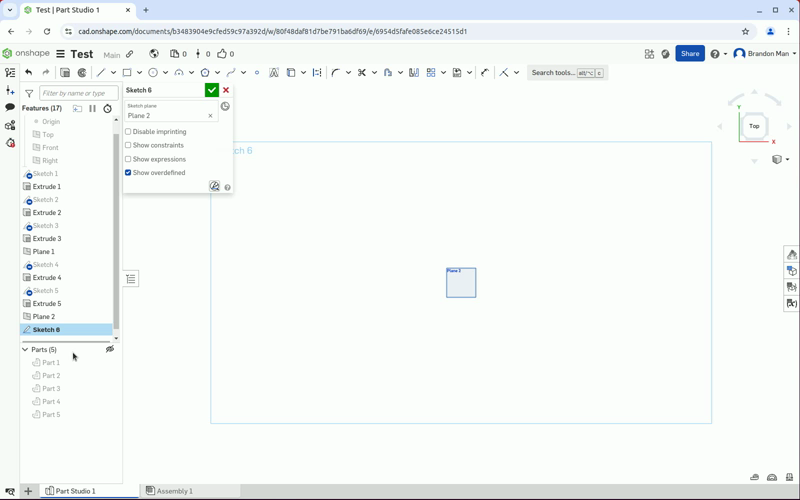
key(l)
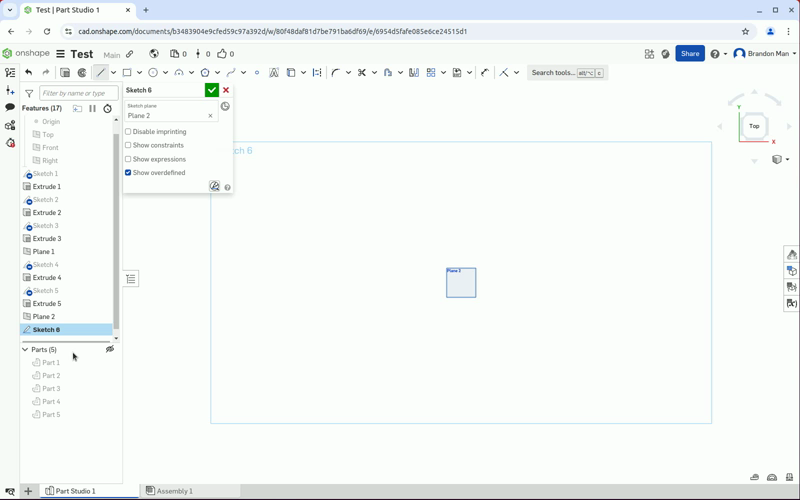
key_down(shift)
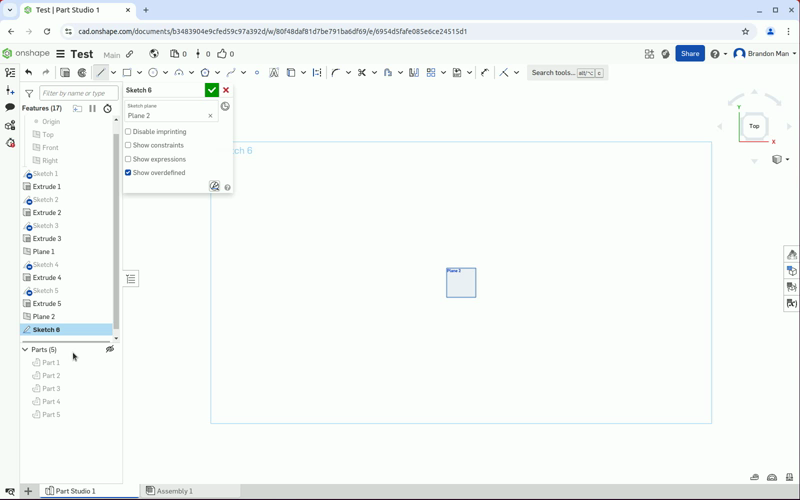
mouse_move(521, 213)
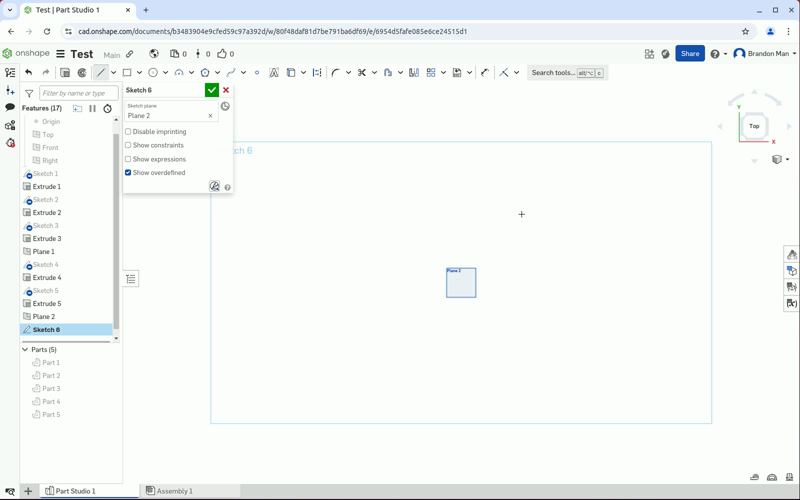
click(521, 213)
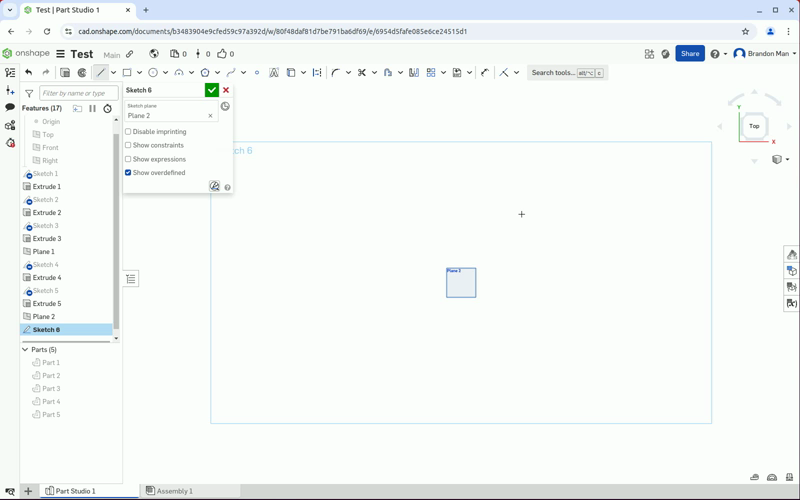
key_up(shift)
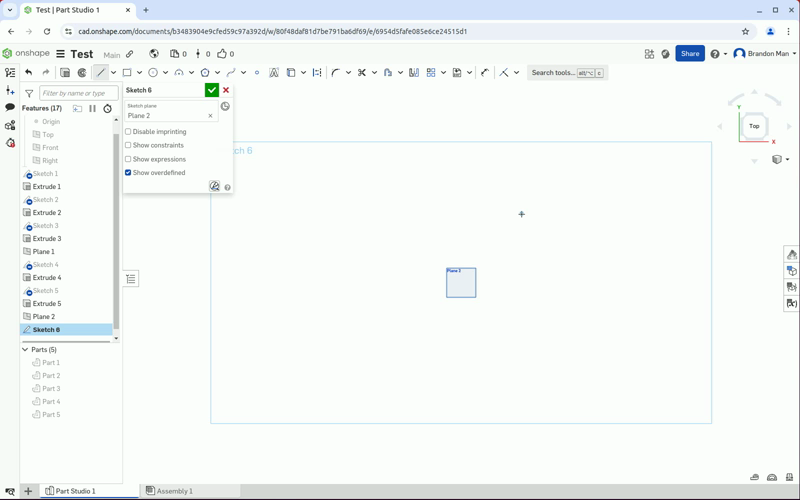
key_down(shift)
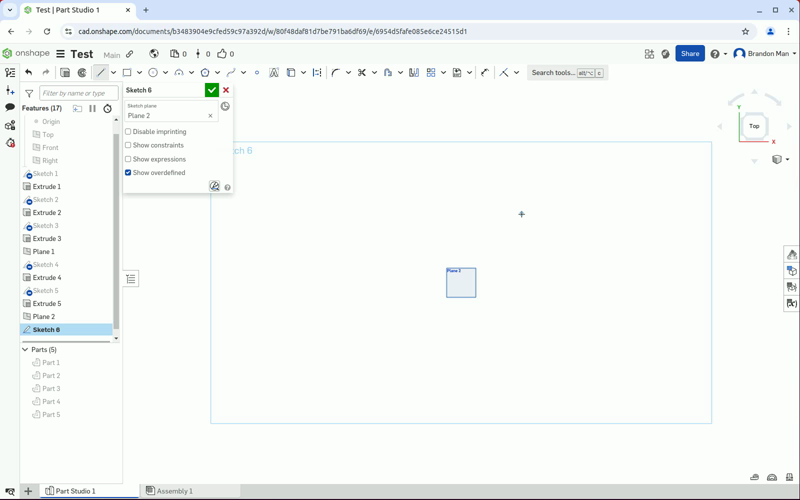
mouse_move(551, 213)
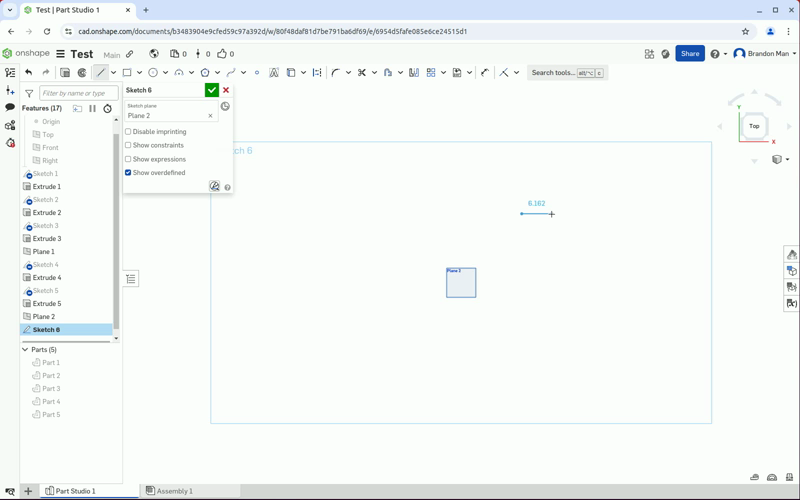
mouse_move(530, 213)
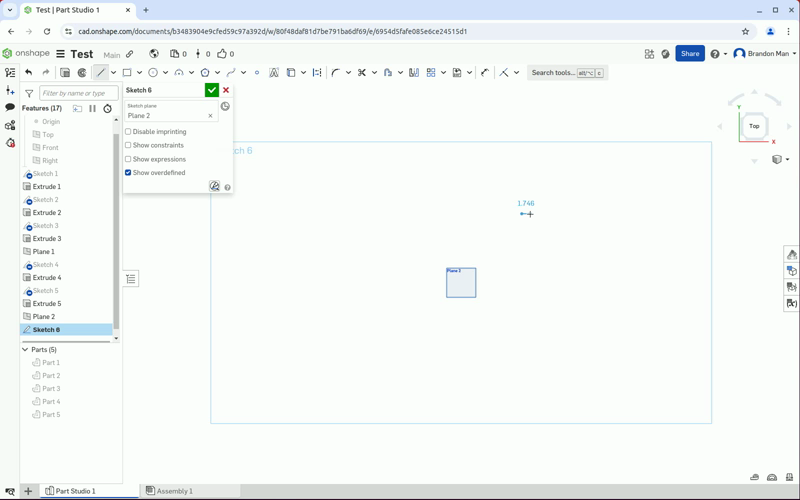
click(530, 213)
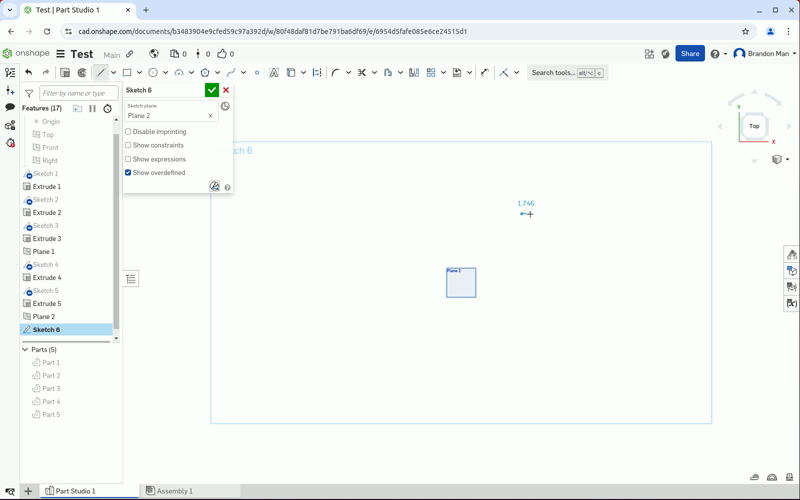
key_up(shift)
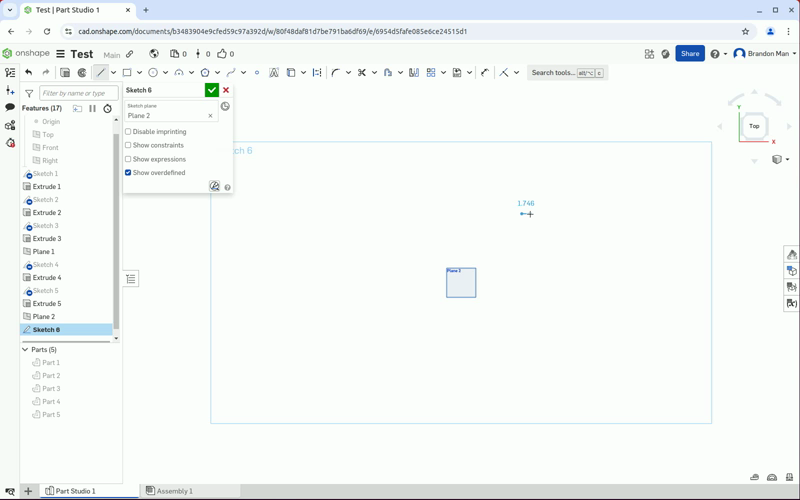
key_down(shift)
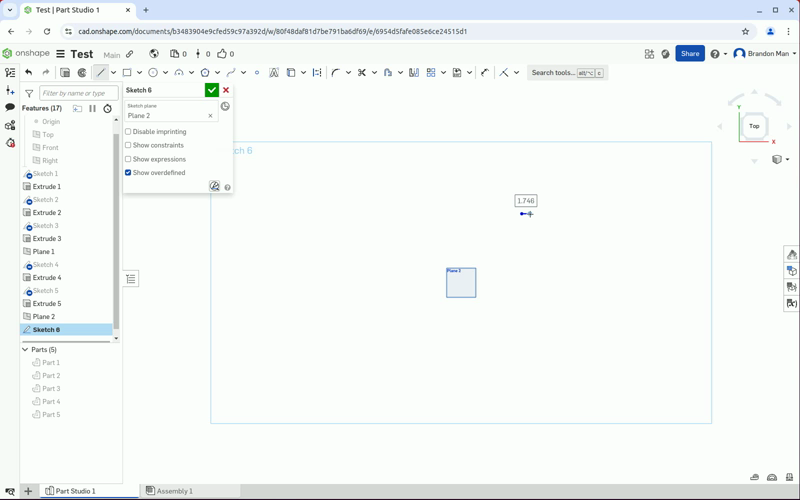
mouse_move(560, 213)
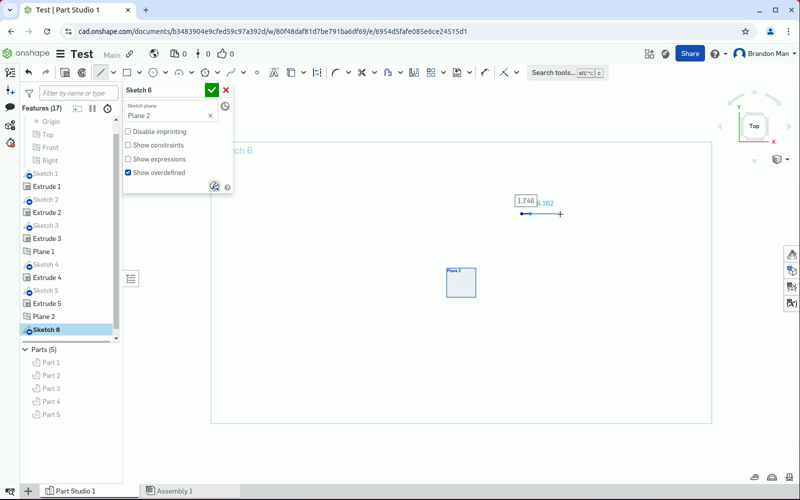
mouse_move(530, 222)
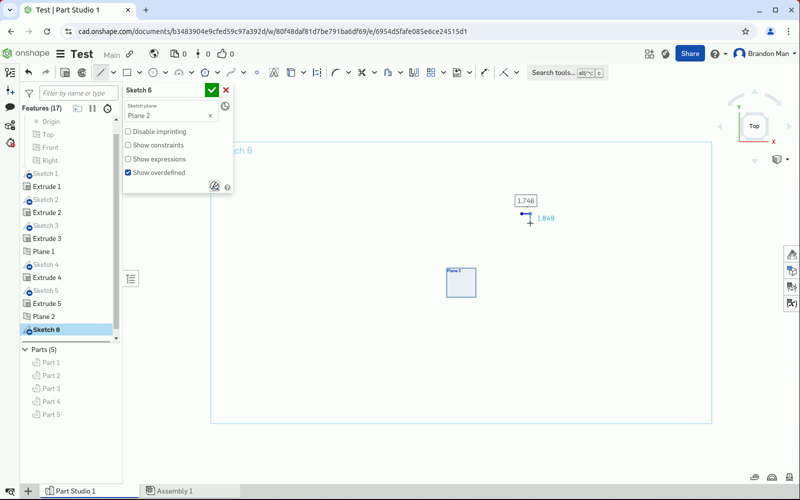
click(530, 222)
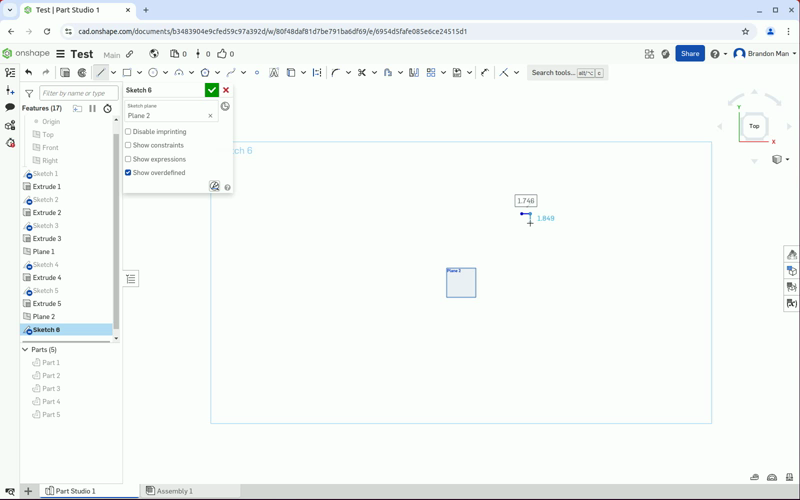
key_up(shift)
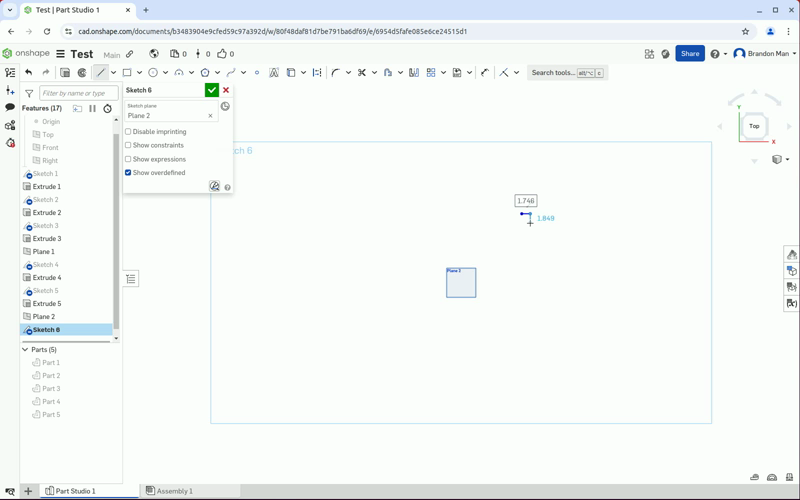
key_down(shift)
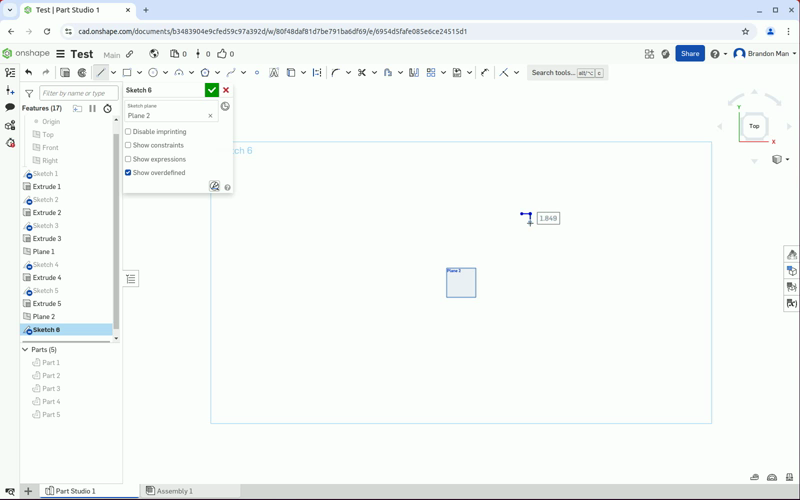
mouse_move(560, 222)
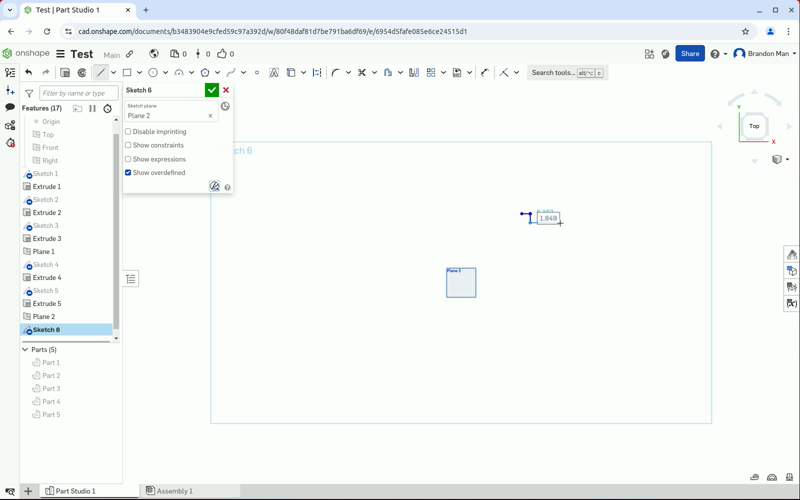
mouse_move(544, 222)
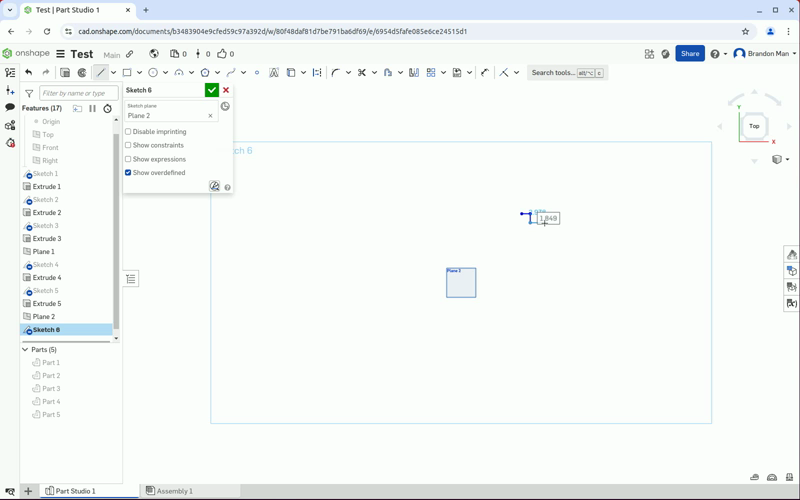
click(544, 222)
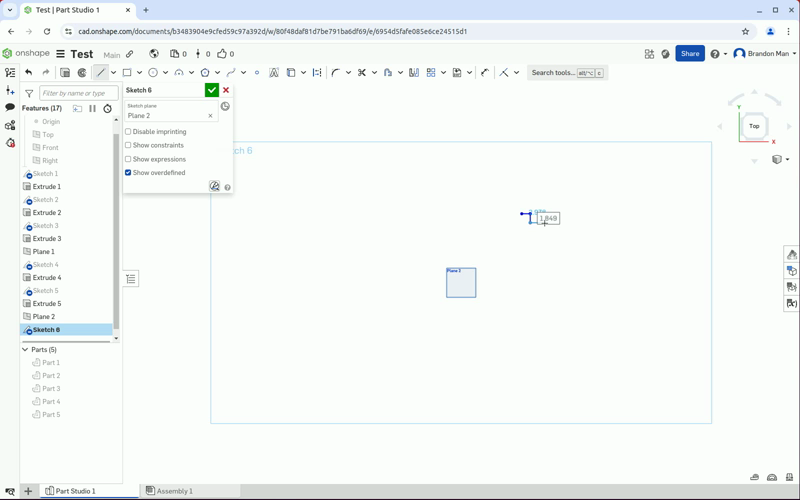
key_up(shift)
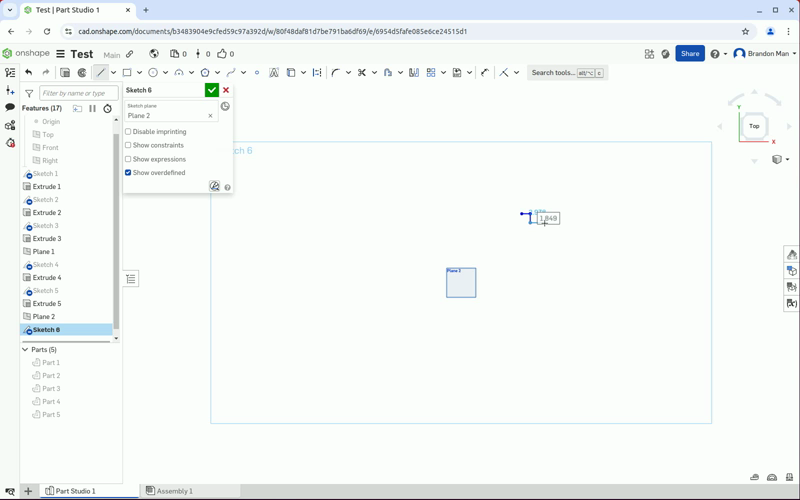
key_down(shift)
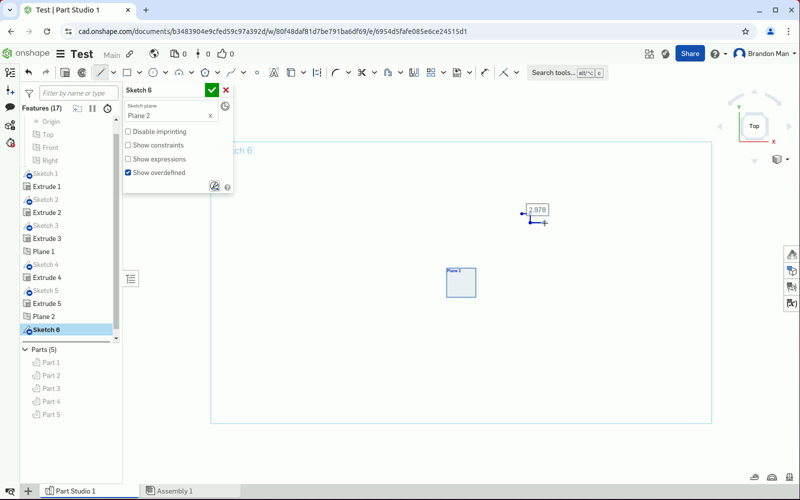
mouse_move(574, 222)
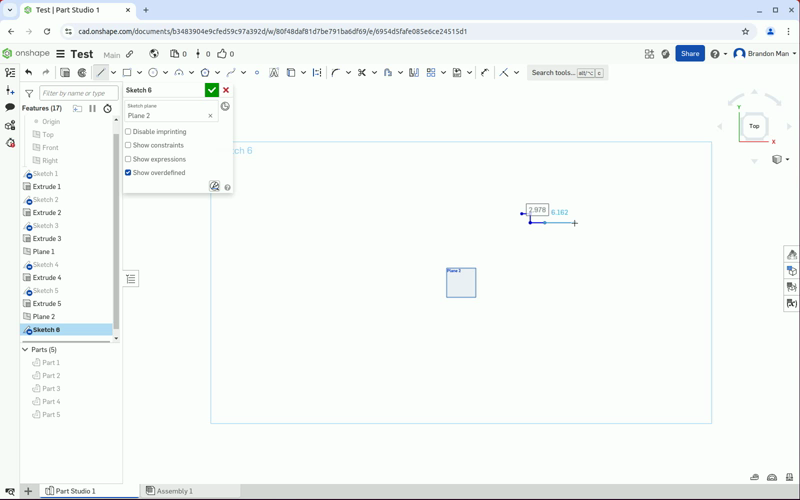
mouse_move(544, 199)
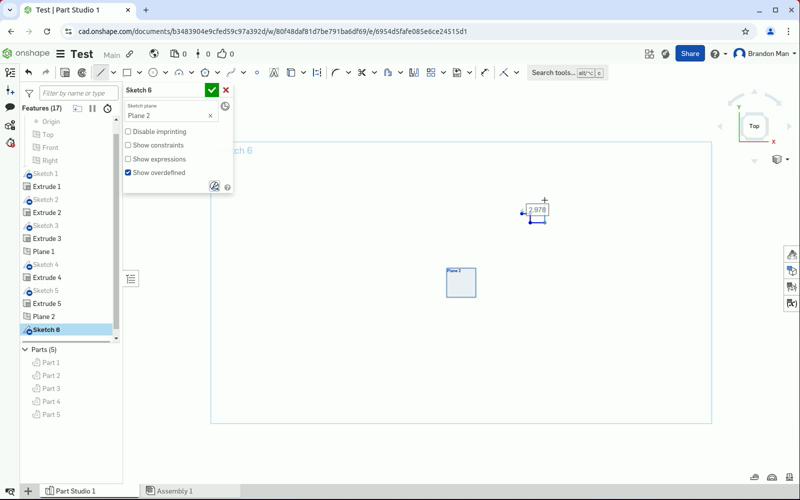
click(544, 199)
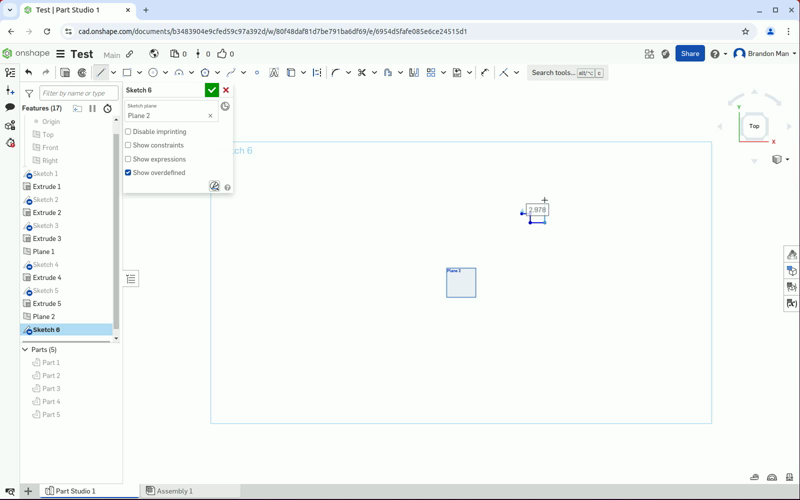
key_up(shift)
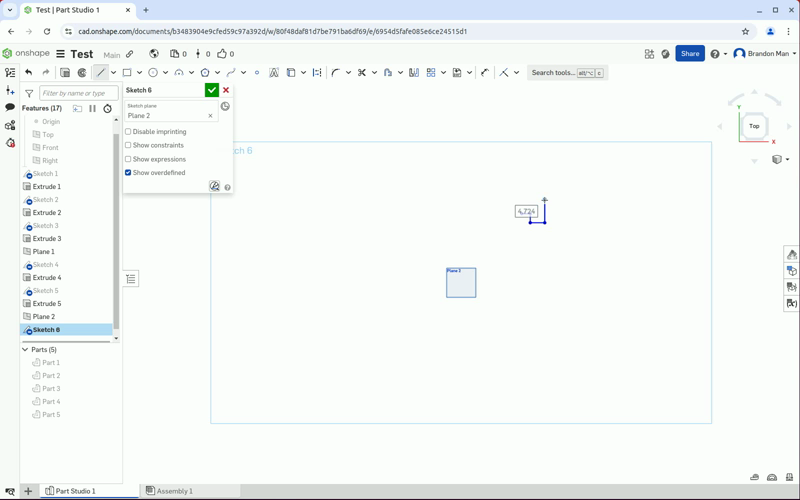
key_down(shift)
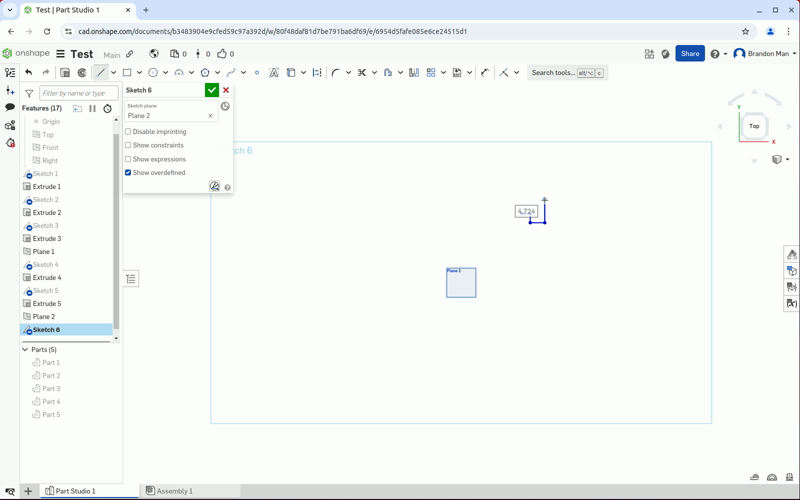
mouse_move(574, 199)
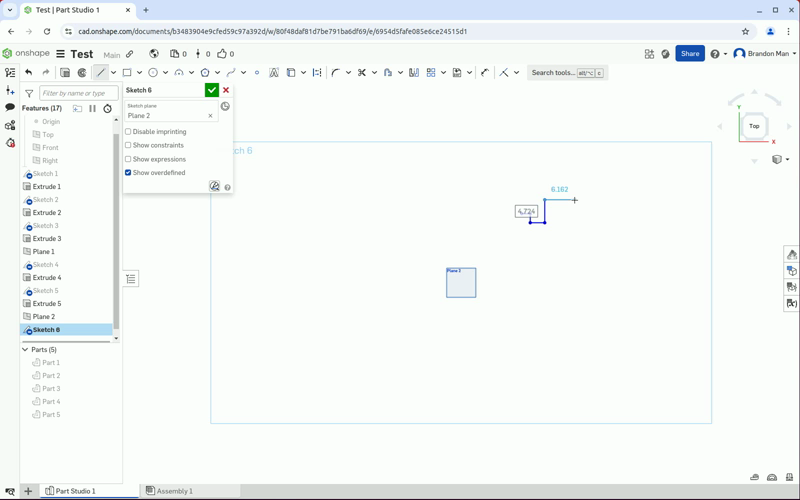
mouse_move(521, 199)
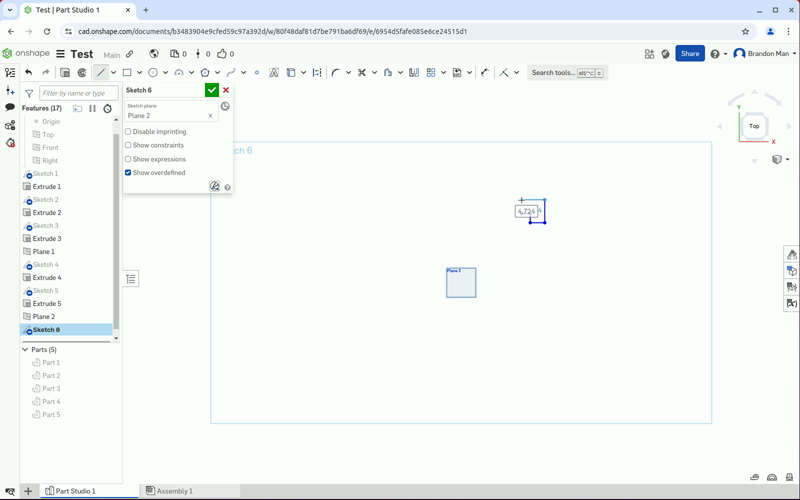
click(521, 199)
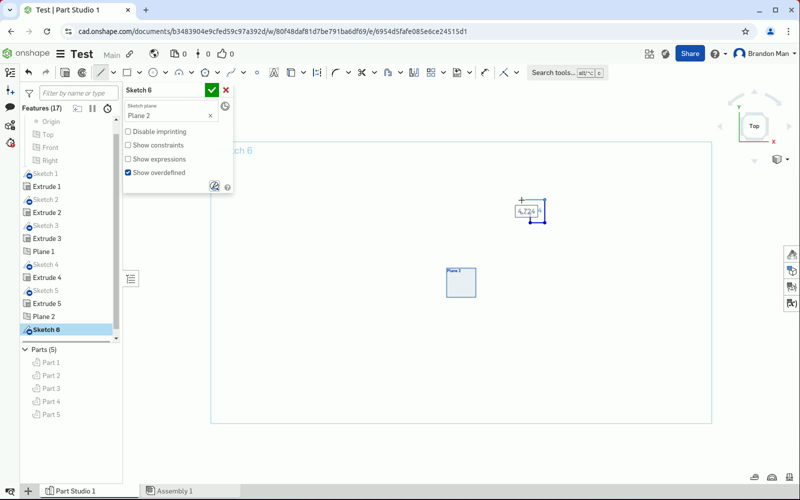
key_up(shift)
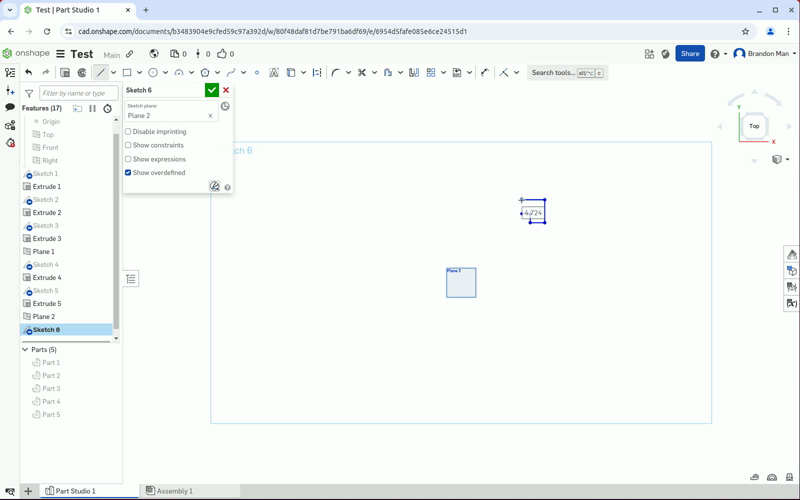
mouse_move(551, 199)
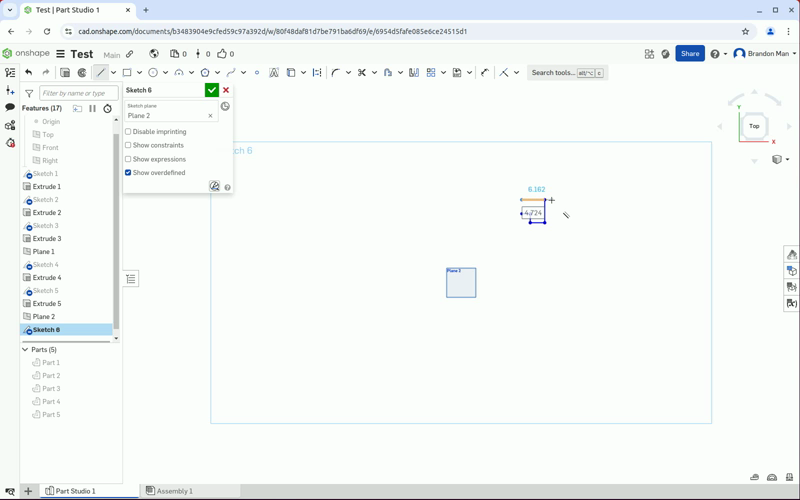
key_down(shift)
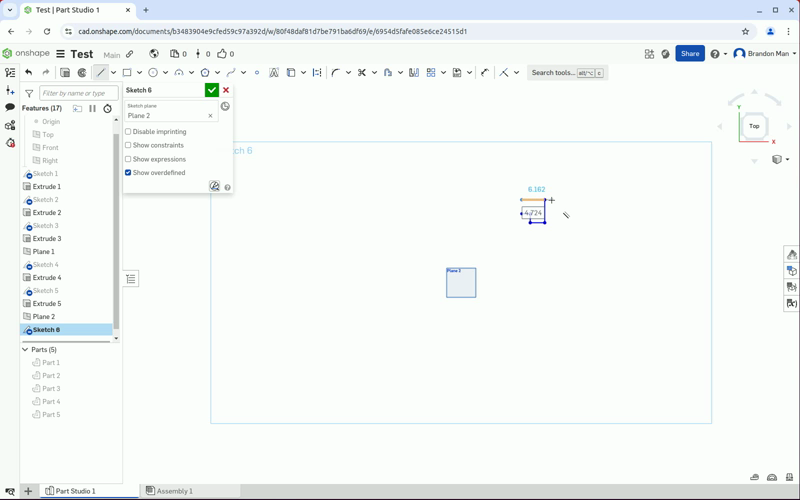
mouse_move(521, 213)
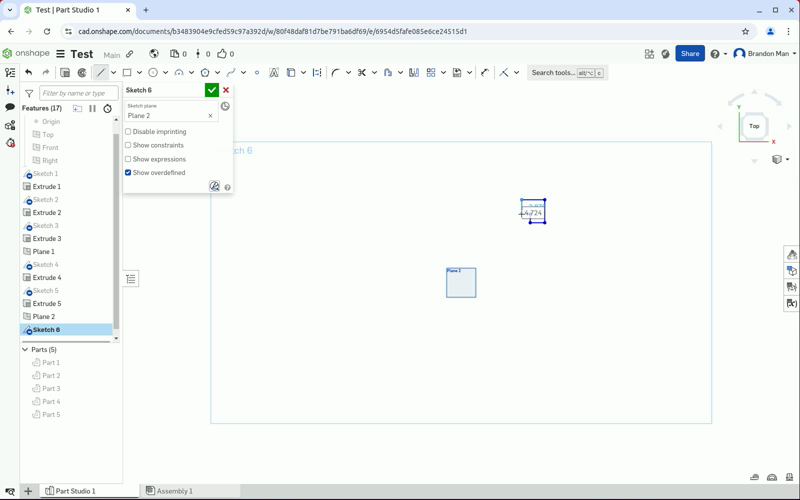
key_up(shift)
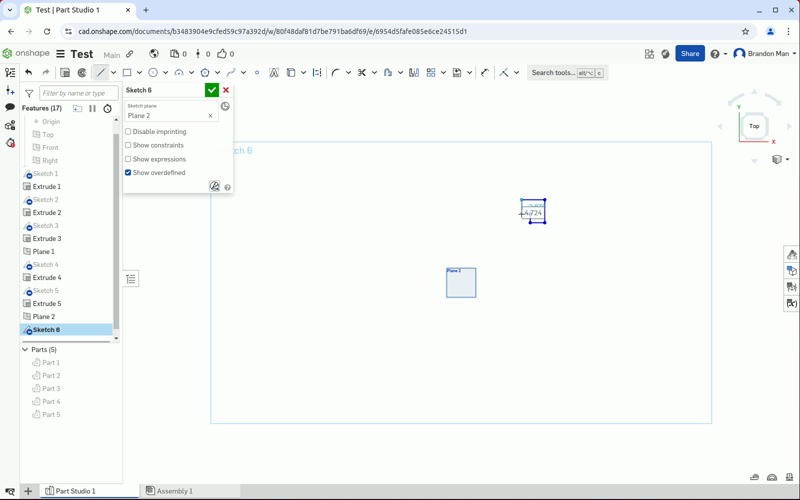
click(521, 213)
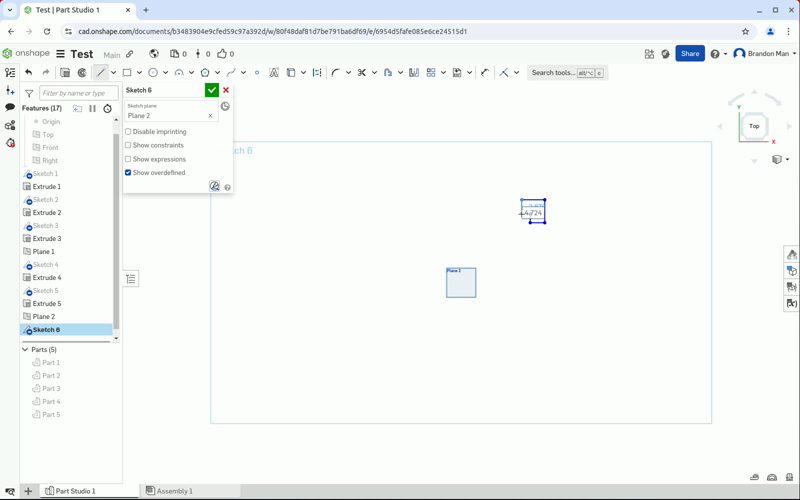
key(esc)
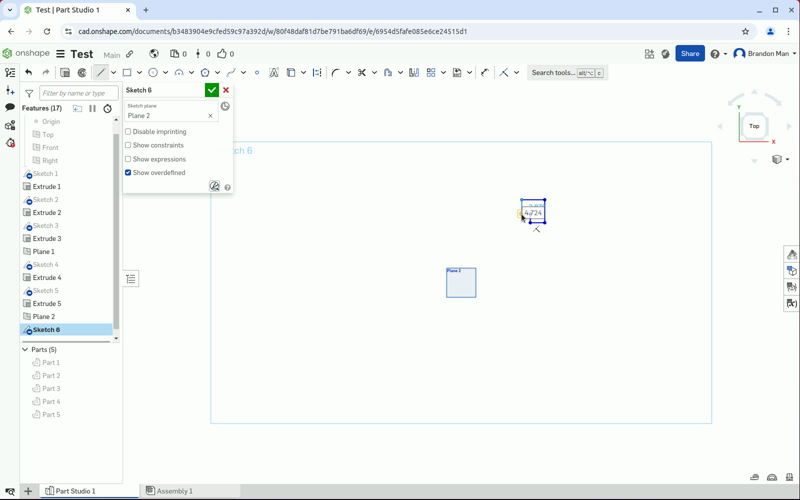
mouse_move(542, 216)
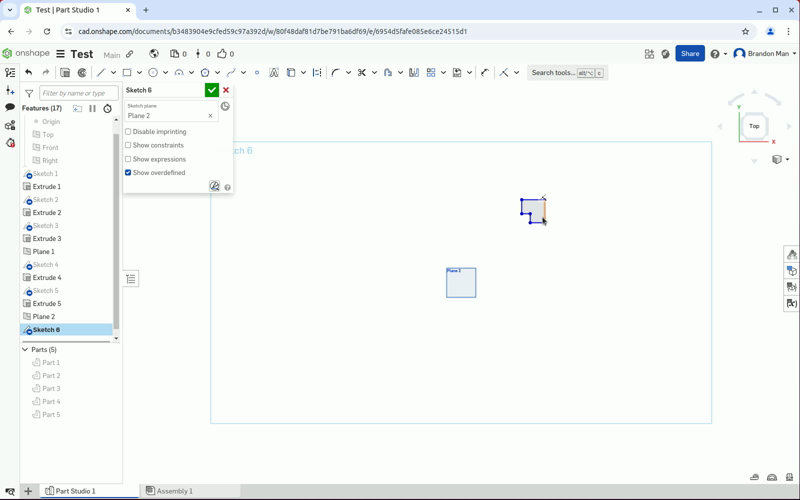
scroll(6)
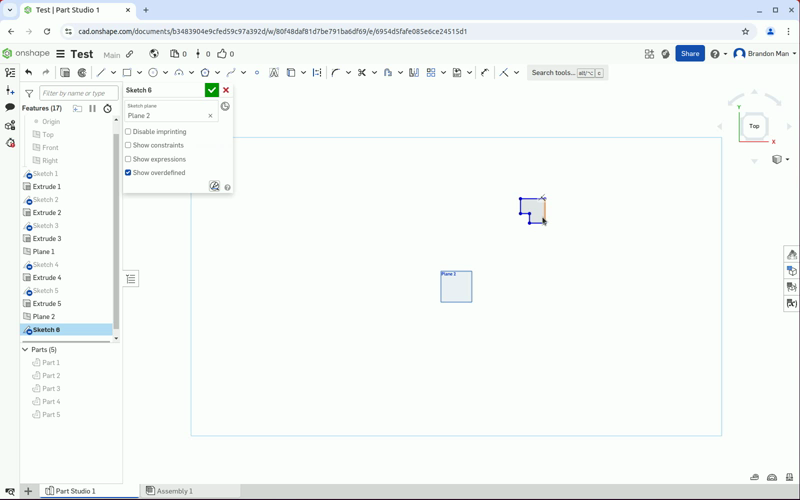
scroll(6)
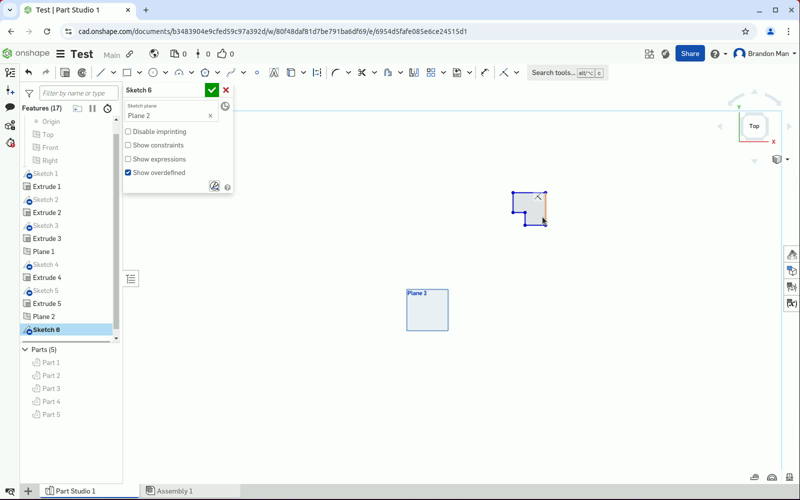
scroll(6)
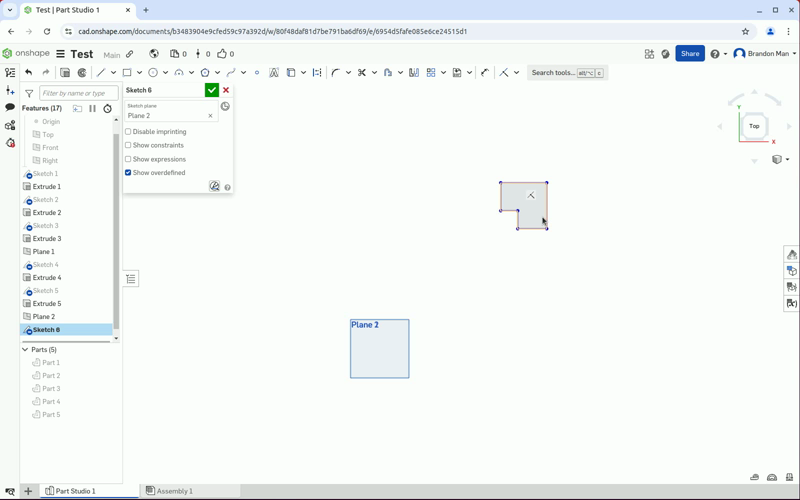
scroll(6)
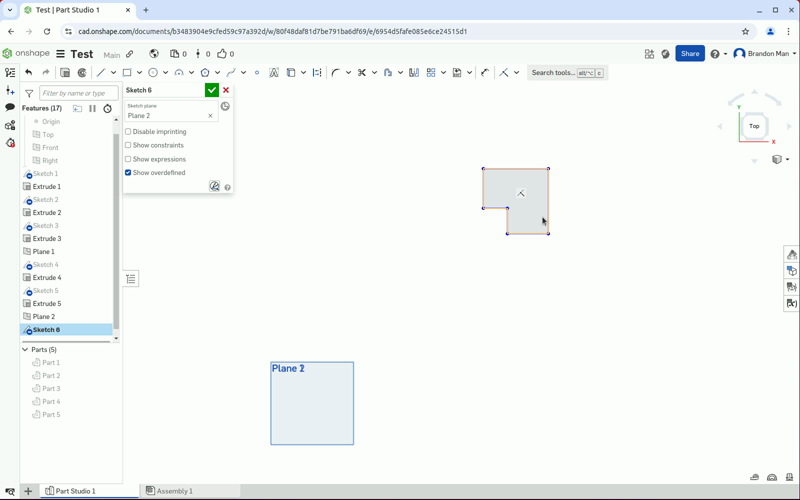
scroll(6)
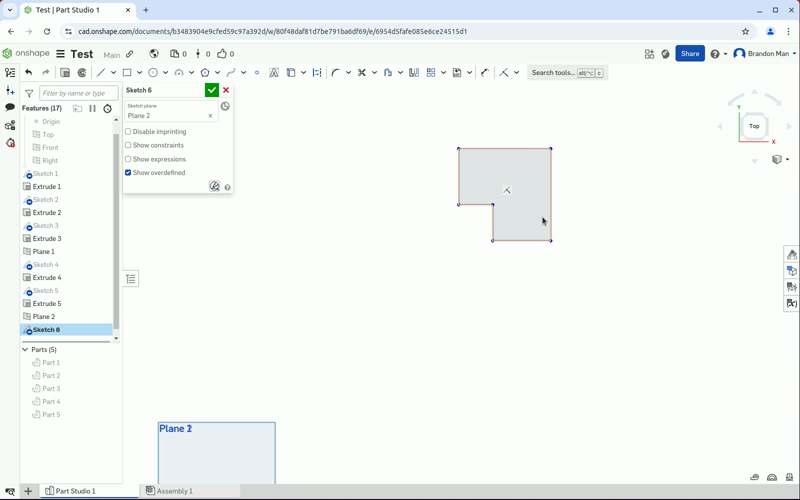
scroll(6)
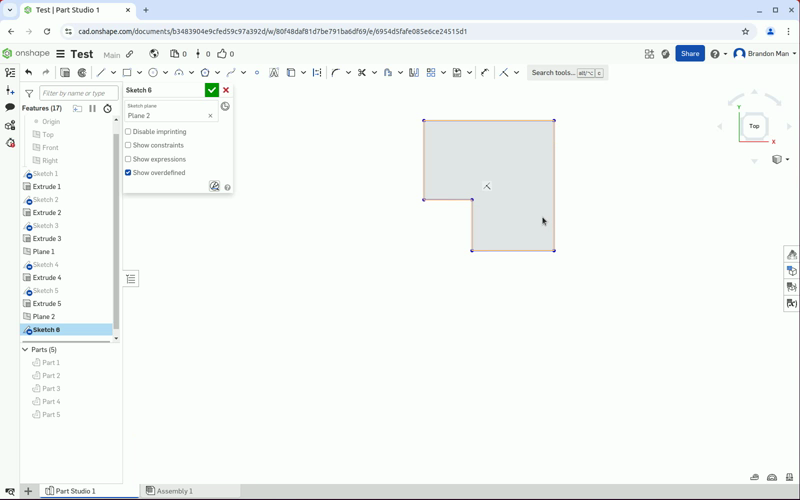
scroll(6)
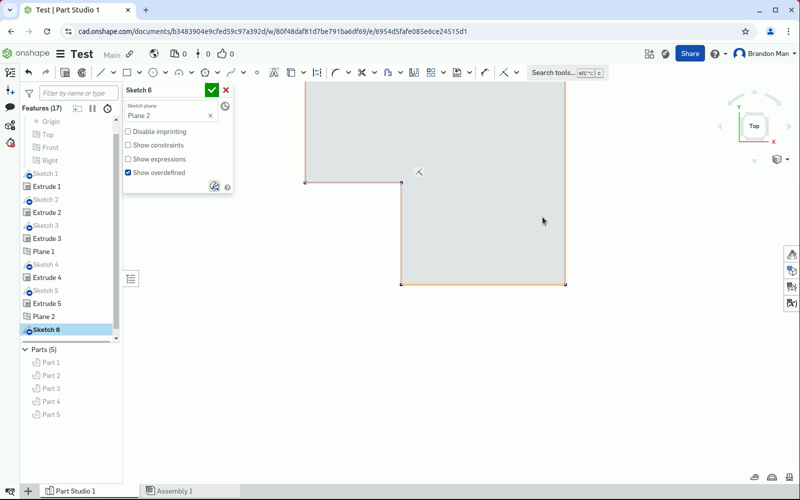
click(542, 216)
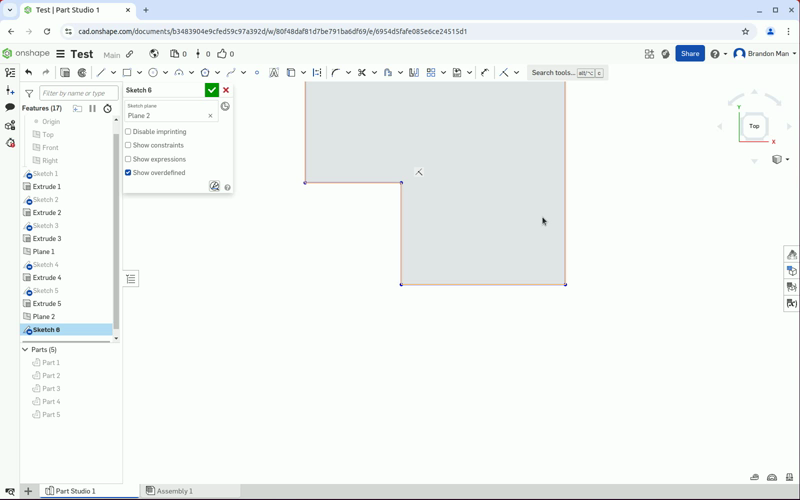
scroll(-6)
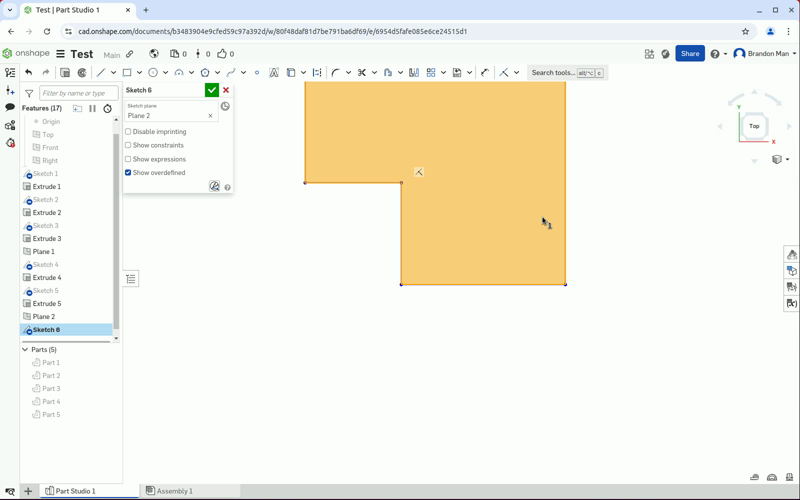
scroll(-6)
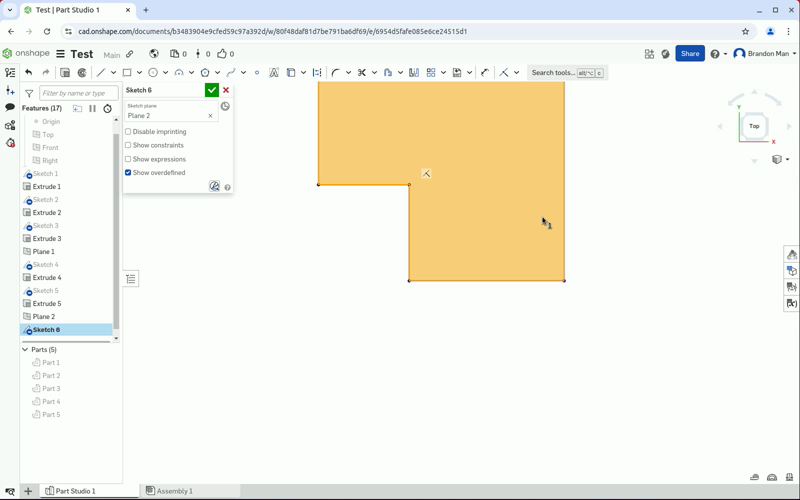
scroll(-6)
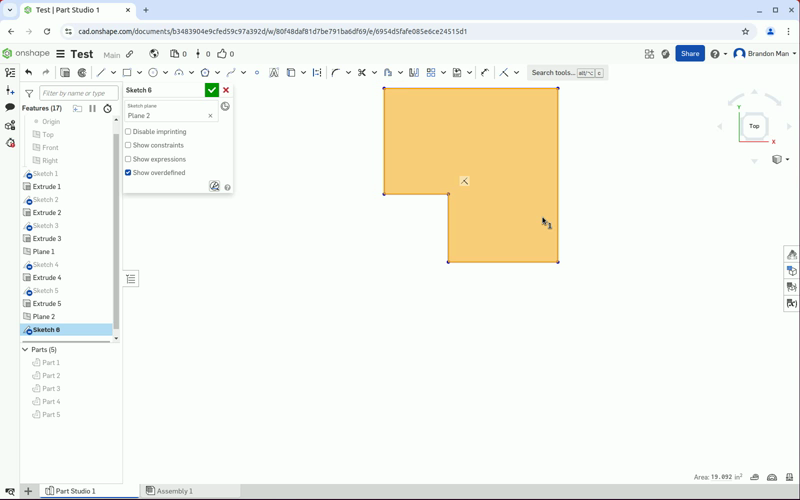
scroll(-6)
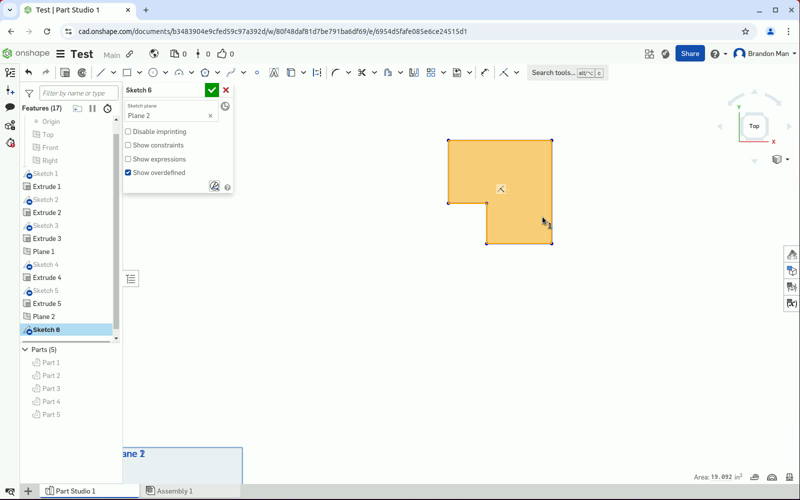
scroll(-6)
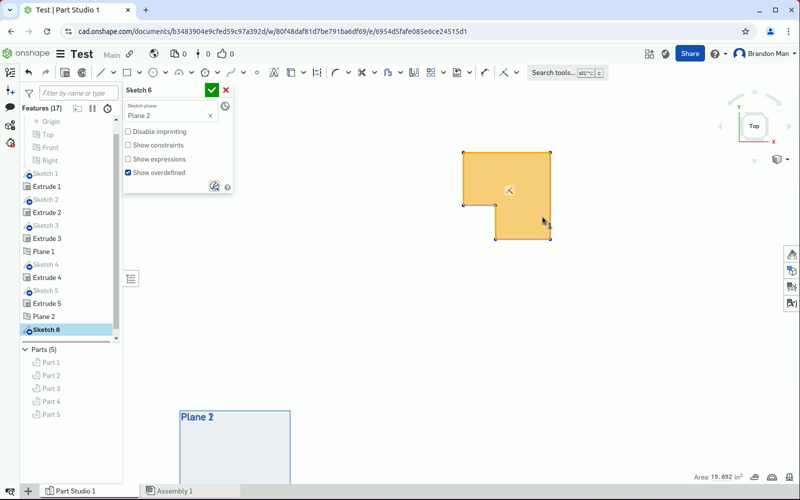
scroll(-6)
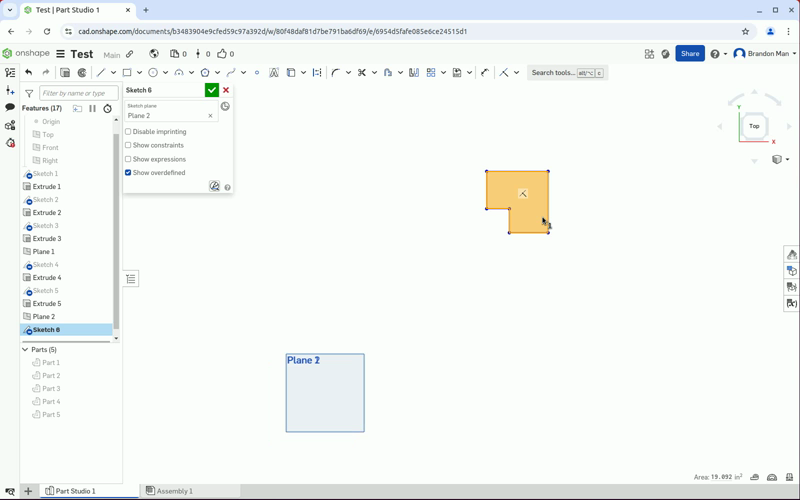
scroll(-6)
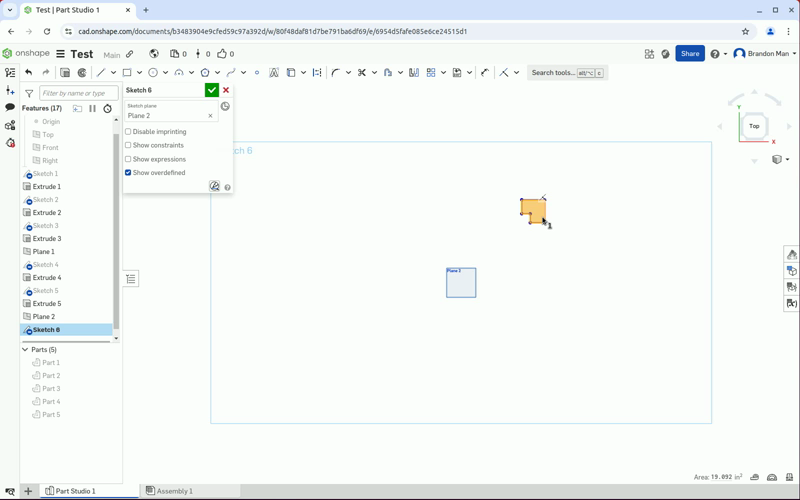
mouse_move(73, 352)
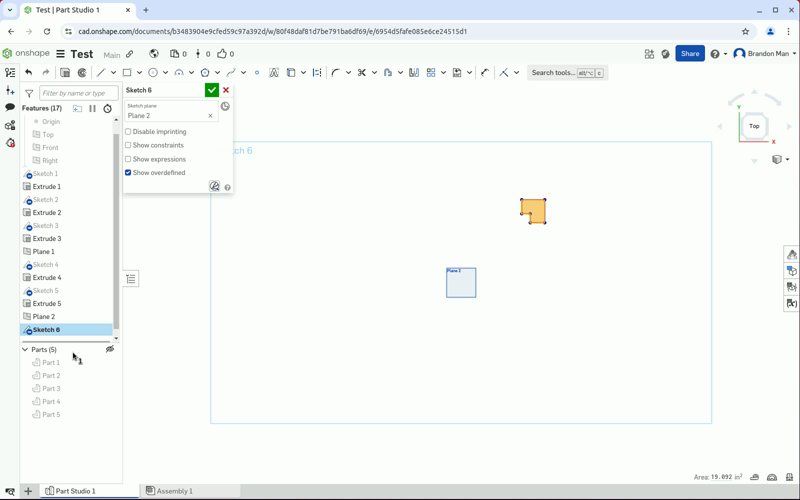
key(shift+y)
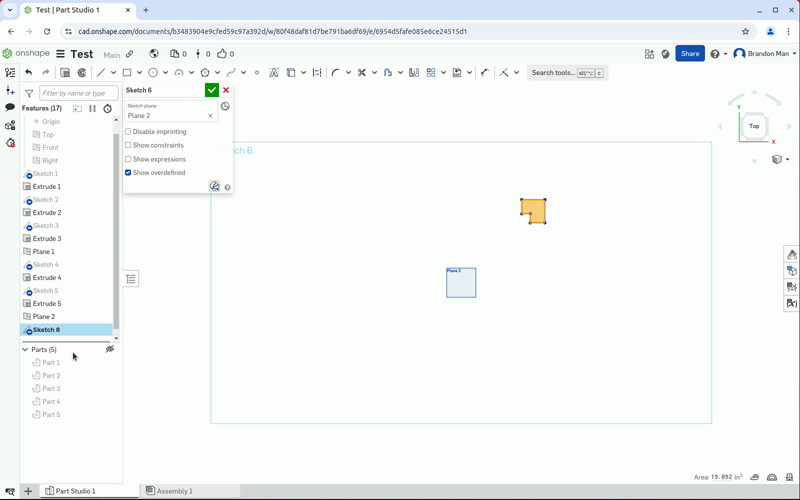
key(shift+e)
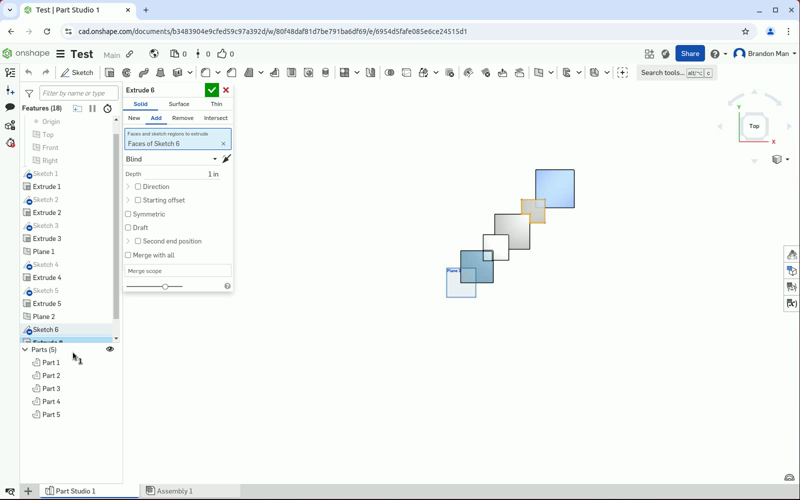
mouse_move(143, 106)
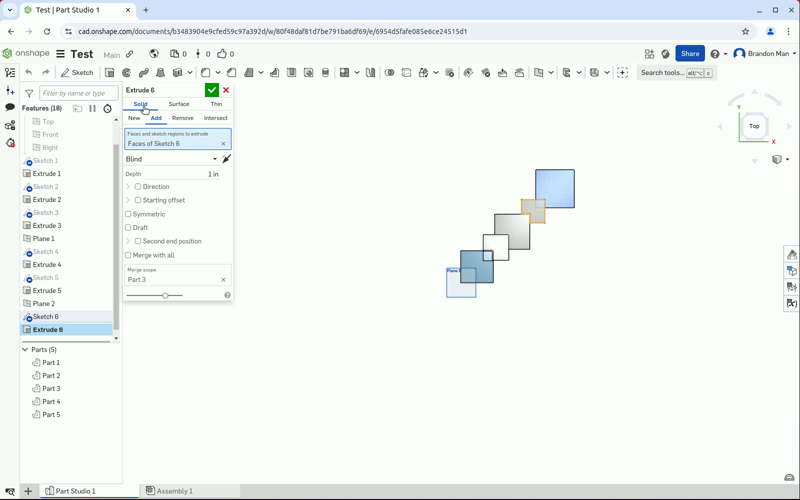
click(143, 106)
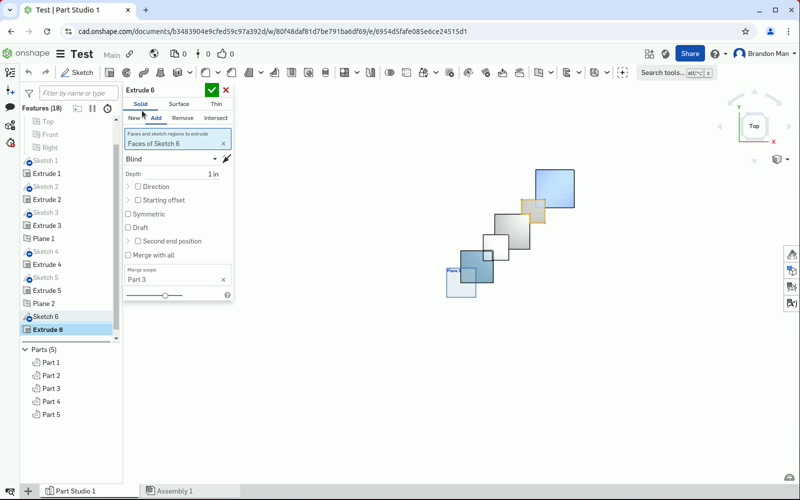
mouse_move(137, 120)
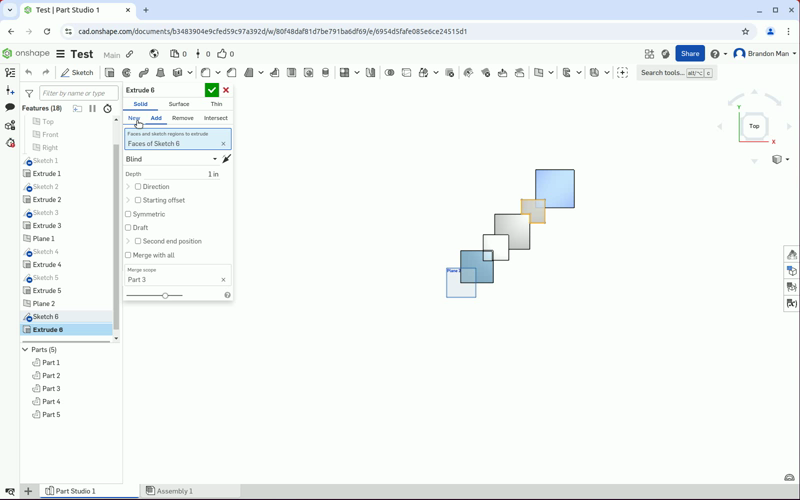
click(137, 120)
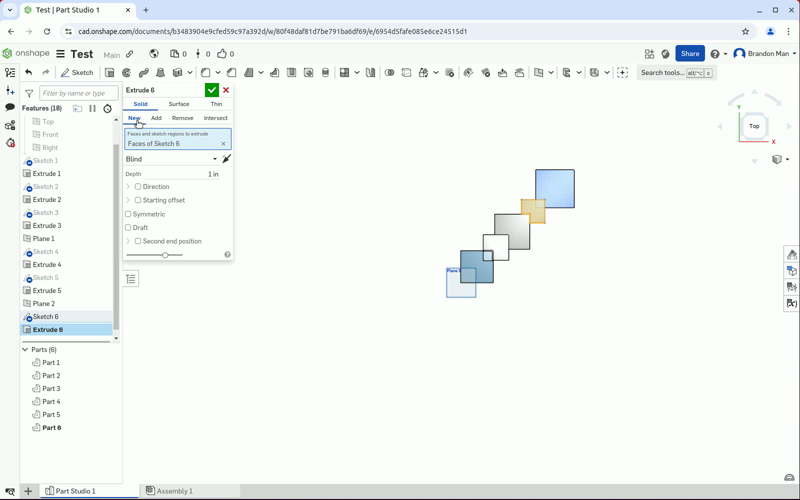
key(tab, 4)
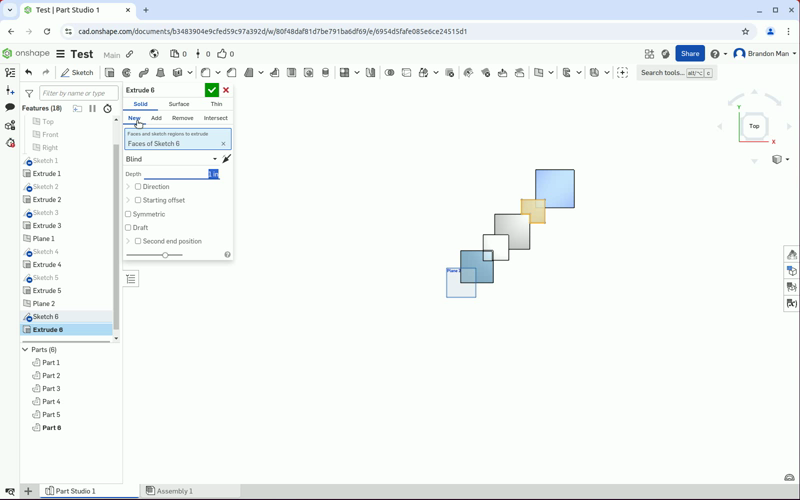
text(4.574)
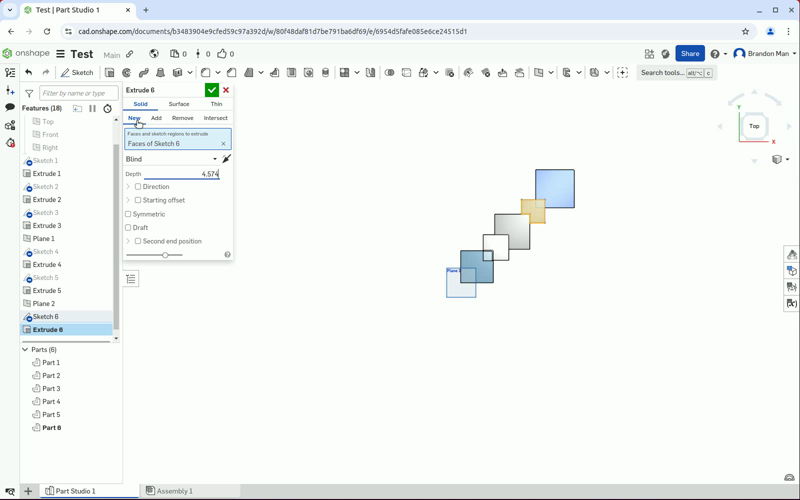
key(enter)
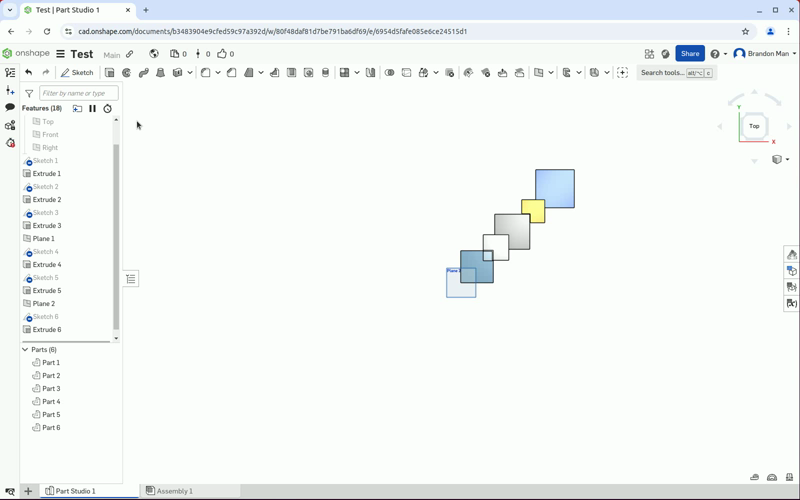
key(shift+h)
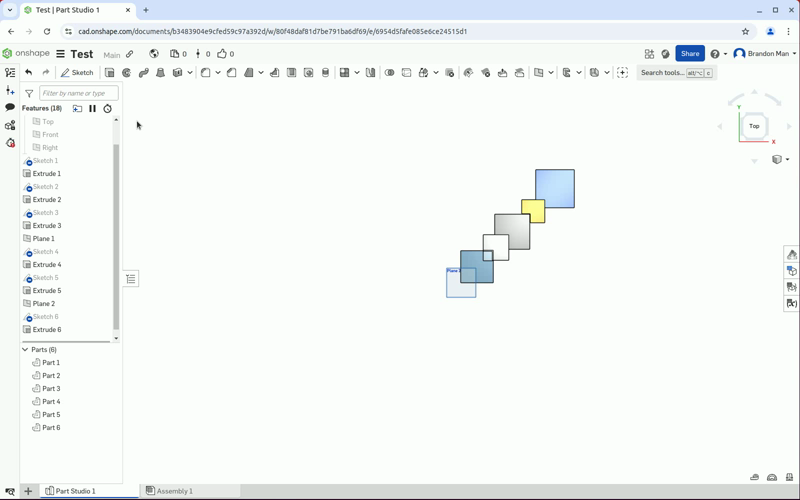
key(shift+h)
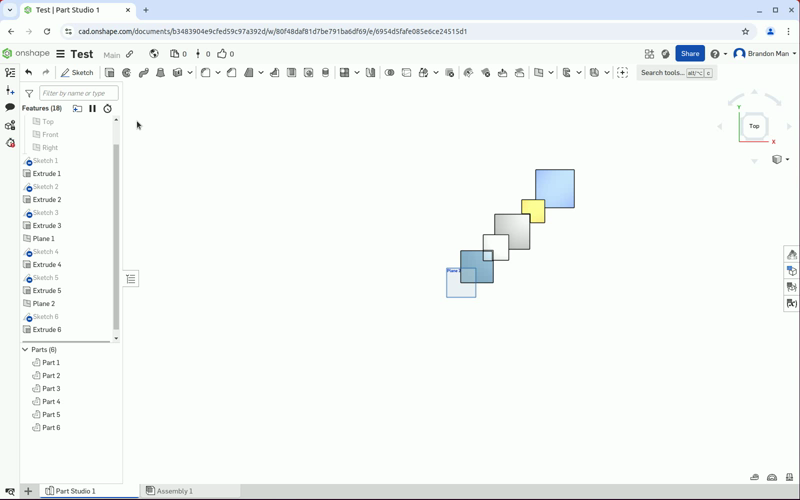
mouse_move(69, 163)
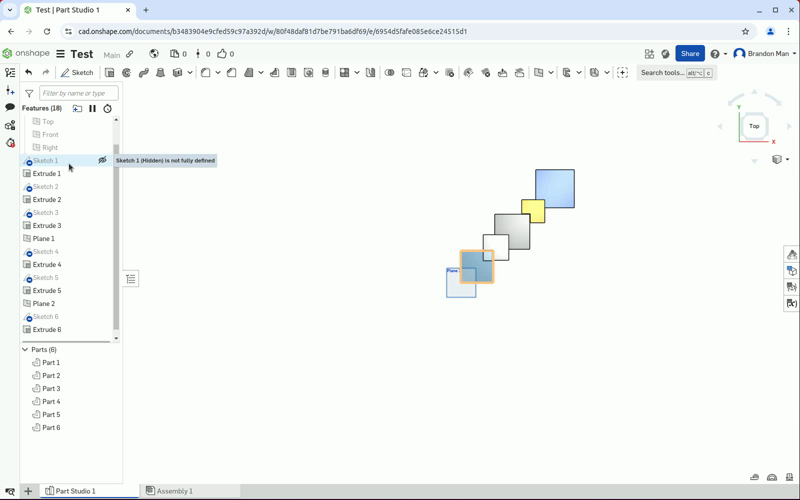
click(69, 163)
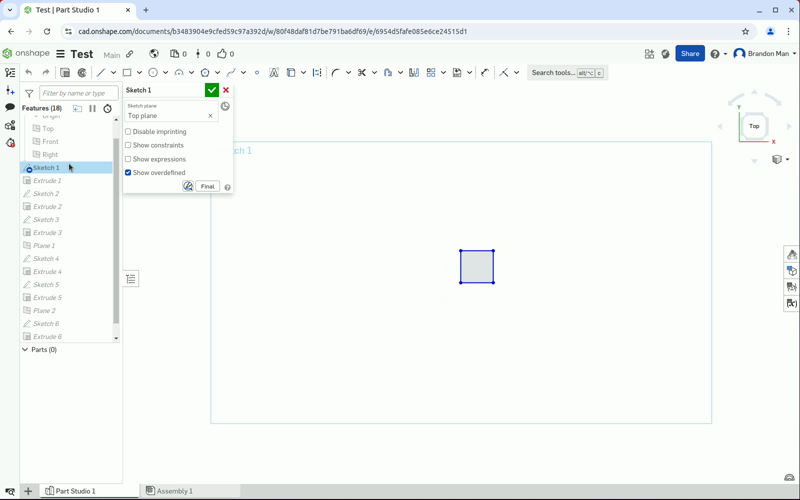
mouse_move(229, 92)
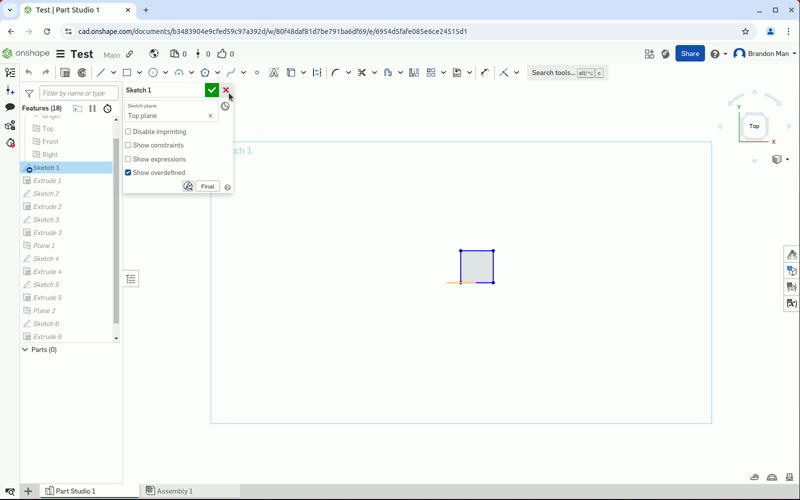
click(229, 92)
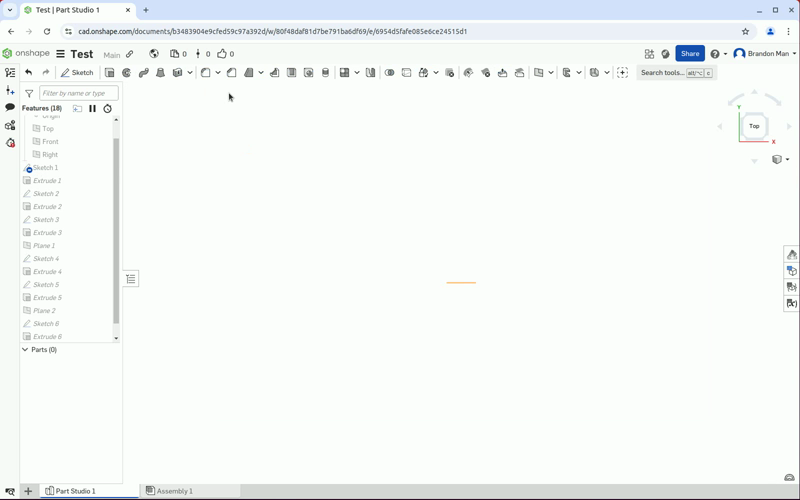
key(shift+s)
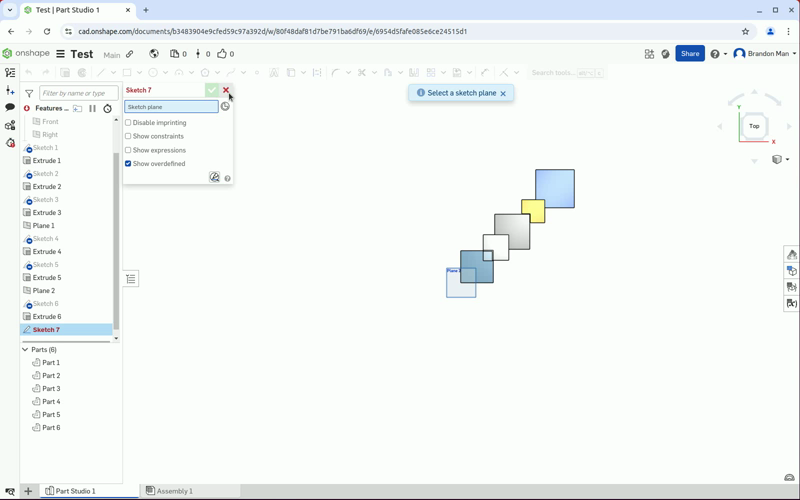
mouse_move(69, 293)
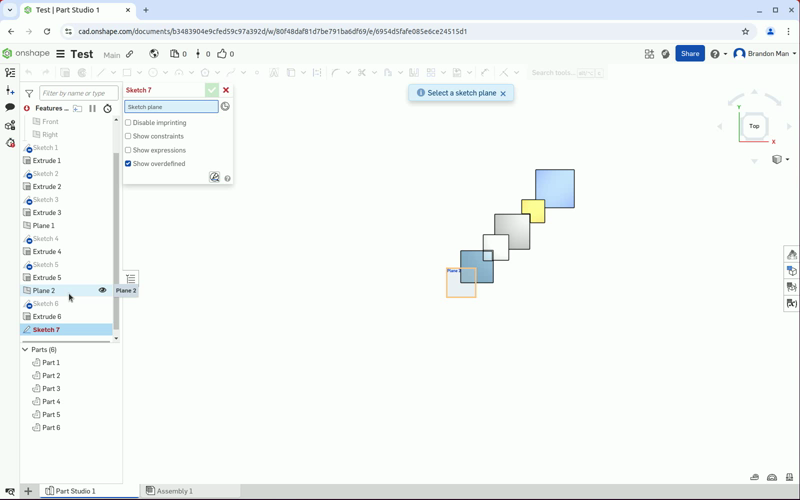
click(69, 293)
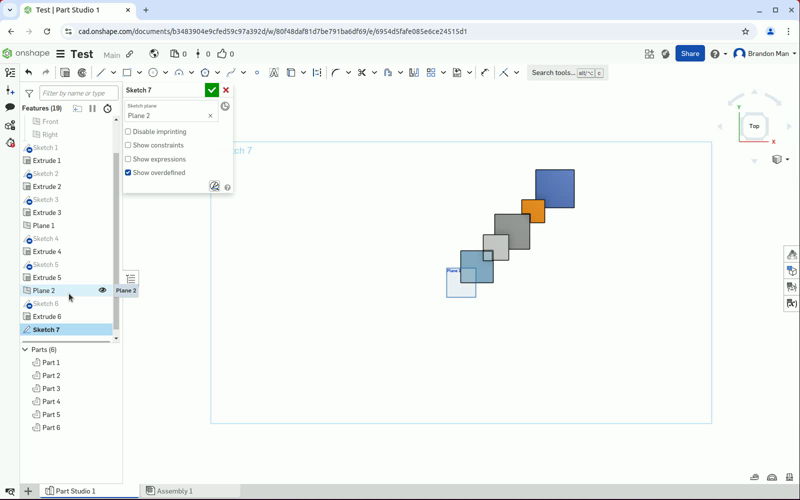
mouse_move(73, 352)
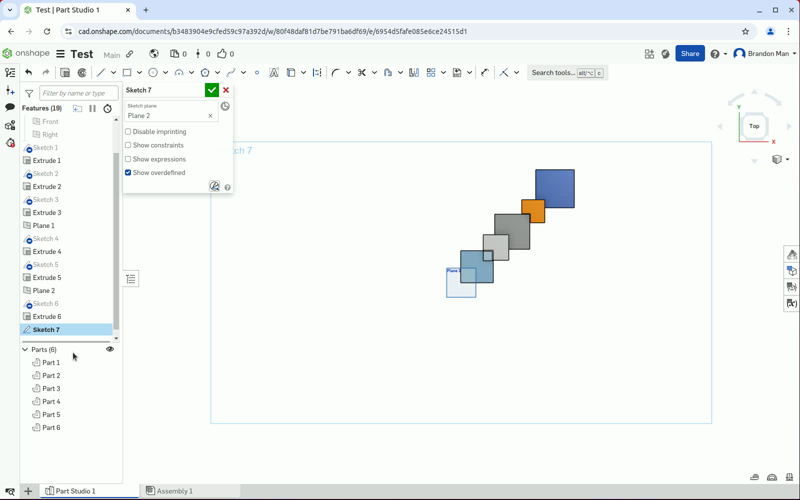
key(y)
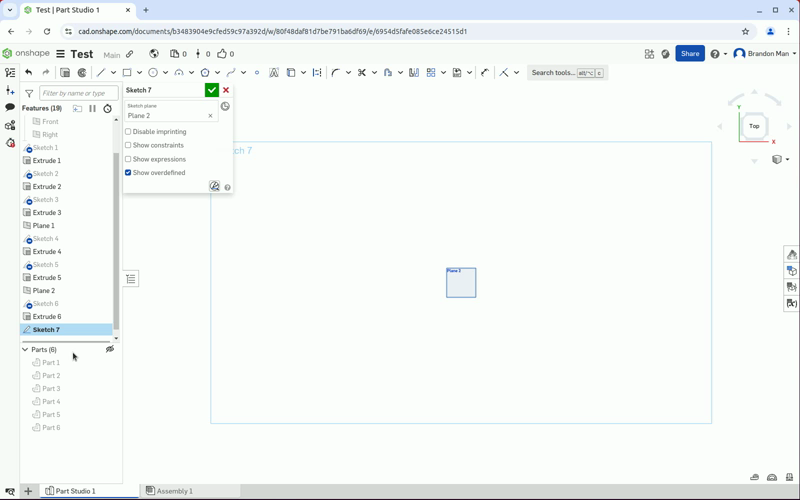
key(l)
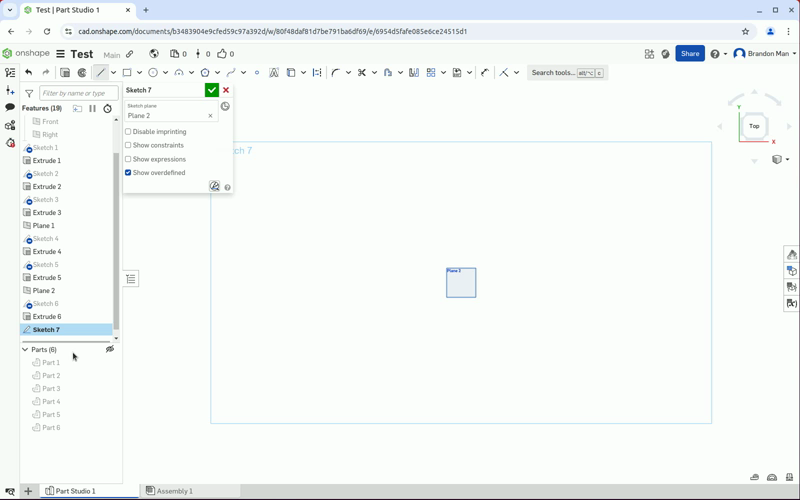
key_down(shift)
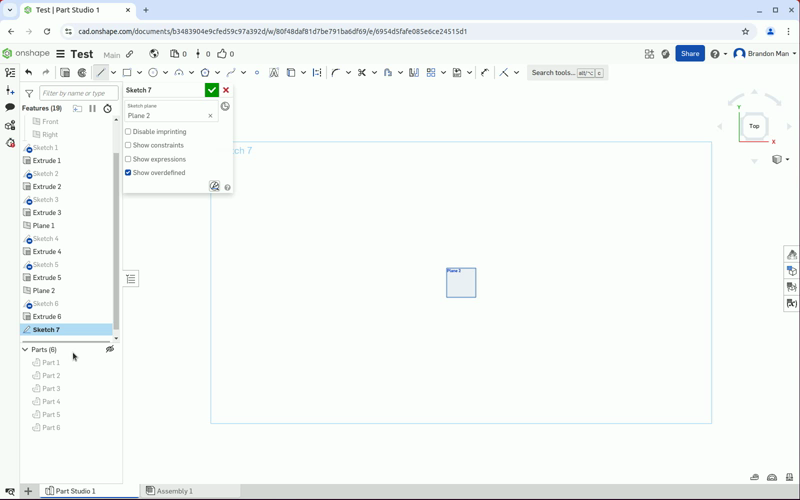
mouse_move(521, 223)
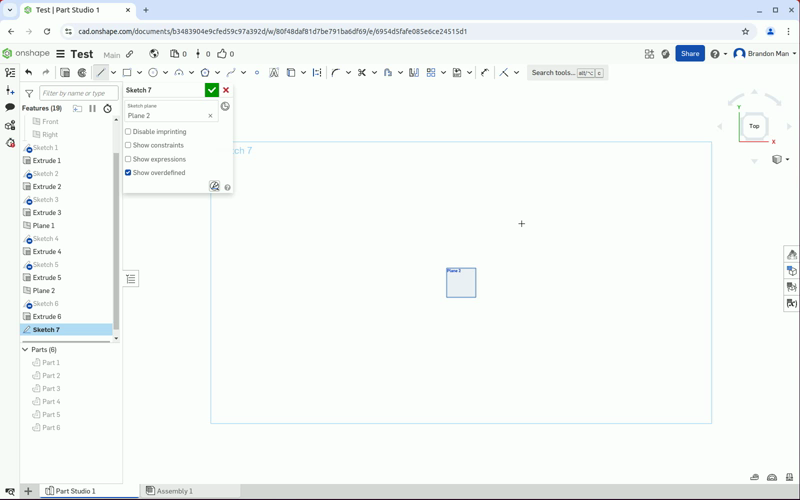
click(521, 223)
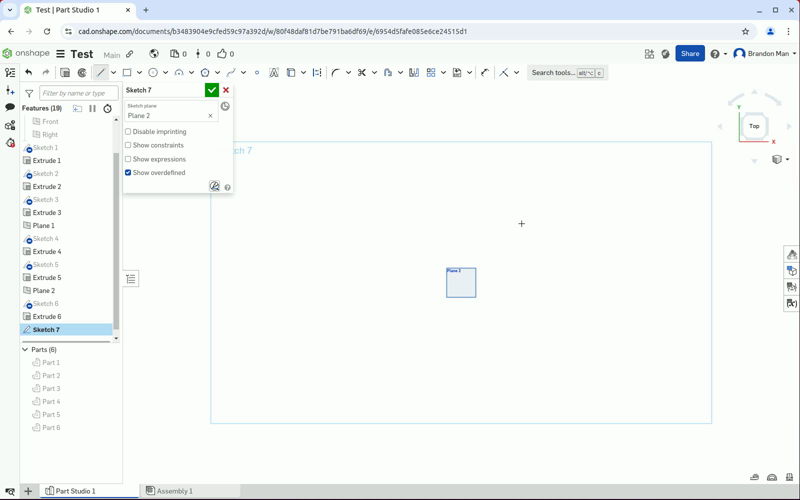
key_up(shift)
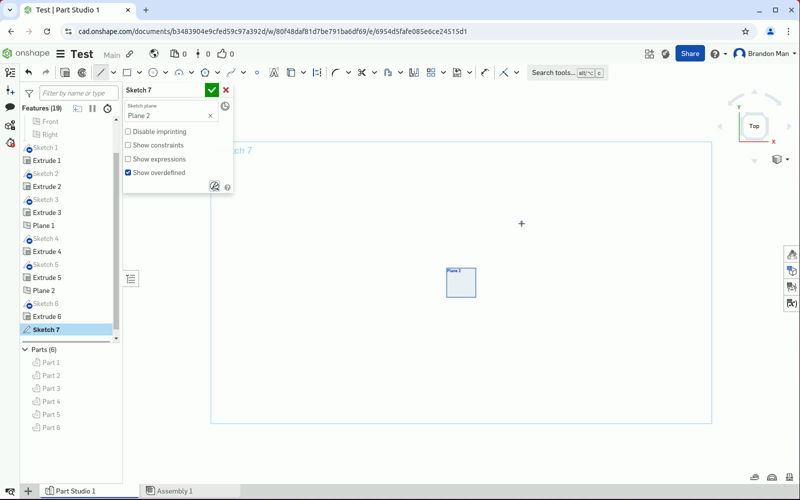
key_down(shift)
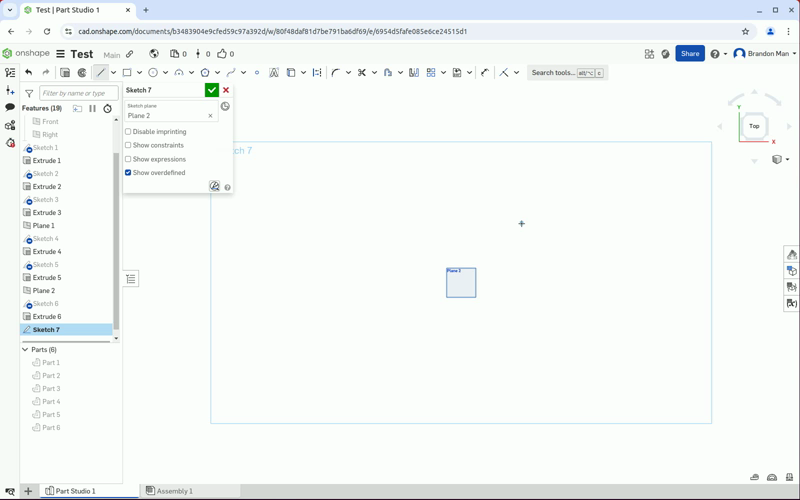
mouse_move(551, 223)
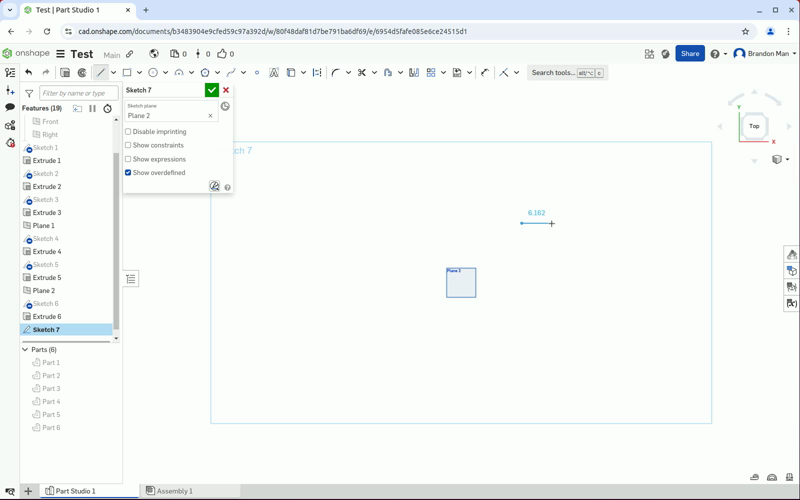
mouse_move(531, 223)
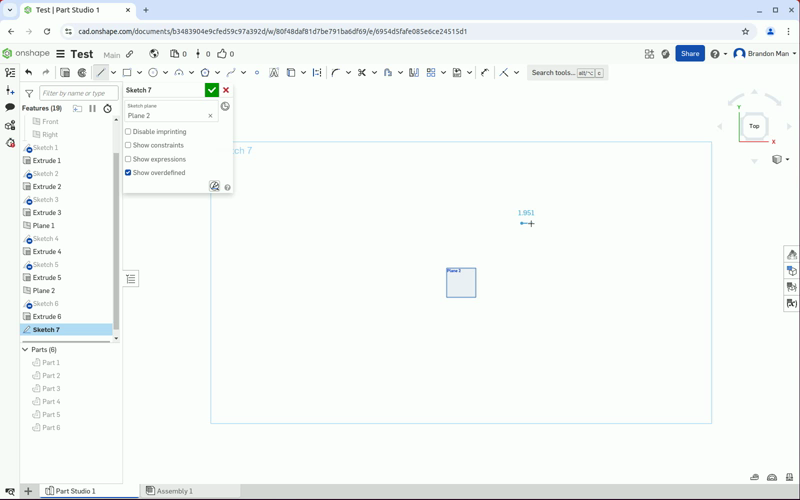
click(531, 223)
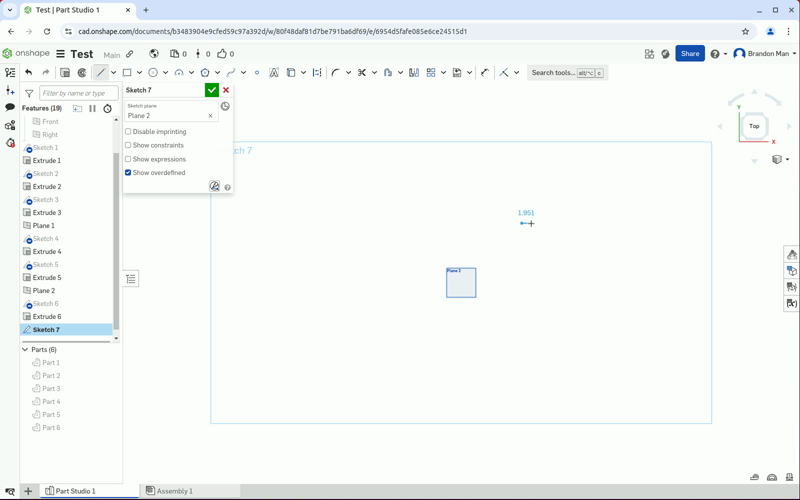
key_up(shift)
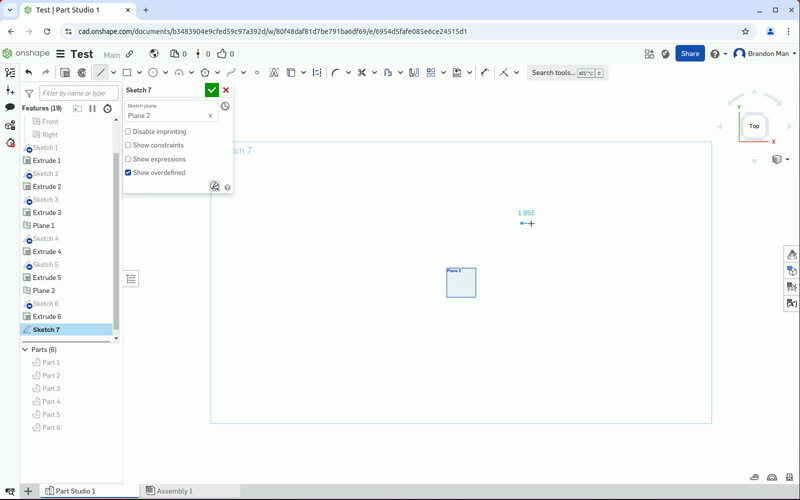
key_down(shift)
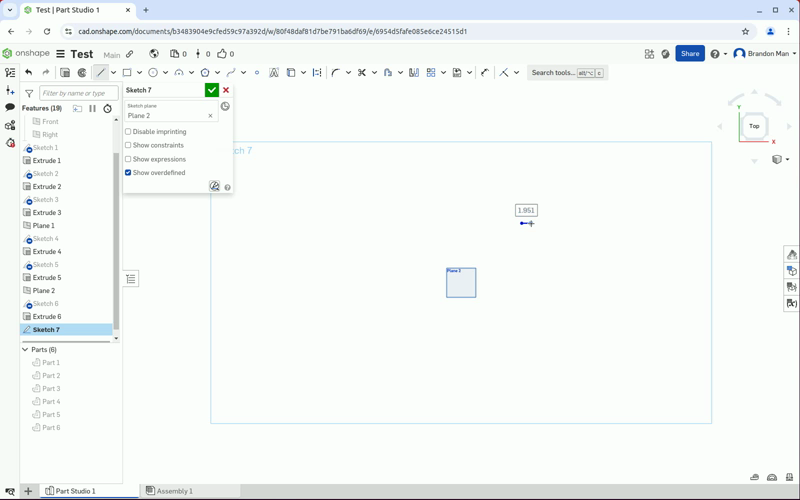
mouse_move(561, 223)
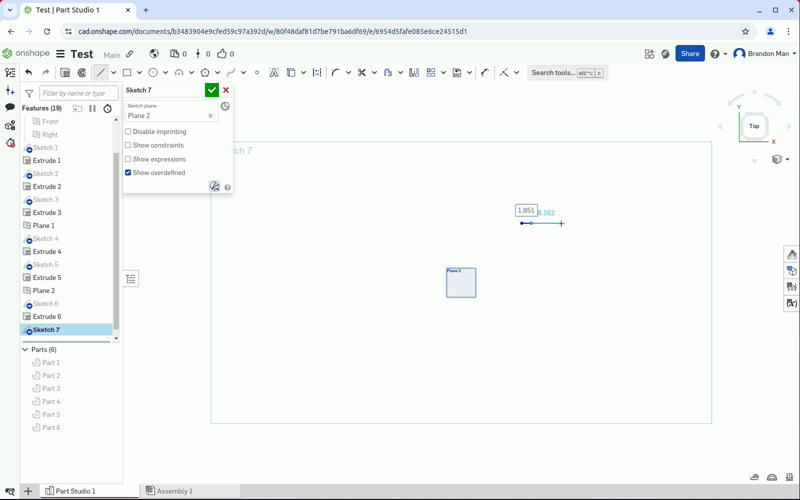
mouse_move(531, 212)
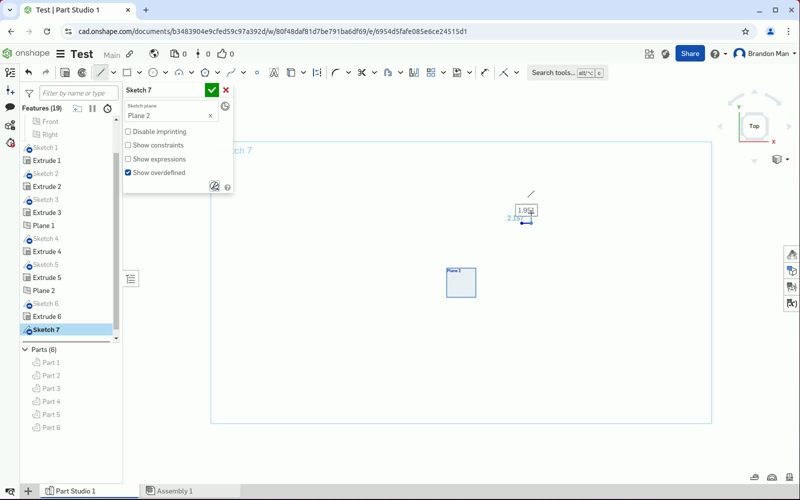
click(531, 212)
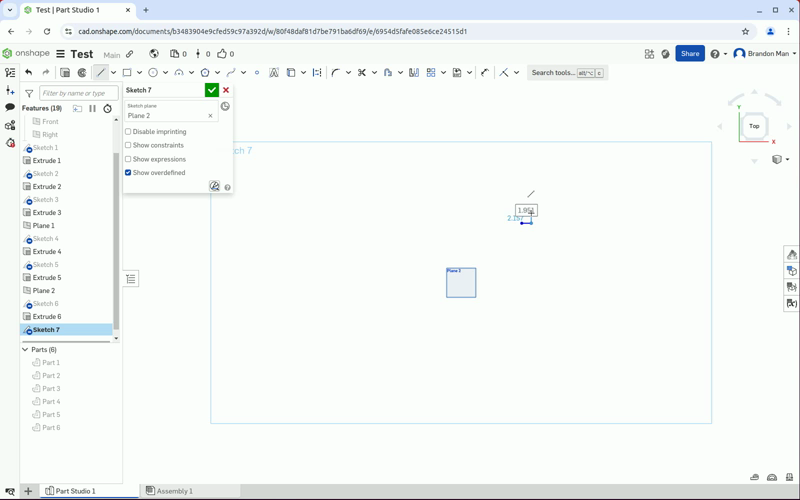
key_up(shift)
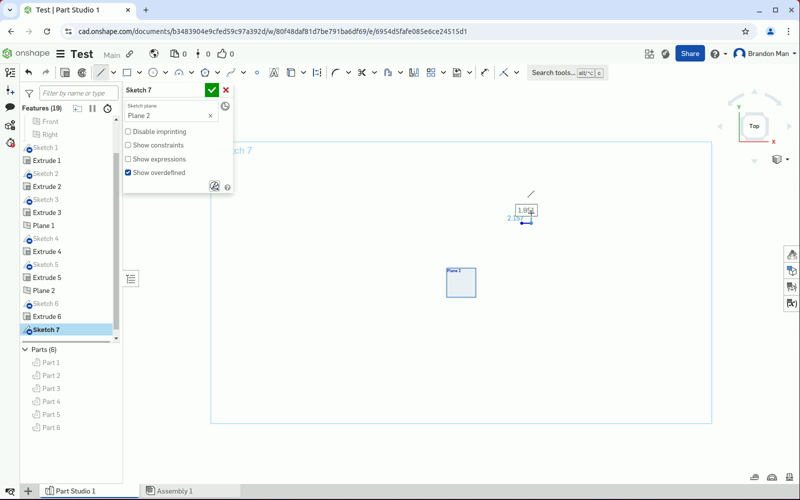
key_down(shift)
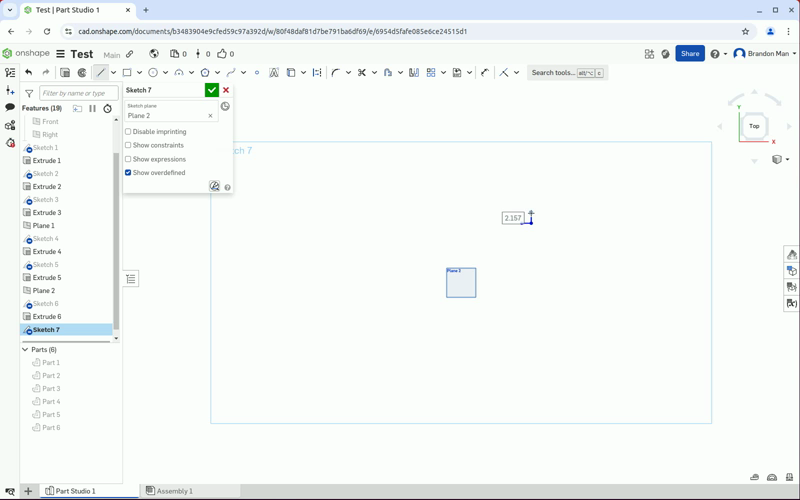
mouse_move(561, 212)
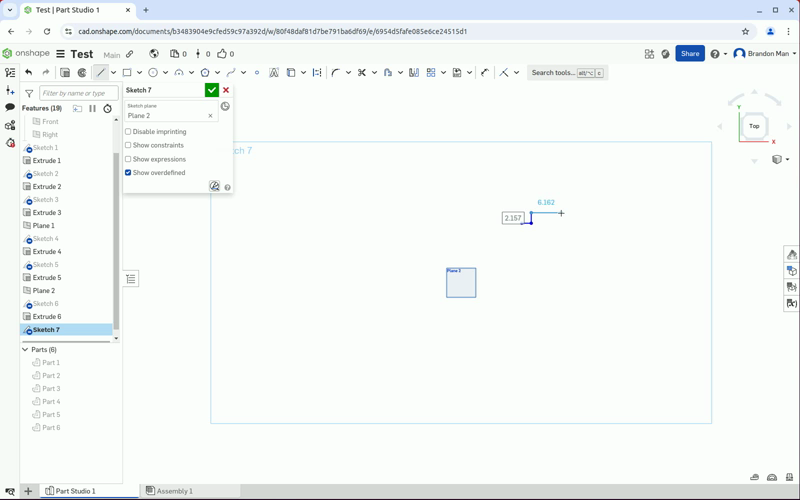
mouse_move(521, 212)
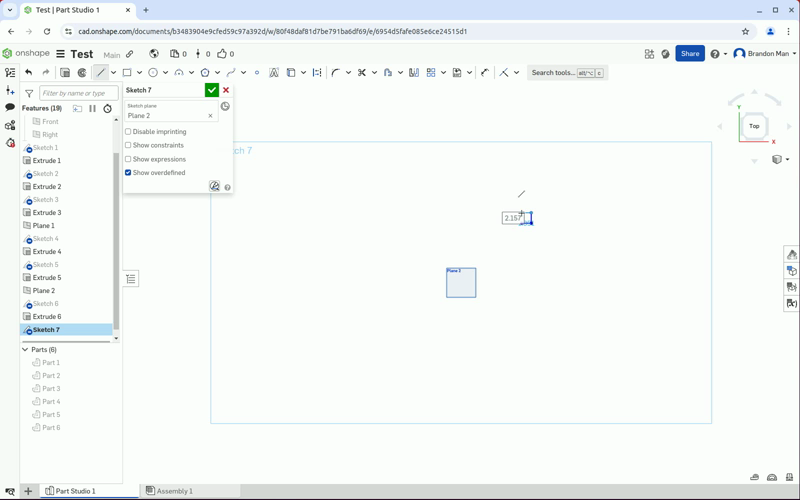
click(521, 212)
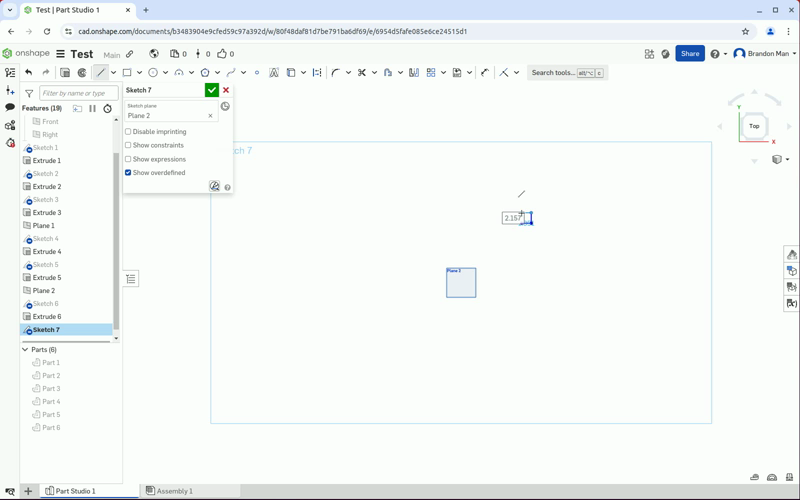
key_up(shift)
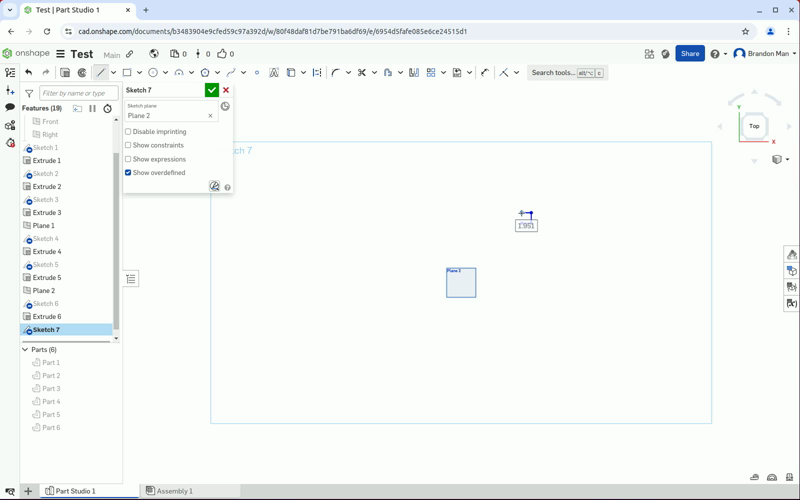
mouse_move(551, 212)
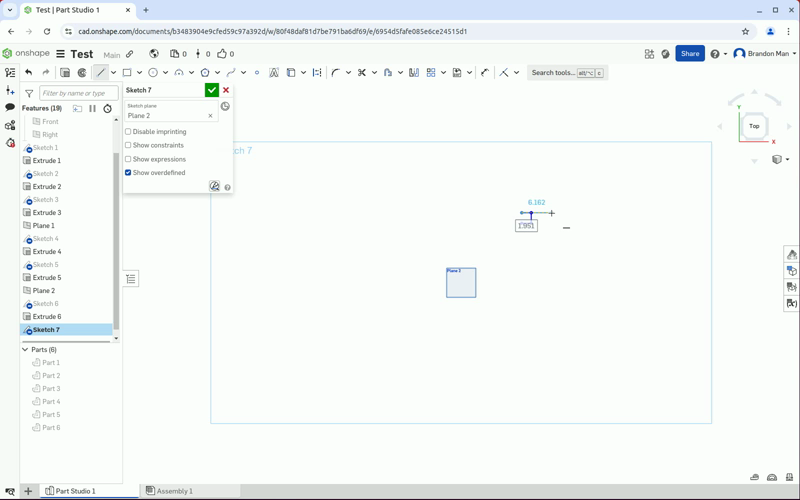
key_down(shift)
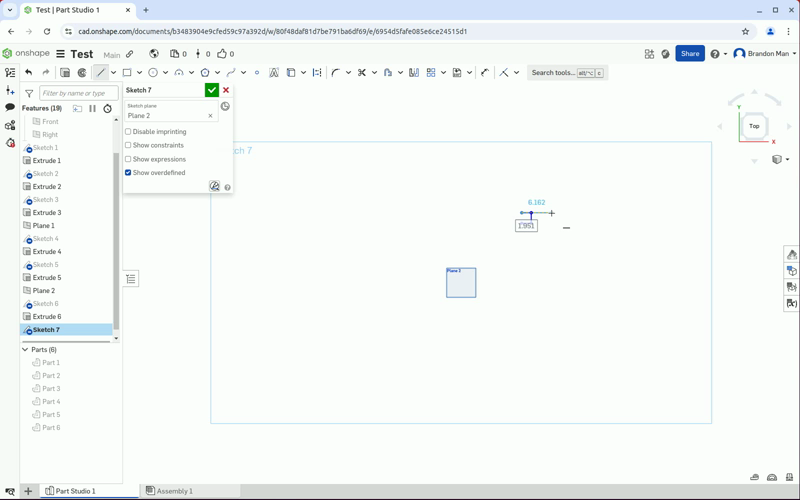
mouse_move(521, 223)
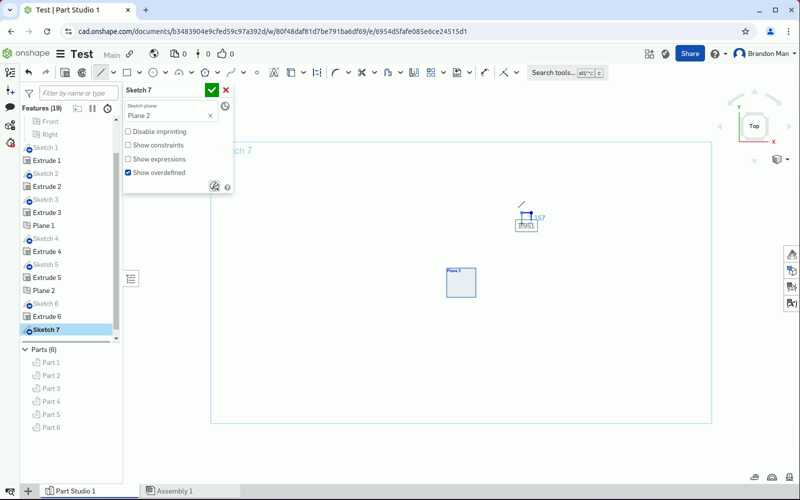
key_up(shift)
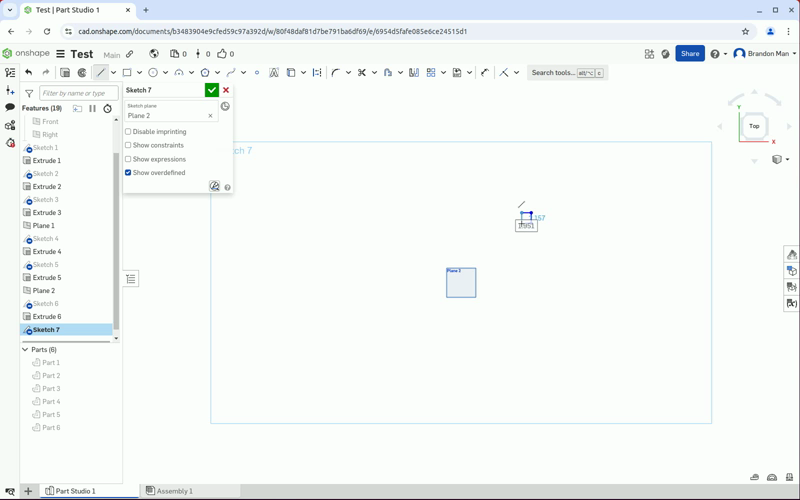
click(521, 223)
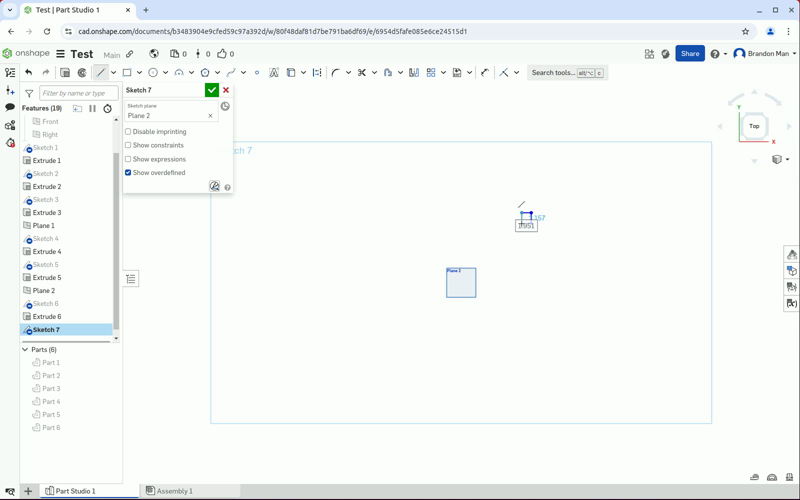
key(esc)
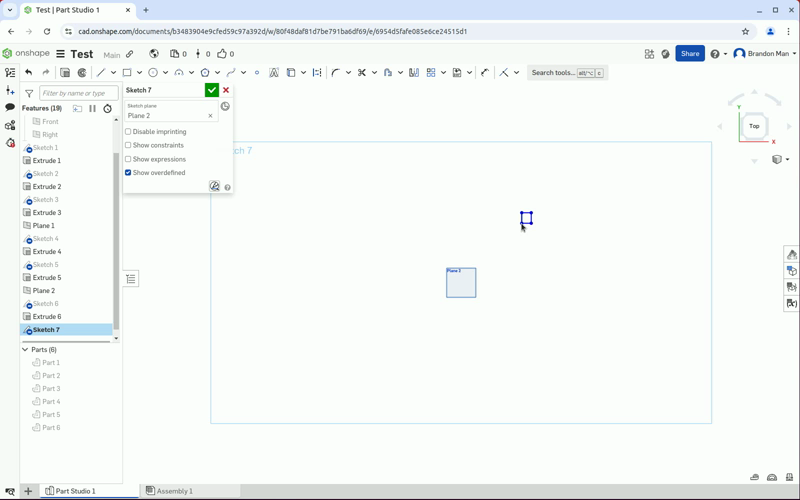
mouse_move(527, 220)
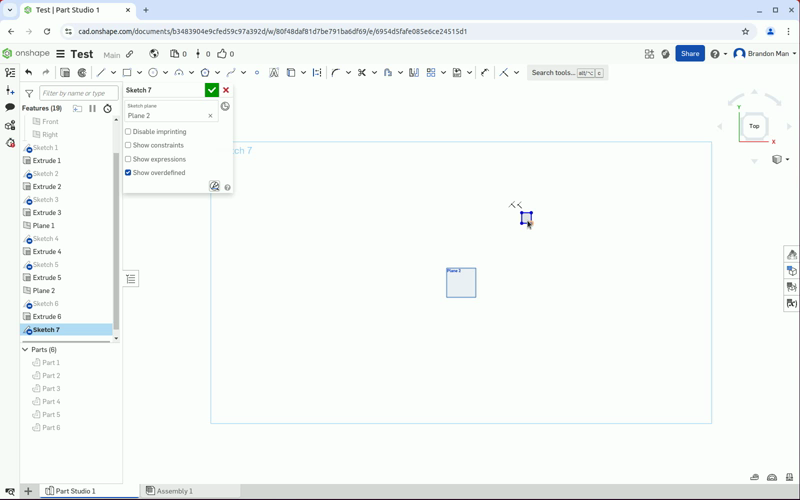
scroll(6)
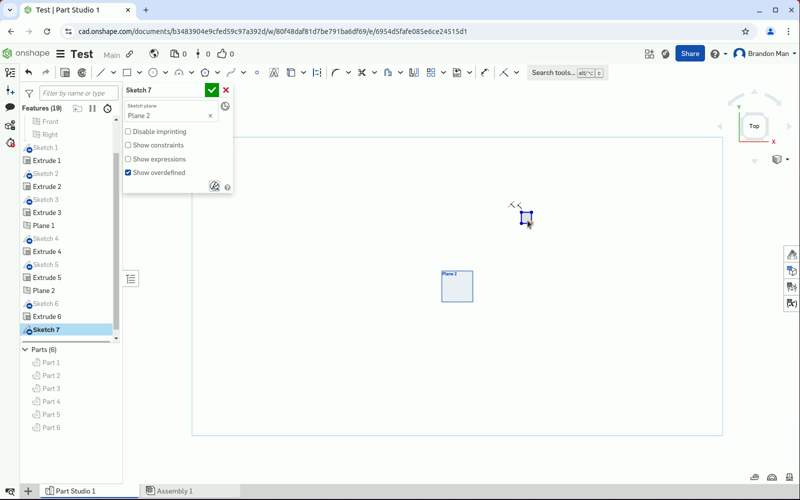
scroll(6)
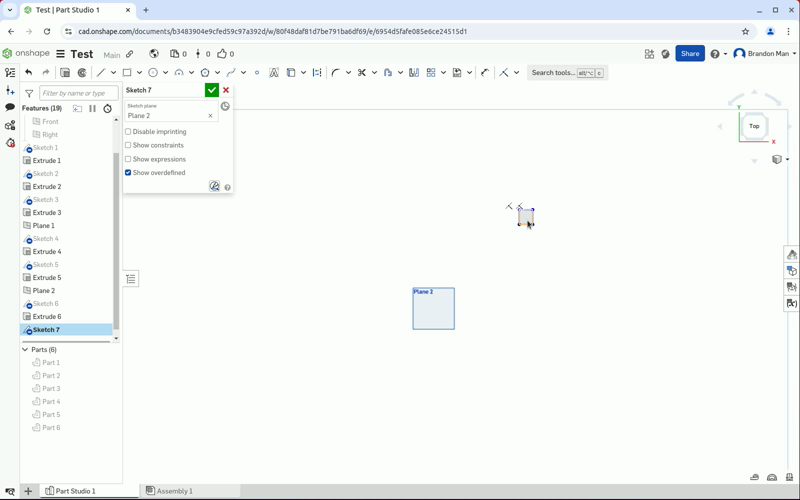
scroll(6)
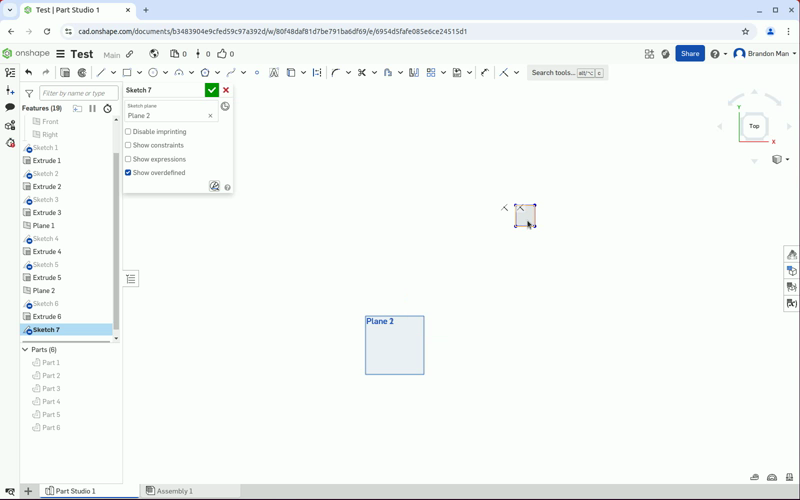
scroll(6)
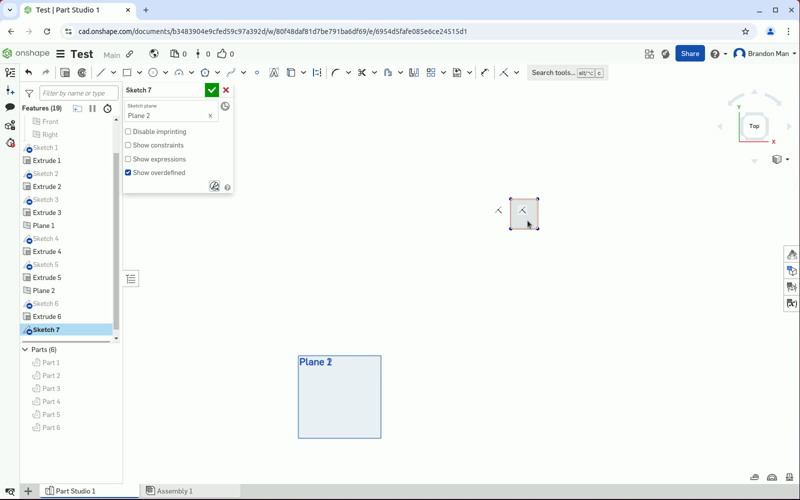
scroll(6)
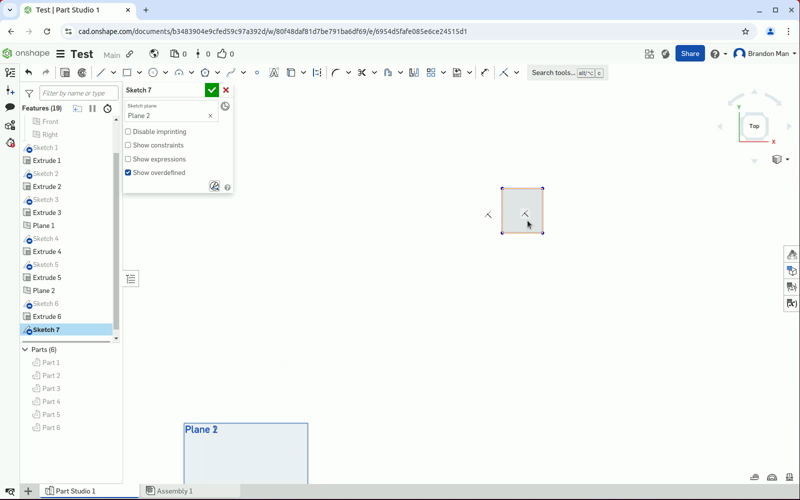
scroll(6)
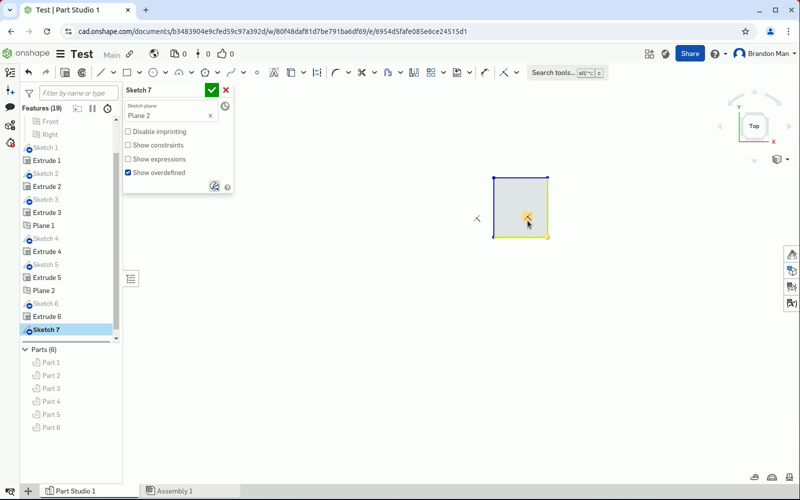
scroll(6)
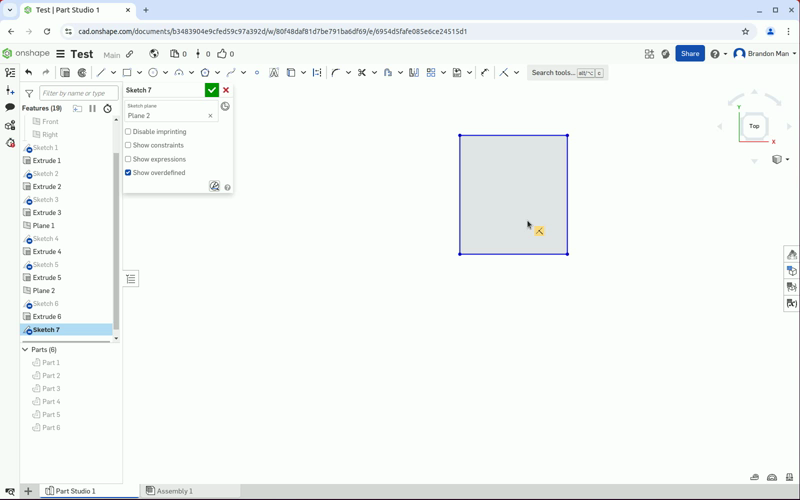
click(527, 220)
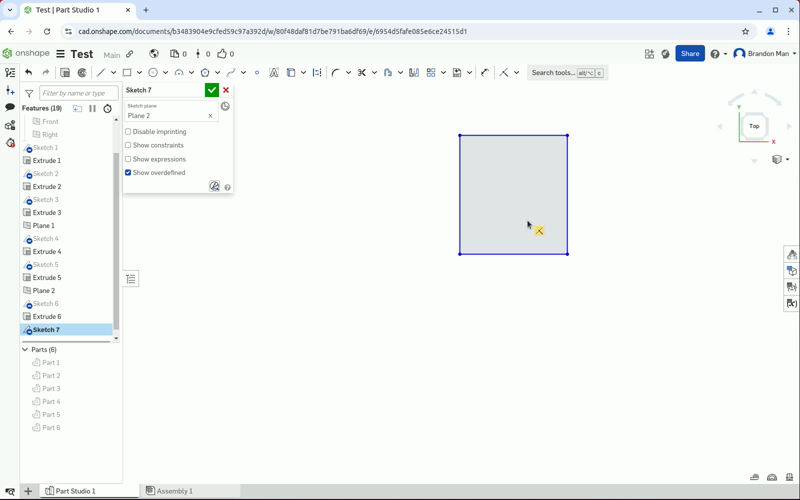
scroll(-6)
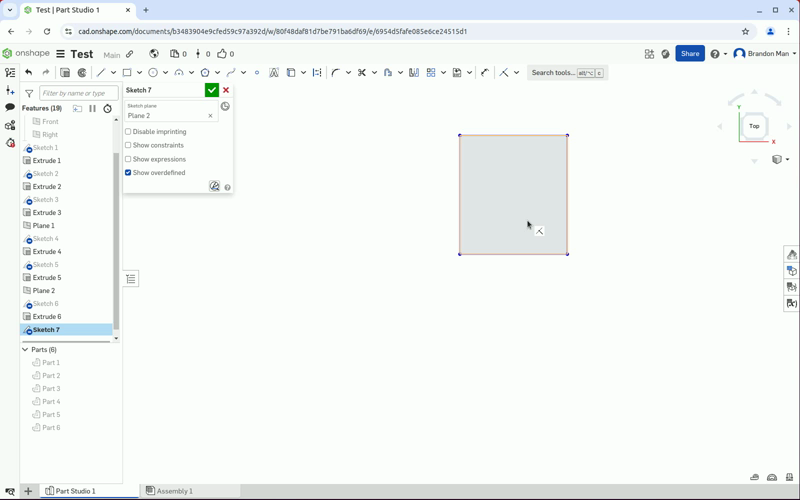
scroll(-6)
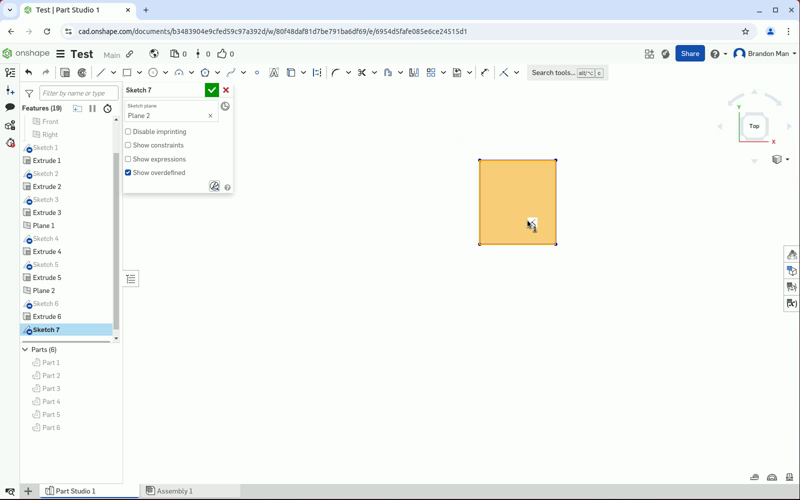
scroll(-6)
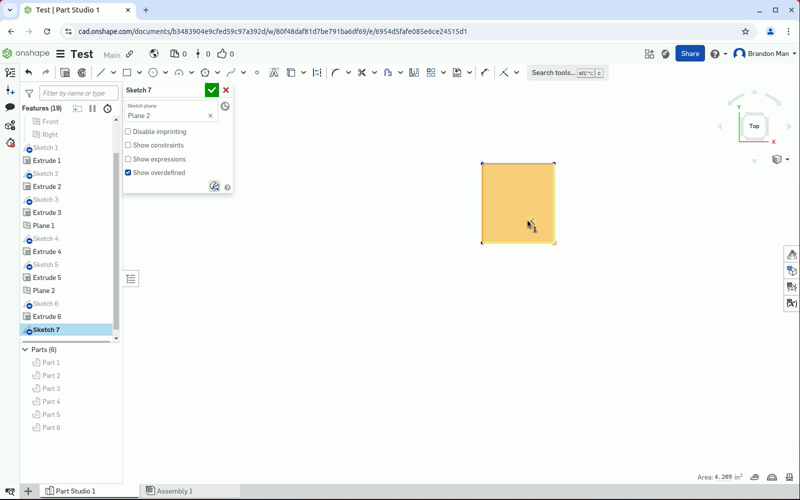
scroll(-6)
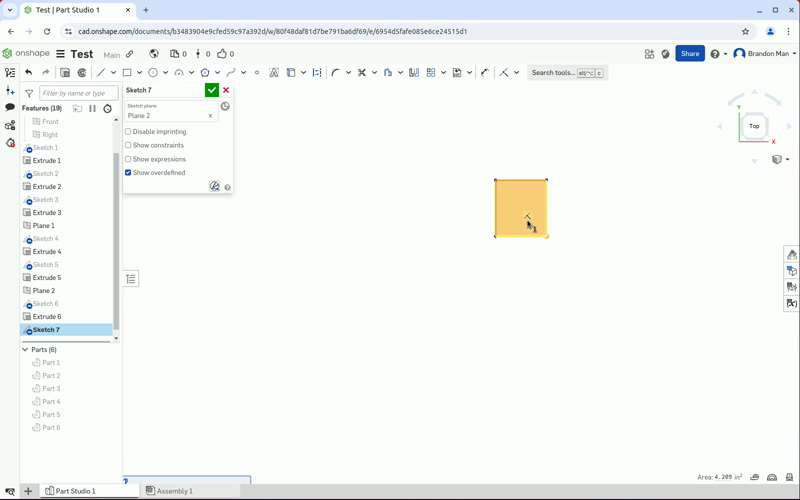
scroll(-6)
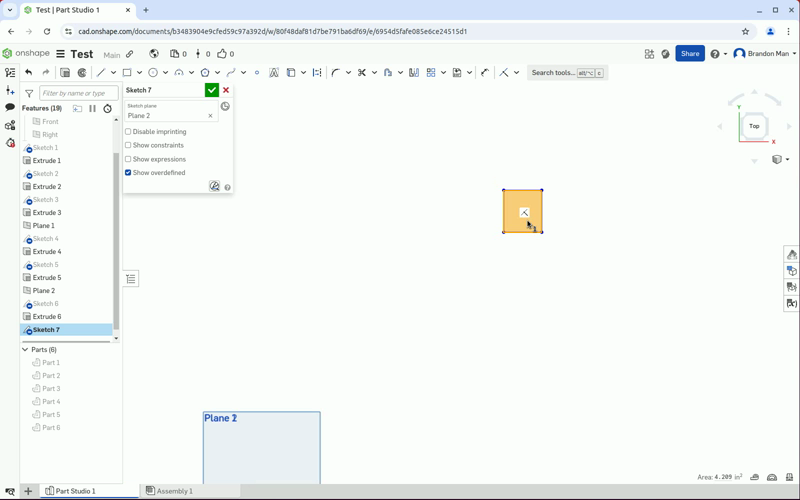
scroll(-6)
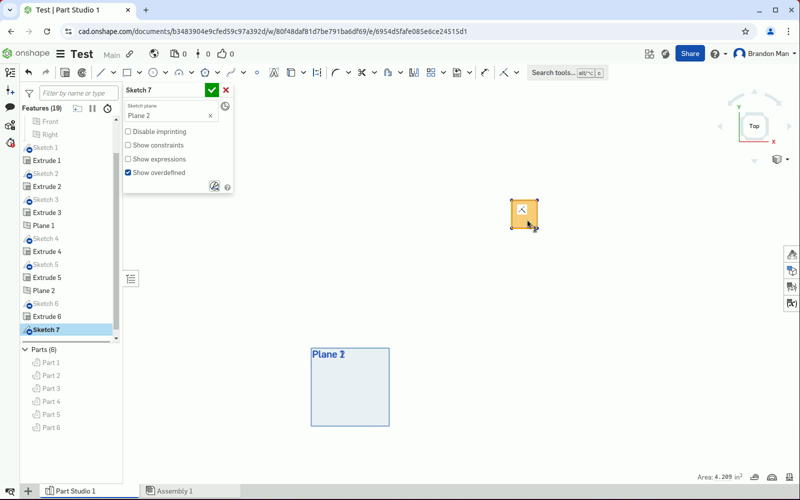
scroll(-6)
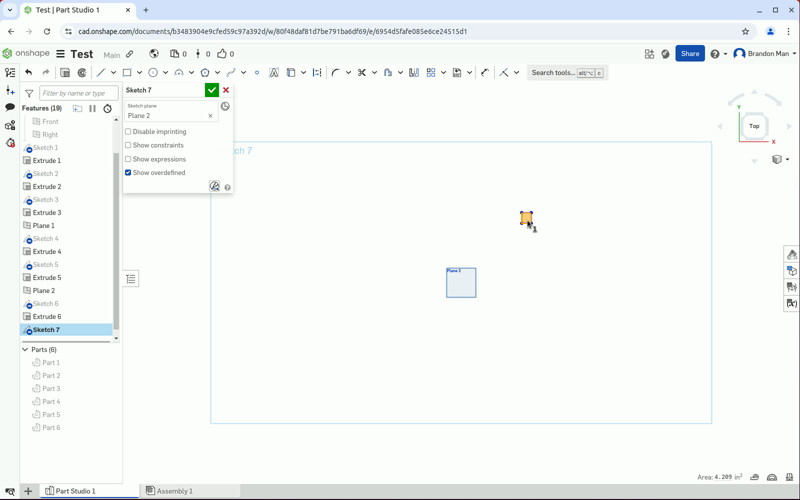
mouse_move(73, 352)
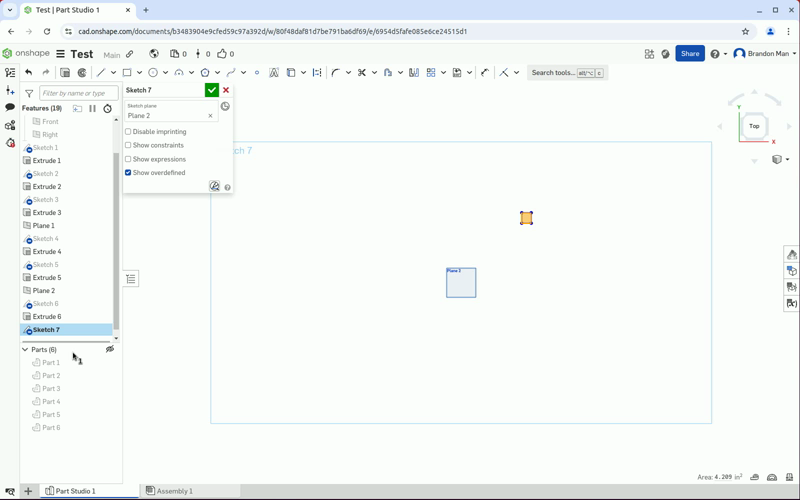
key(shift+y)
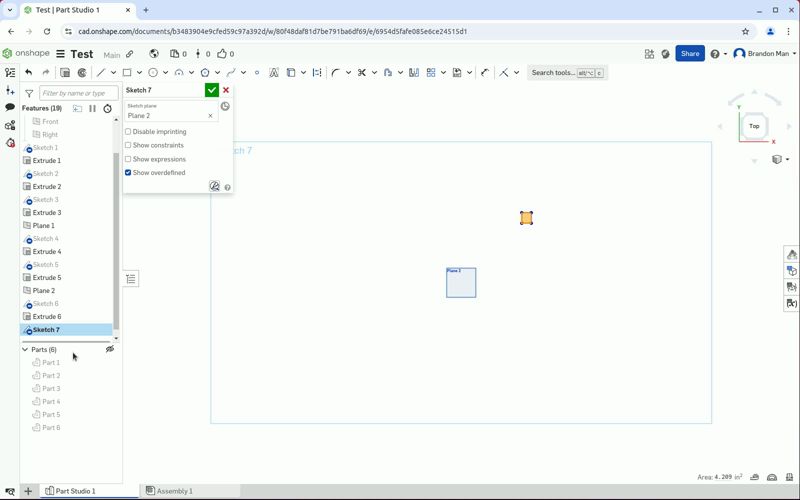
key(shift+e)
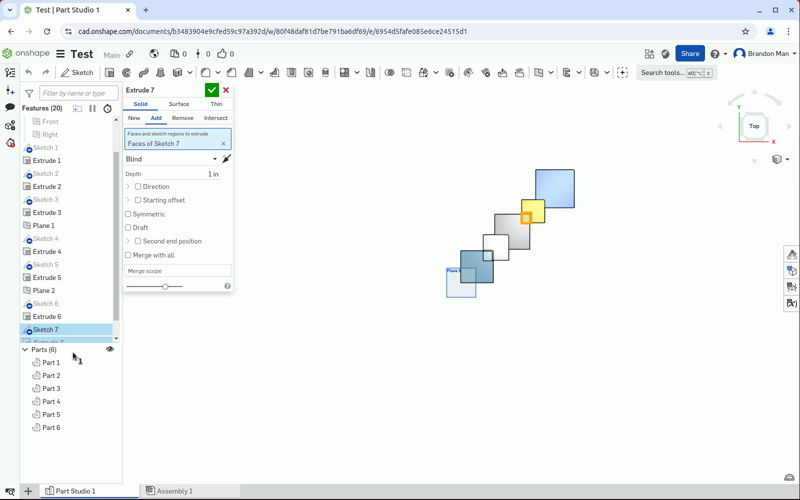
mouse_move(143, 106)
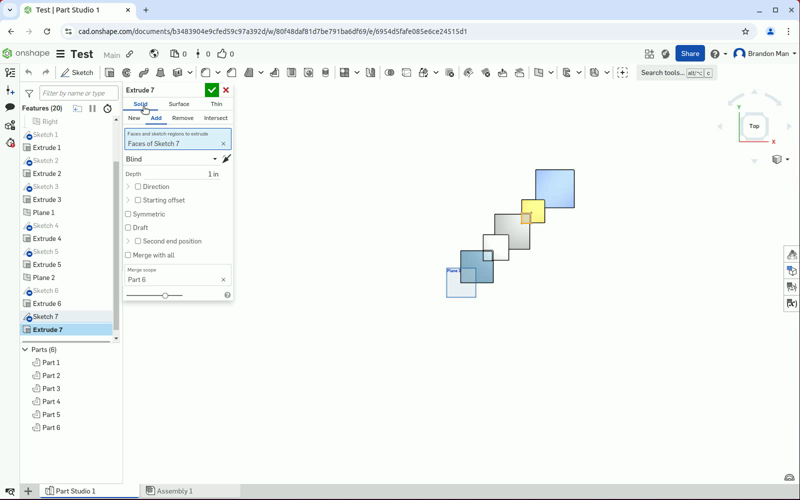
click(143, 106)
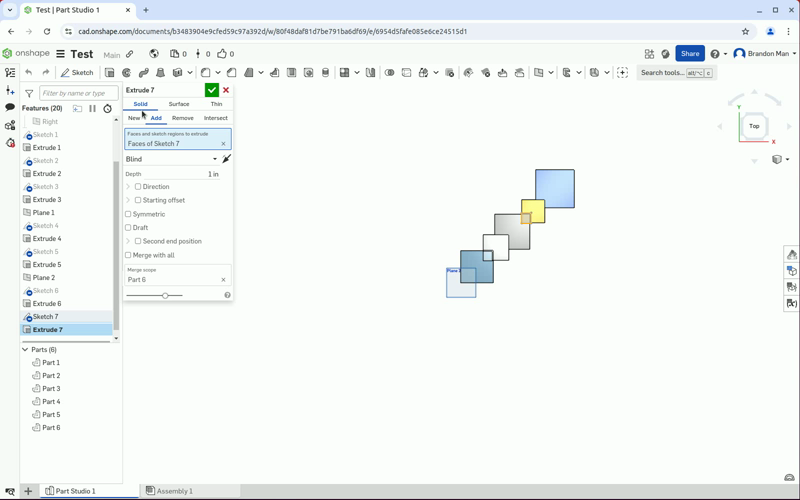
mouse_move(137, 120)
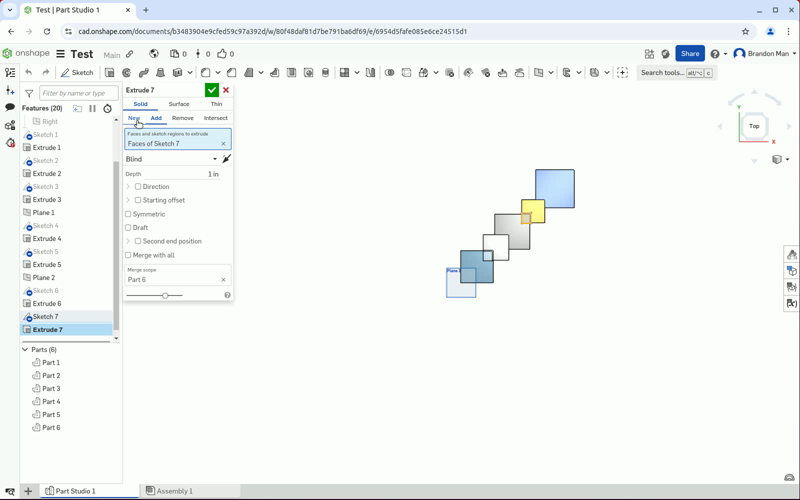
click(137, 120)
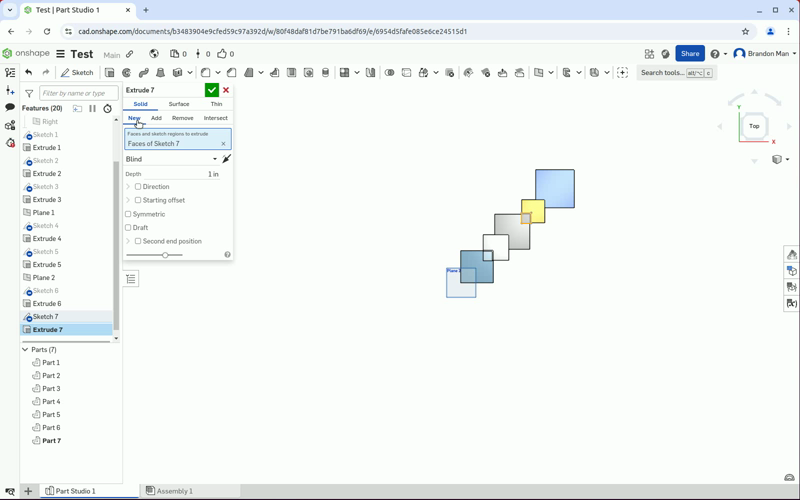
key(tab, 4)
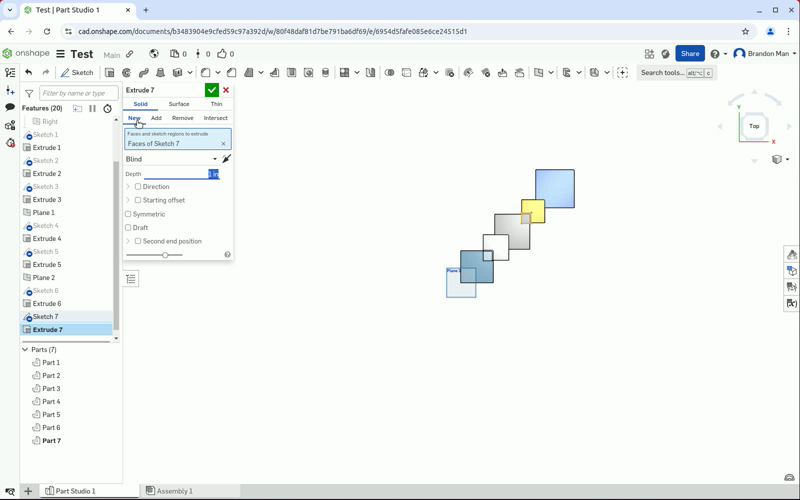
text(4.574)
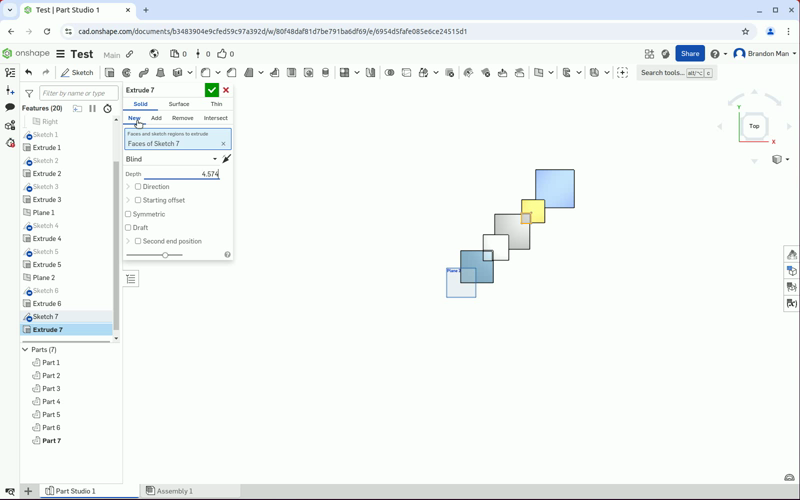
key(enter)
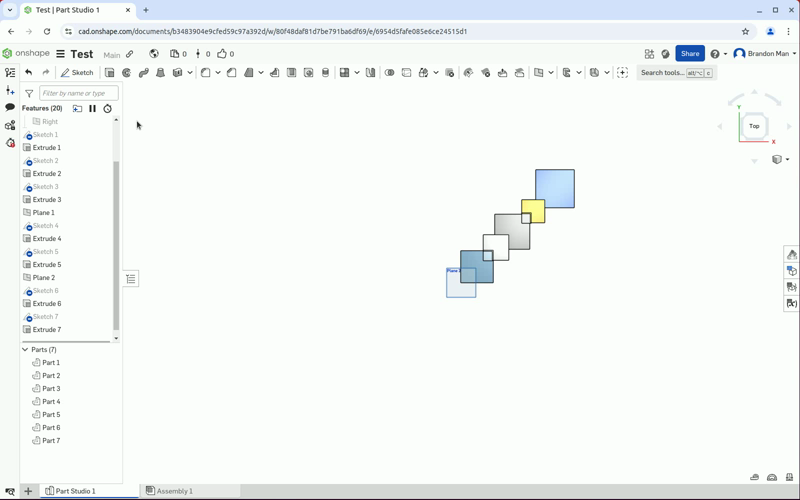
key(shift+h)
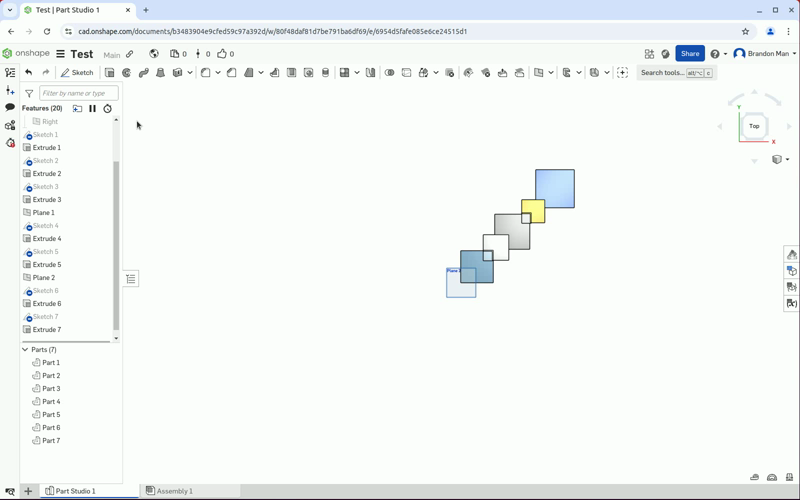
key(shift+h)
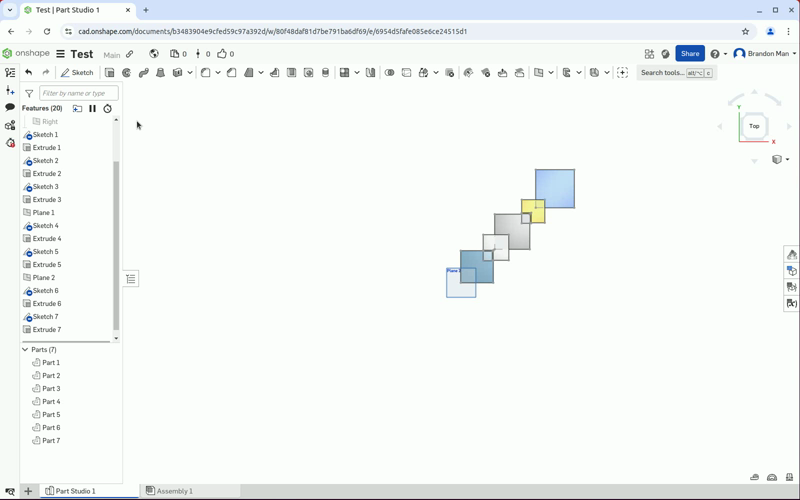
key(shift+7)
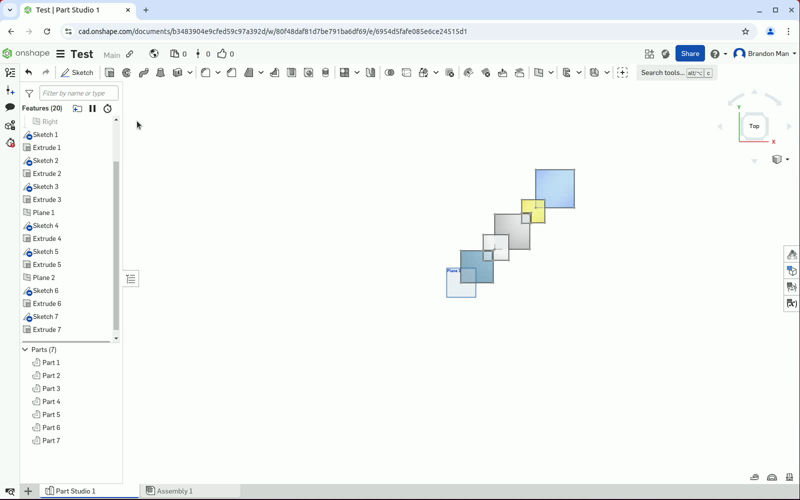
key(up, 3)
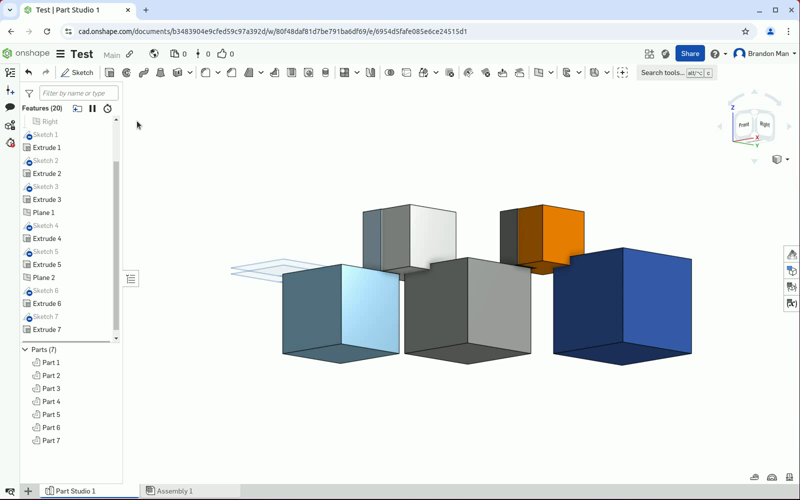
key(left, 3)
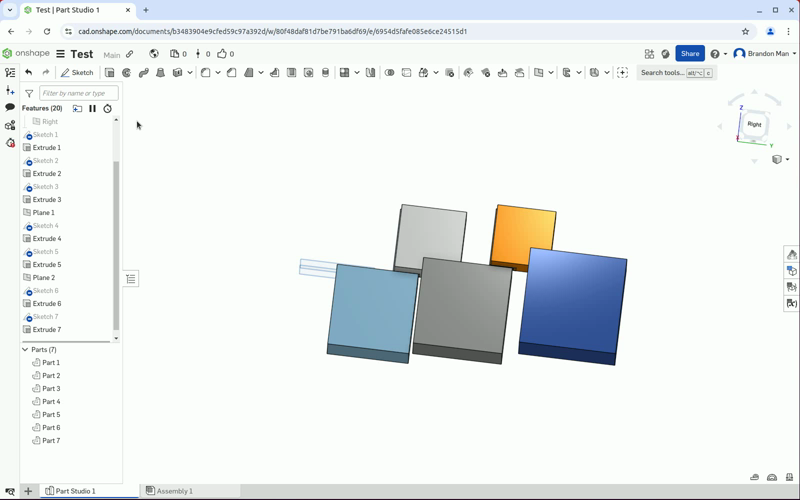
key(right, 3)
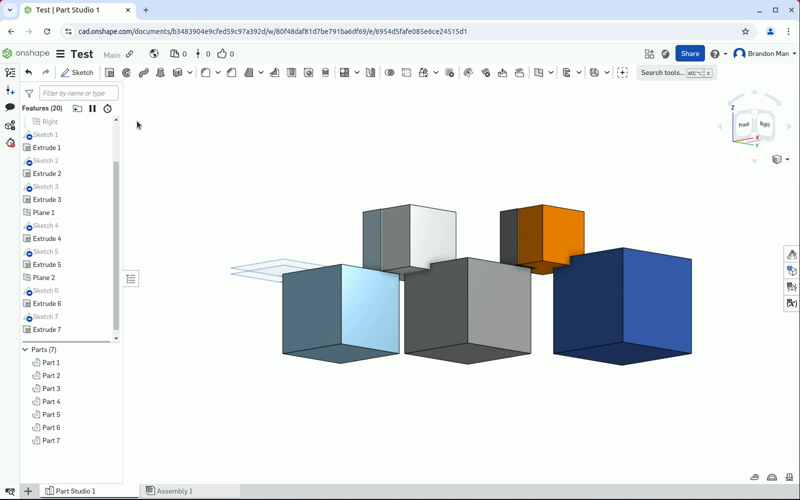
key(down, 3)
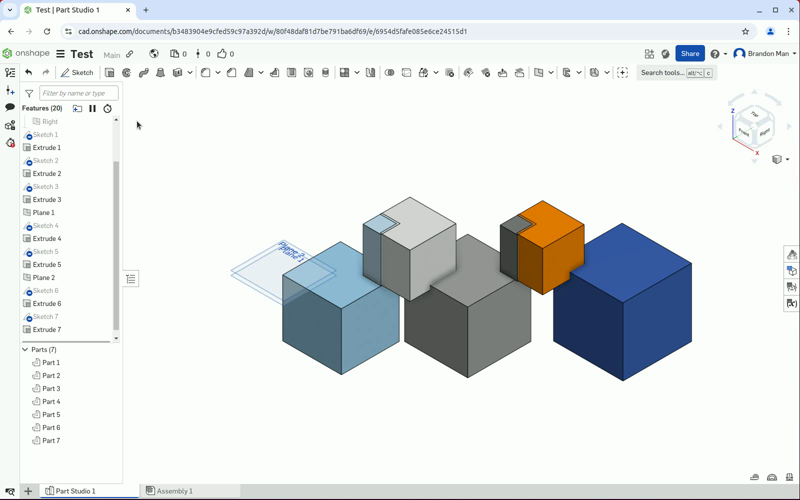
mouse_move(69, 137)
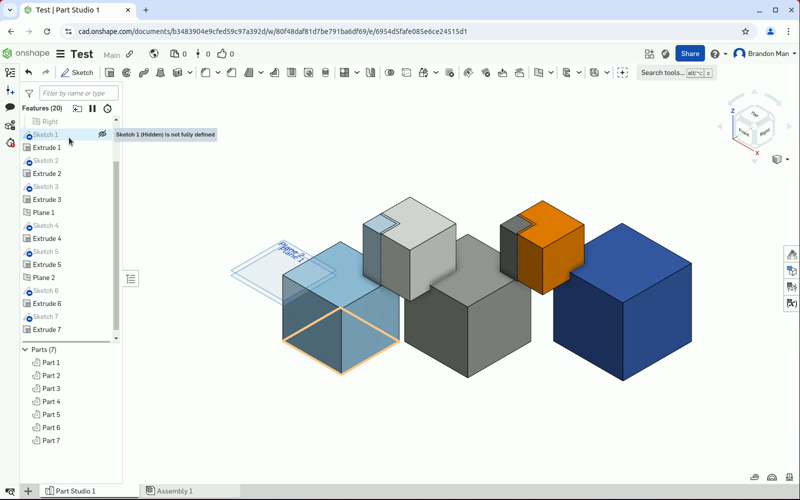
click(69, 137)